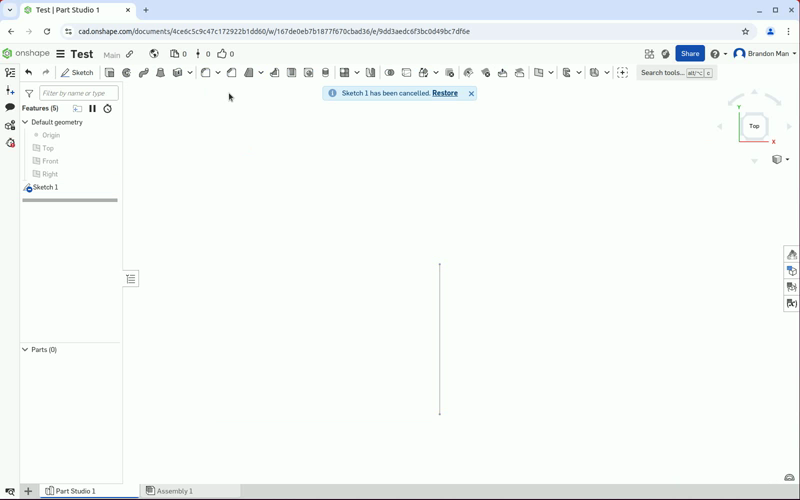
key(shift+h)
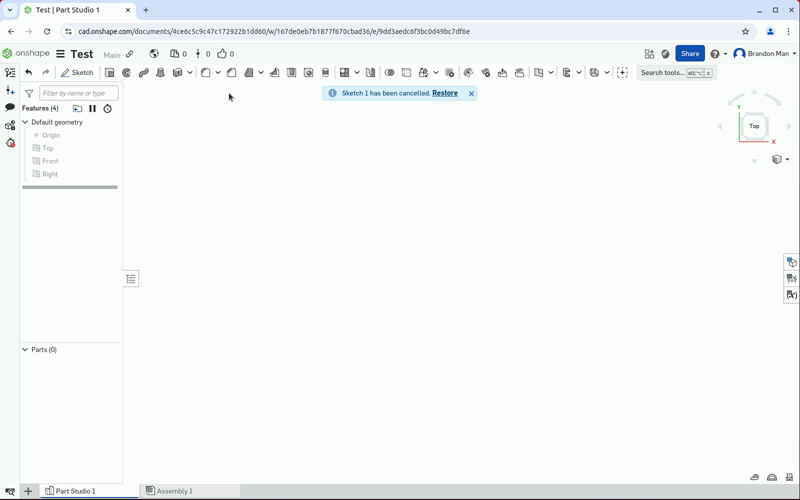
mouse_move(73, 352)
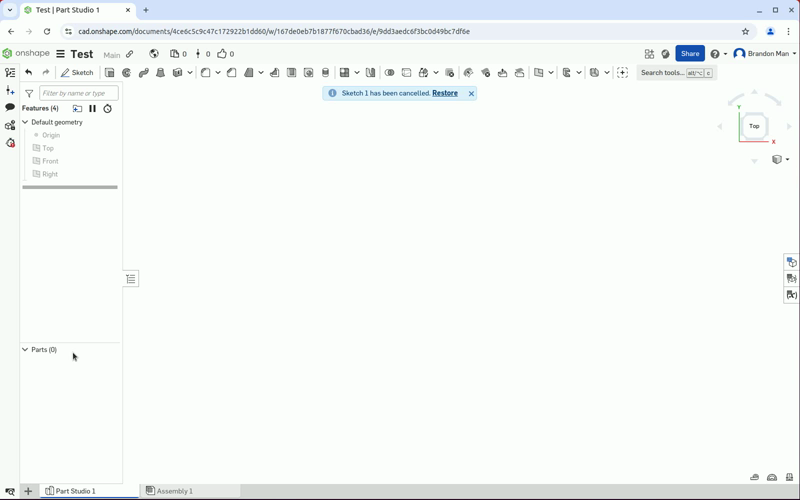
key(y)
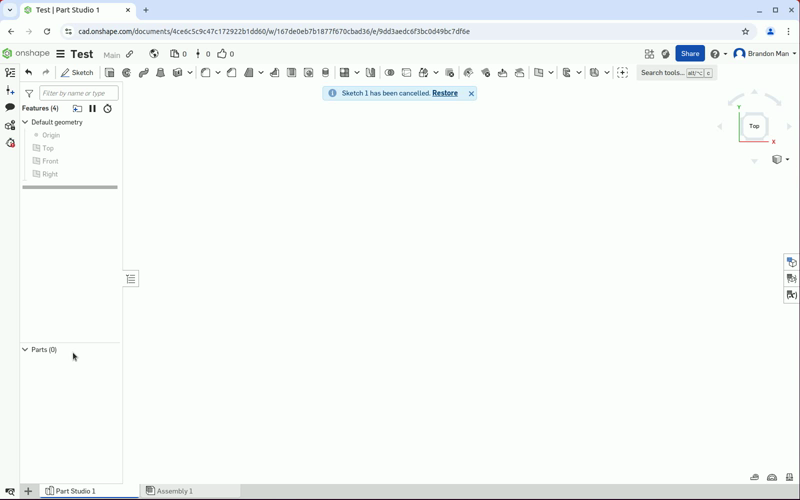
key(shift+p)
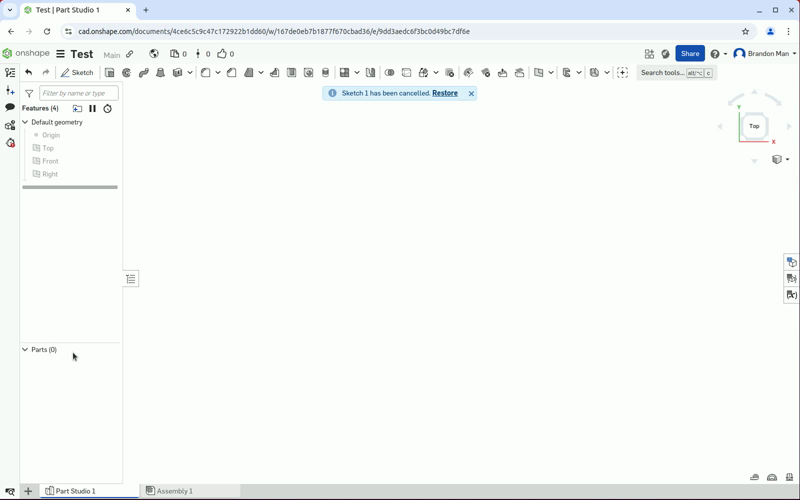
key(space)
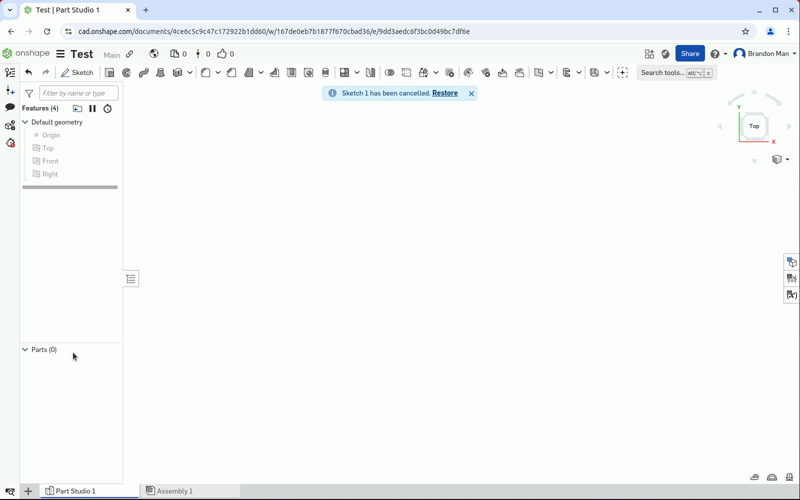
key_down(shift)
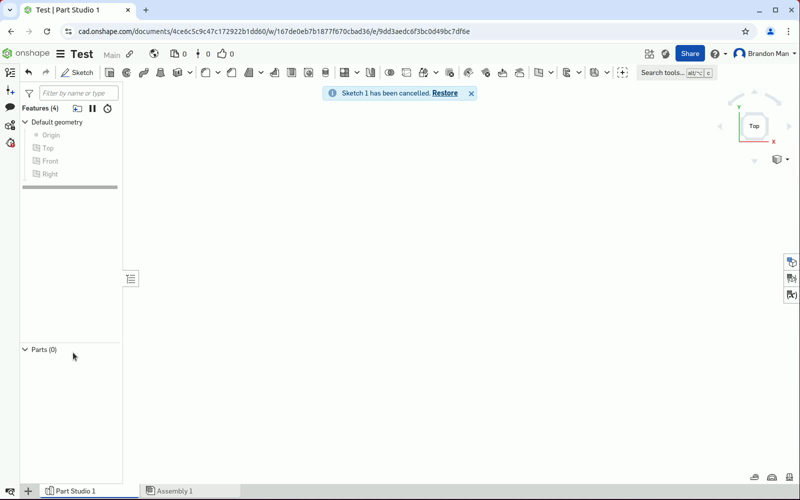
key(up)
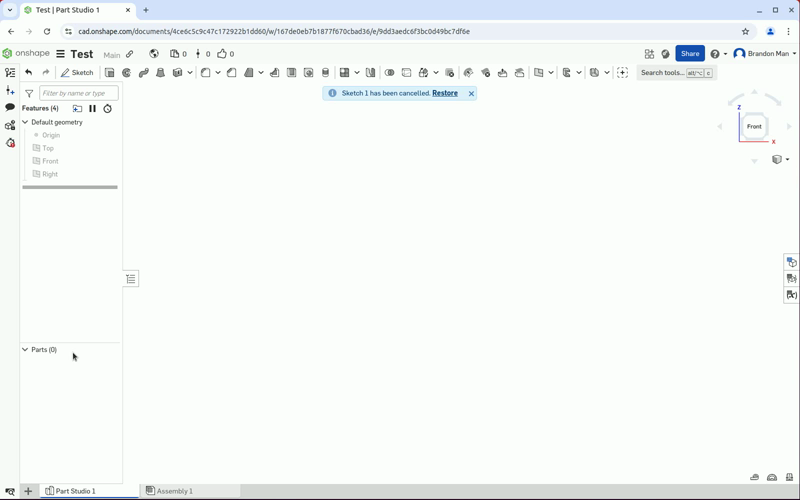
key_up(shift)
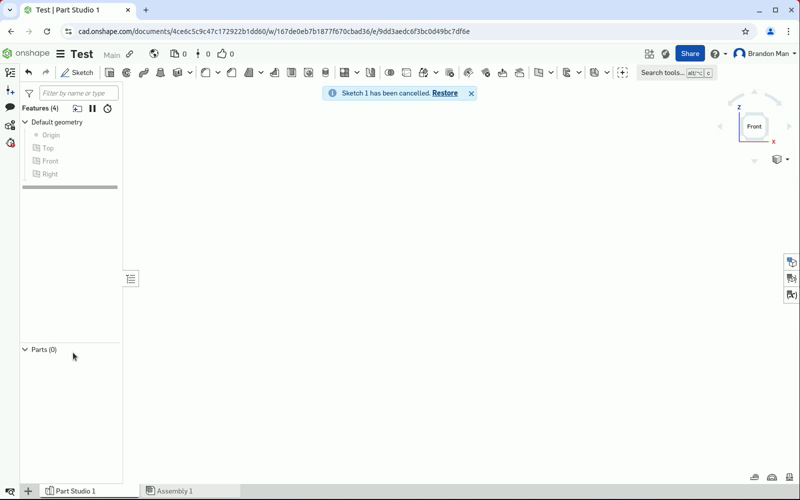
mouse_move(73, 352)
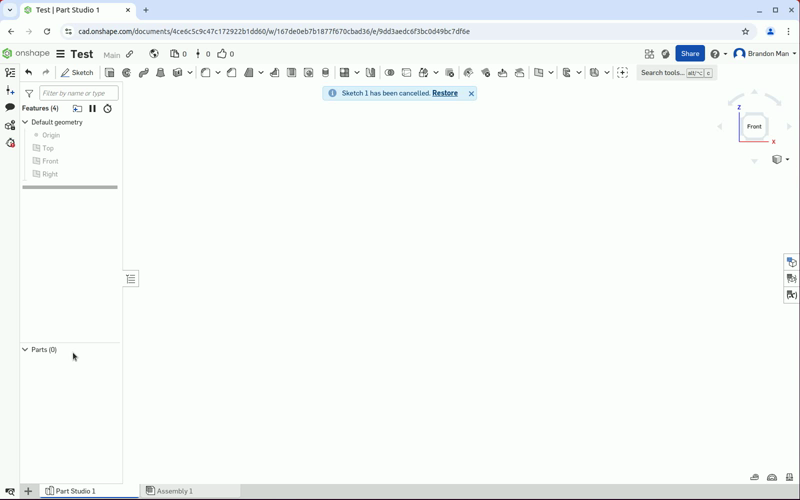
key(shift+y)
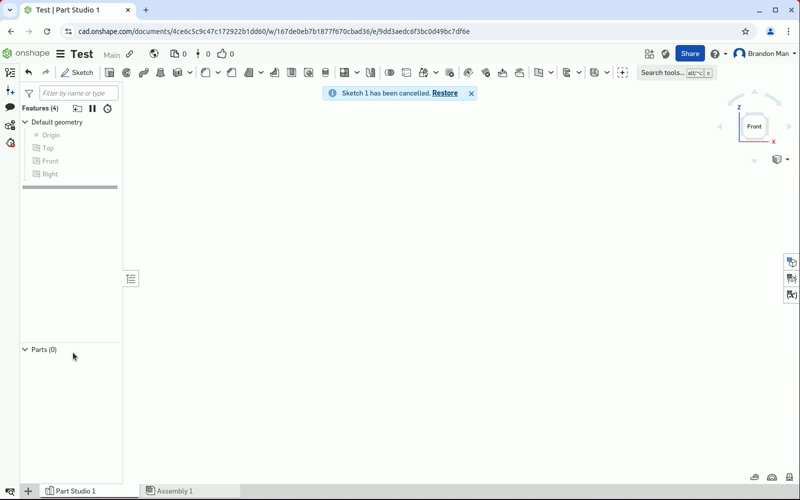
key(shift+s)
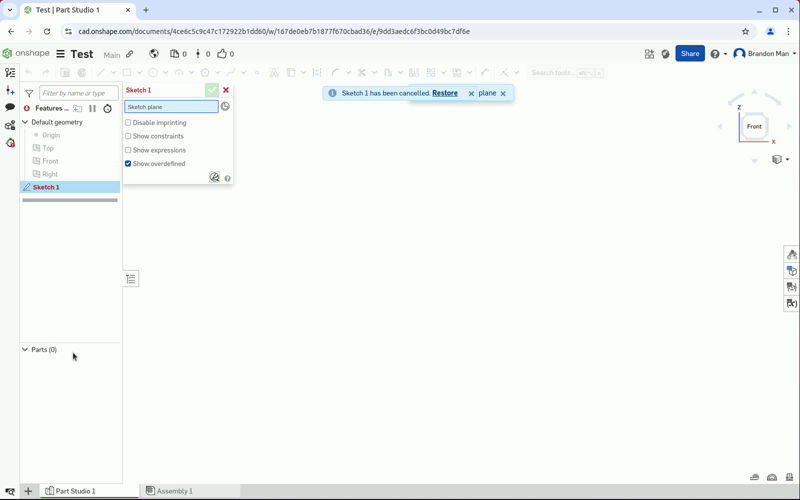
mouse_move(73, 163)
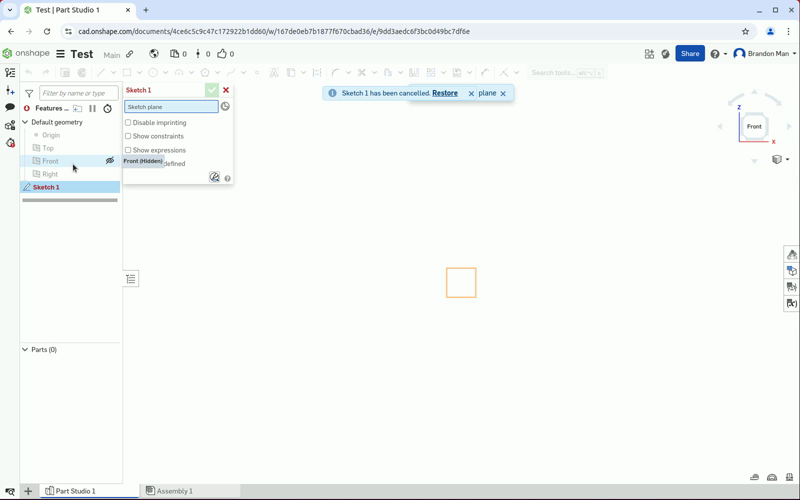
click(73, 163)
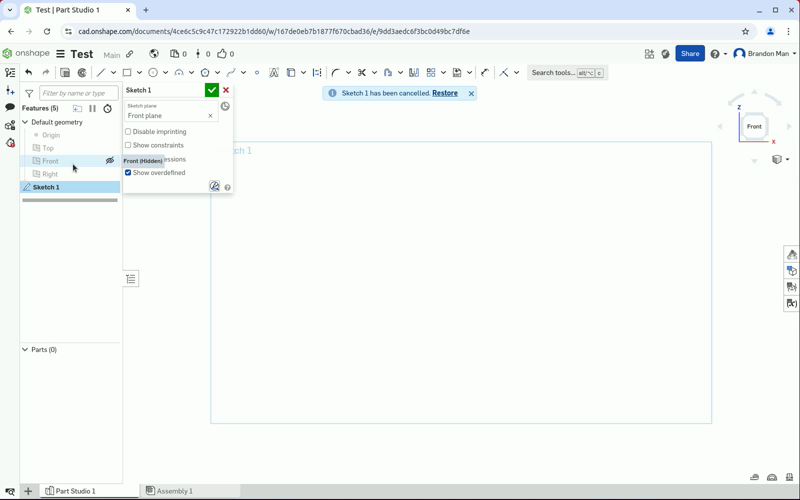
mouse_move(73, 352)
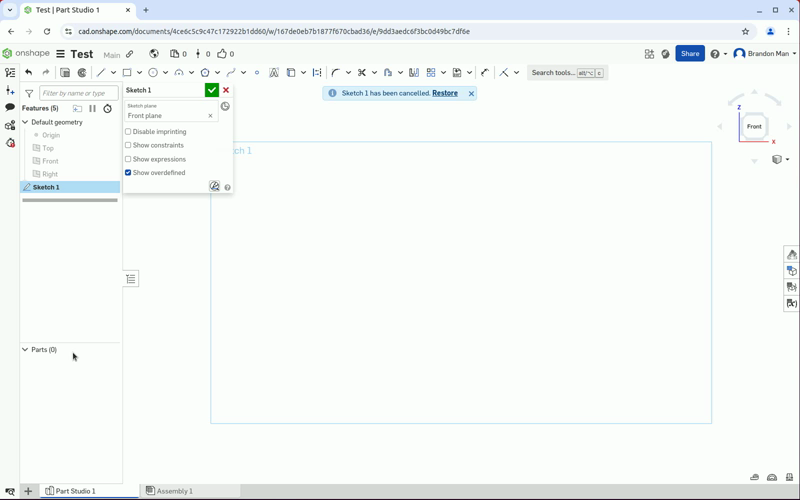
key(y)
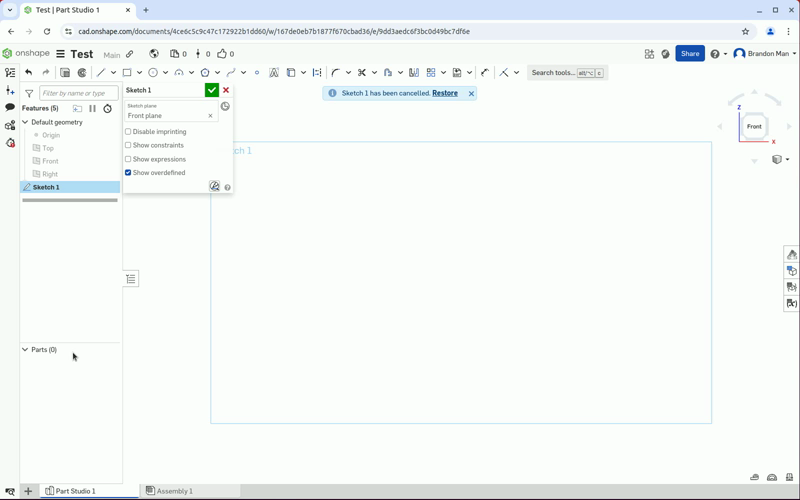
key(l)
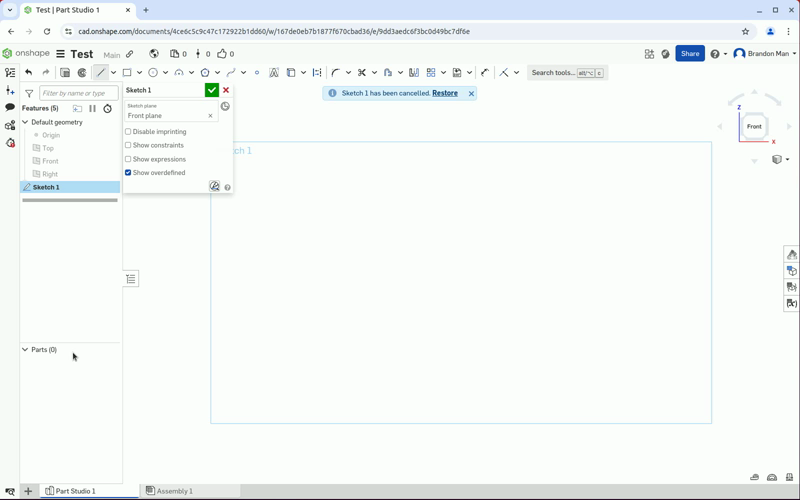
key_down(shift)
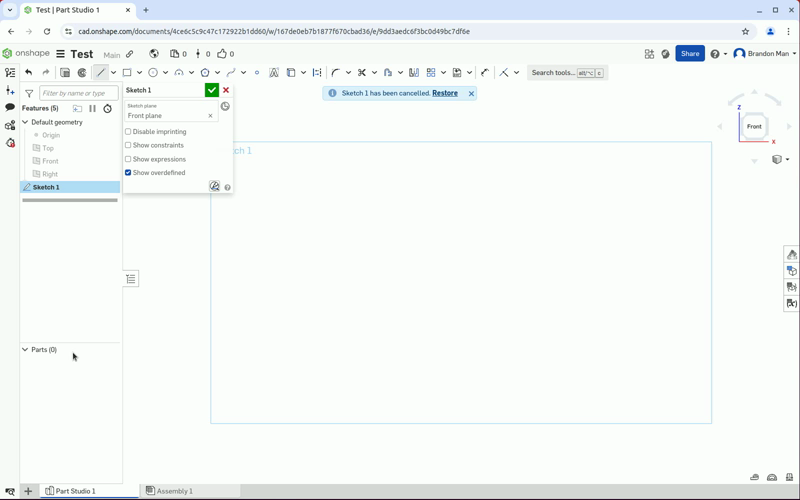
mouse_move(446, 226)
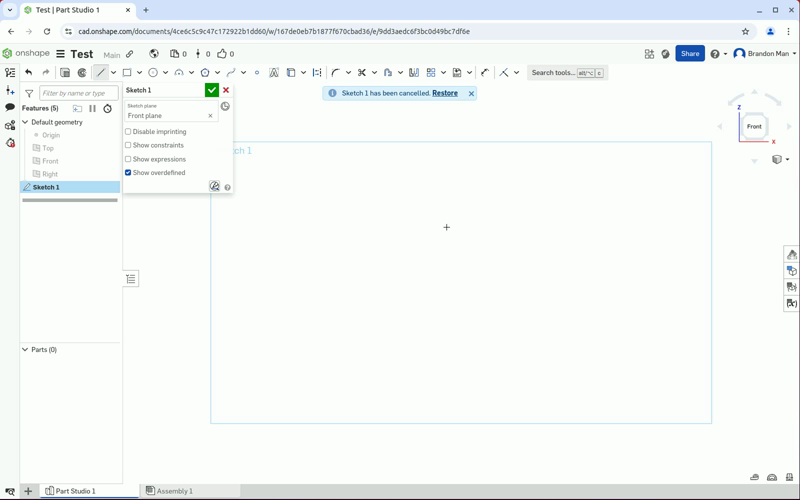
click(446, 226)
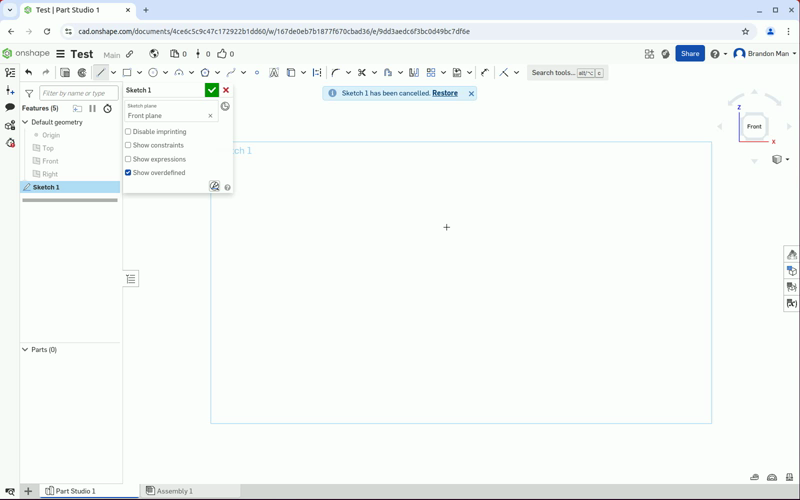
key_up(shift)
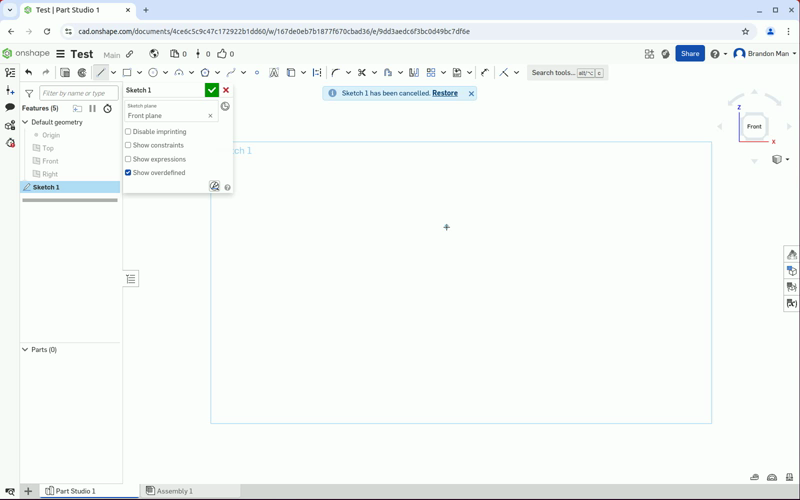
key_down(shift)
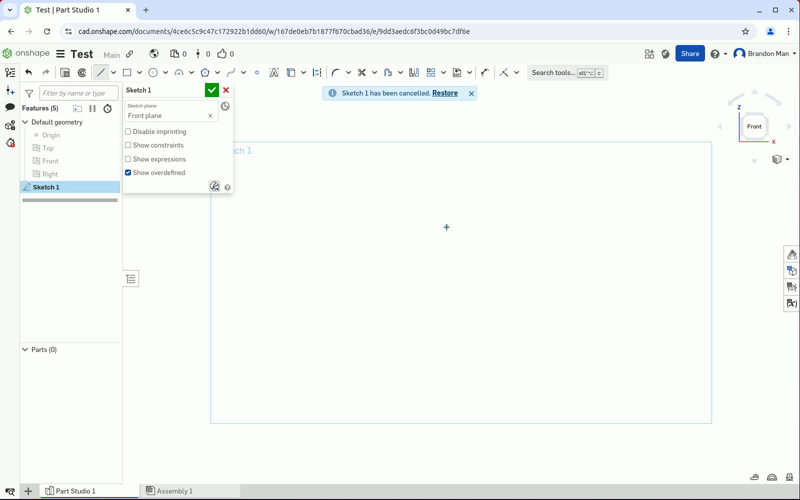
mouse_move(476, 226)
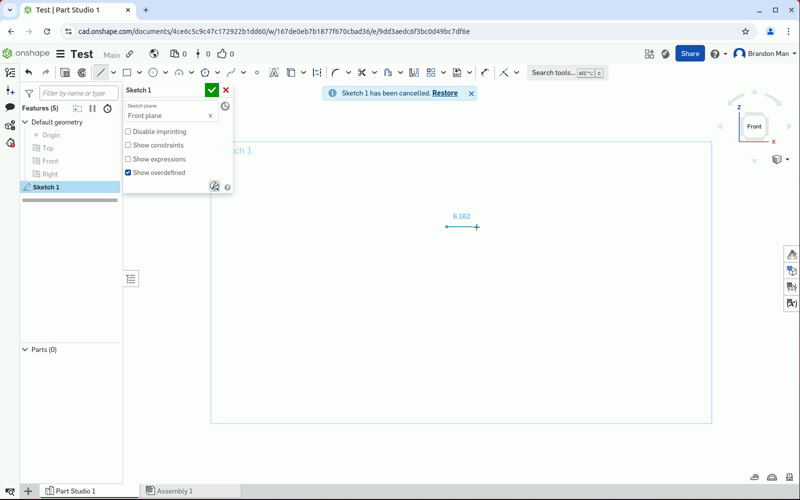
mouse_move(452, 284)
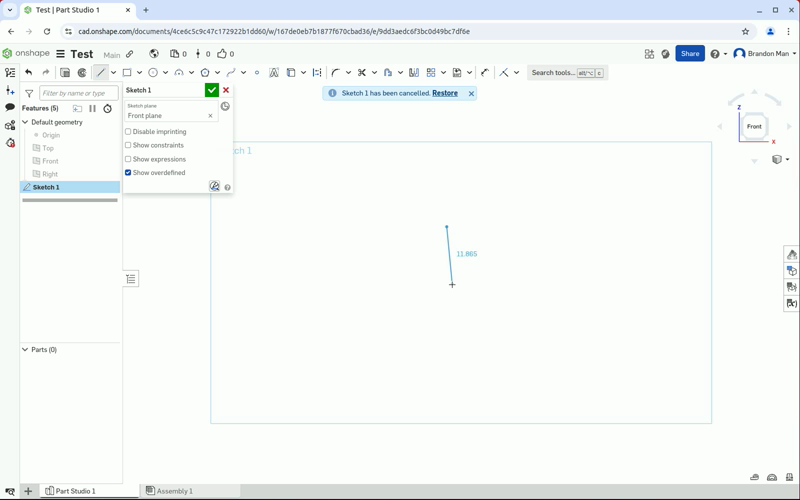
click(452, 284)
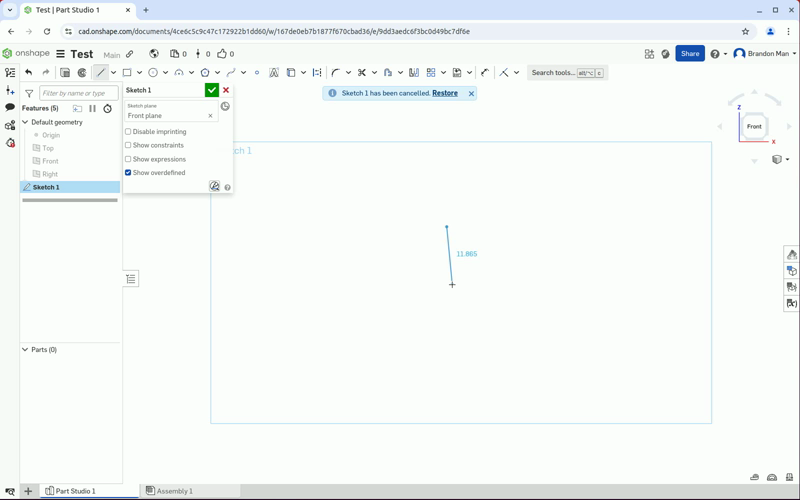
key_up(shift)
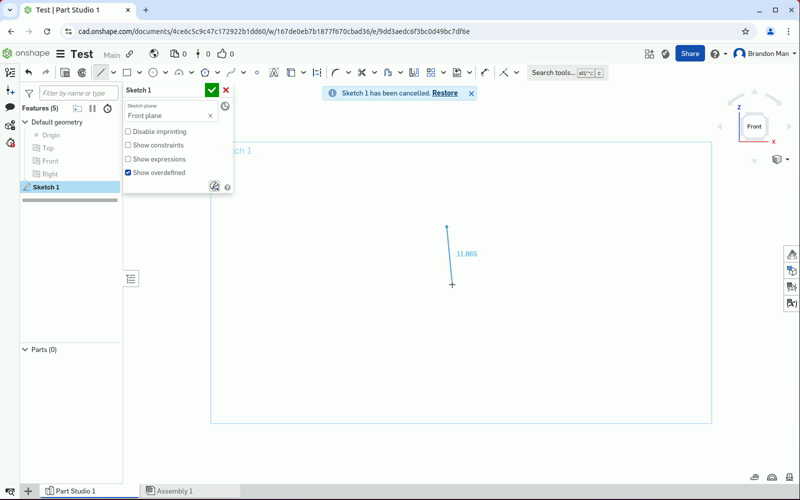
key(esc)
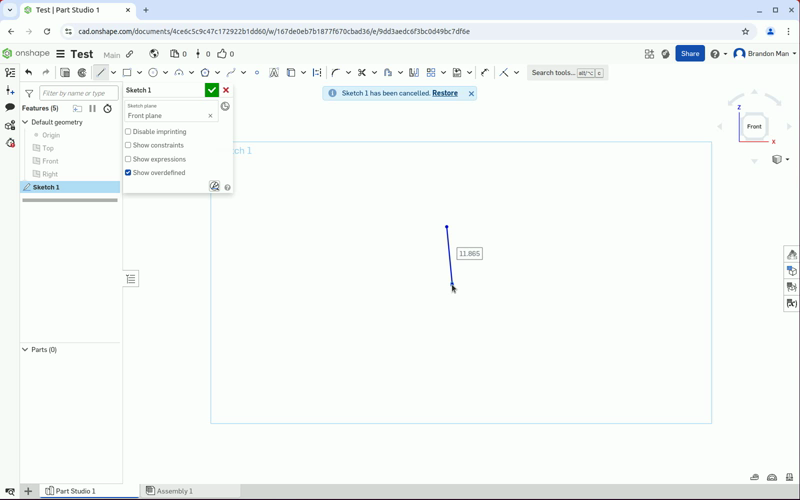
key(a)
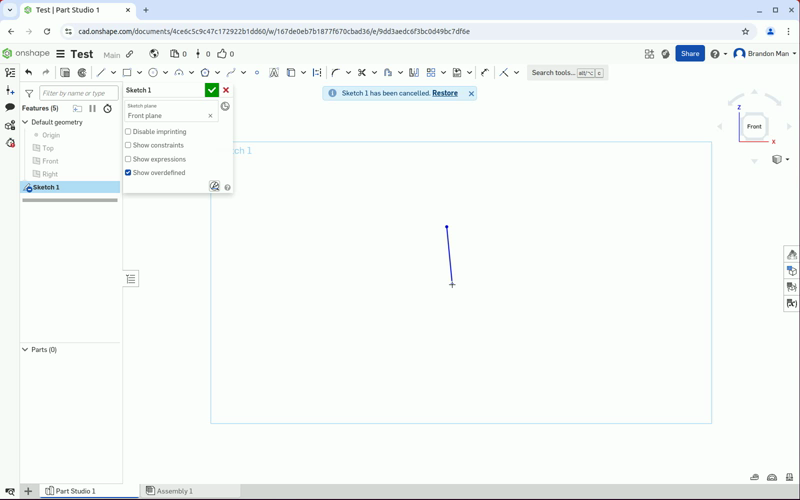
mouse_move(452, 284)
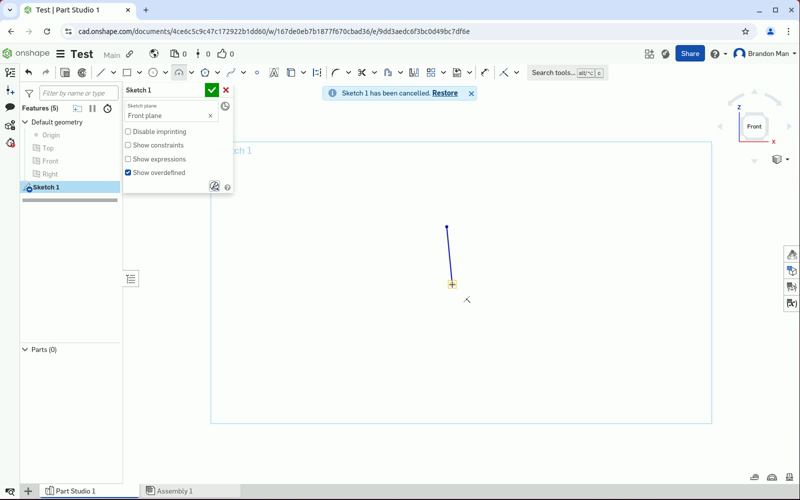
click(452, 284)
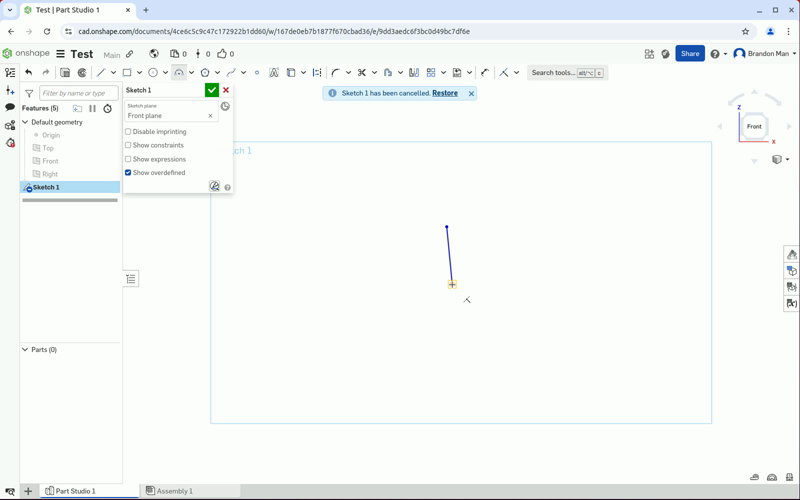
key_down(shift)
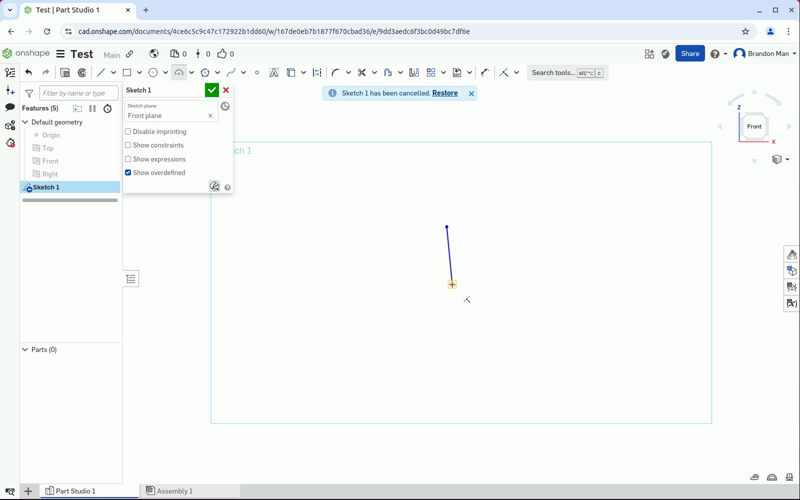
mouse_move(461, 291)
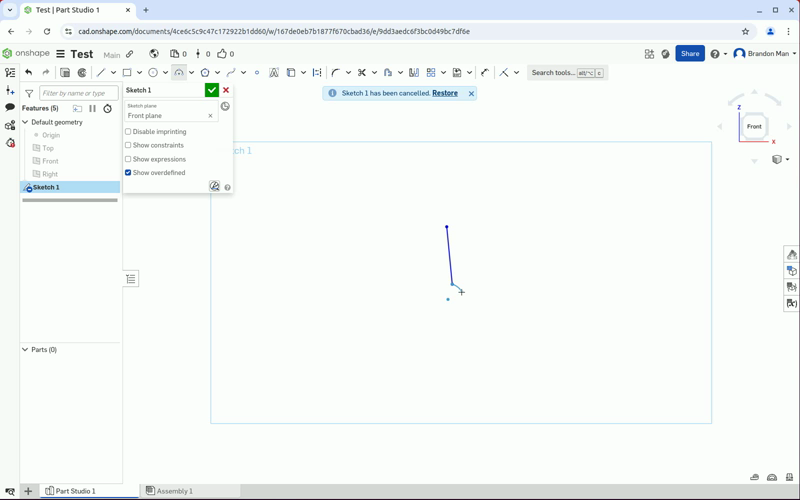
click(461, 291)
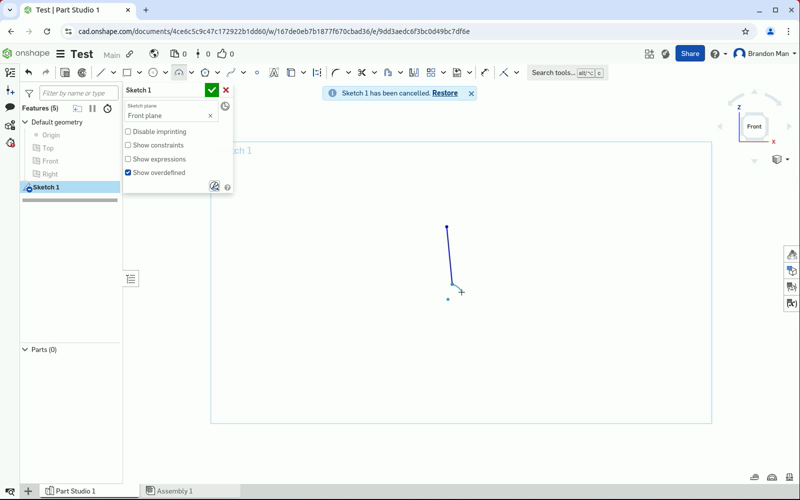
mouse_move(466, 276)
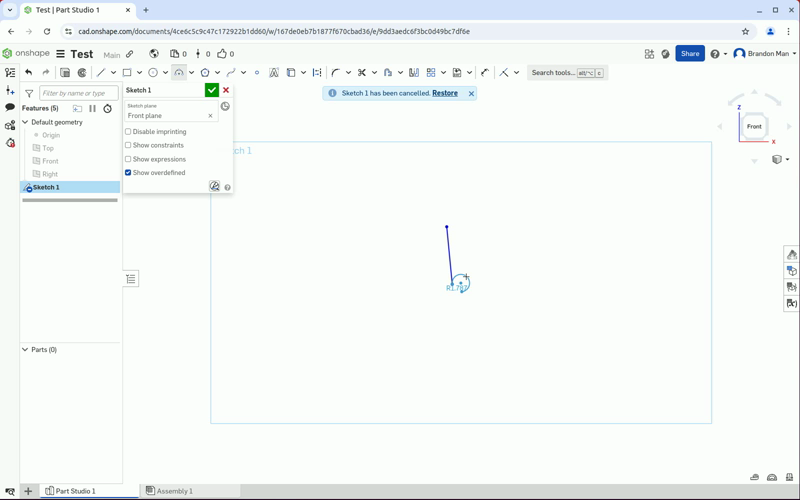
click(466, 276)
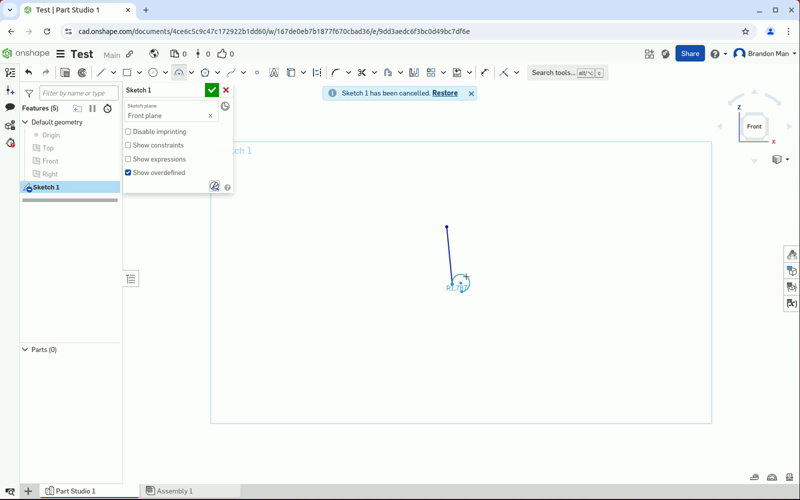
key_up(shift)
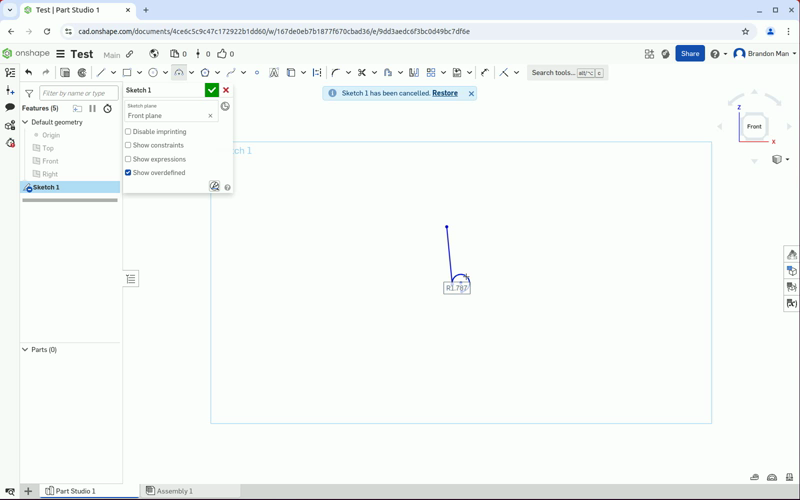
key(esc)
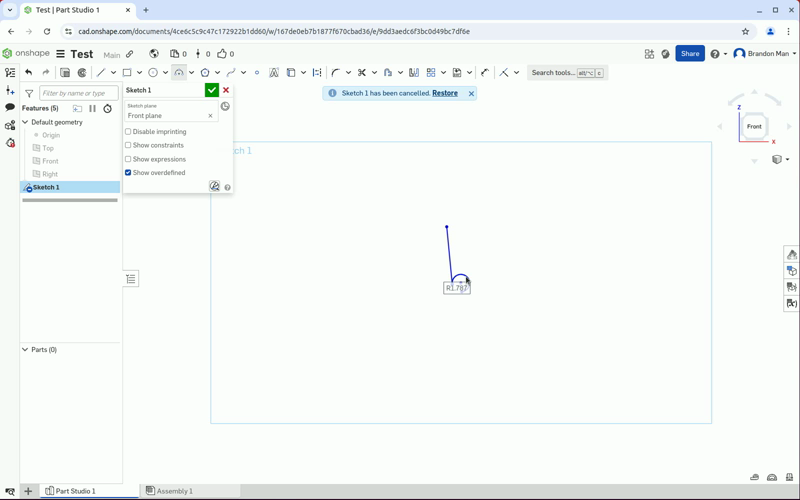
key(l)
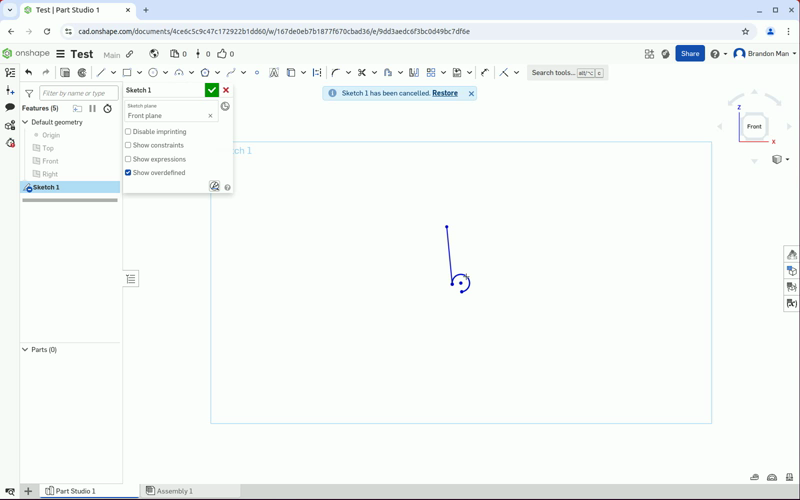
mouse_move(461, 291)
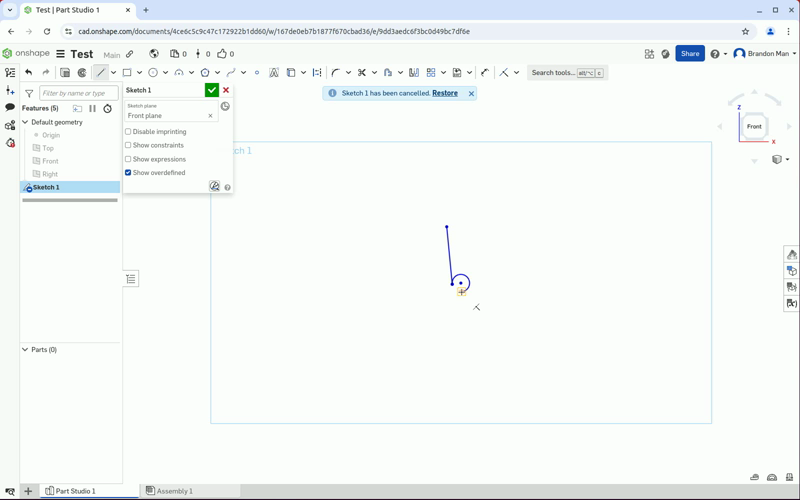
click(461, 291)
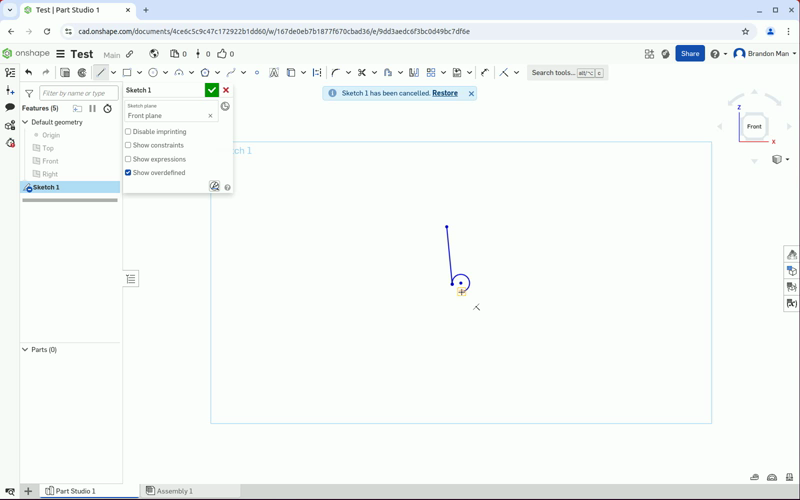
key_down(shift)
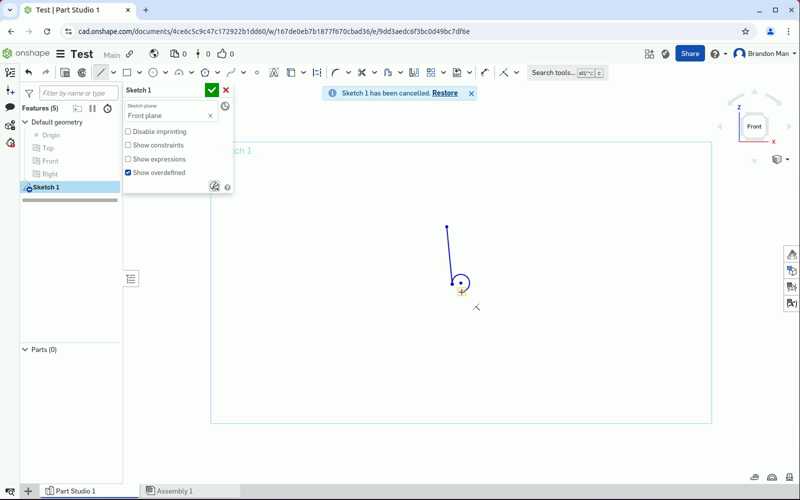
mouse_move(491, 291)
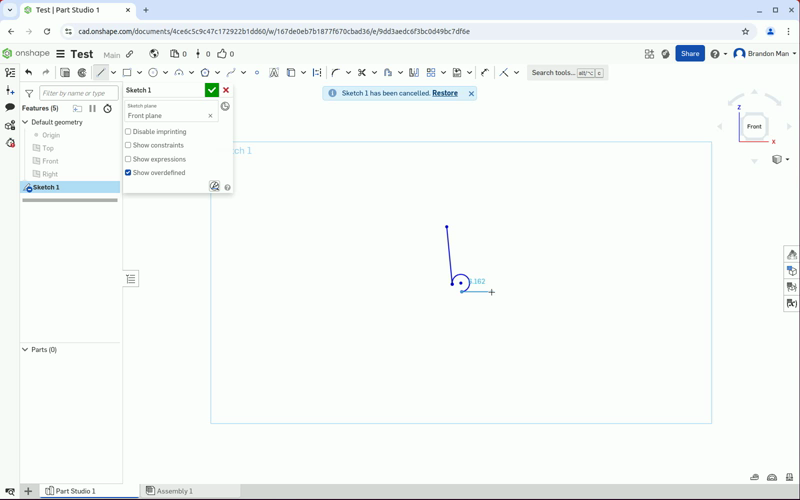
mouse_move(501, 290)
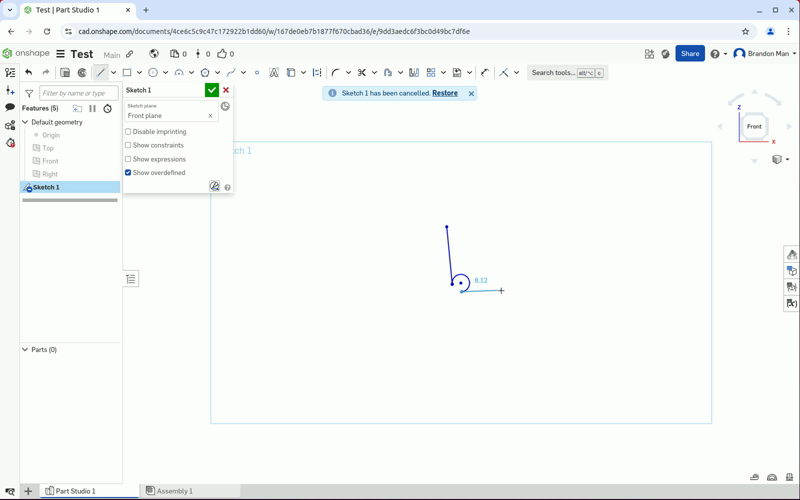
click(501, 290)
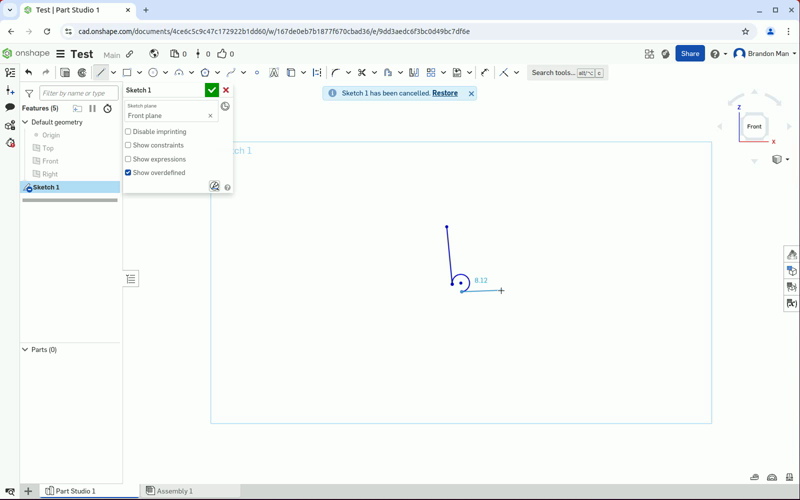
key_up(shift)
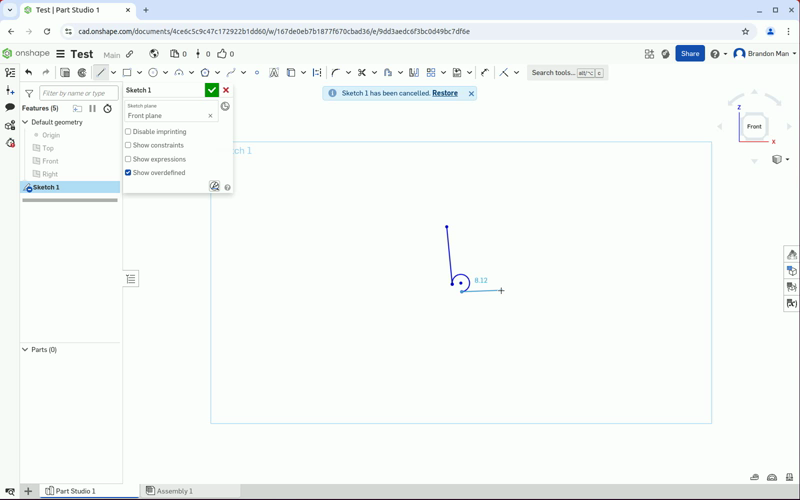
key(esc)
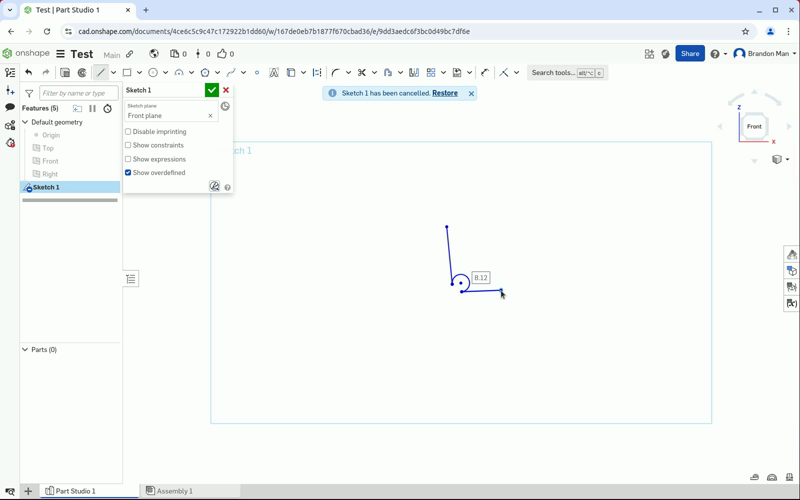
key(a)
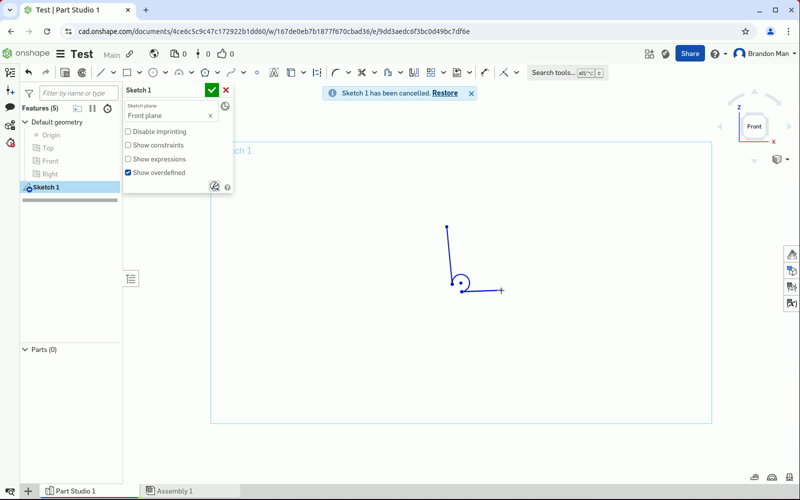
mouse_move(501, 290)
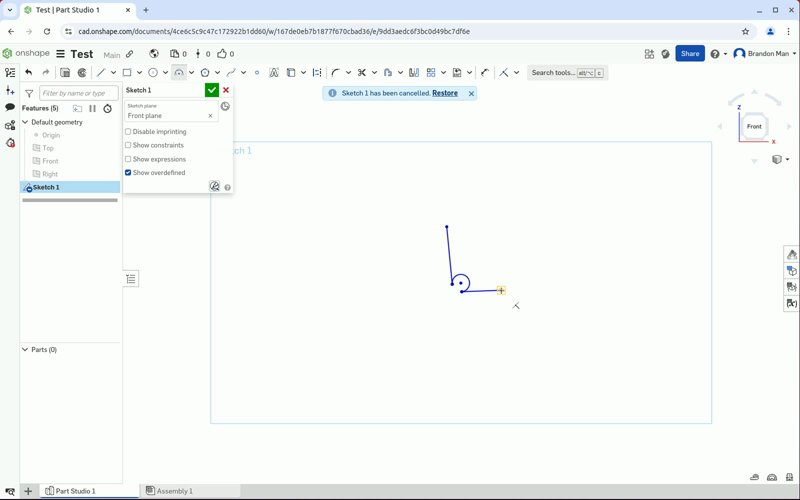
click(501, 290)
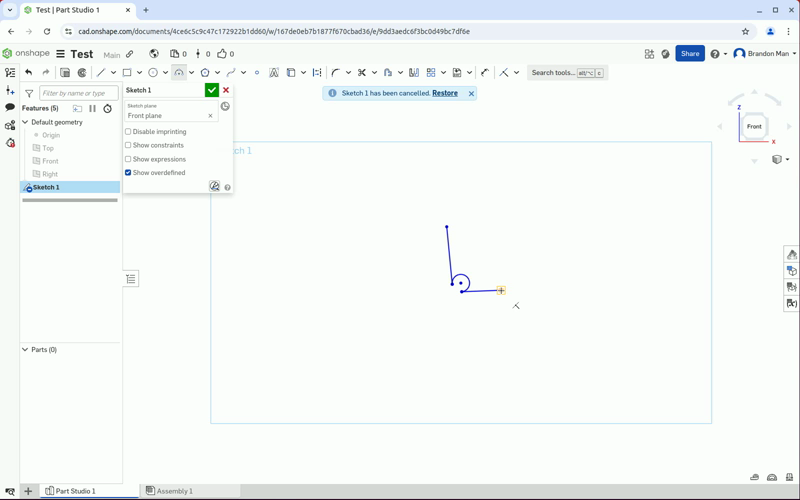
key_down(shift)
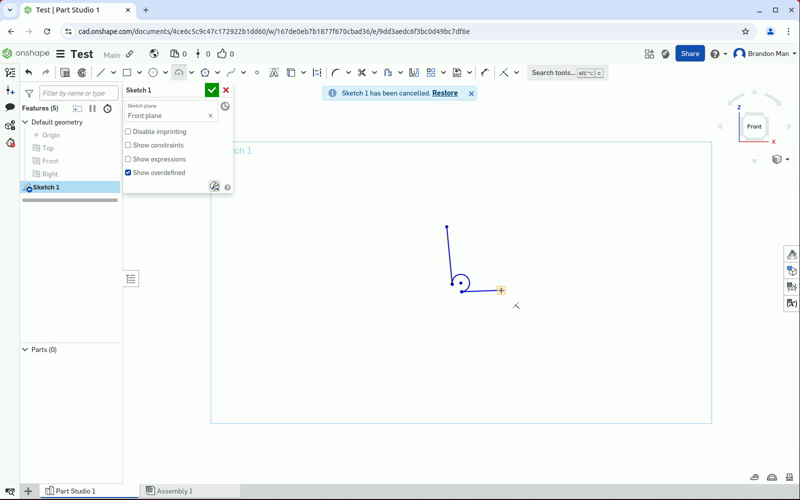
mouse_move(502, 276)
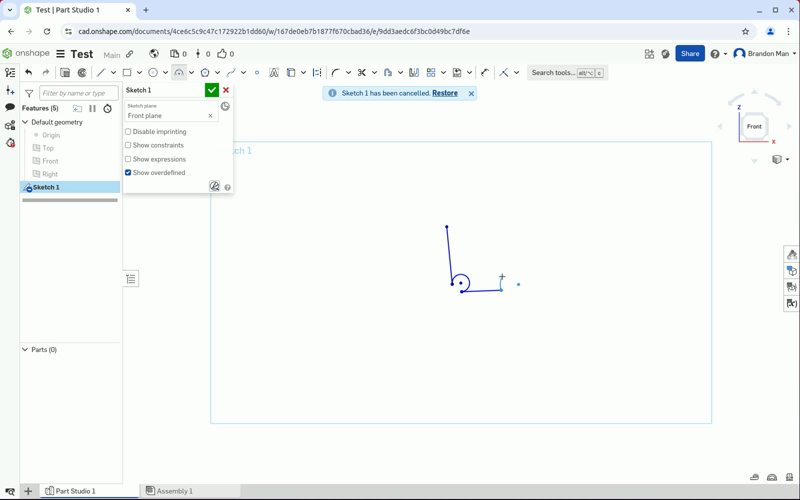
click(502, 276)
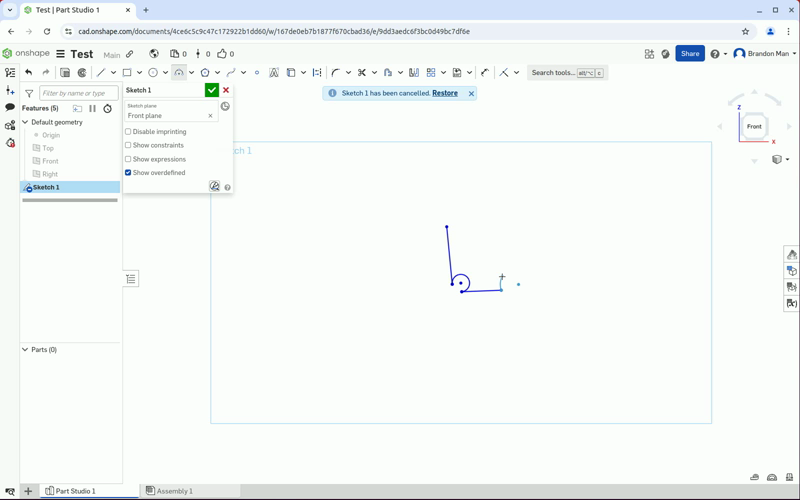
mouse_move(494, 282)
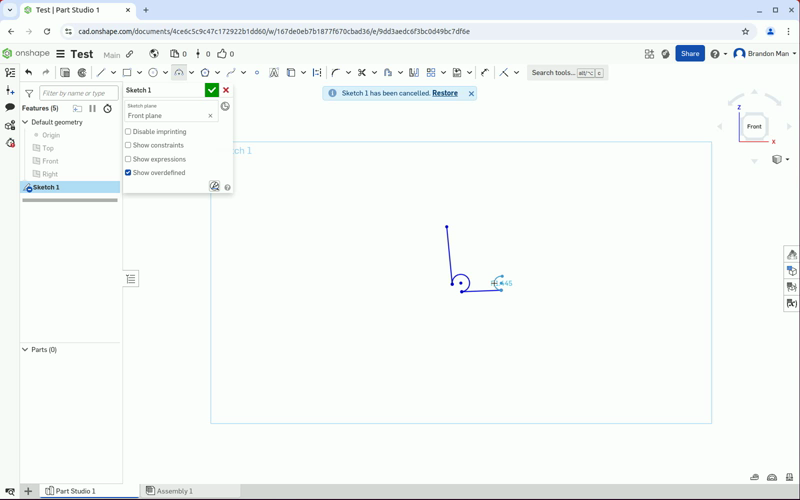
click(494, 282)
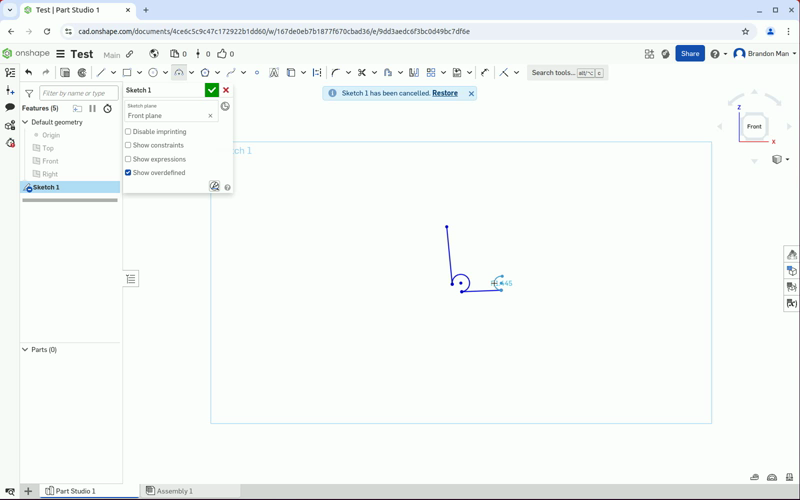
key_up(shift)
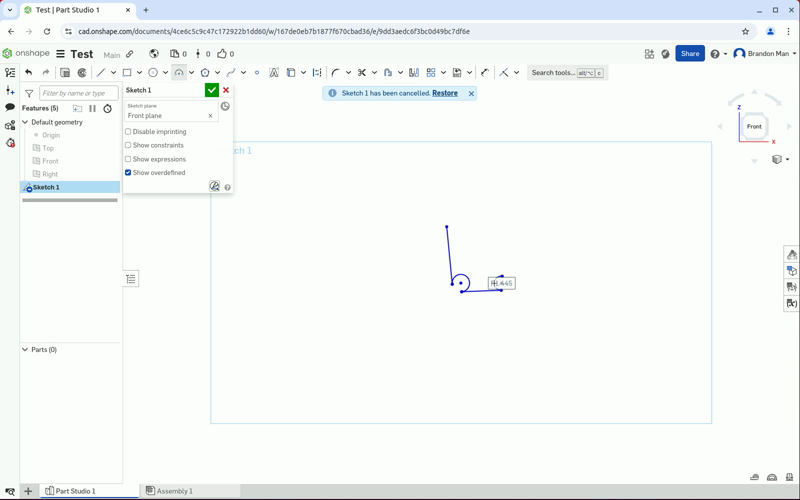
key(esc)
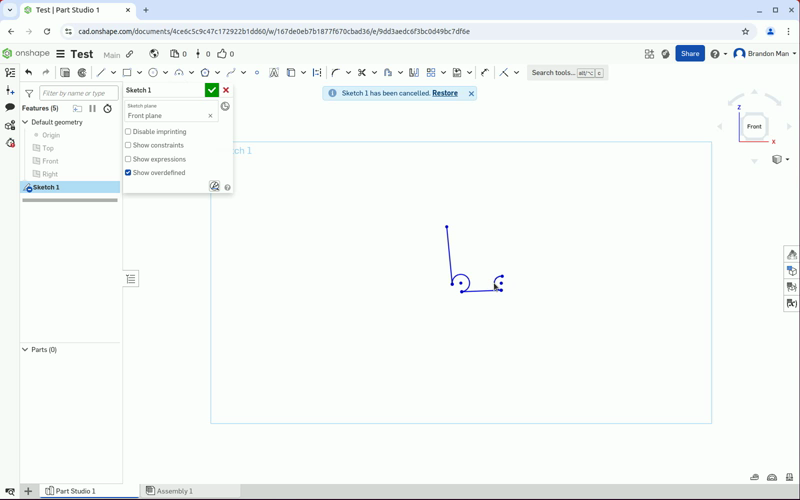
key(l)
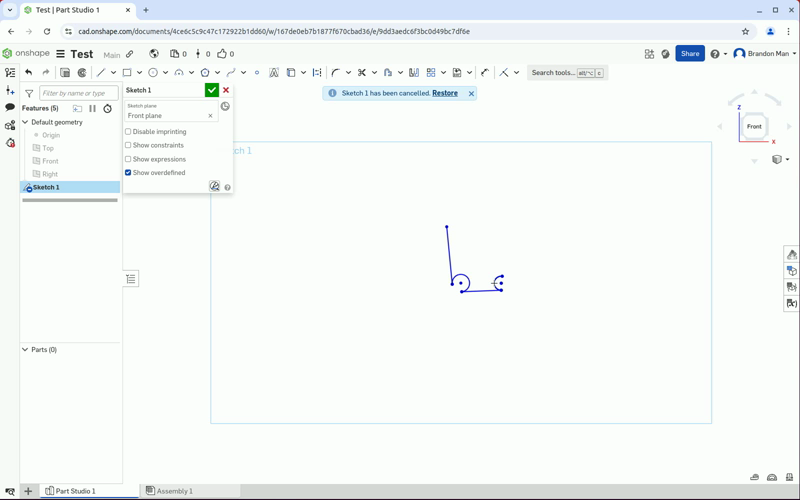
mouse_move(502, 276)
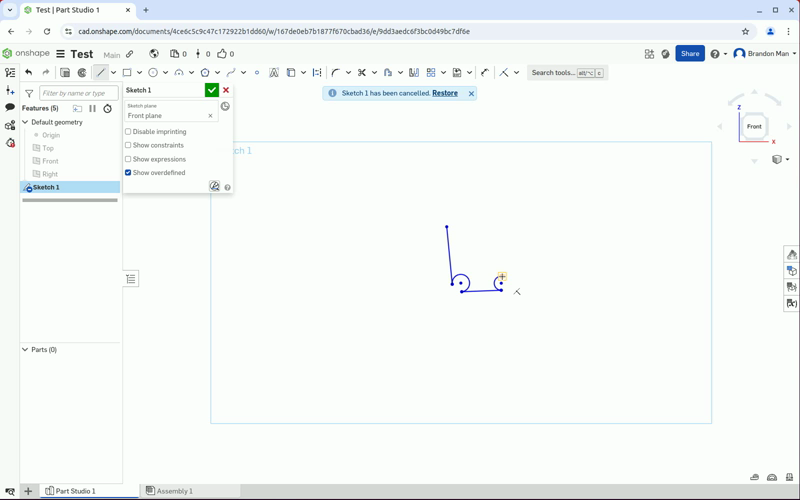
click(502, 276)
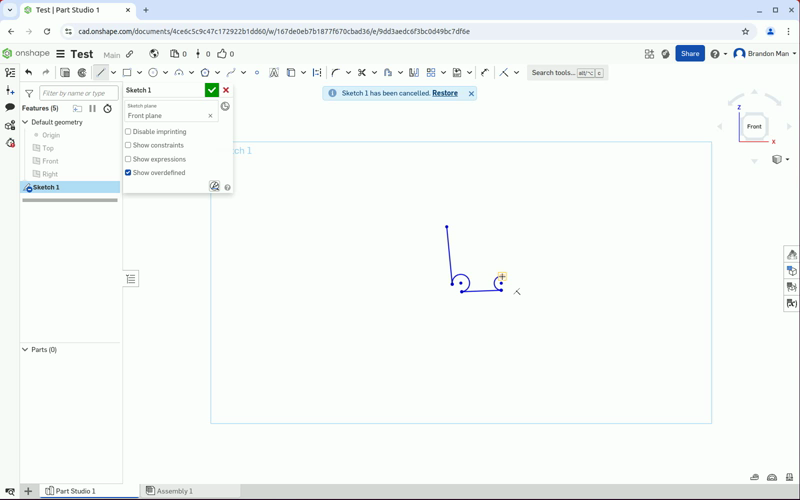
key_down(shift)
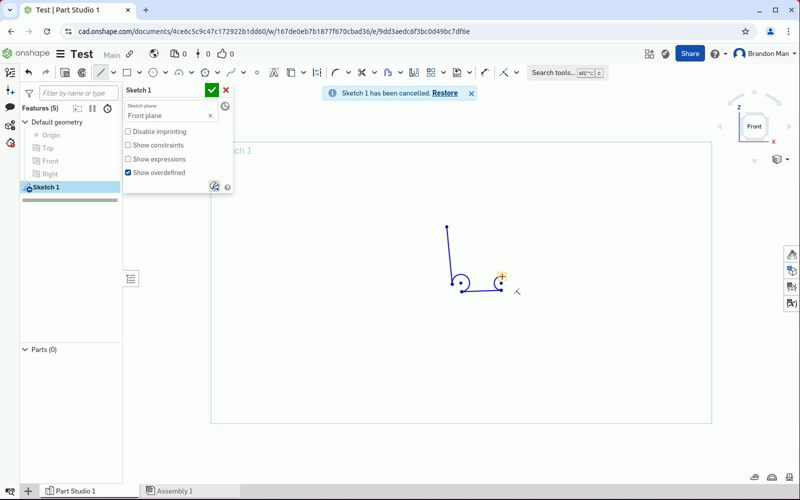
mouse_move(532, 276)
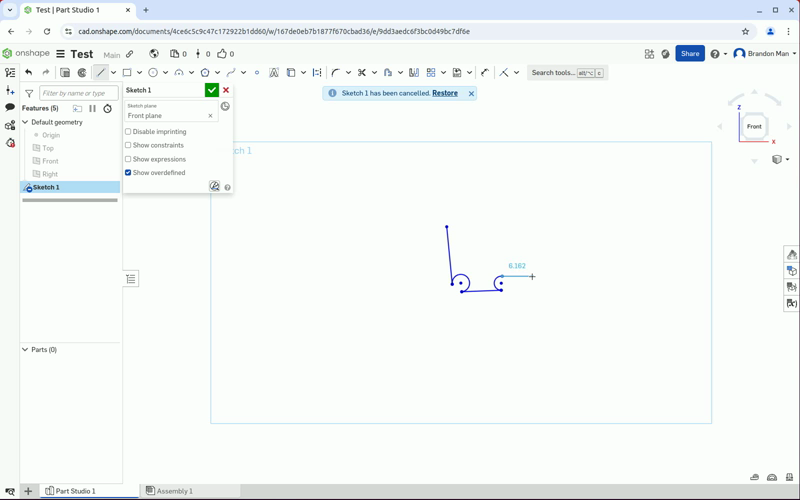
mouse_move(478, 275)
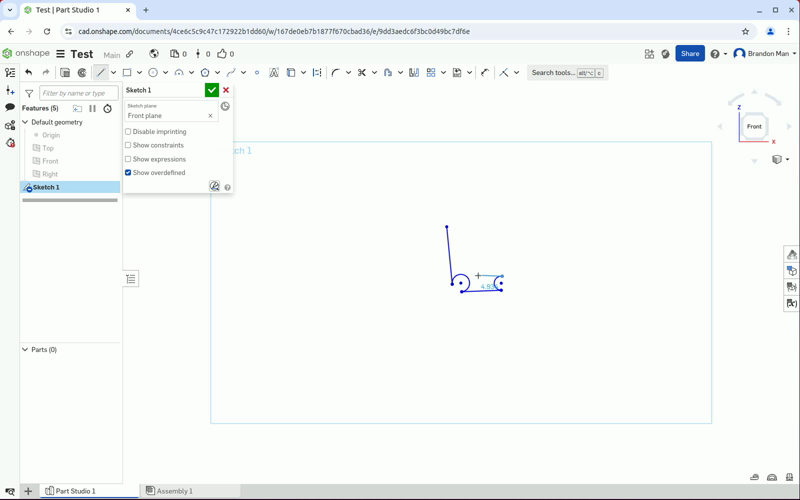
click(478, 275)
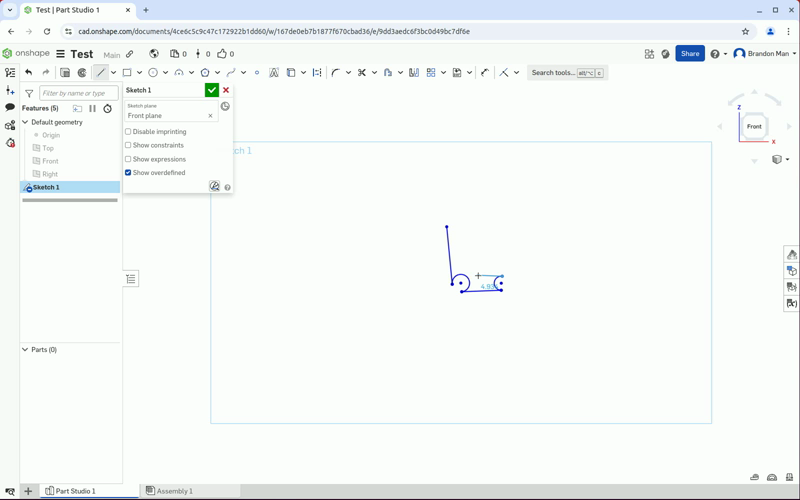
key_up(shift)
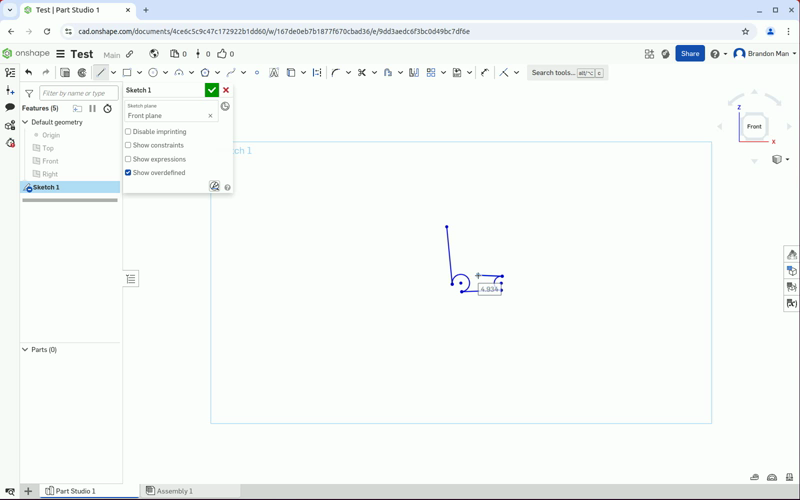
key(esc)
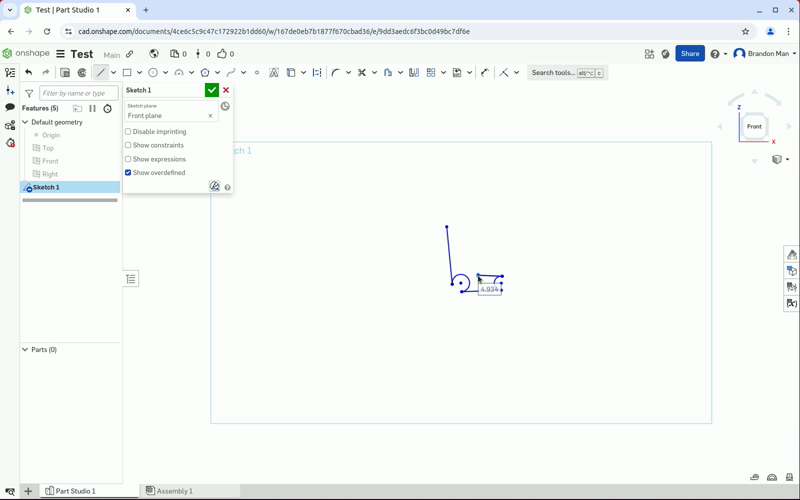
key(a)
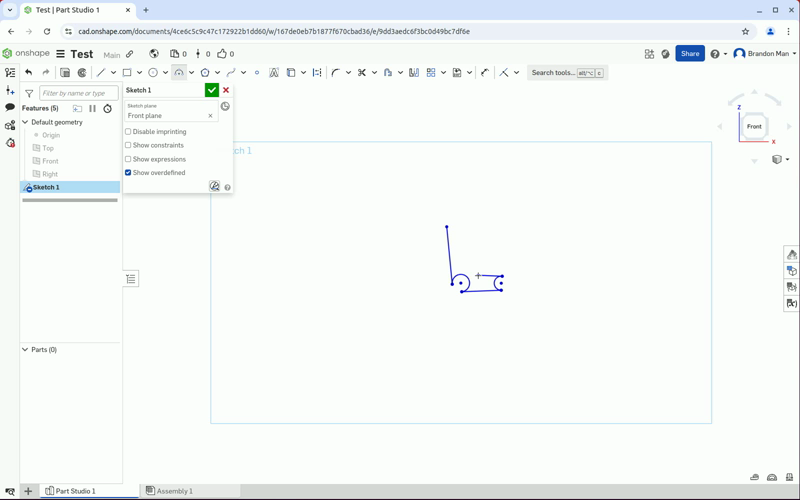
mouse_move(478, 275)
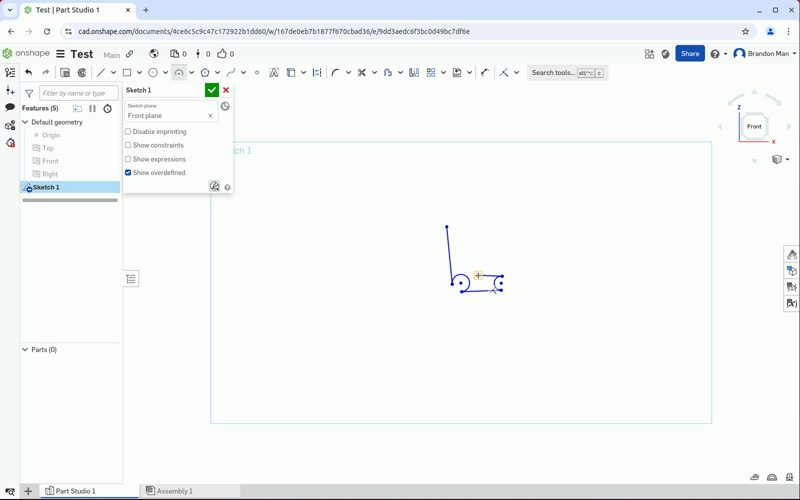
click(478, 275)
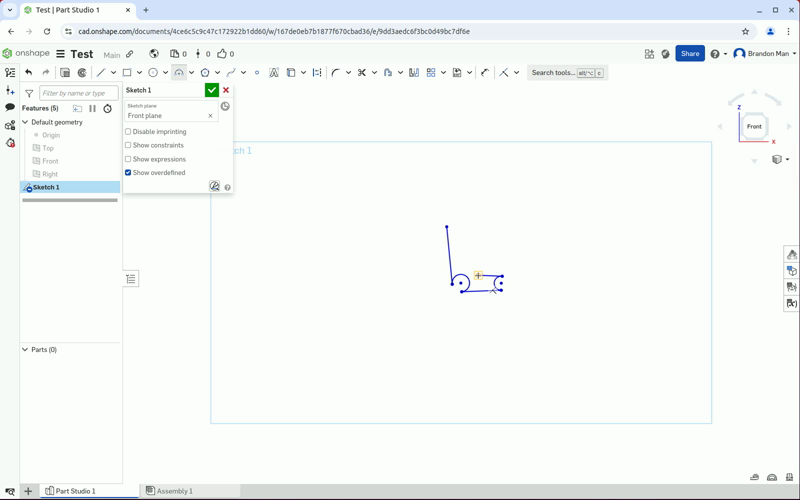
key_down(shift)
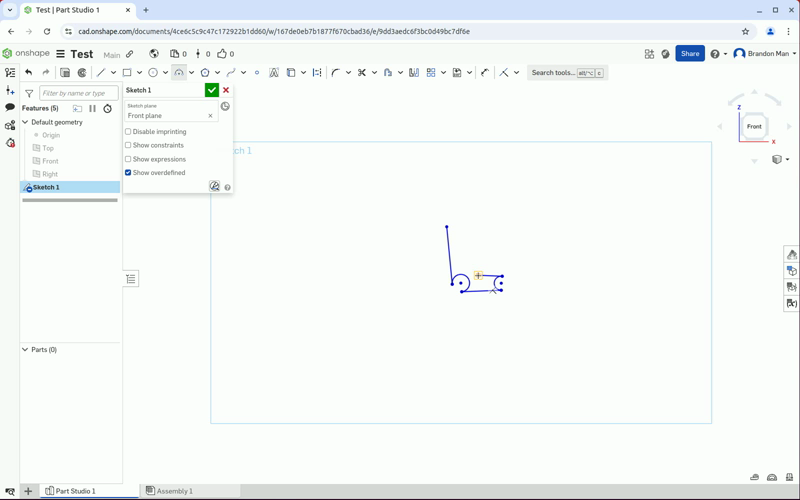
mouse_move(471, 267)
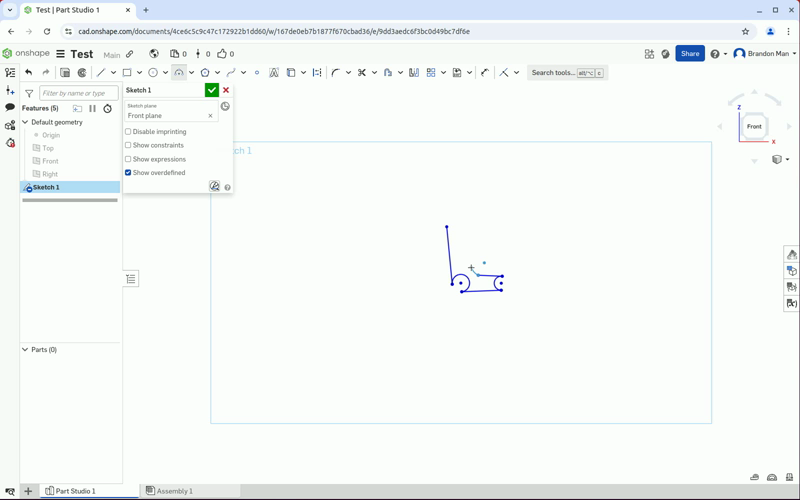
click(471, 267)
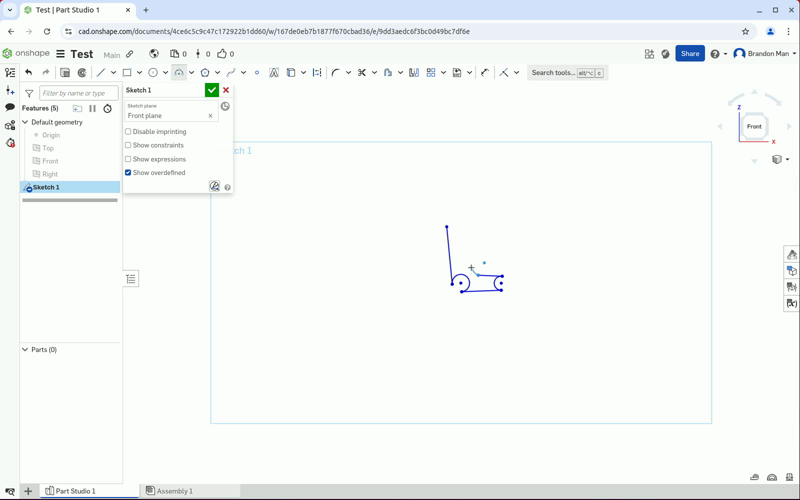
mouse_move(472, 272)
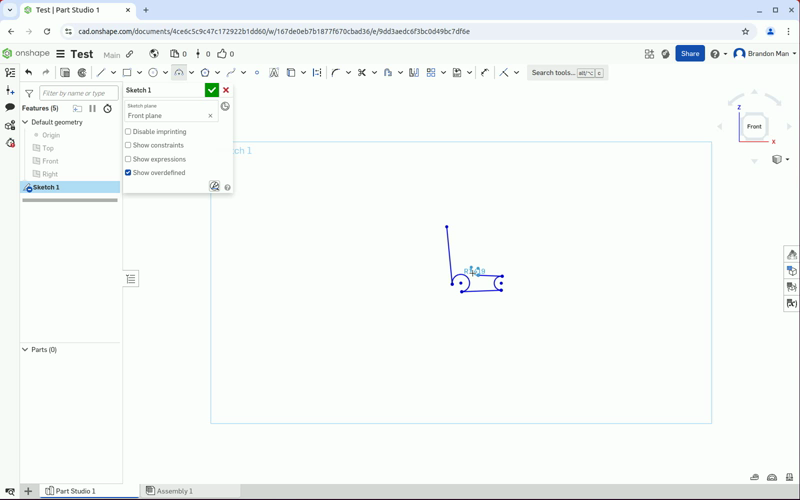
click(472, 272)
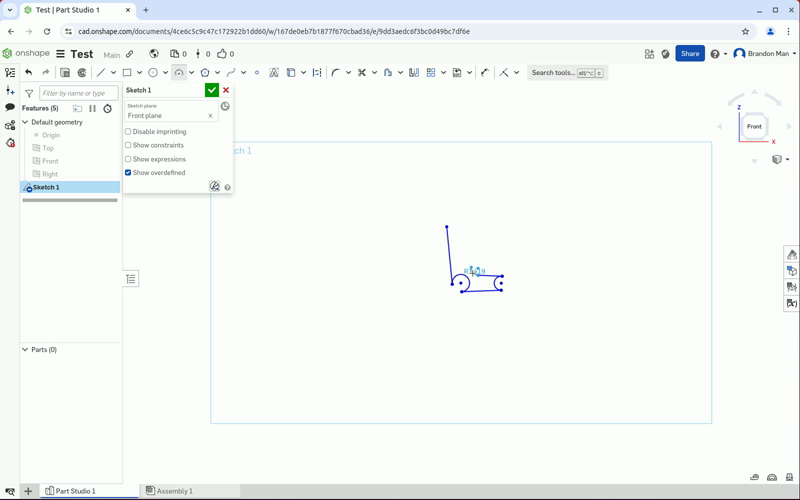
key_up(shift)
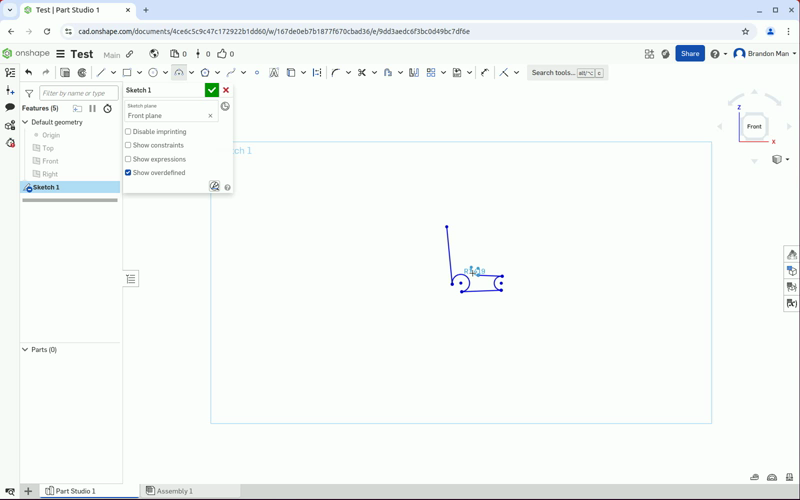
key(esc)
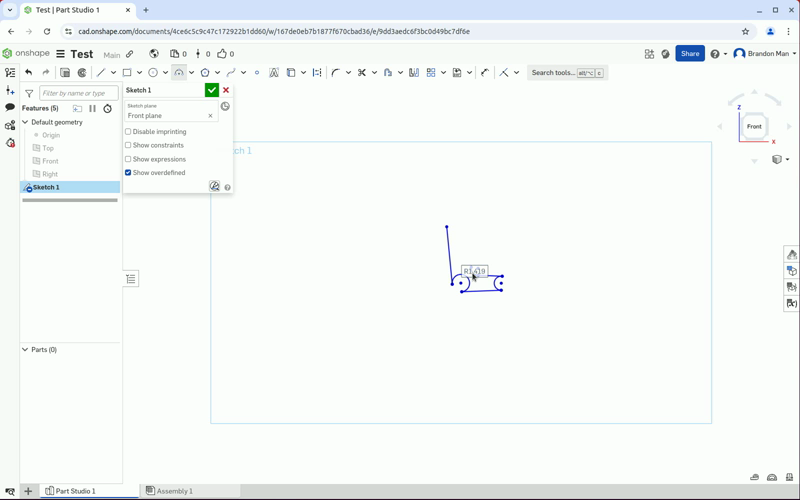
key(l)
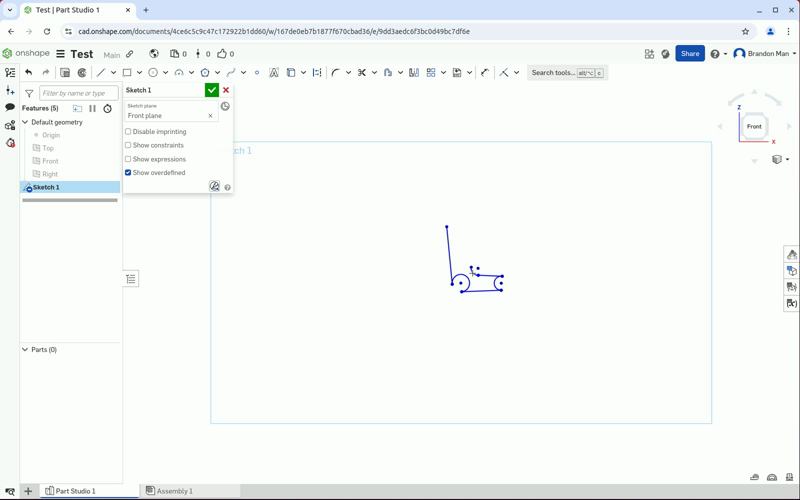
mouse_move(471, 267)
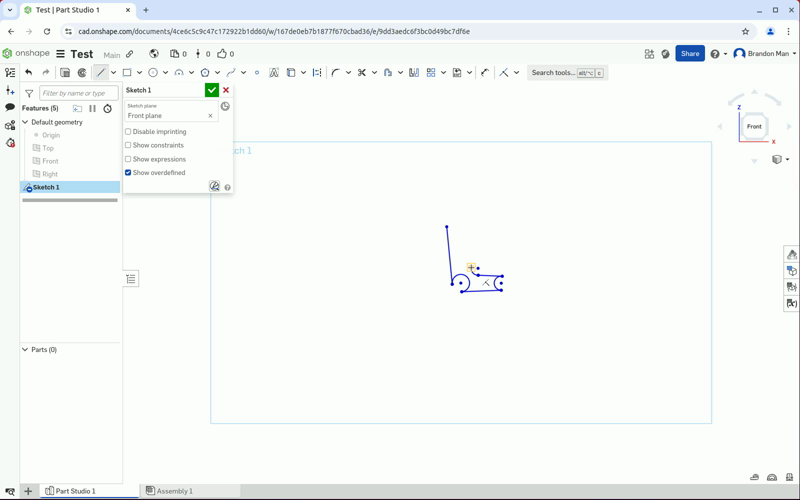
click(471, 267)
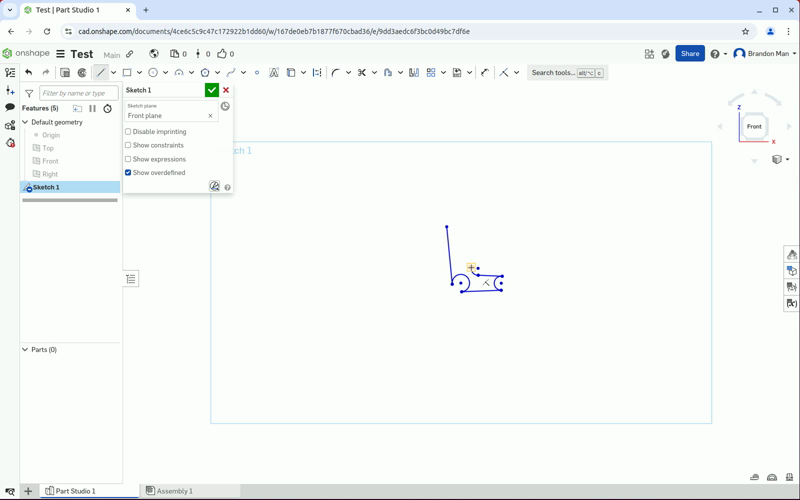
key_down(shift)
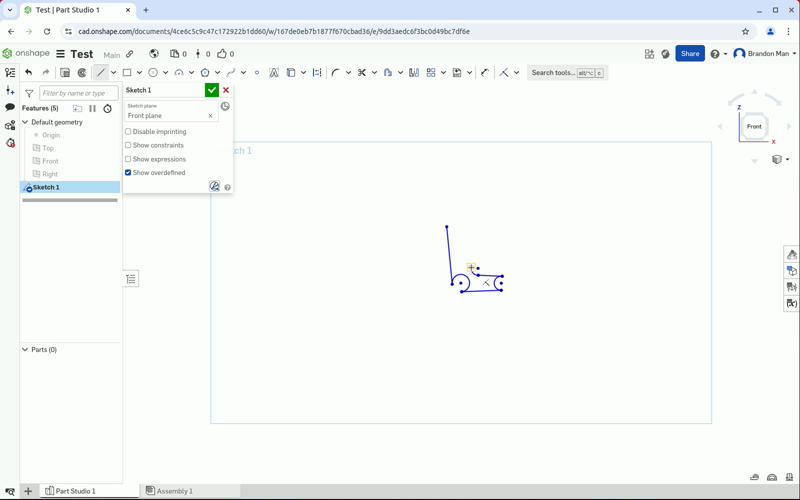
mouse_move(501, 267)
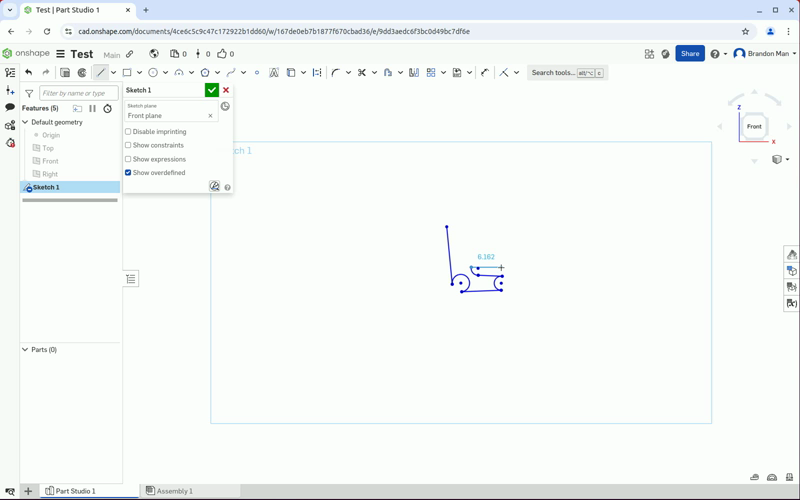
mouse_move(475, 226)
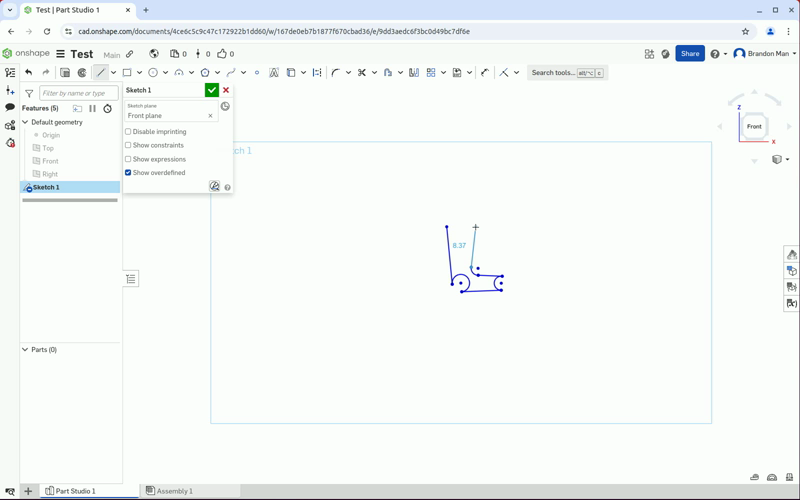
click(475, 226)
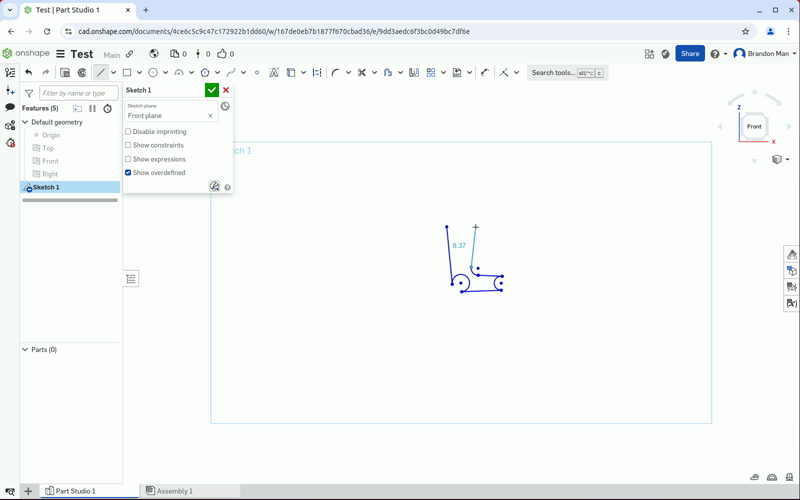
key_up(shift)
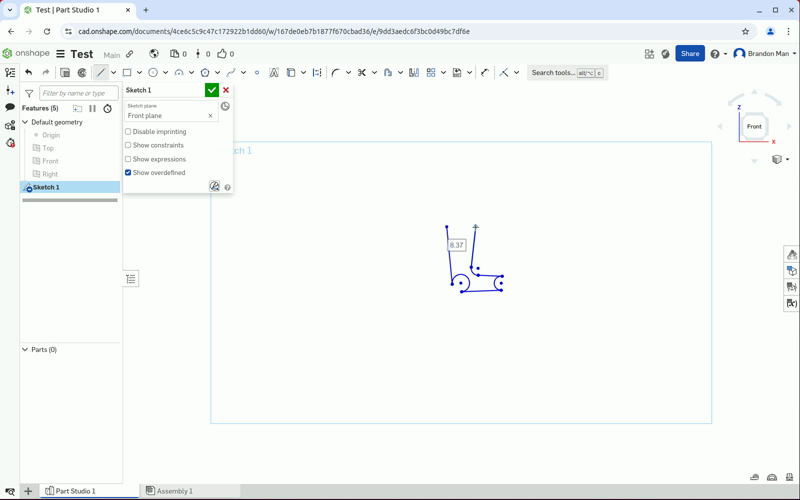
key(esc)
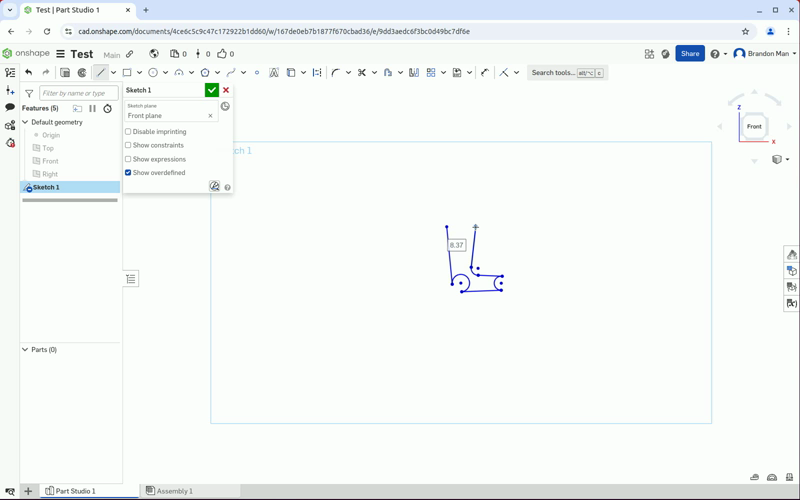
key(a)
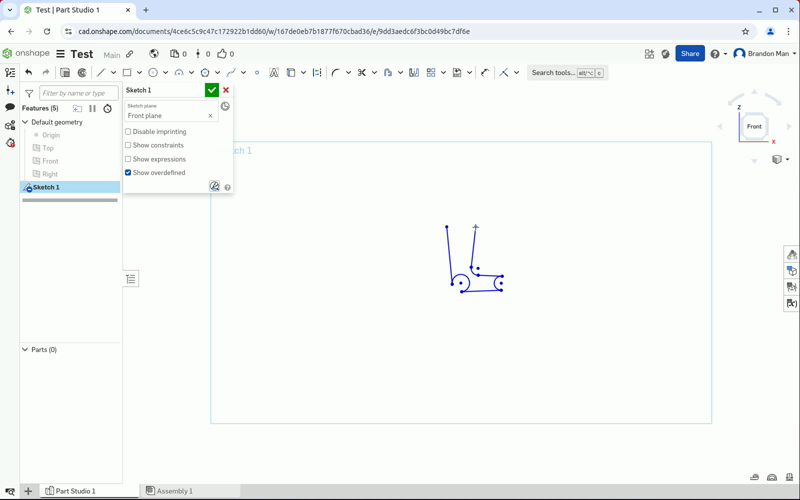
mouse_move(475, 226)
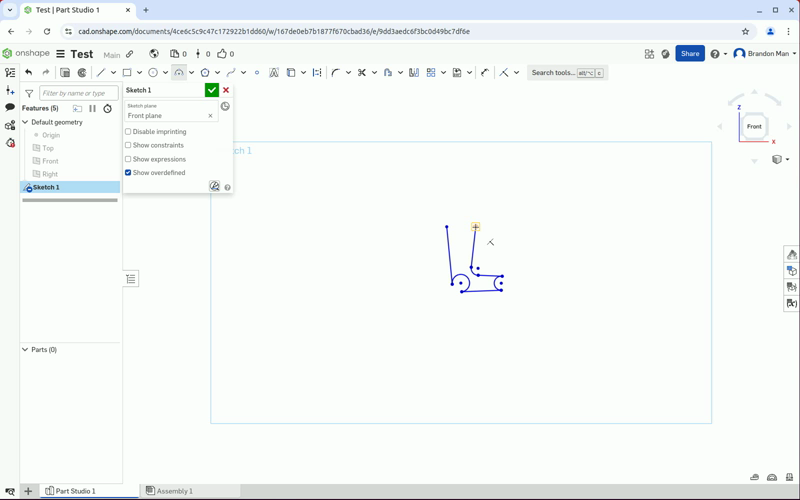
click(475, 226)
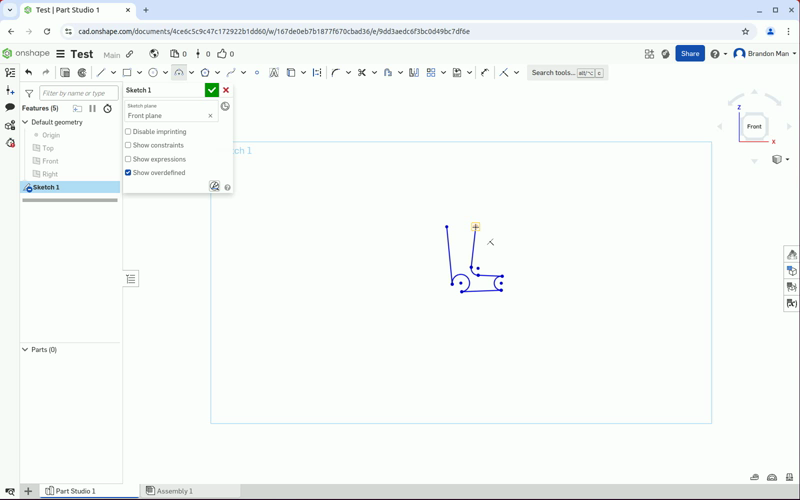
mouse_move(446, 226)
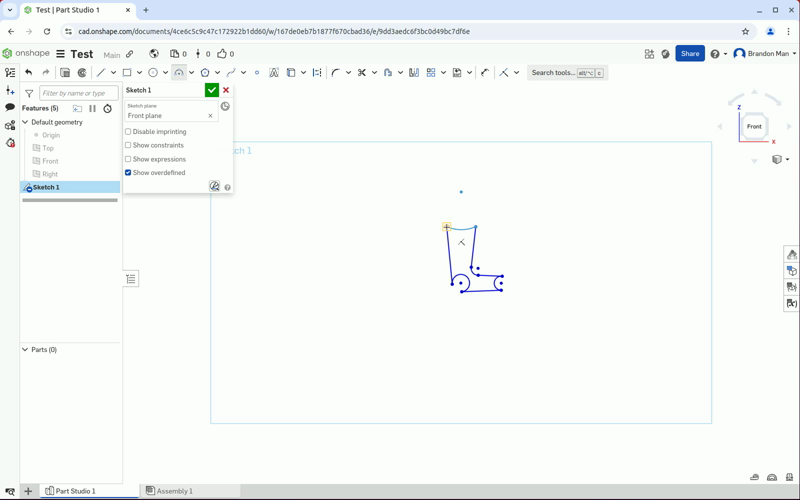
click(446, 226)
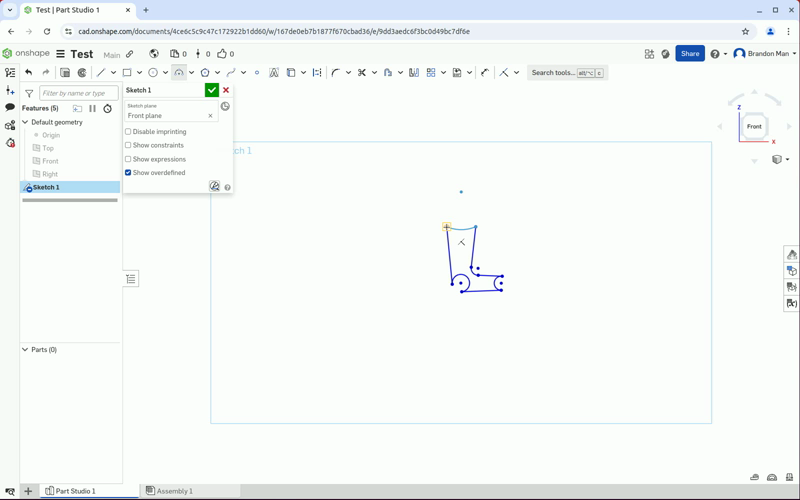
key_down(shift)
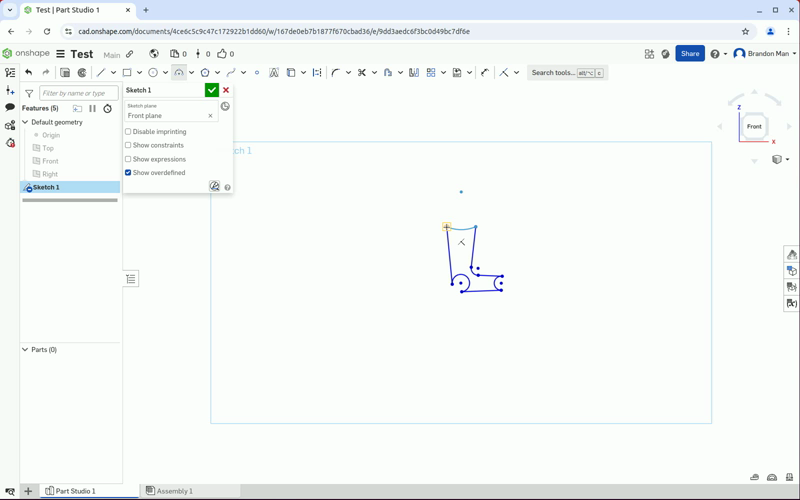
mouse_move(461, 239)
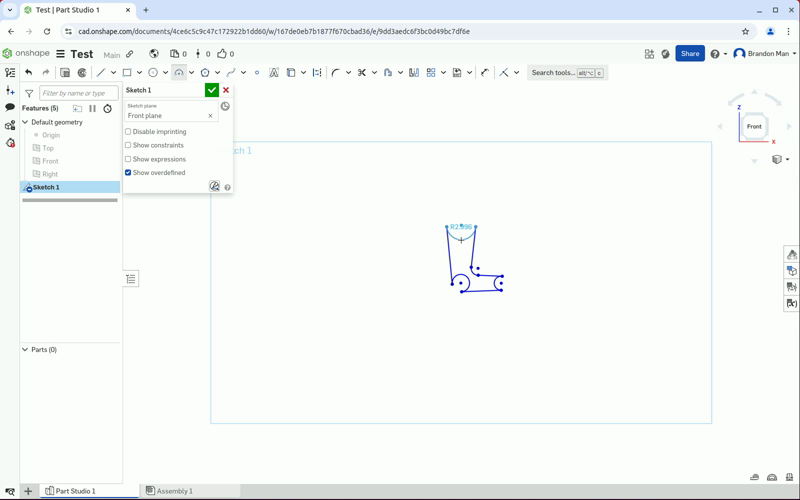
click(461, 239)
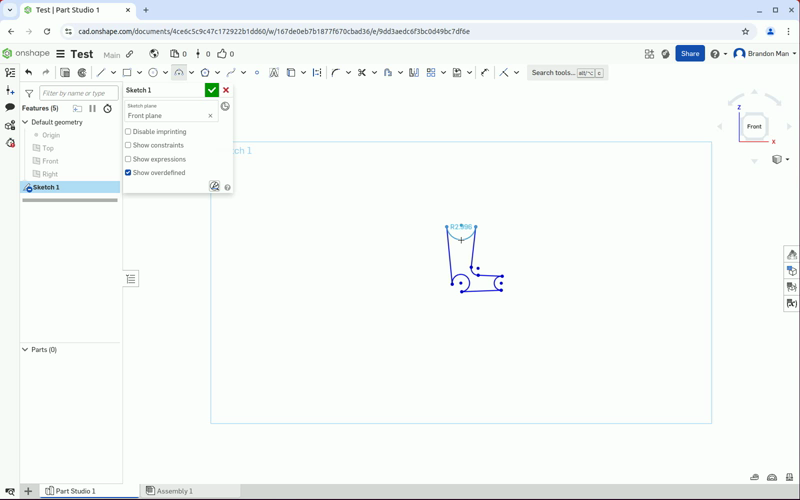
key_up(shift)
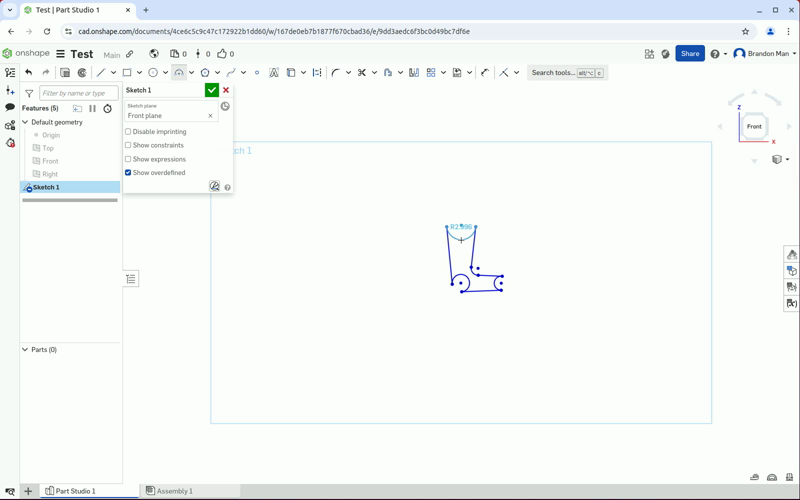
key(esc)
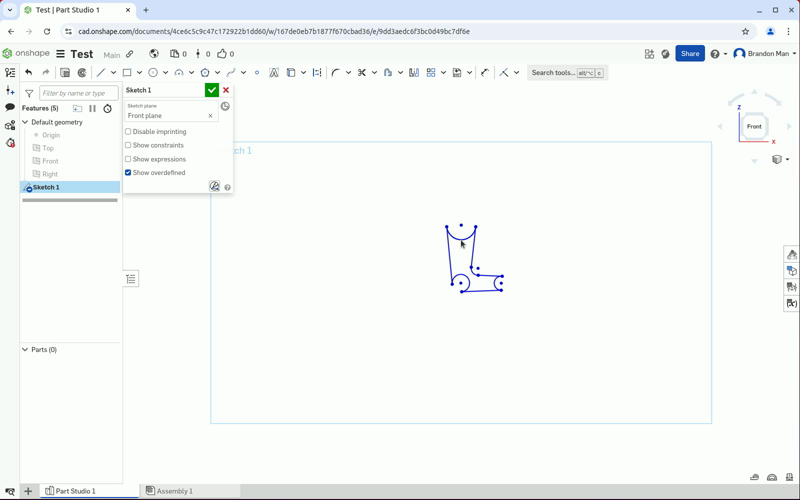
mouse_move(458, 259)
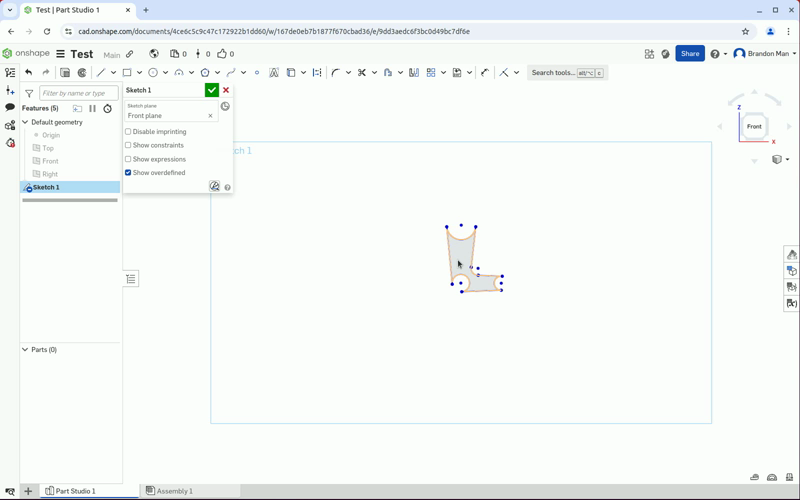
scroll(6)
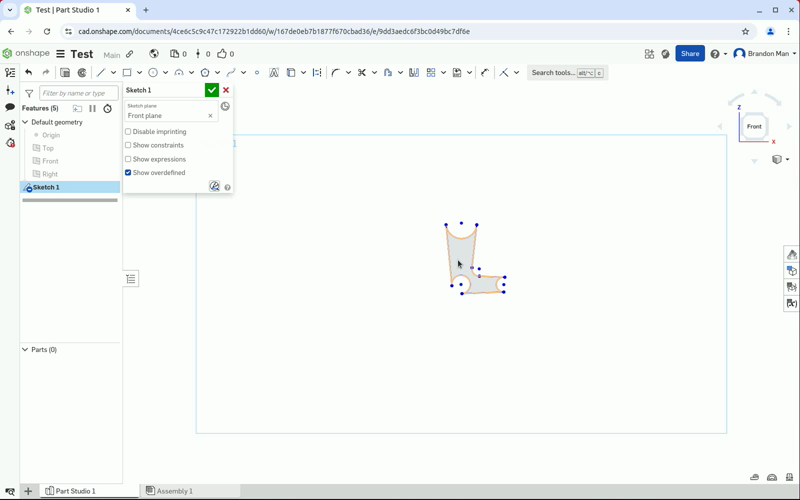
scroll(6)
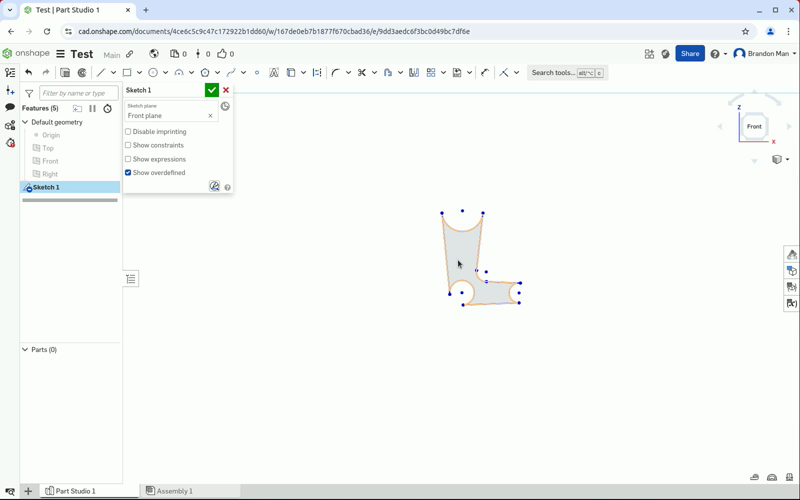
scroll(6)
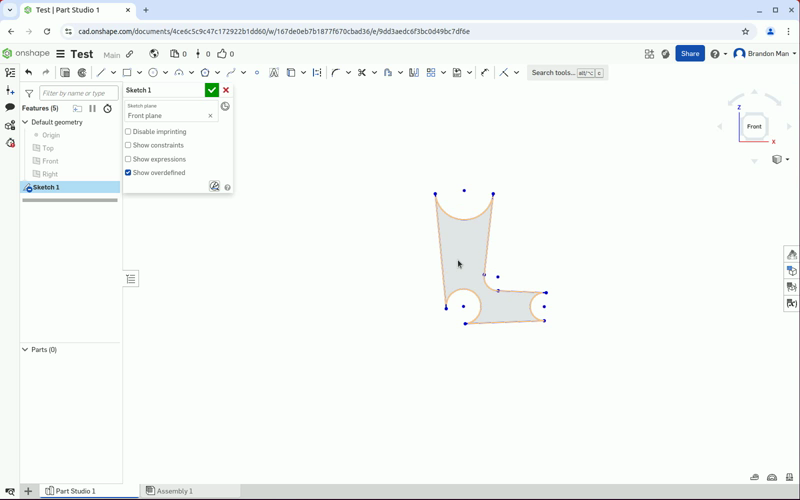
scroll(6)
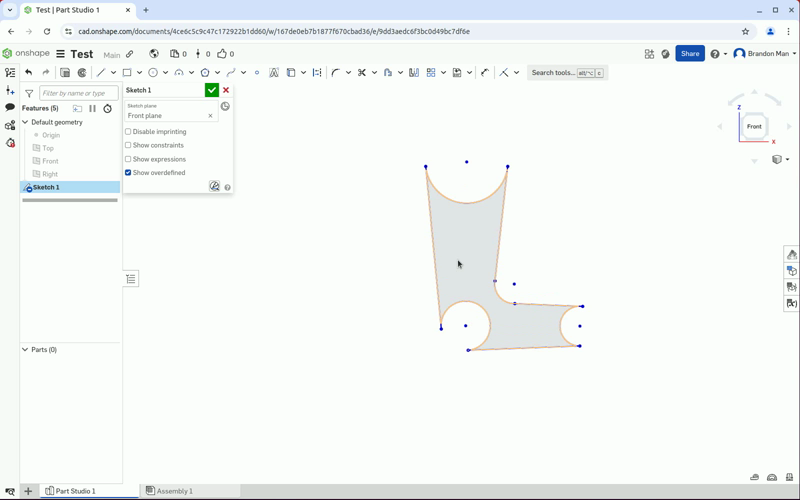
scroll(6)
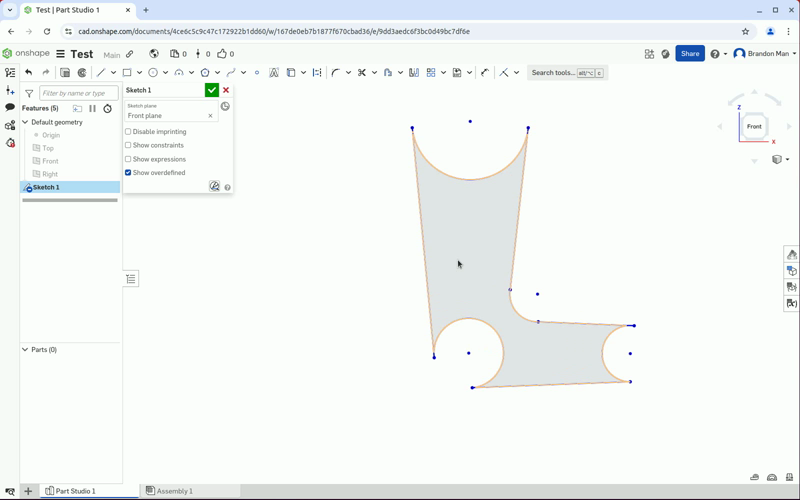
scroll(6)
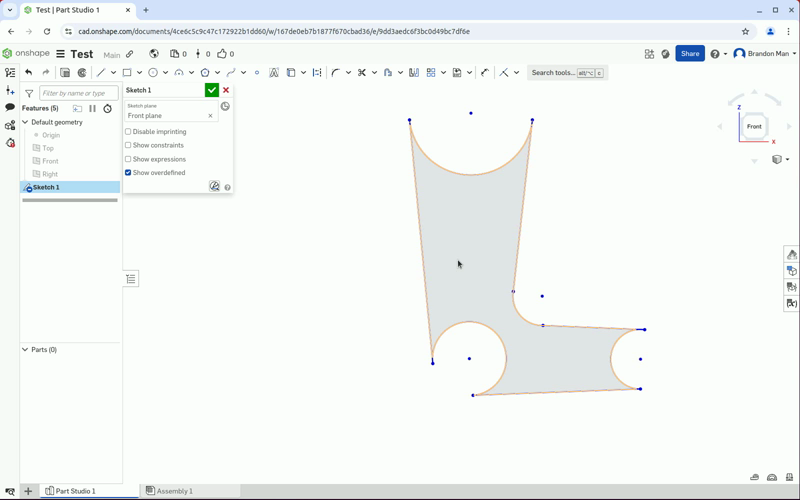
scroll(6)
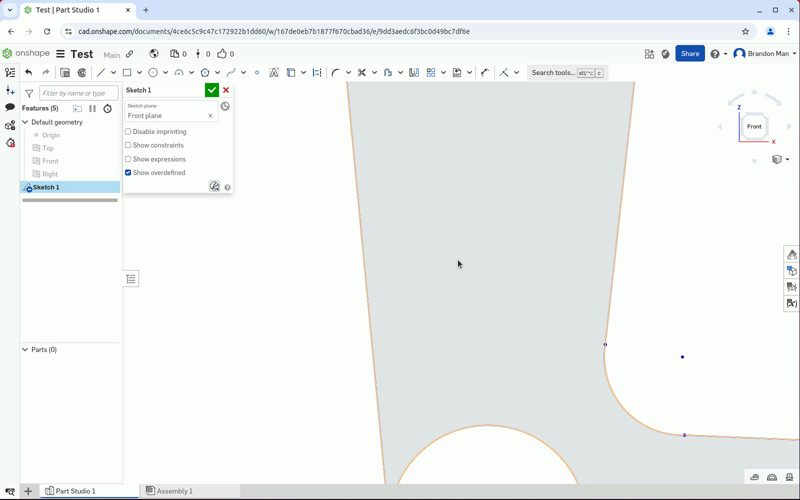
click(458, 259)
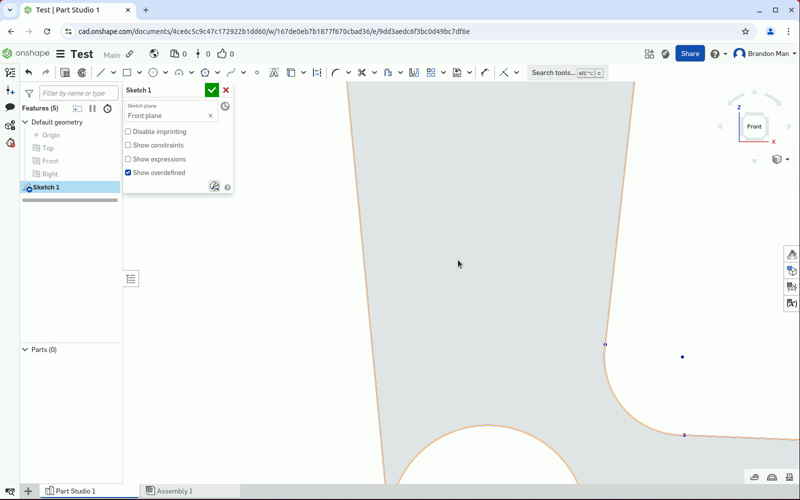
scroll(-6)
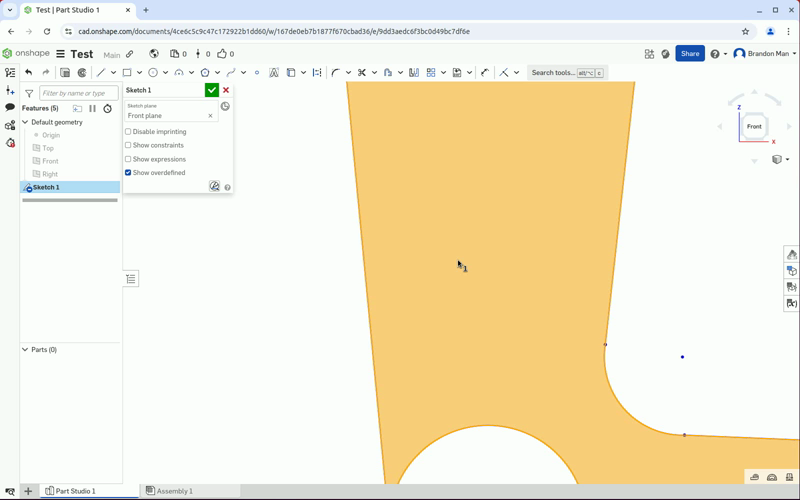
scroll(-6)
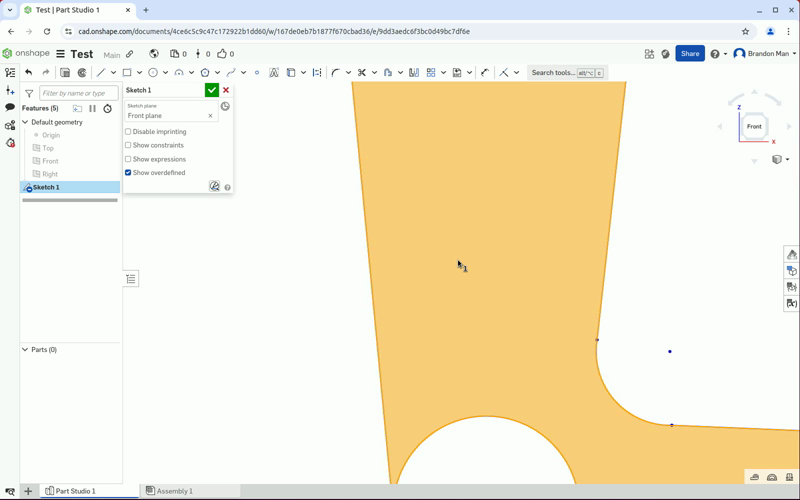
scroll(-6)
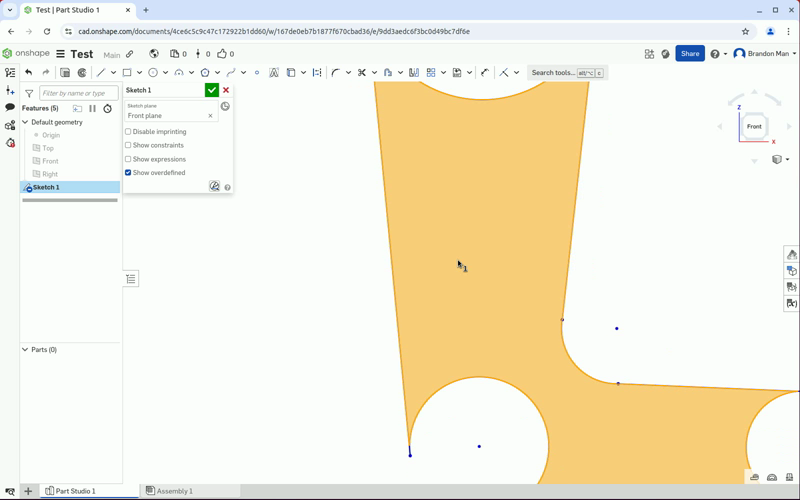
scroll(-6)
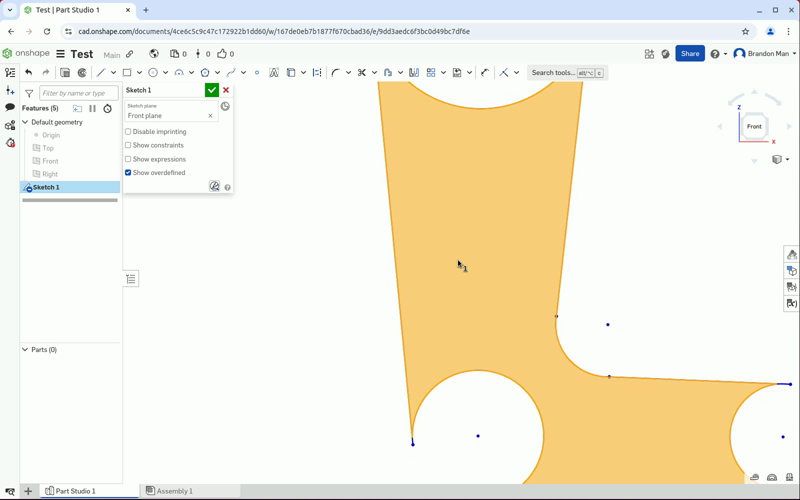
scroll(-6)
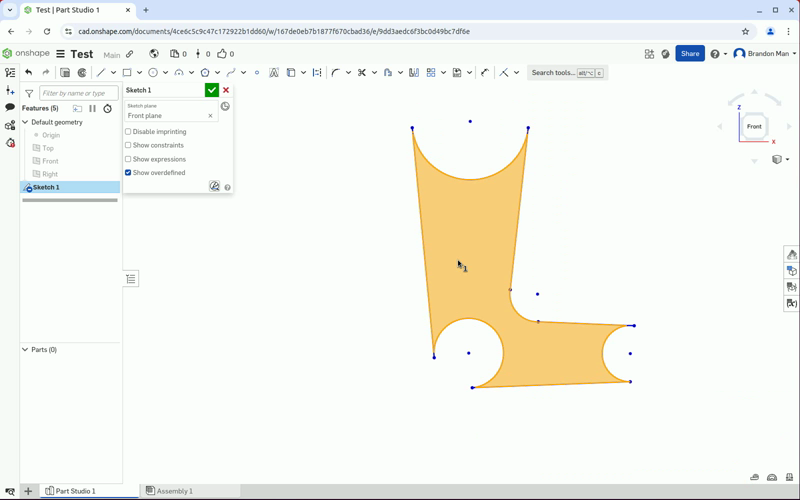
scroll(-6)
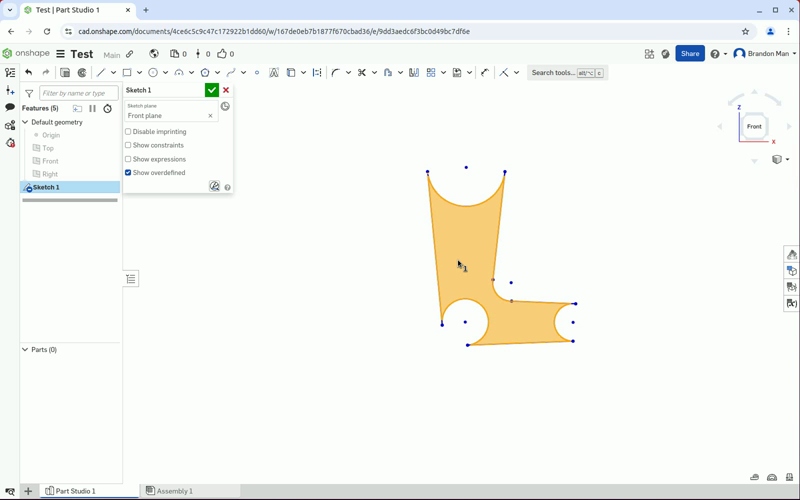
scroll(-6)
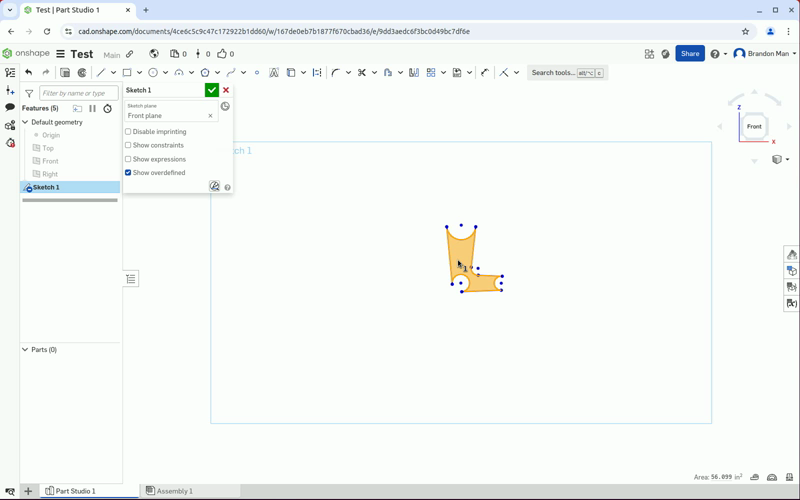
mouse_move(73, 352)
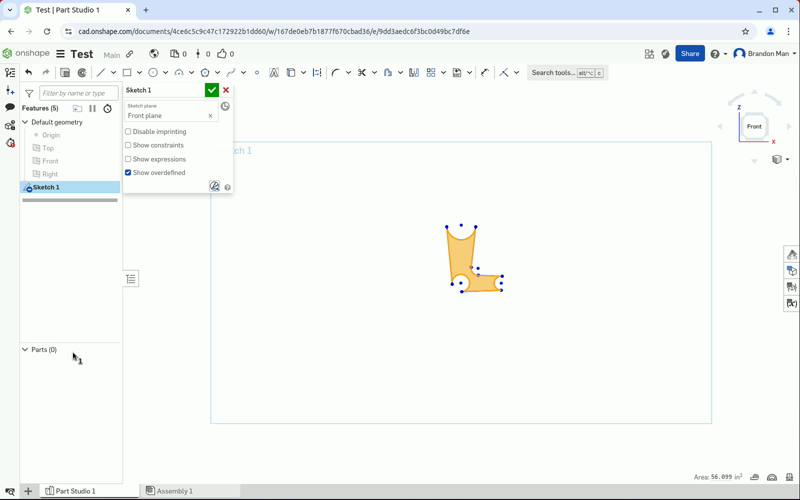
key(shift+y)
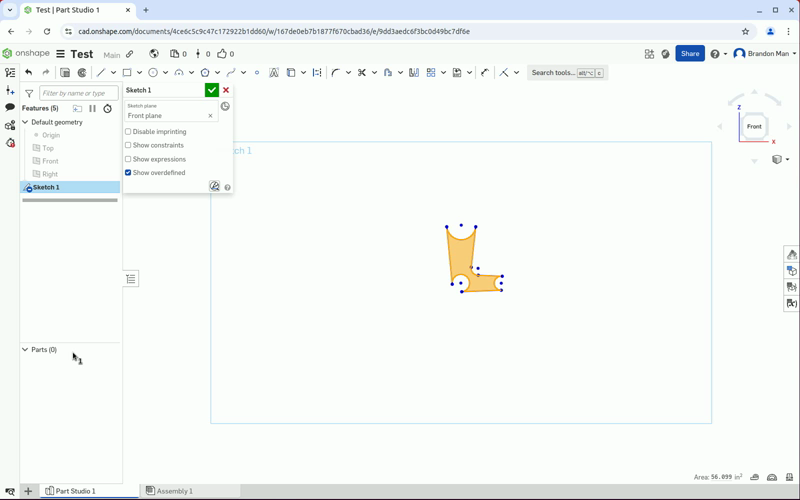
key(shift+e)
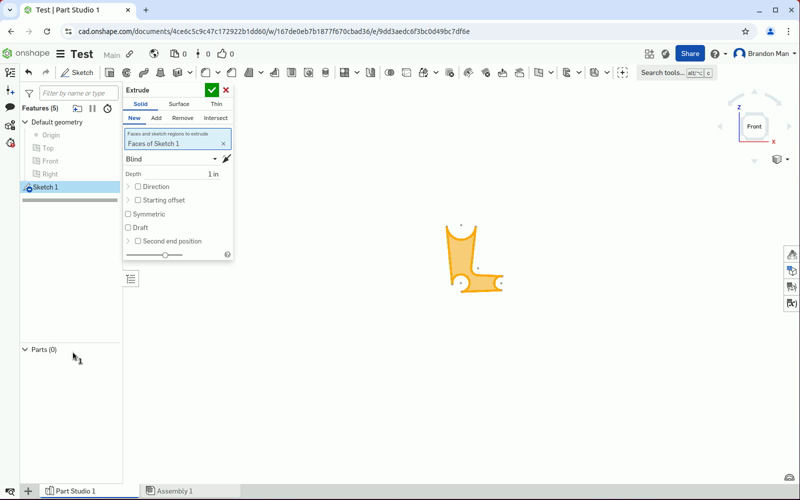
mouse_move(143, 106)
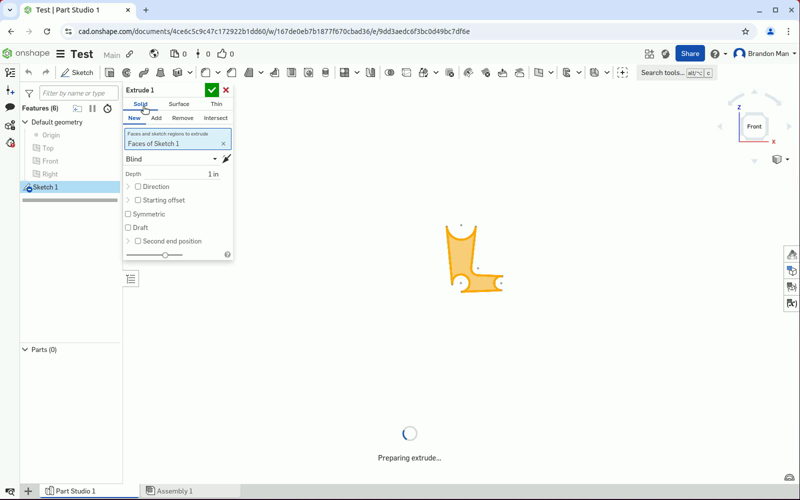
click(143, 106)
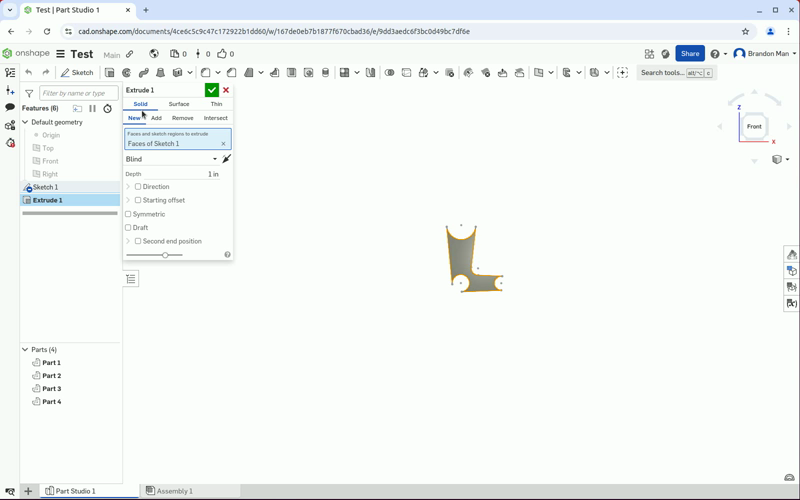
mouse_move(137, 120)
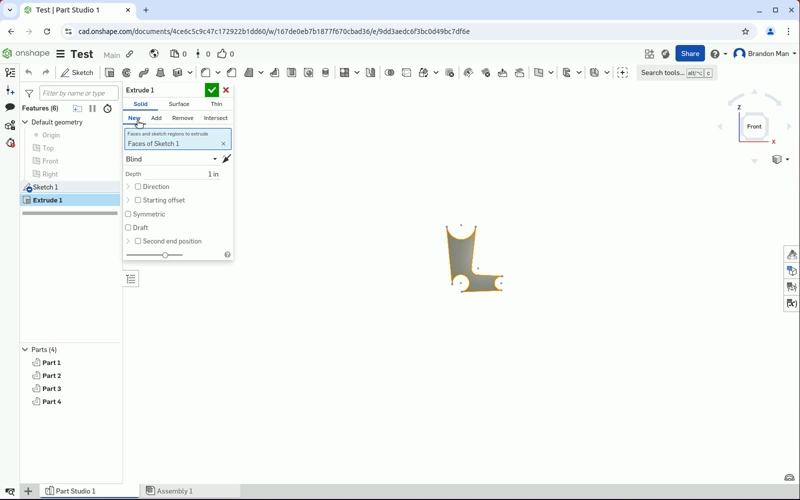
click(137, 120)
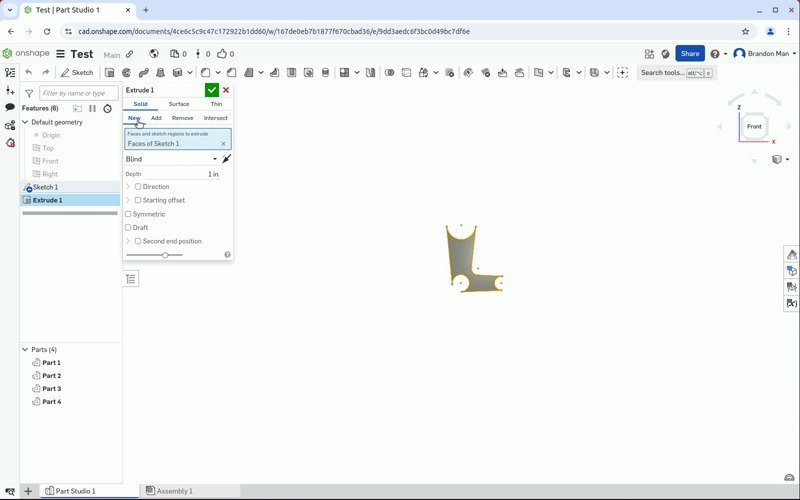
key(tab, 4)
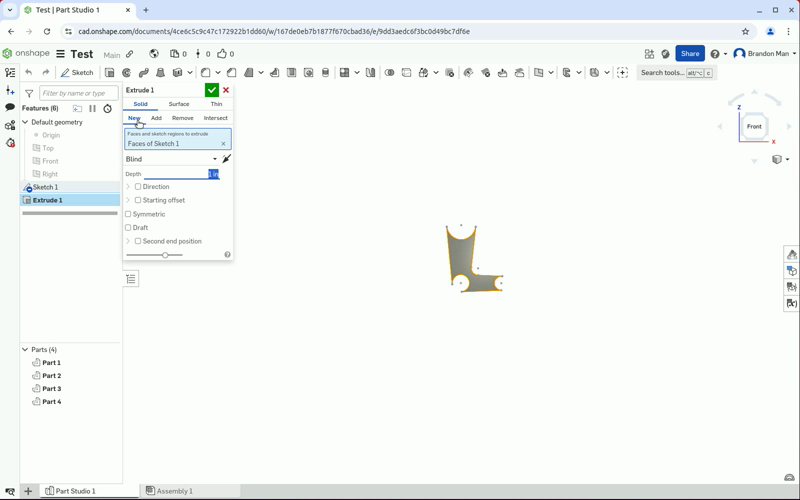
text(0.481)
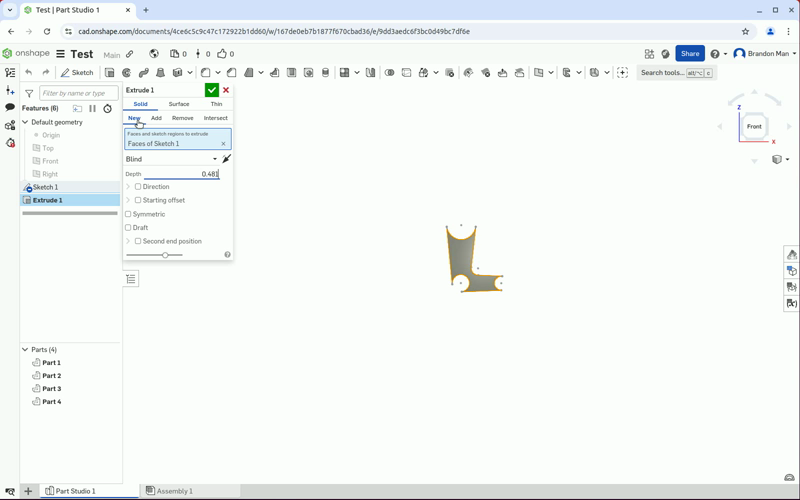
key(enter)
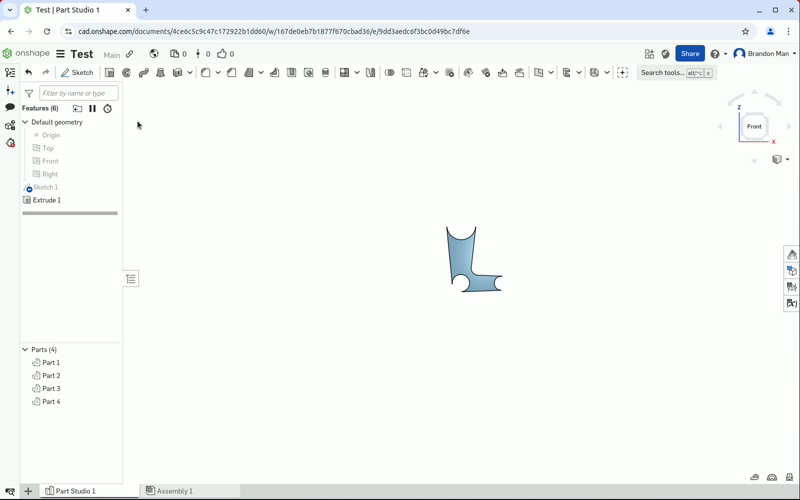
key(shift+h)
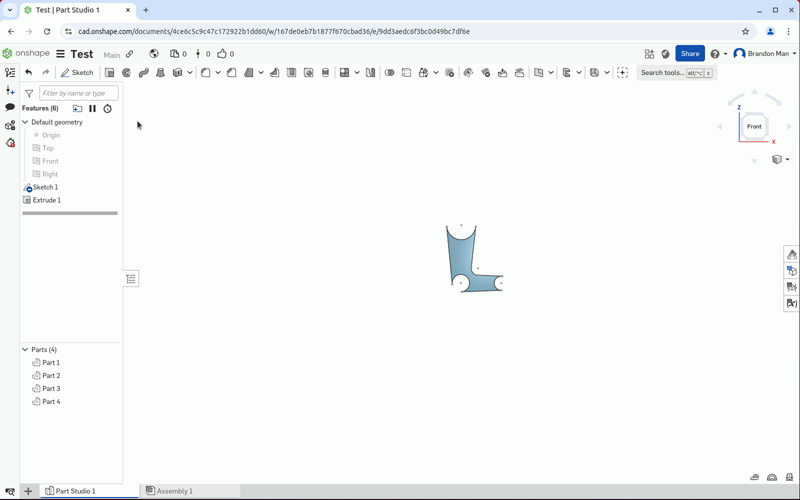
key(shift+h)
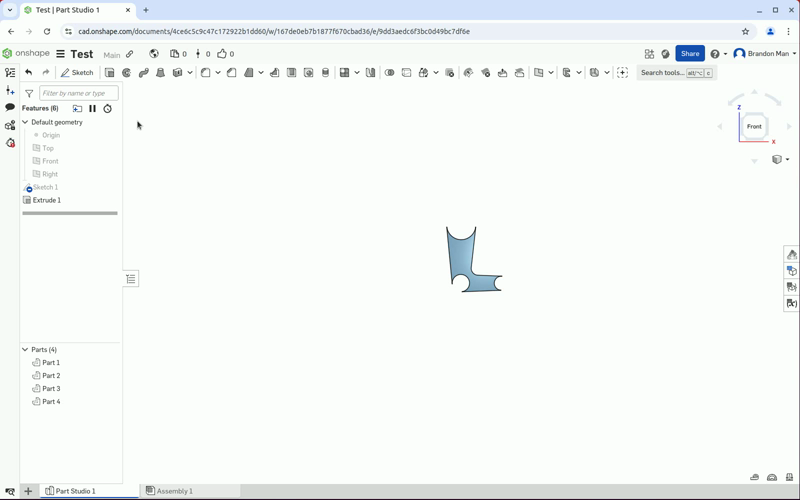
mouse_move(73, 189)
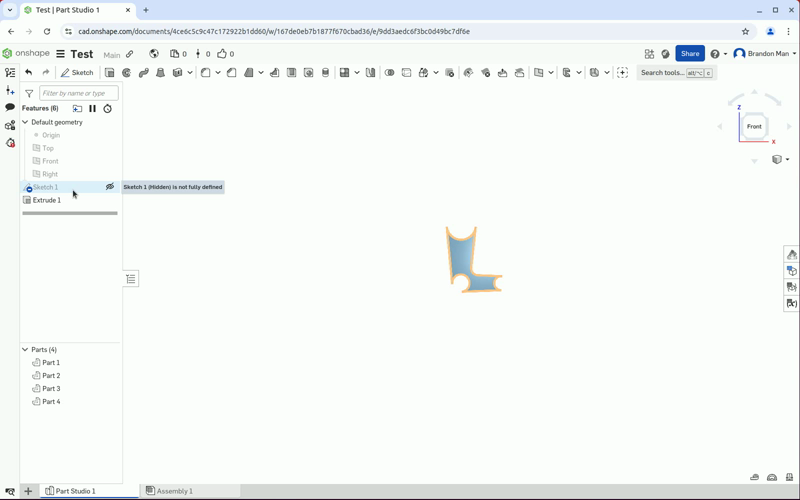
click(73, 189)
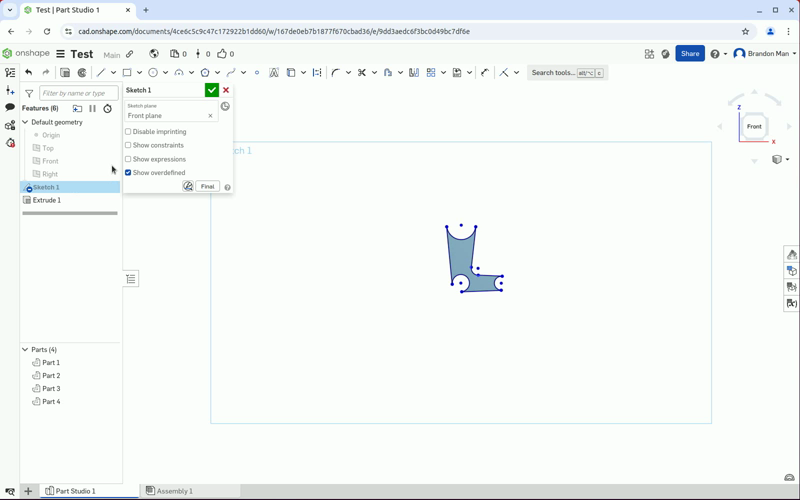
mouse_move(229, 92)
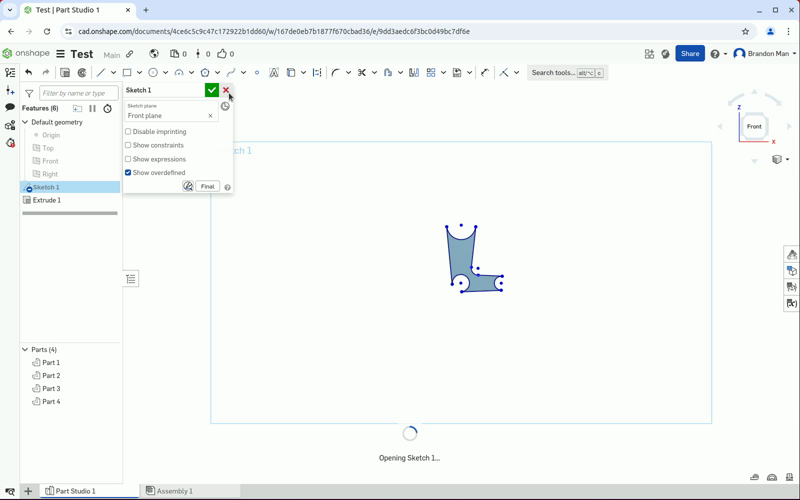
click(229, 92)
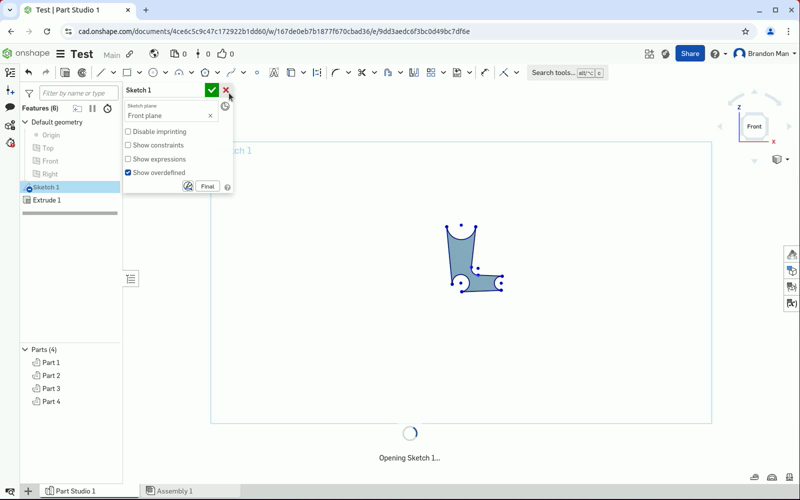
key(shift+s)
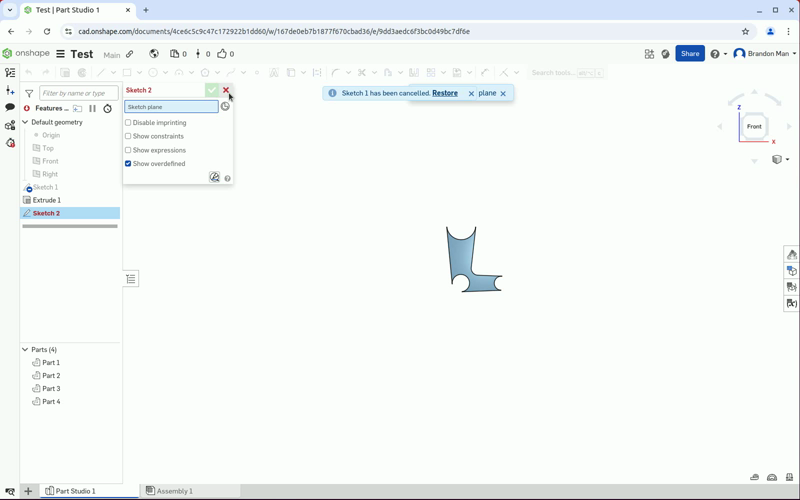
mouse_move(73, 163)
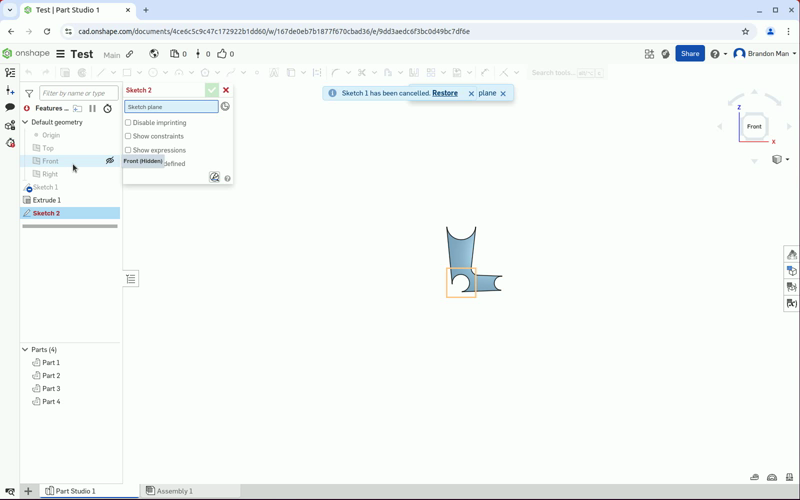
click(73, 163)
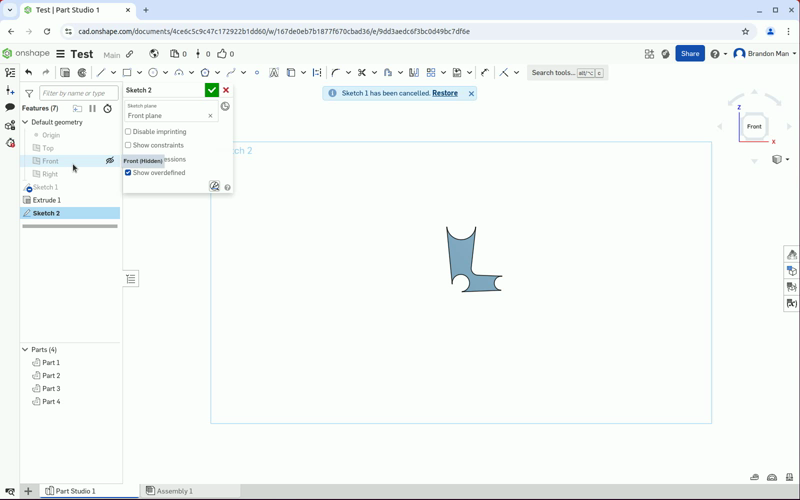
mouse_move(73, 352)
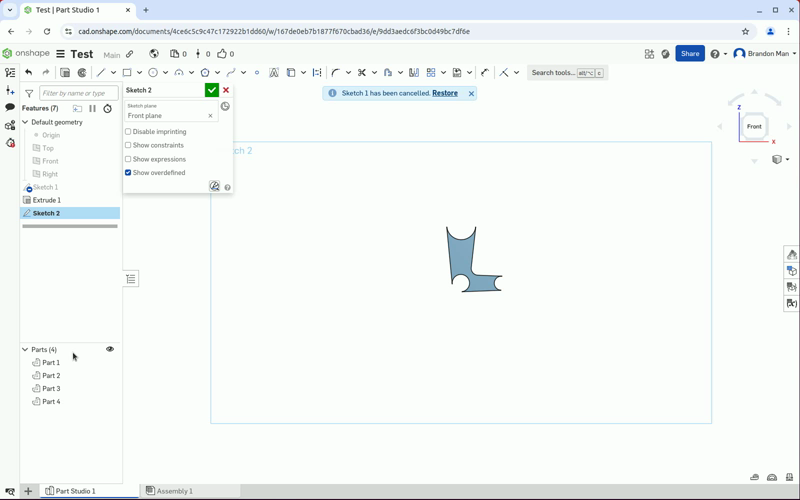
key(y)
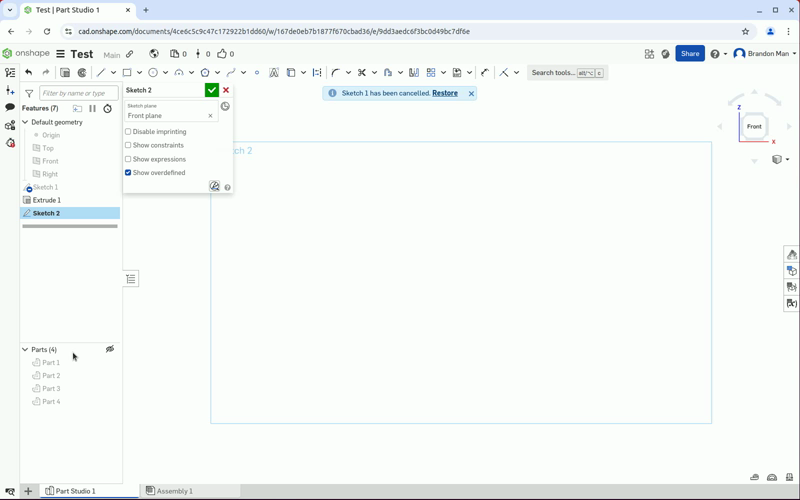
key(a)
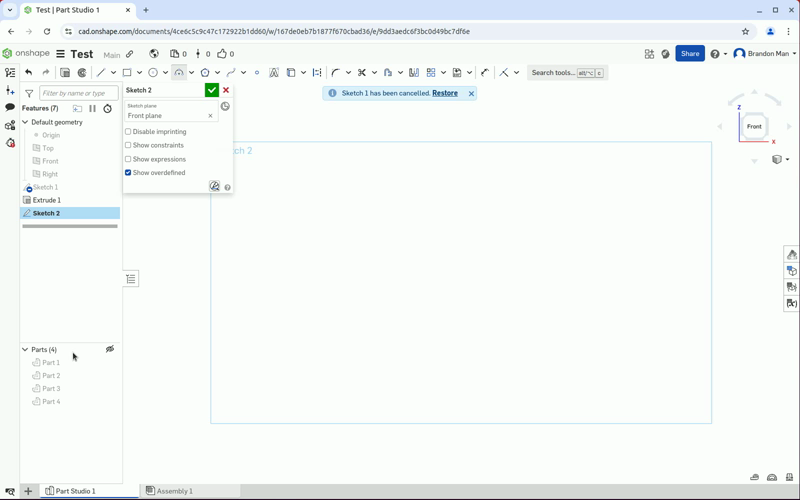
key_down(shift)
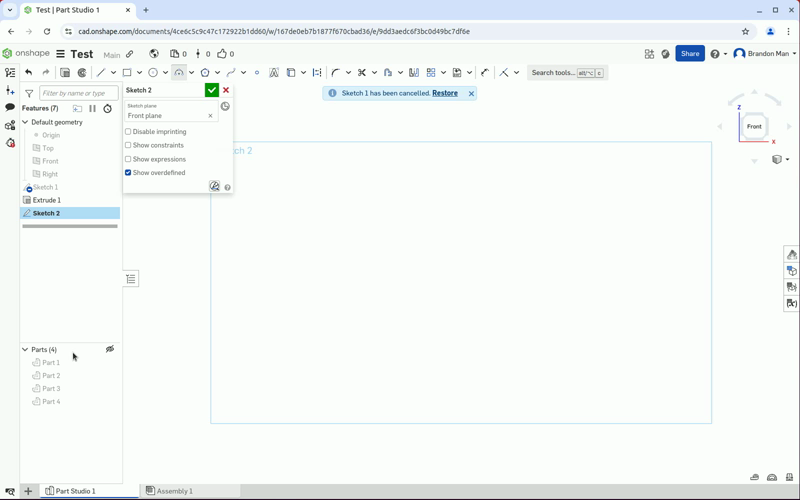
mouse_move(446, 223)
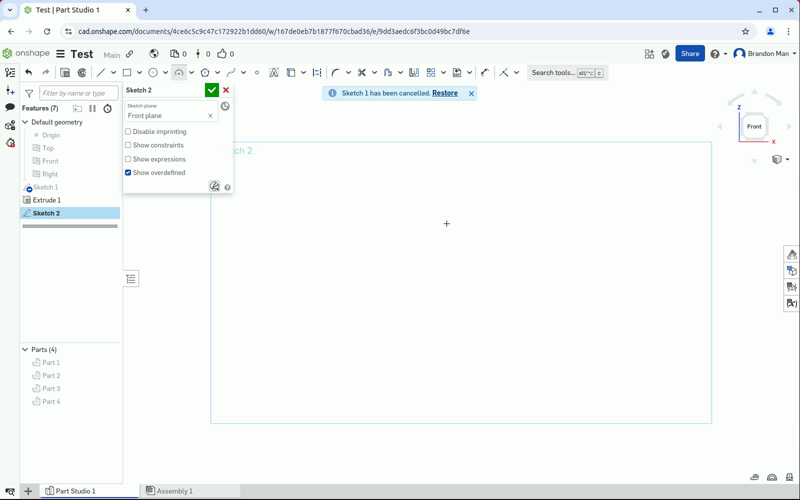
click(446, 223)
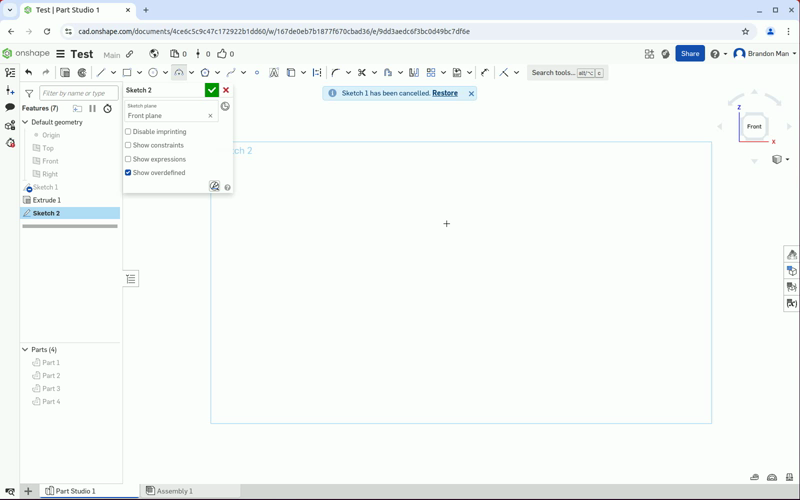
key_up(shift)
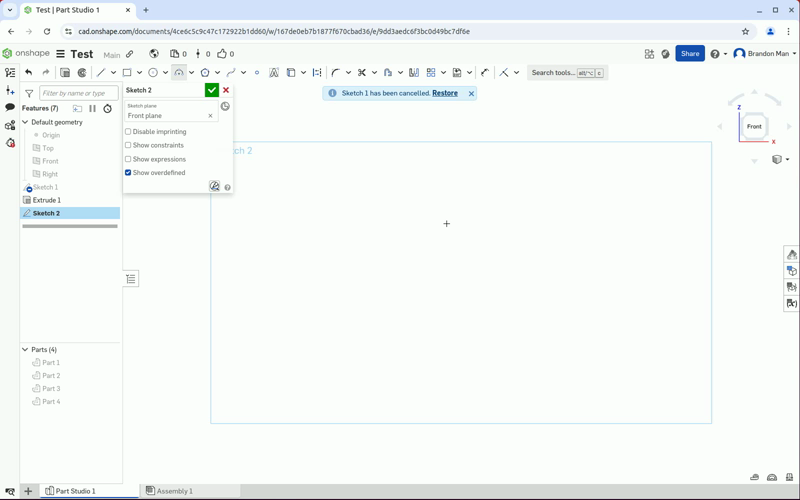
key_down(shift)
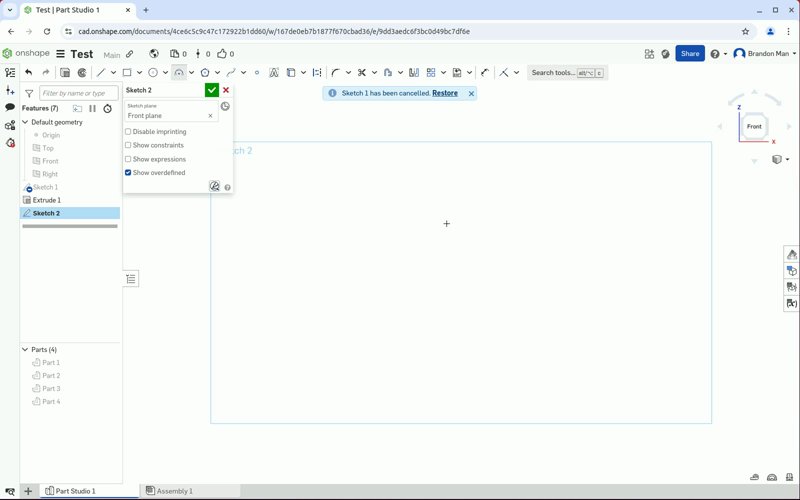
mouse_move(476, 223)
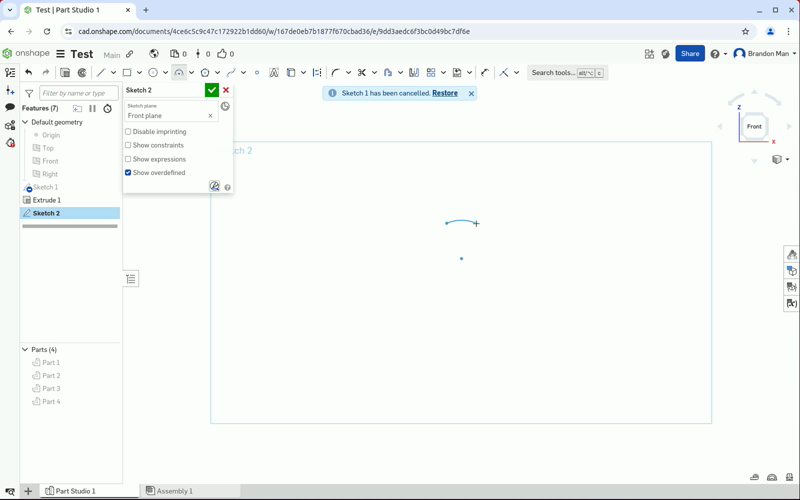
click(476, 223)
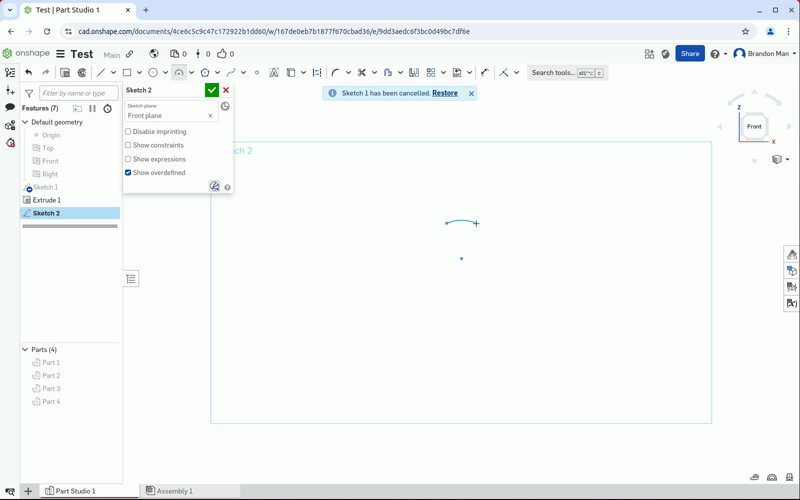
mouse_move(461, 210)
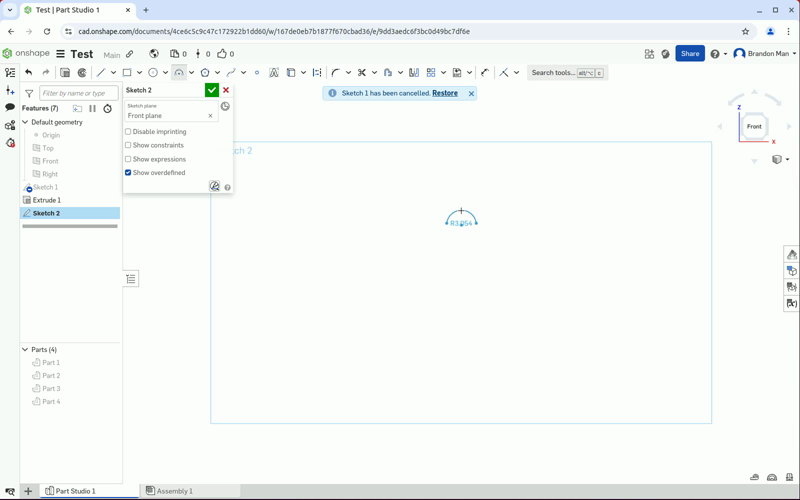
click(461, 210)
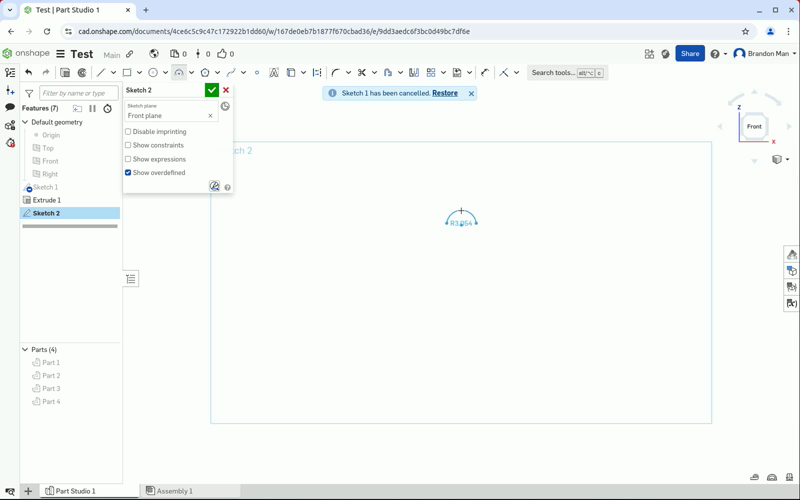
key_up(shift)
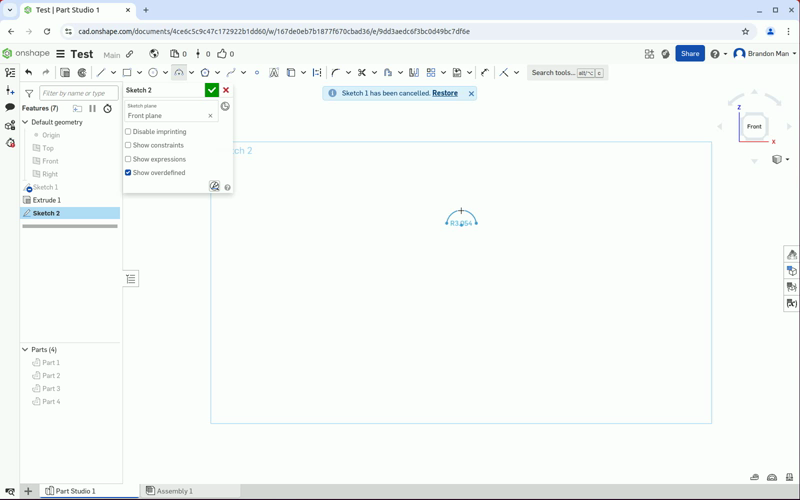
key(esc)
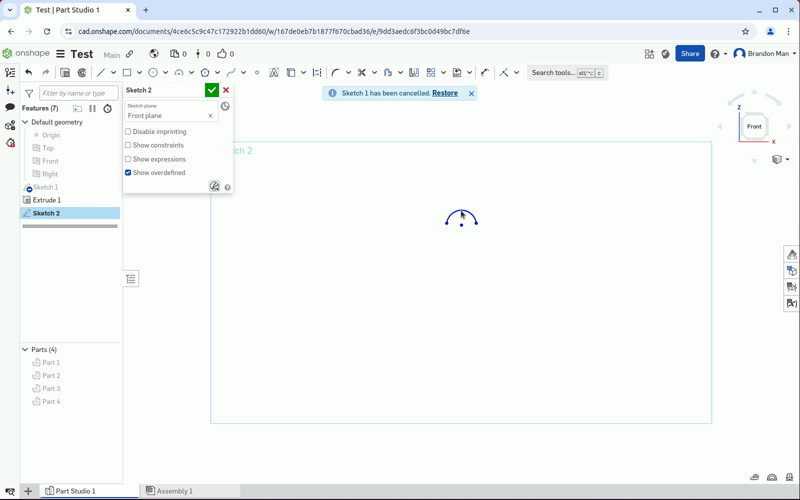
key(l)
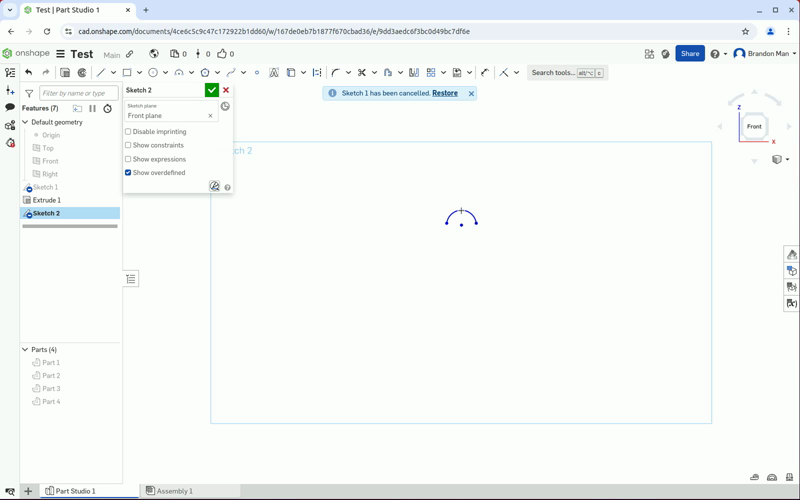
mouse_move(476, 223)
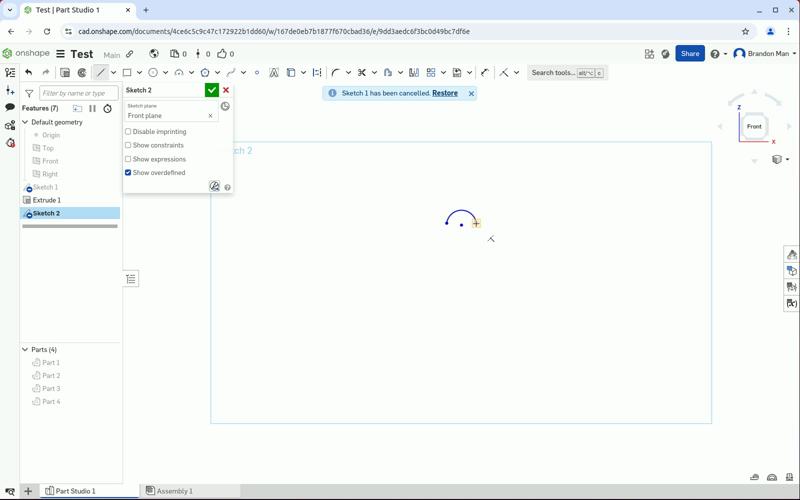
click(476, 223)
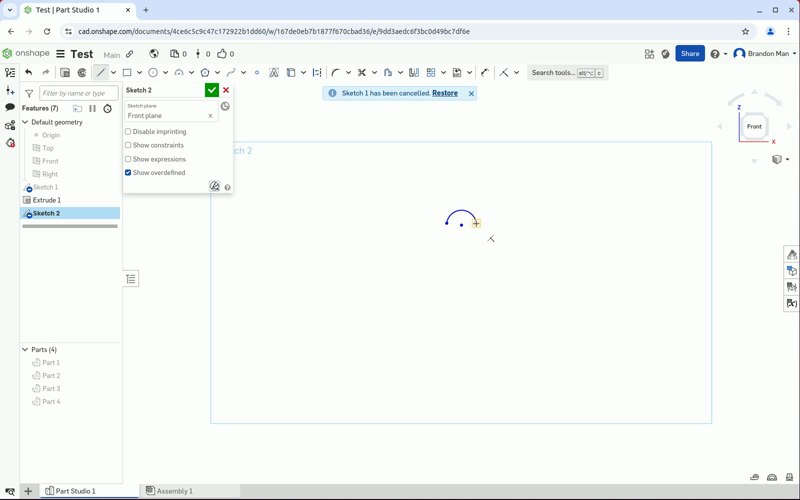
key_down(shift)
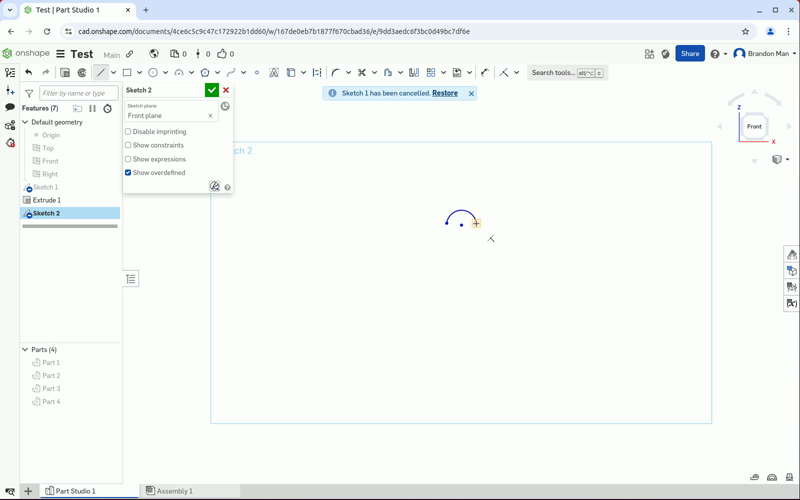
mouse_move(506, 223)
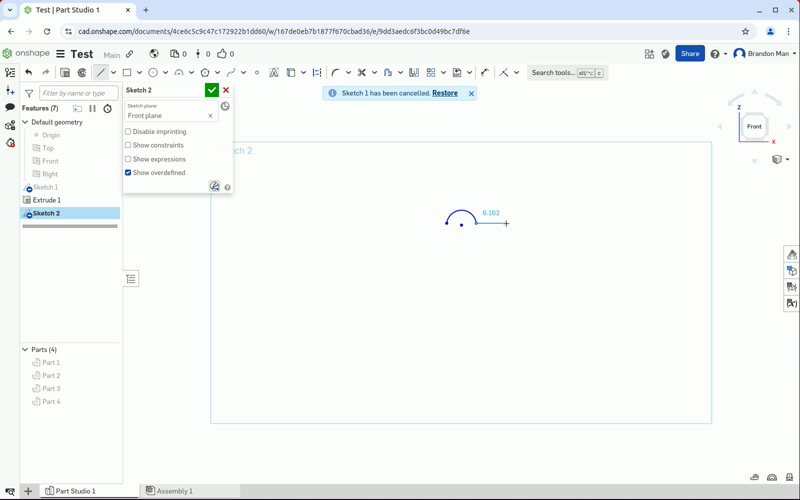
mouse_move(470, 176)
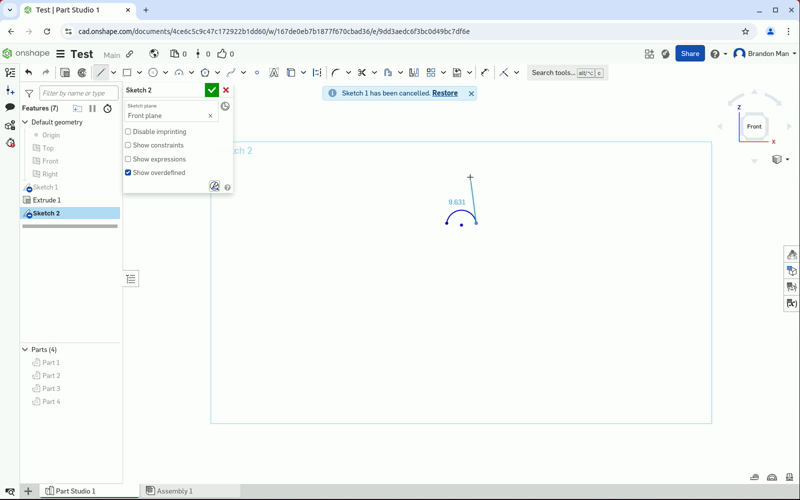
click(470, 176)
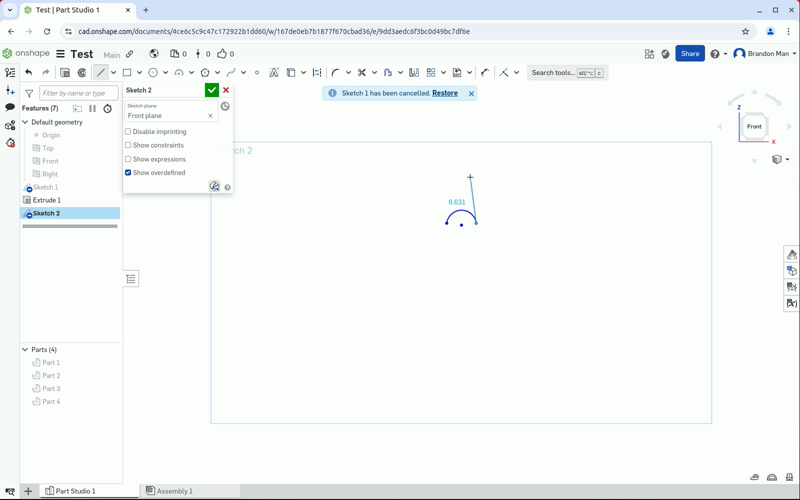
key_up(shift)
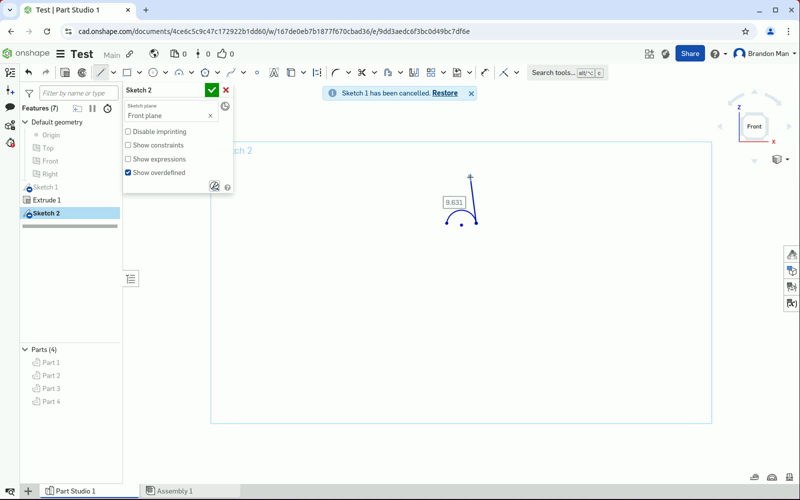
key(esc)
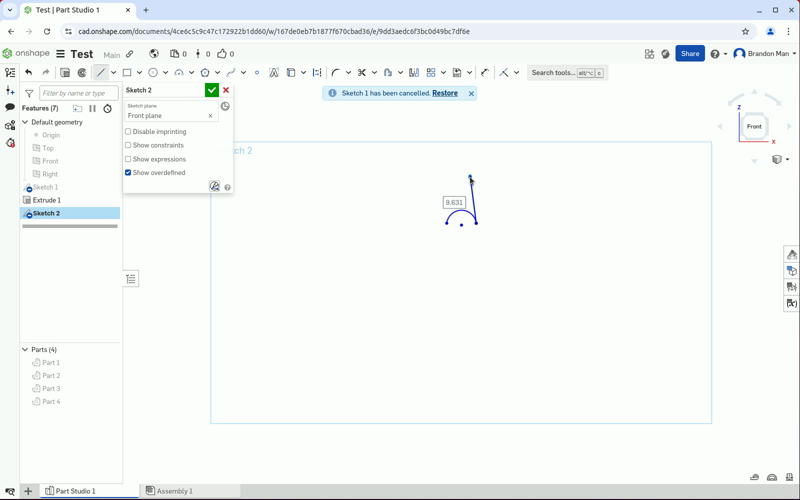
key(a)
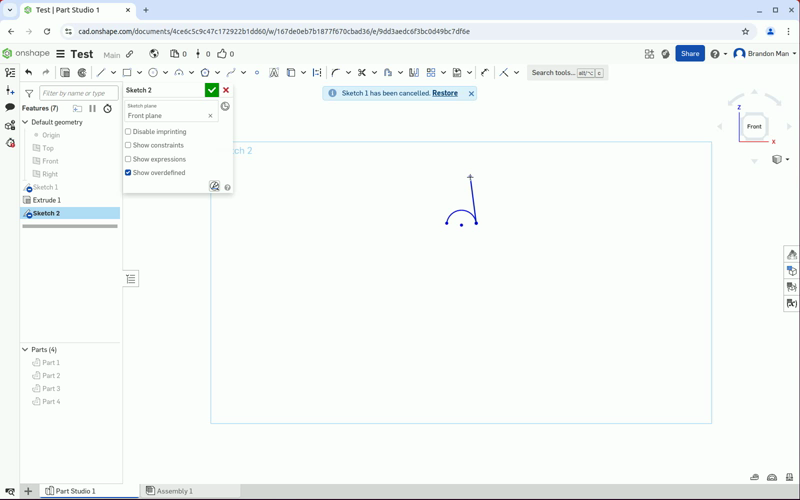
mouse_move(470, 176)
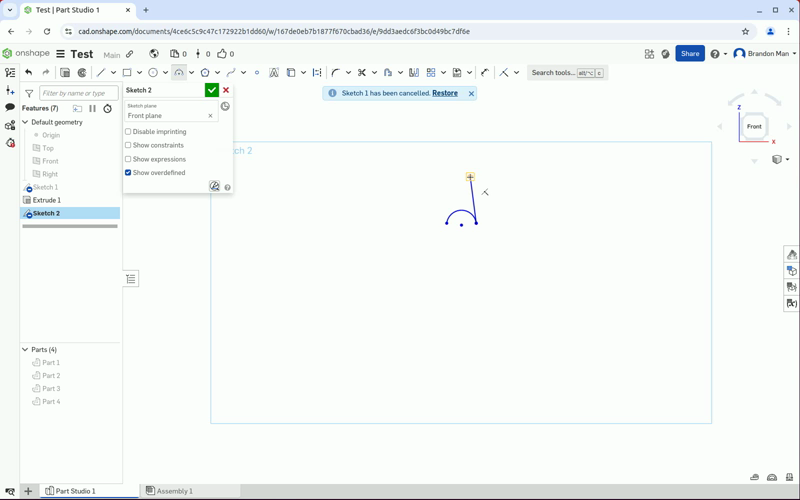
click(470, 176)
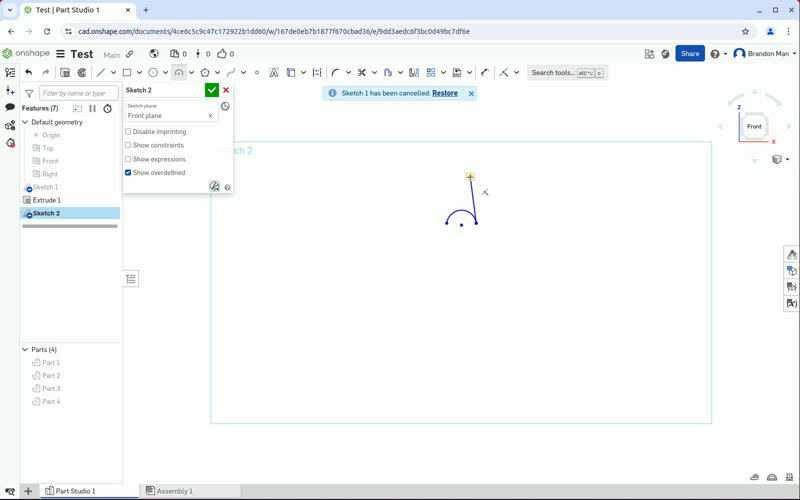
key_down(shift)
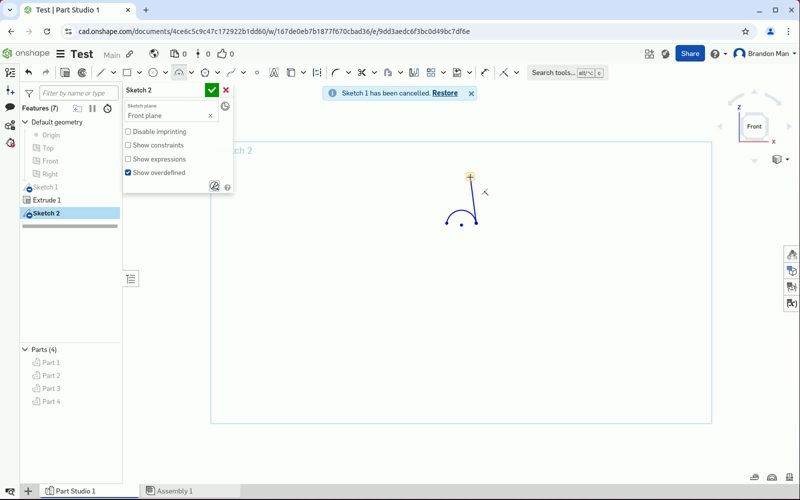
mouse_move(452, 176)
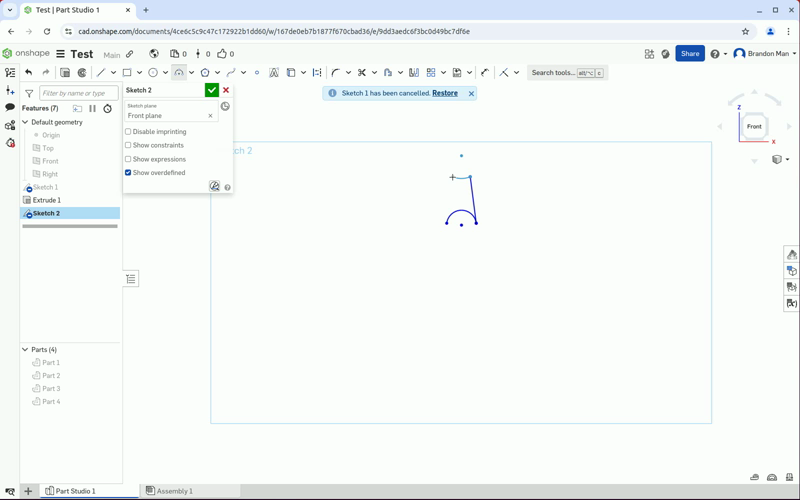
click(452, 176)
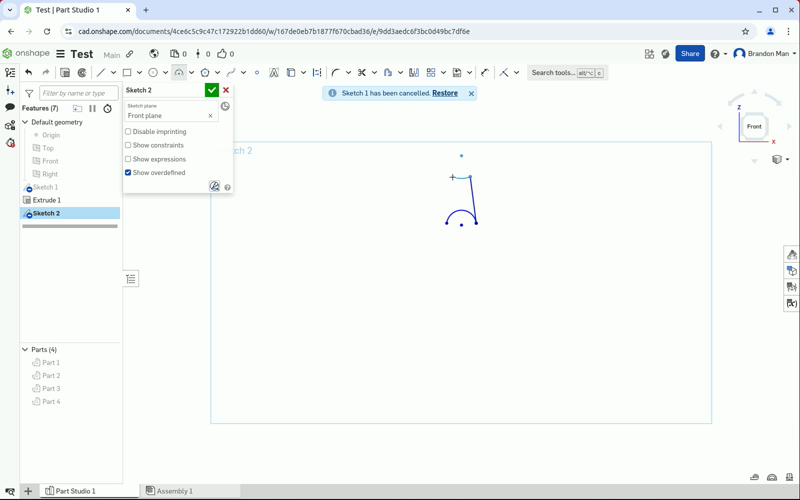
mouse_move(461, 186)
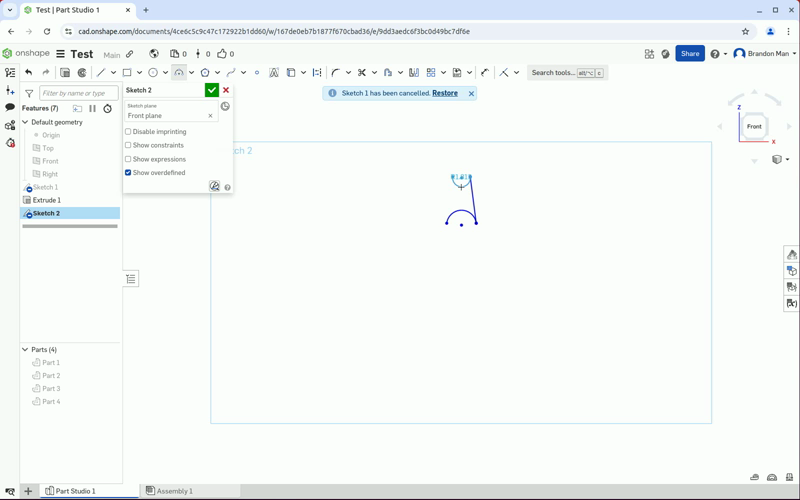
click(461, 186)
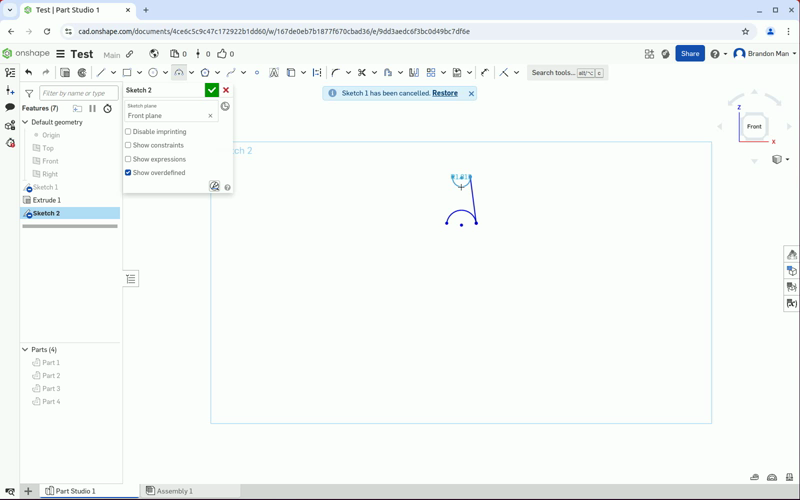
key_up(shift)
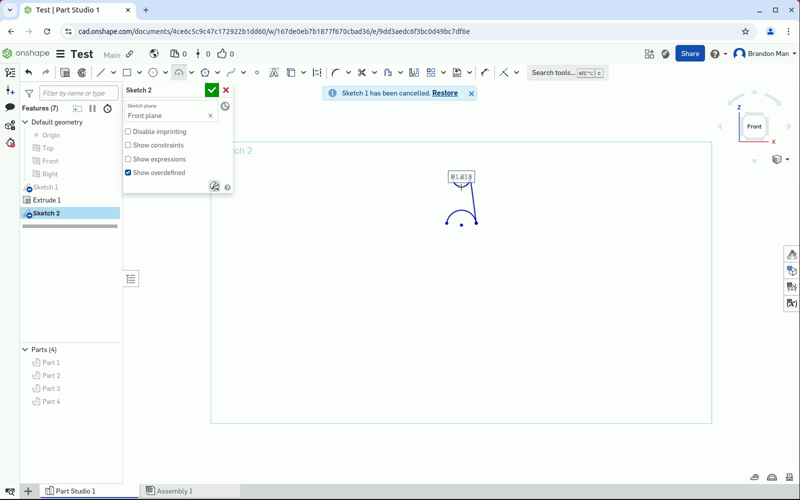
key(esc)
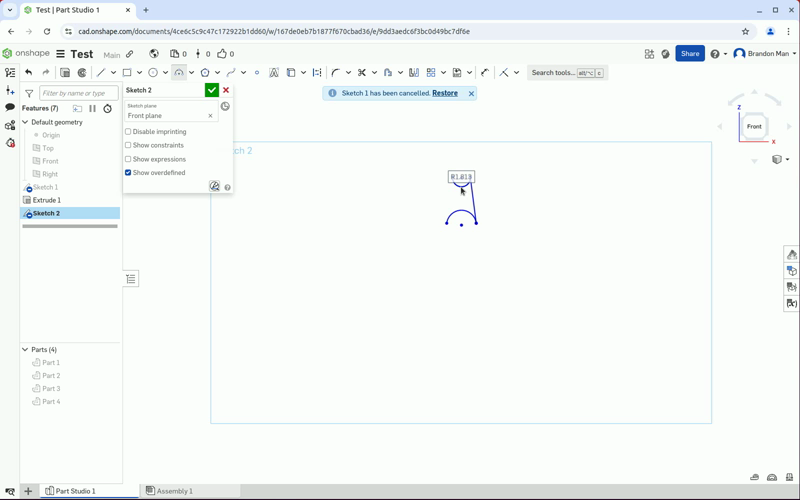
key(l)
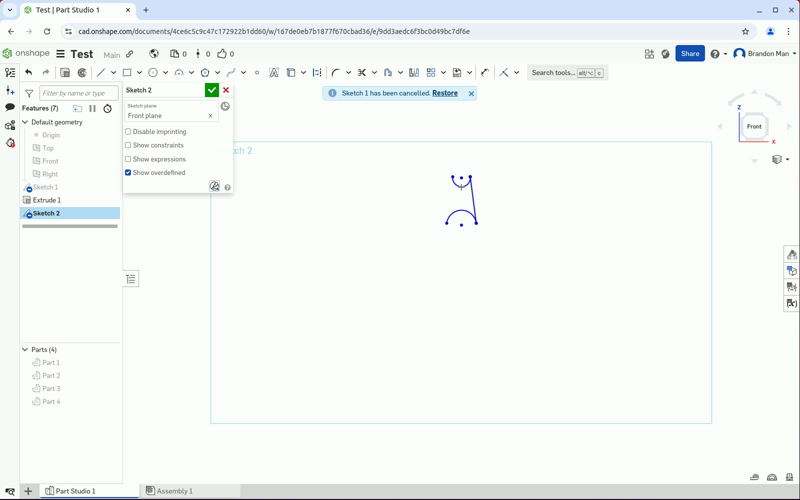
mouse_move(452, 176)
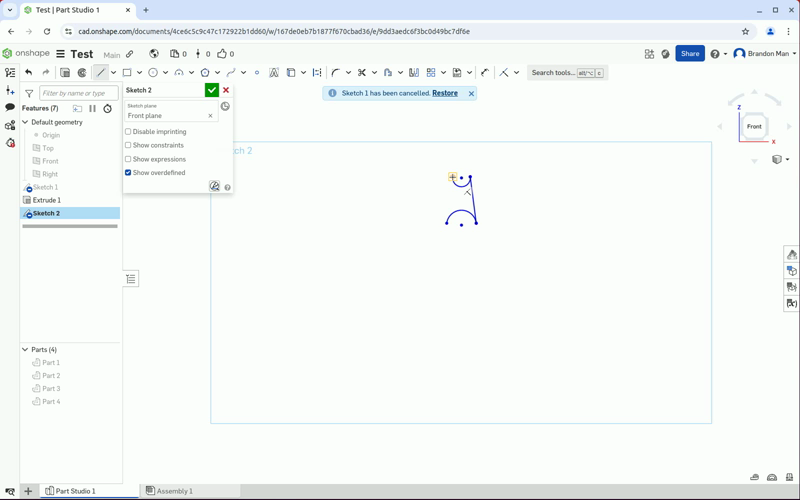
click(452, 176)
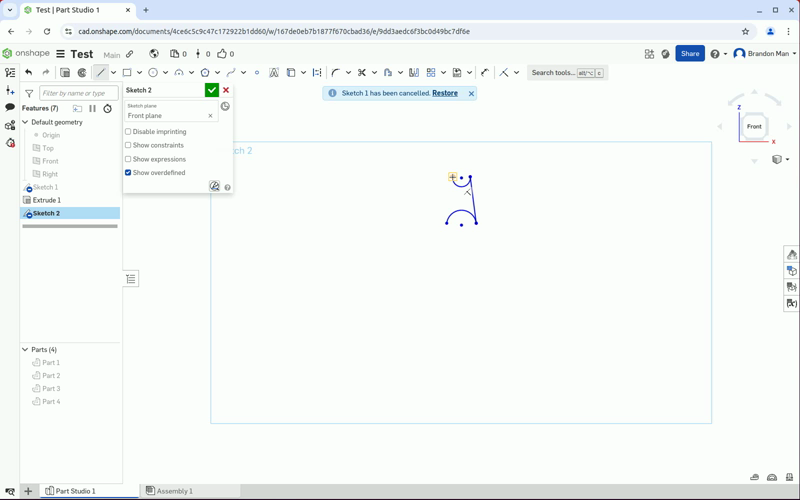
mouse_move(482, 176)
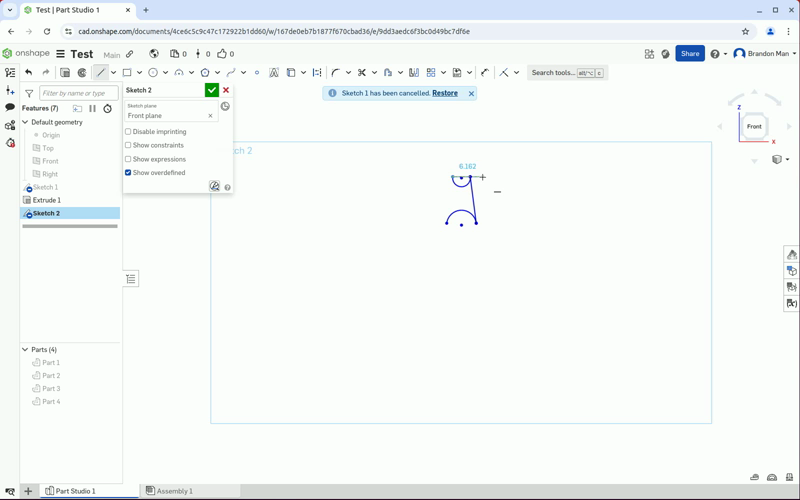
key_down(shift)
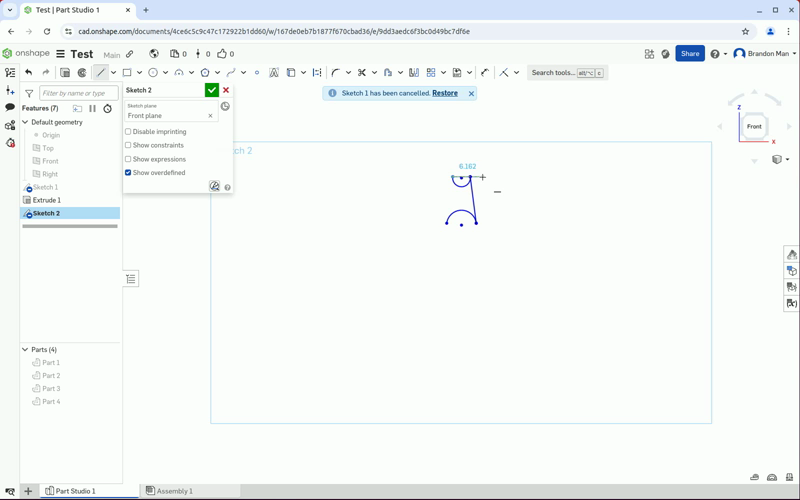
mouse_move(446, 223)
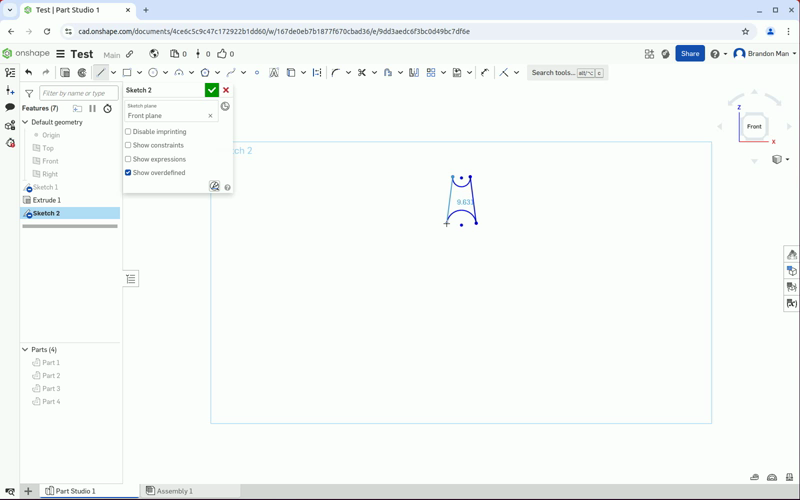
key_up(shift)
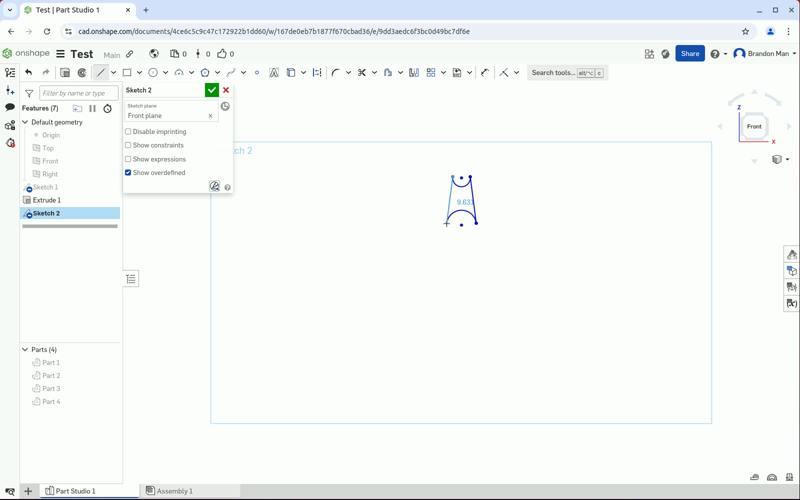
click(446, 223)
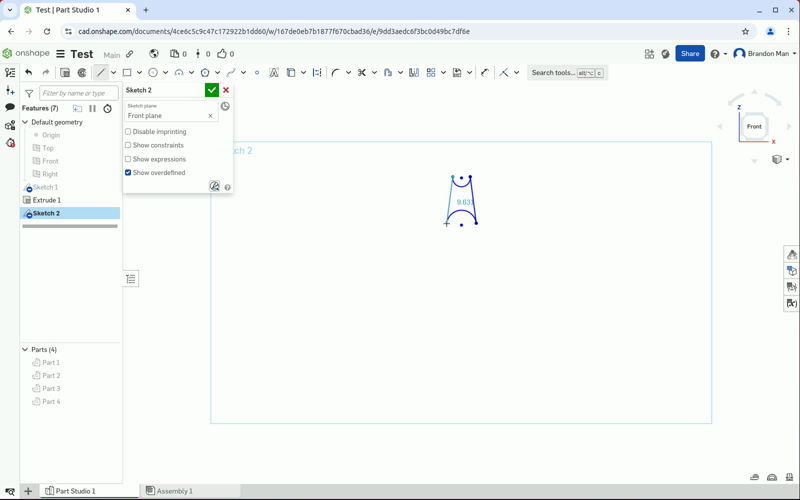
key(esc)
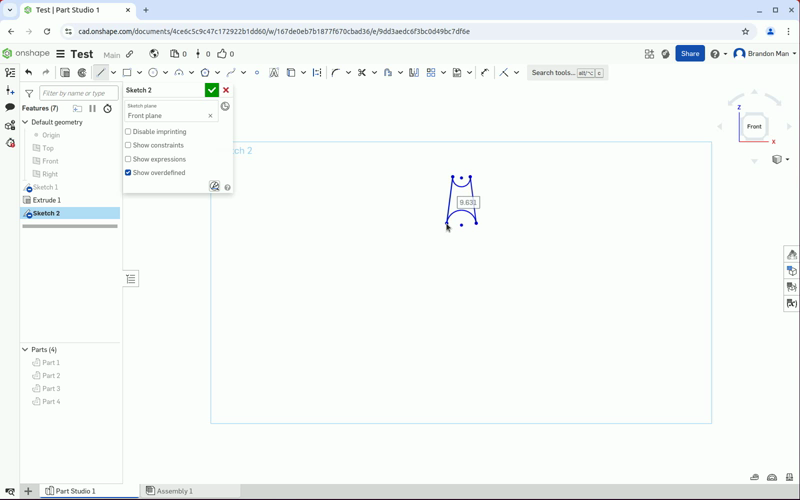
key(c)
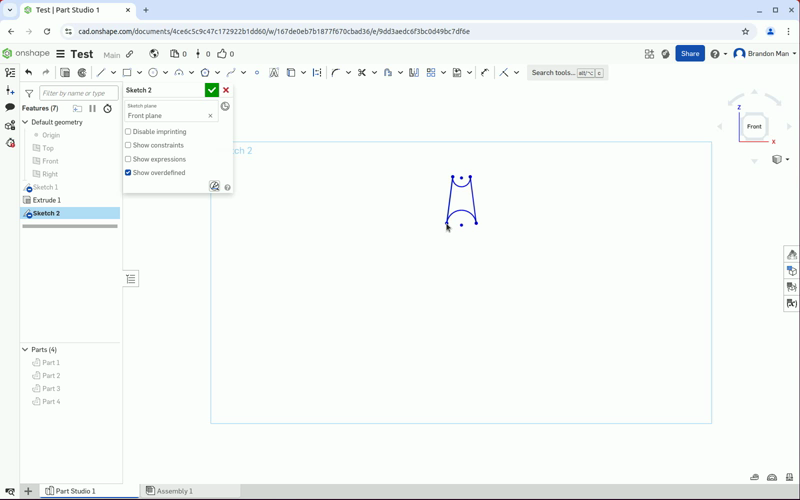
key_down(shift)
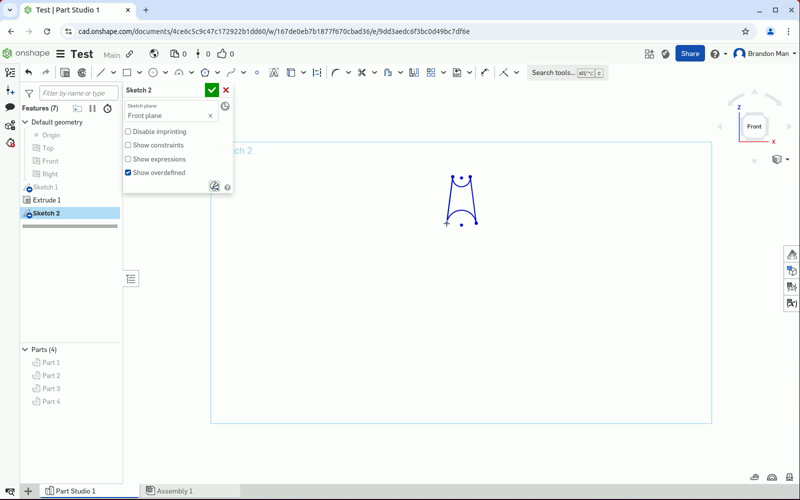
mouse_move(458, 191)
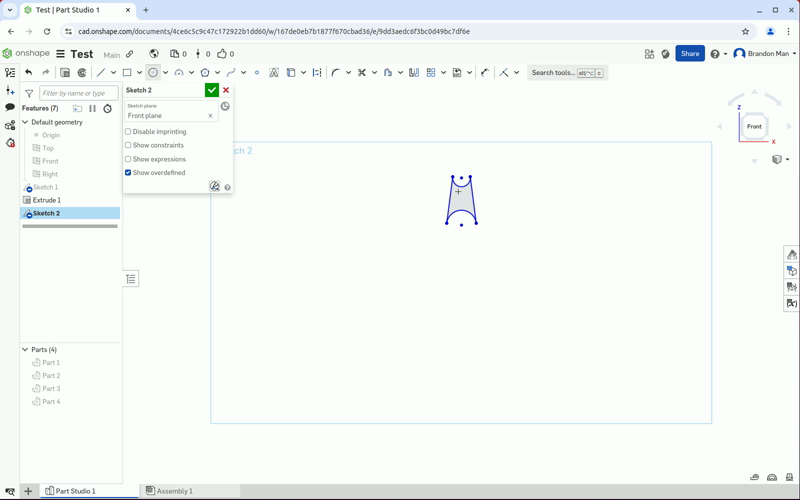
click(458, 191)
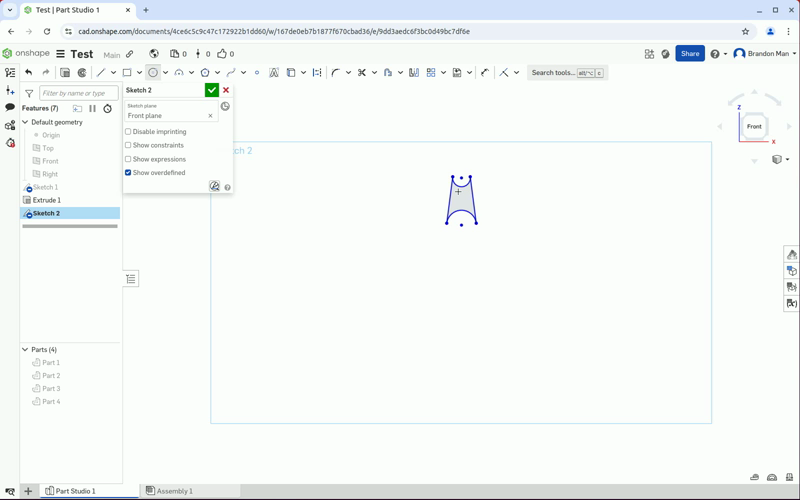
key_up(shift)
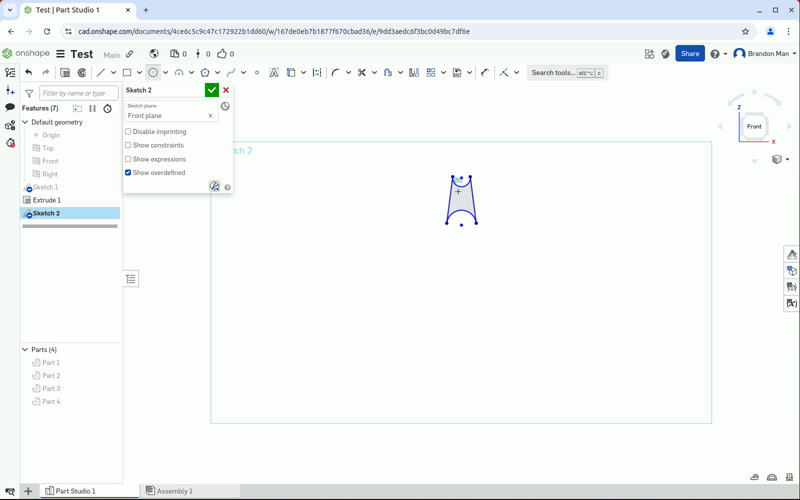
mouse_move(461, 191)
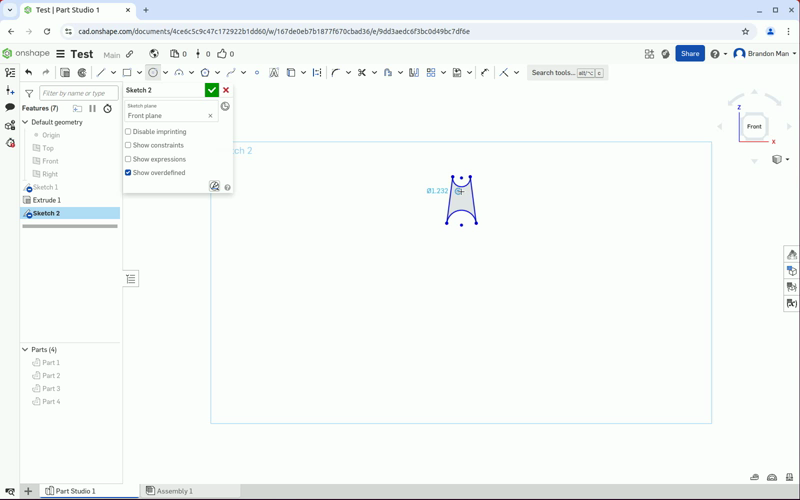
scroll(6)
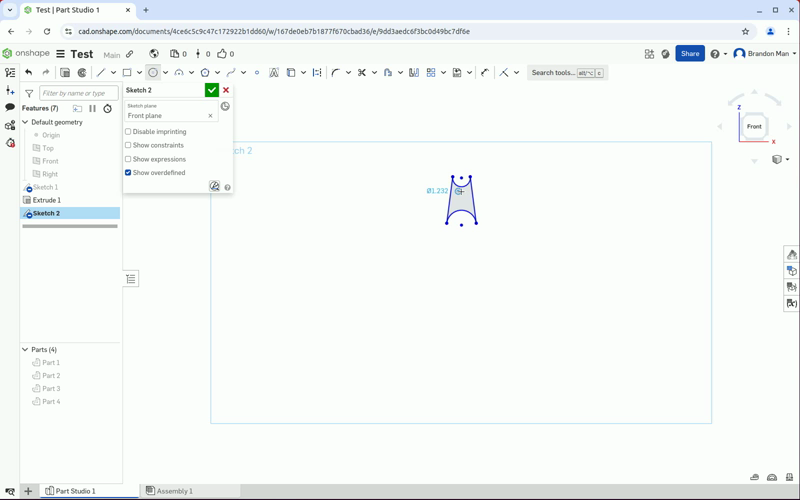
scroll(6)
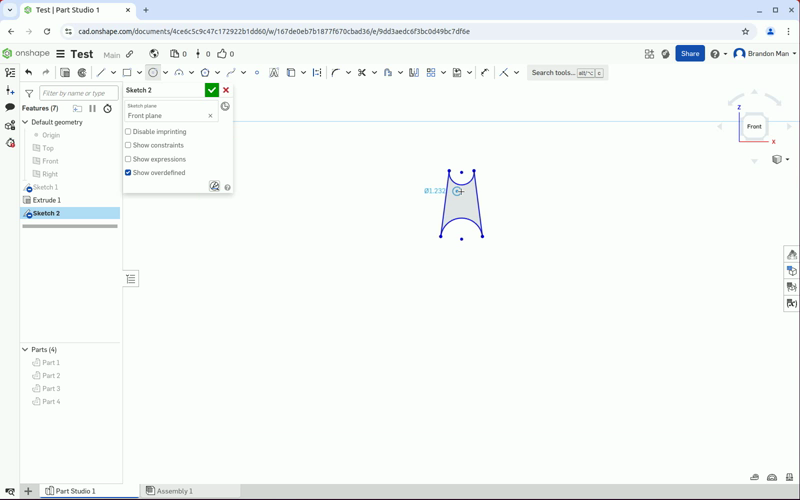
scroll(6)
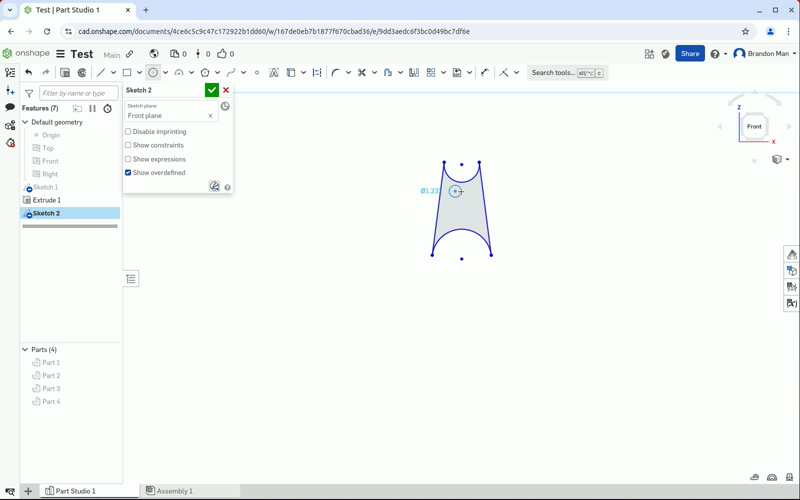
scroll(6)
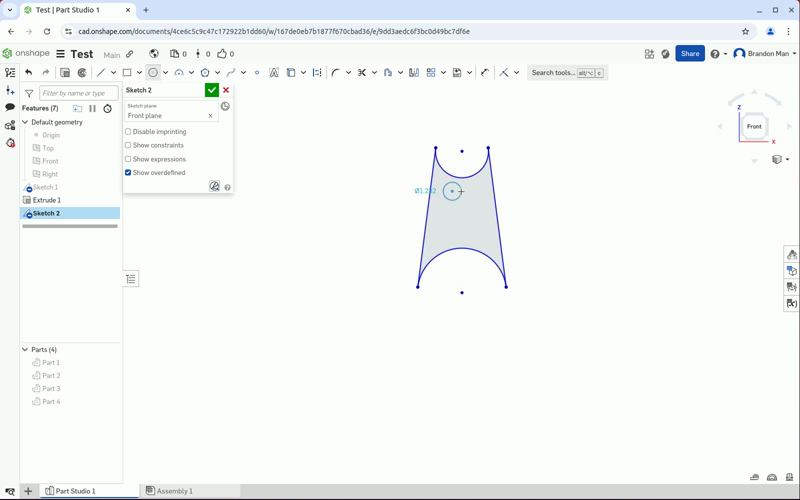
scroll(6)
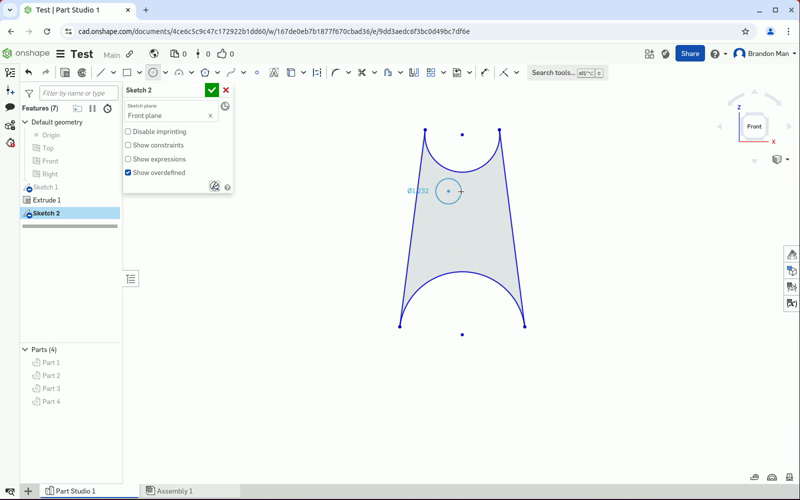
scroll(6)
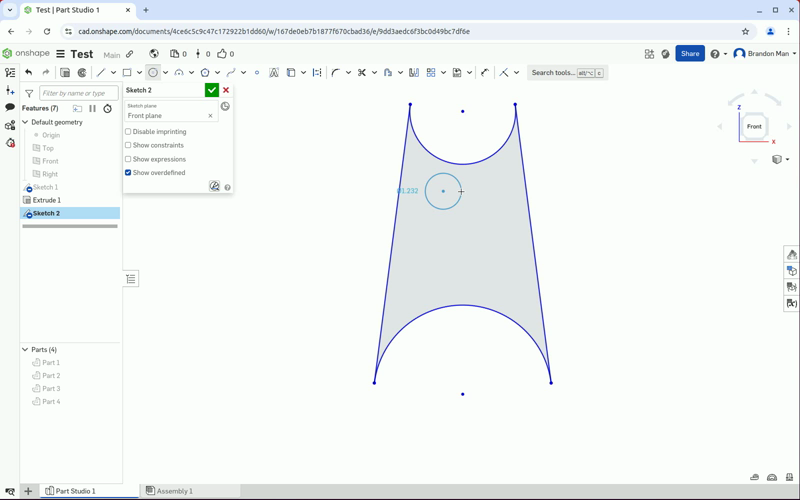
scroll(6)
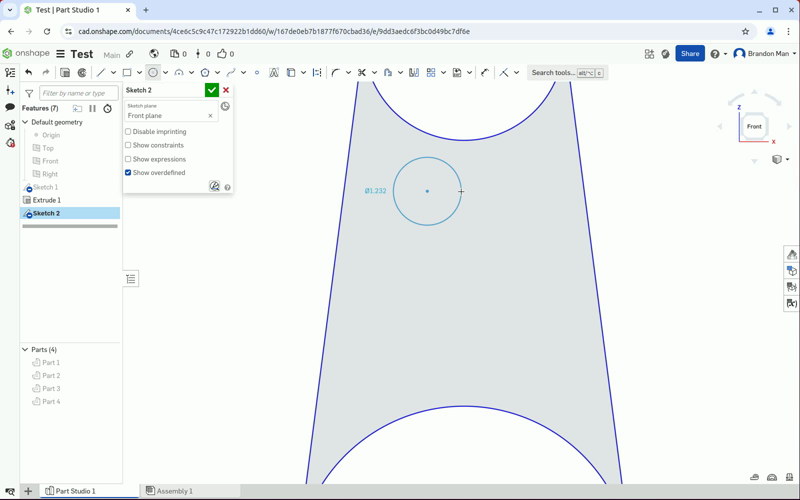
click(461, 191)
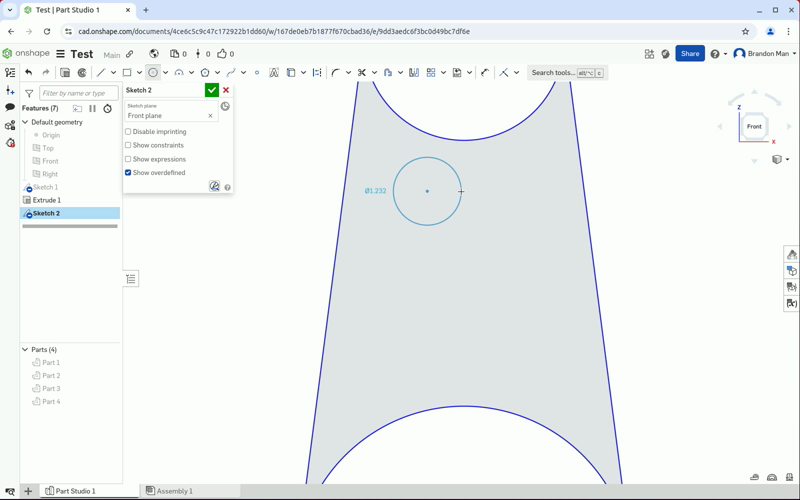
scroll(-6)
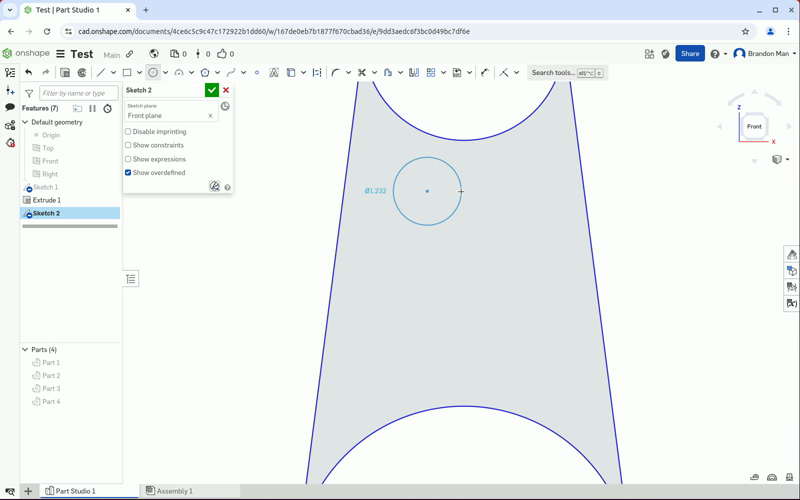
scroll(-6)
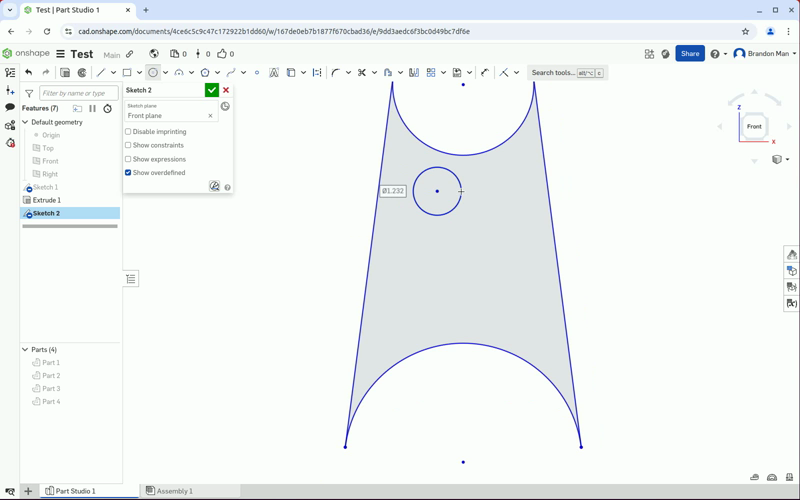
scroll(-6)
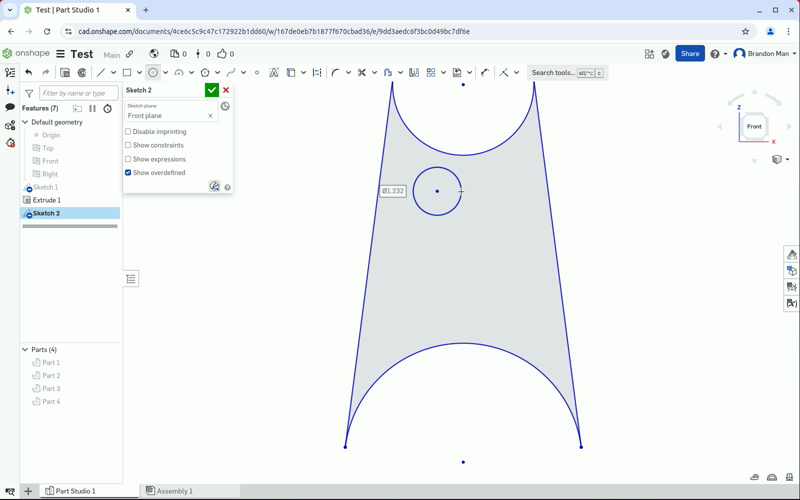
scroll(-6)
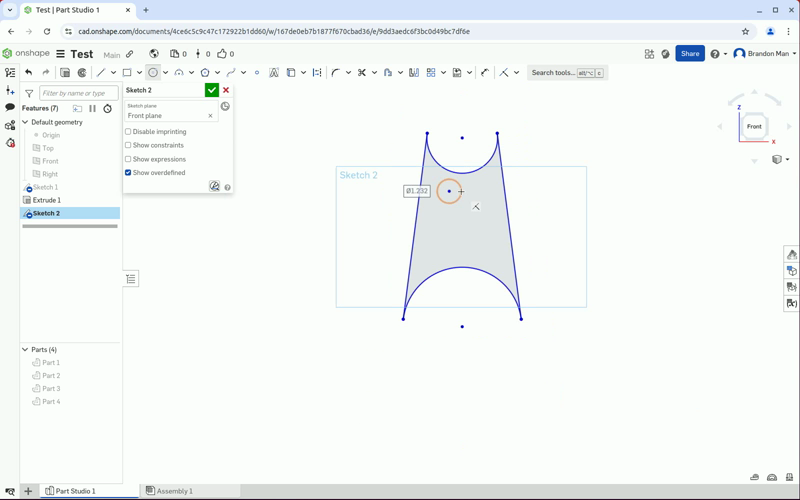
scroll(-6)
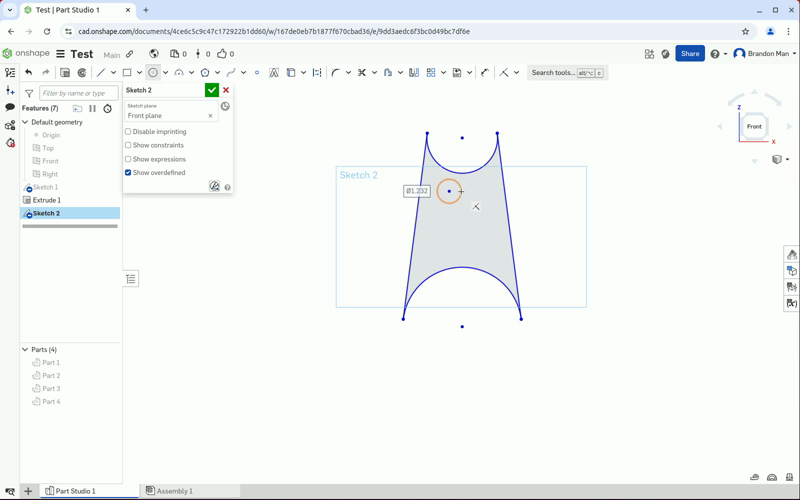
scroll(-6)
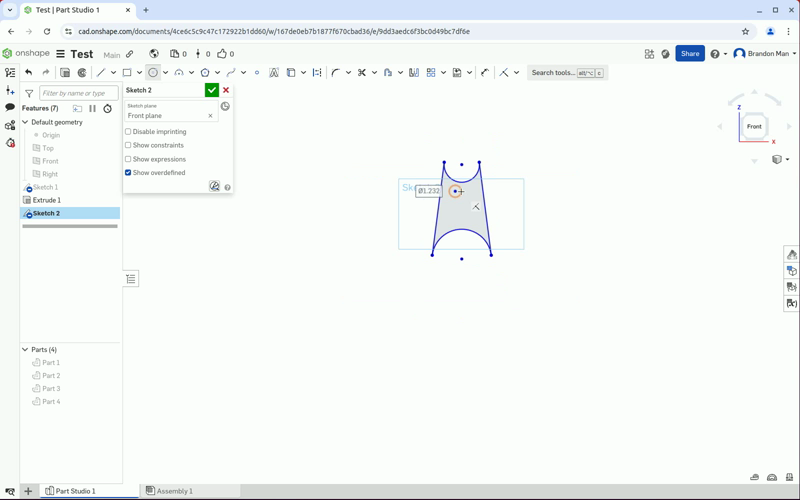
scroll(-6)
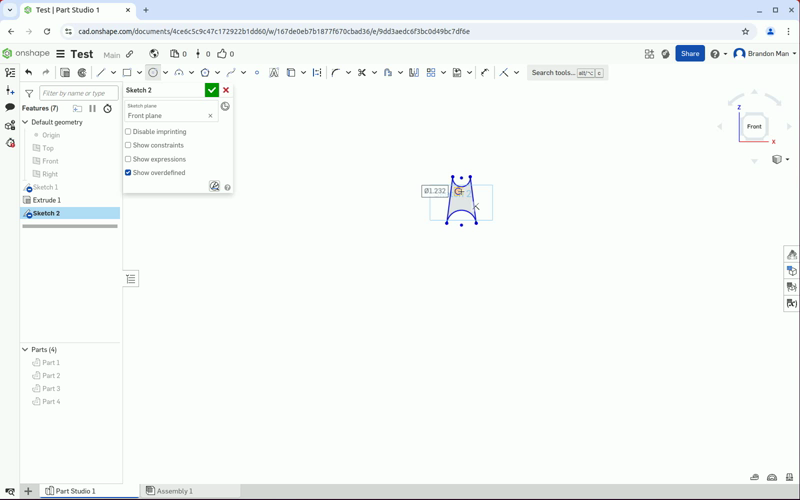
key(esc)
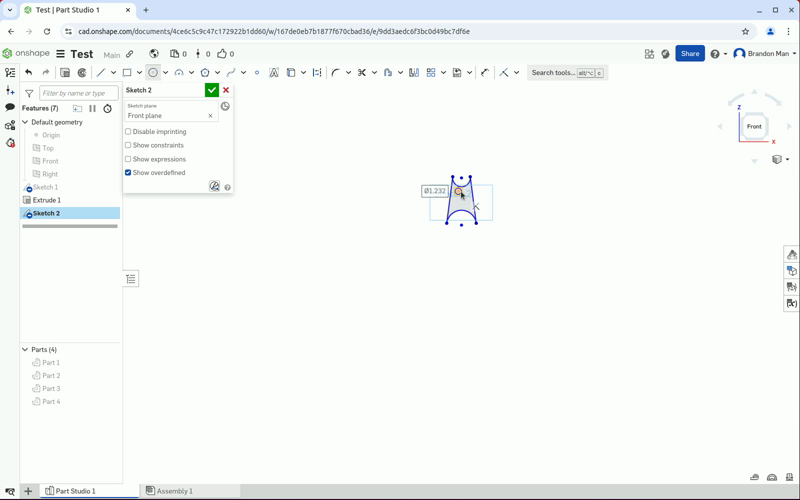
mouse_move(453, 205)
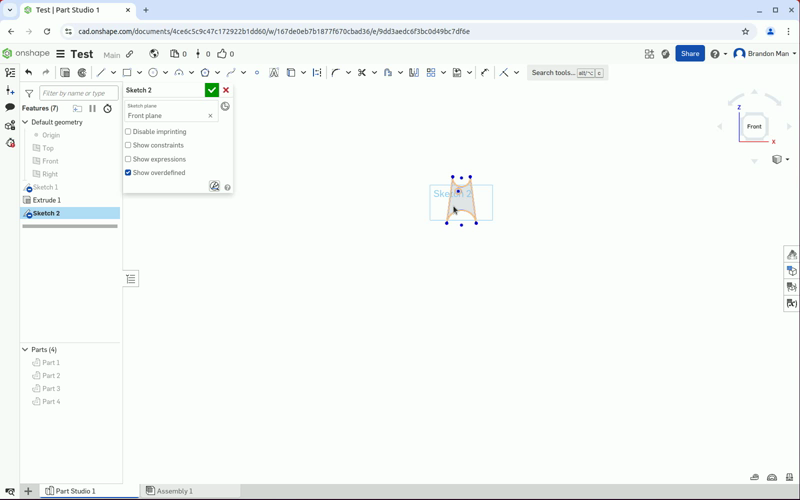
scroll(6)
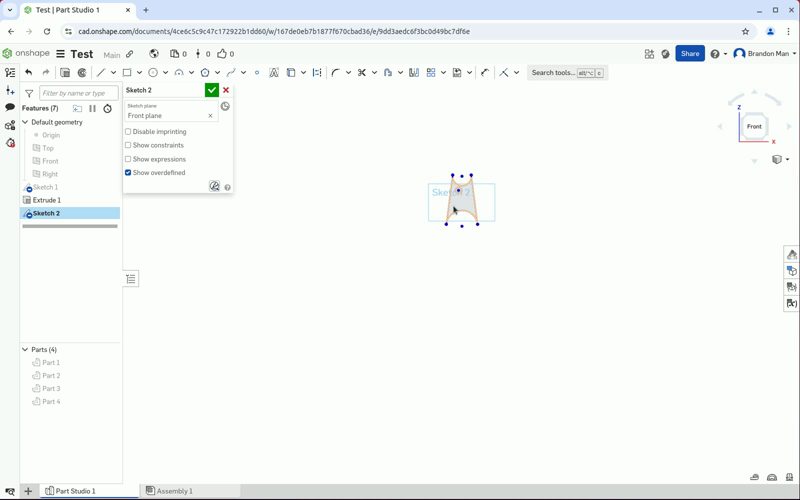
scroll(6)
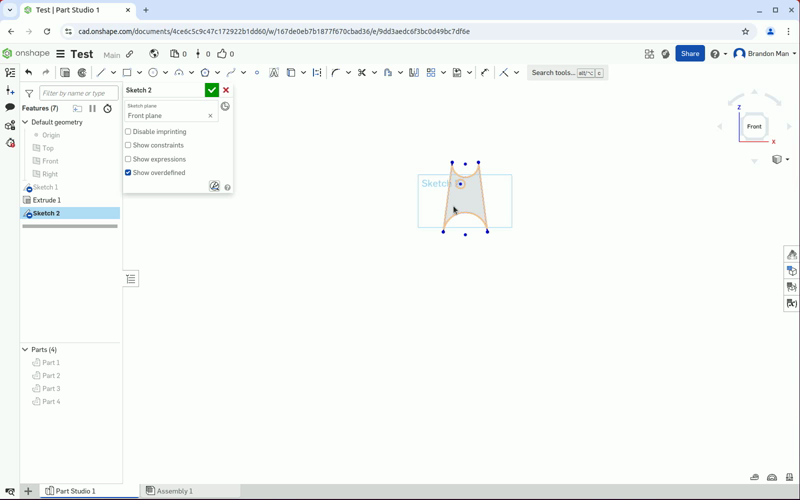
scroll(6)
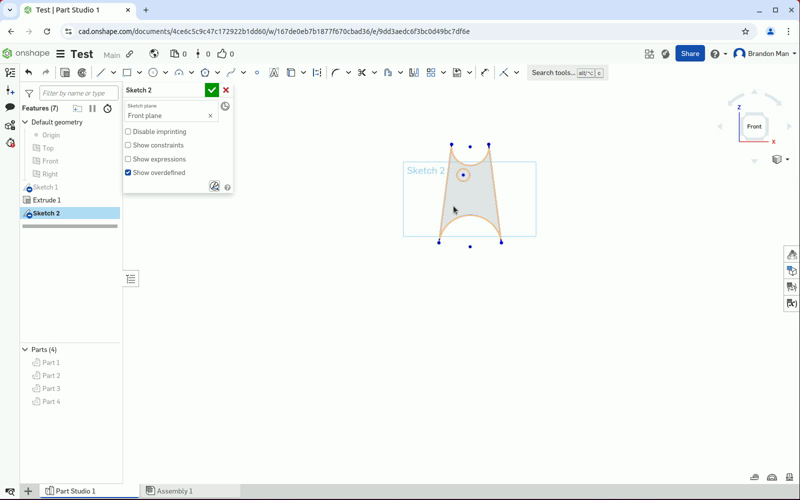
scroll(6)
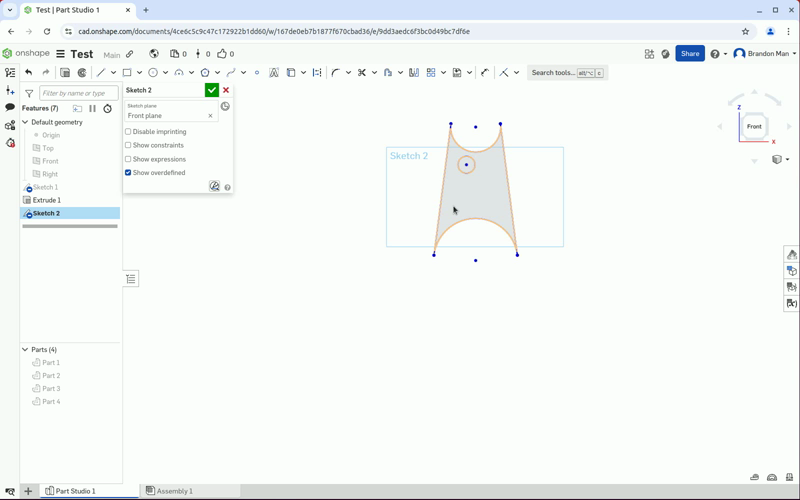
scroll(6)
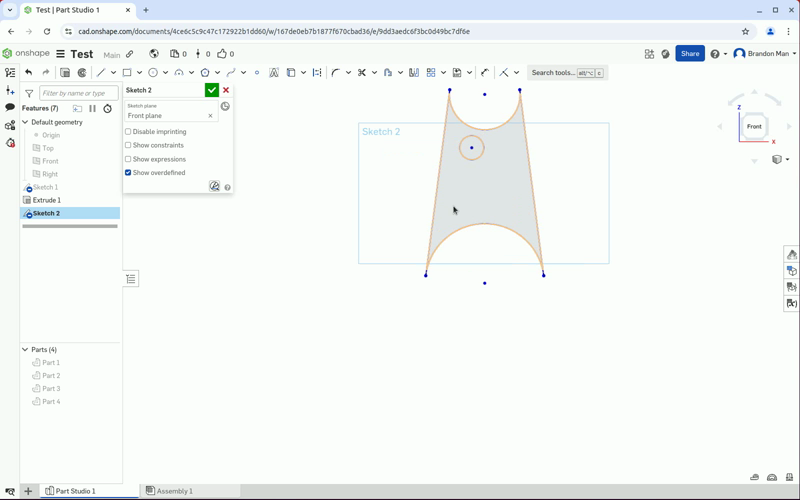
scroll(6)
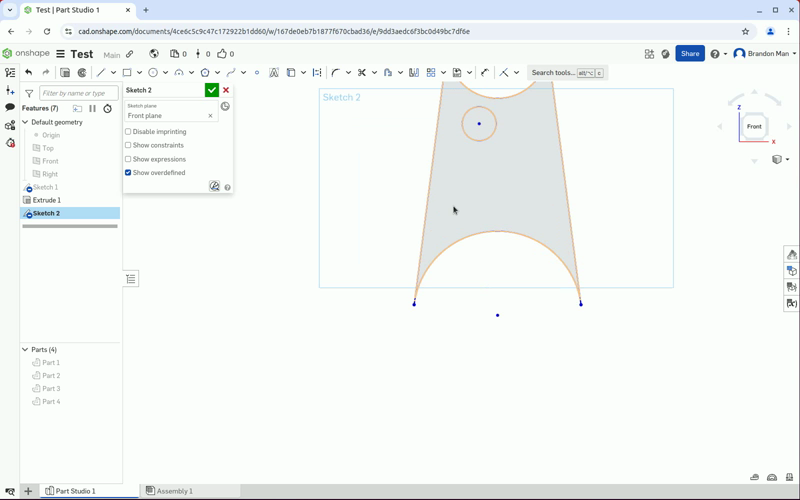
scroll(6)
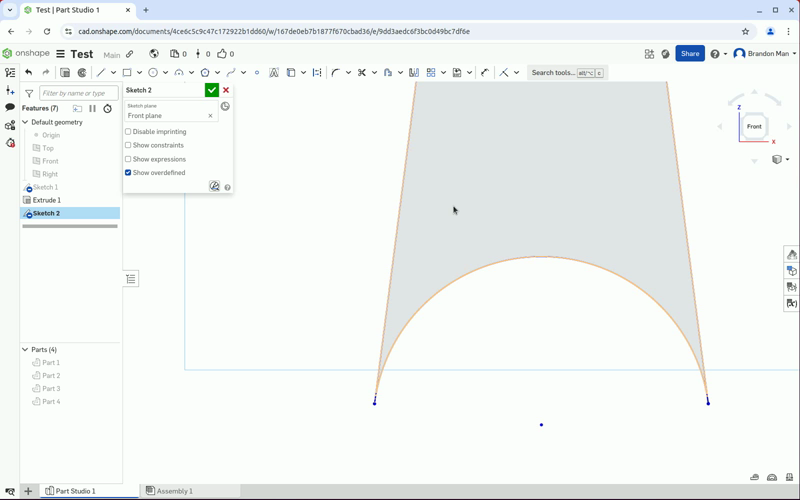
click(453, 205)
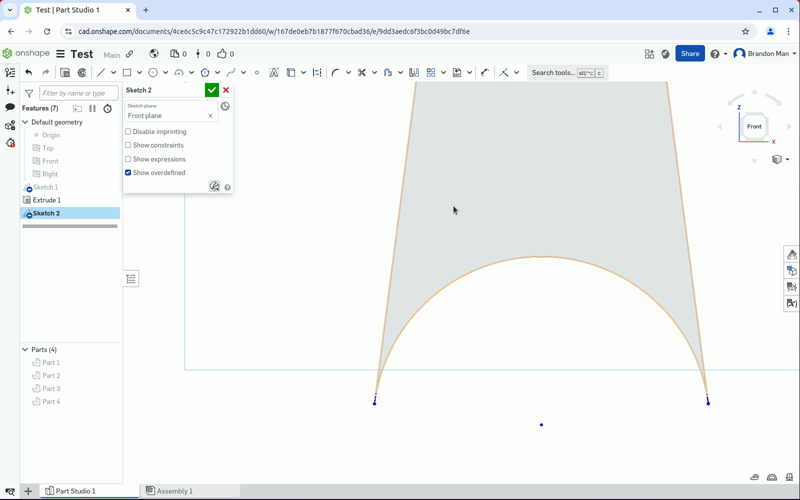
scroll(-6)
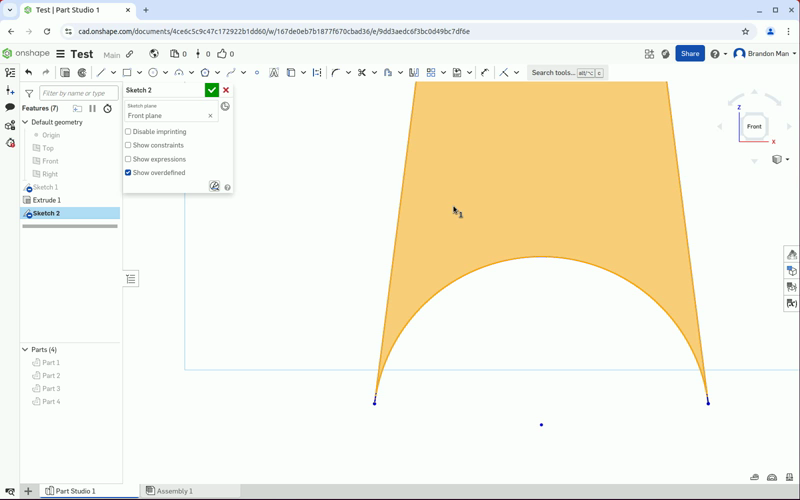
scroll(-6)
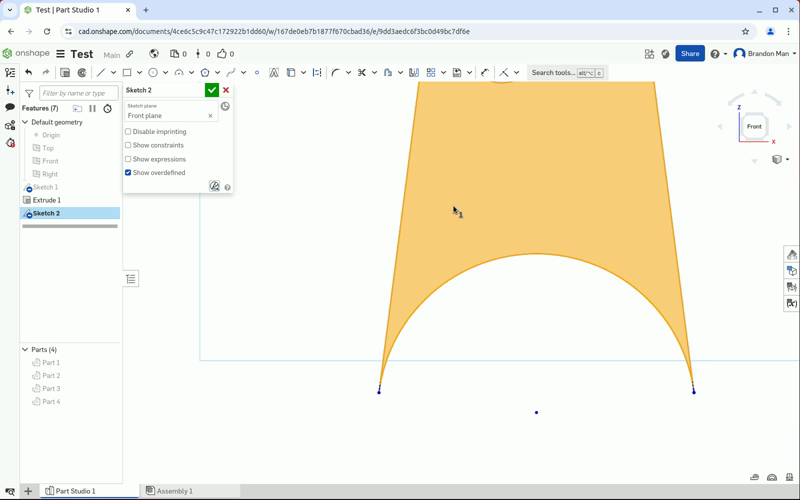
scroll(-6)
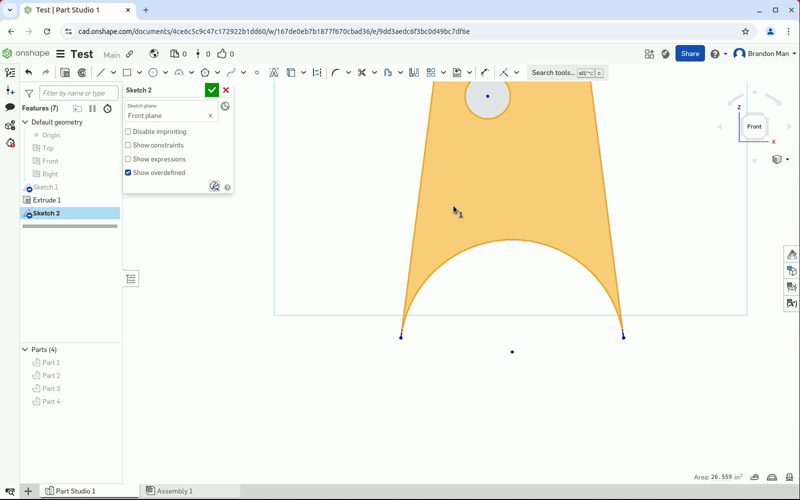
scroll(-6)
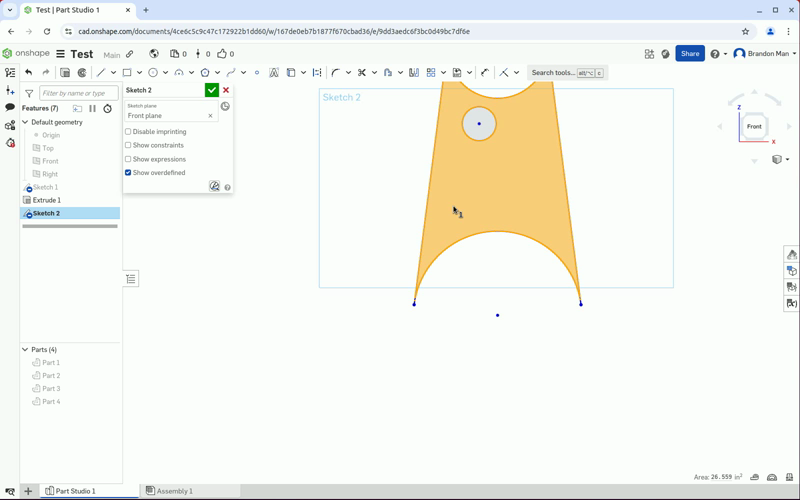
scroll(-6)
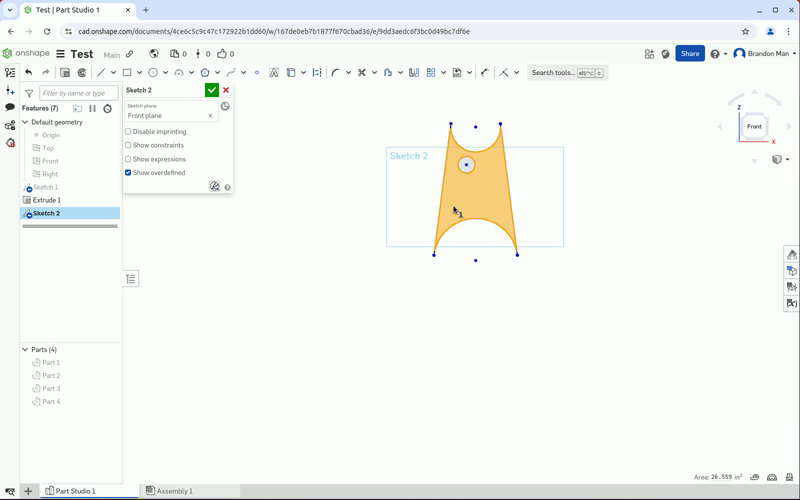
scroll(-6)
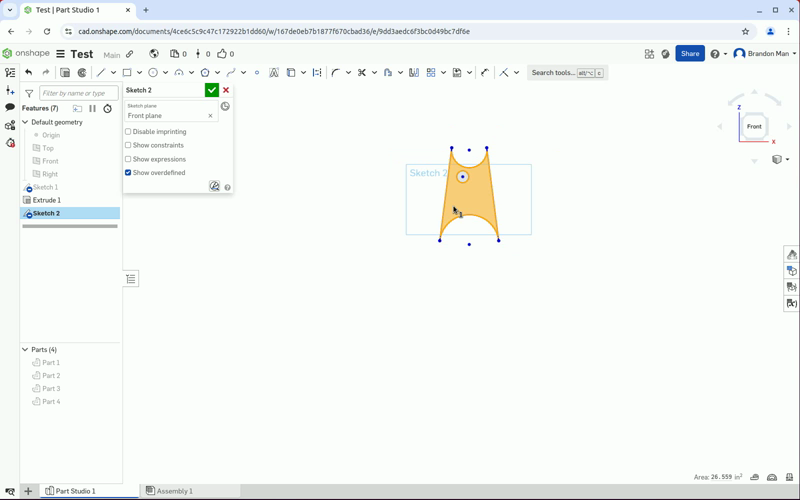
scroll(-6)
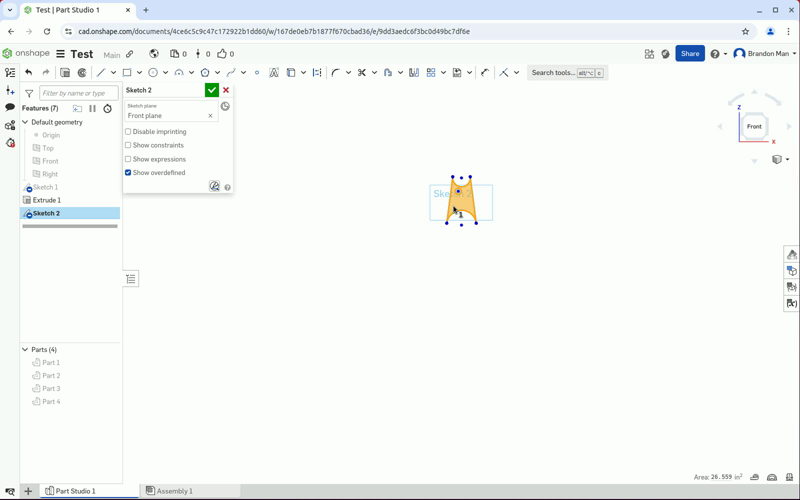
mouse_move(73, 352)
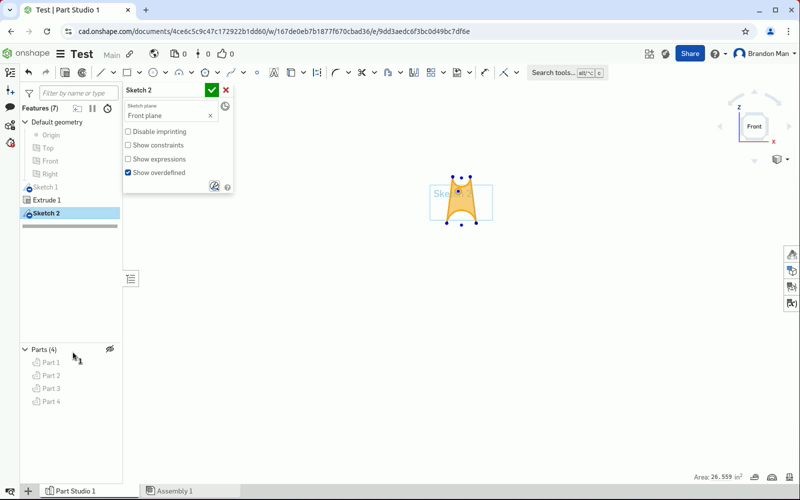
key(shift+y)
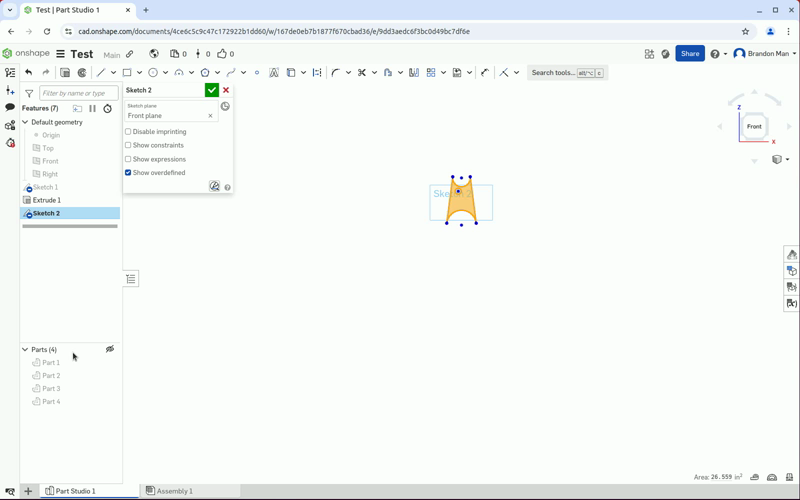
key(shift+e)
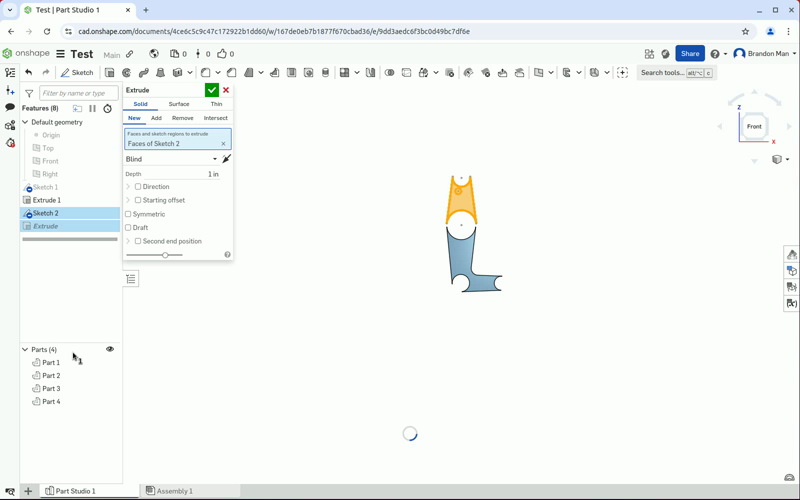
mouse_move(143, 106)
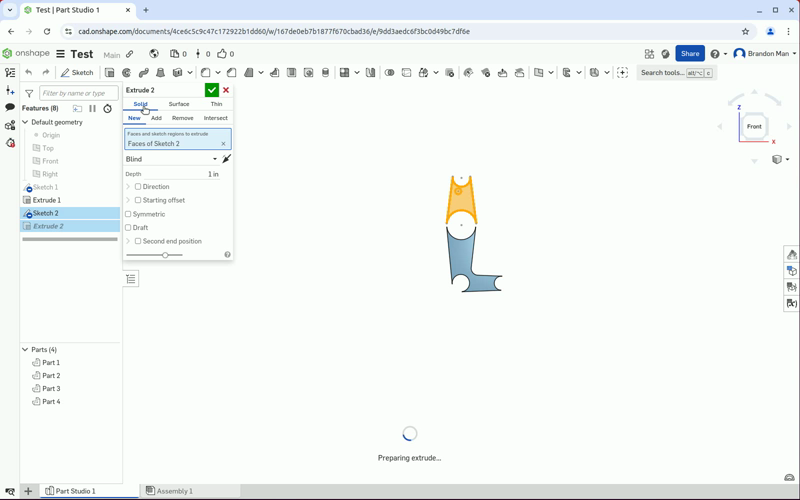
click(143, 106)
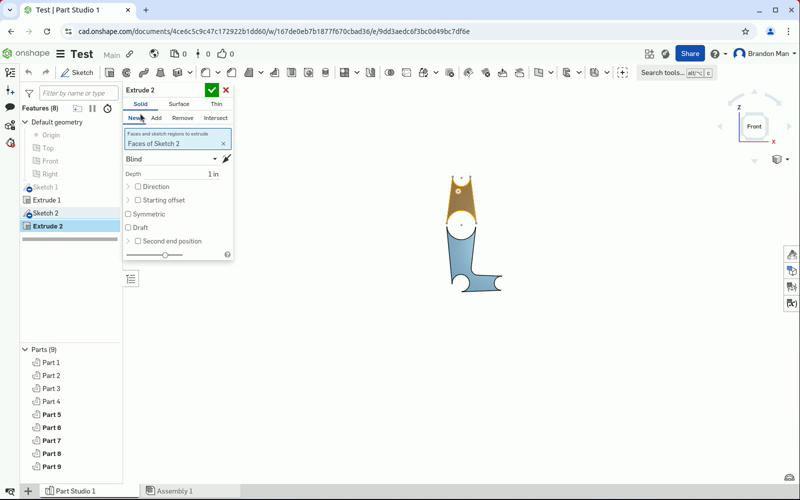
mouse_move(137, 120)
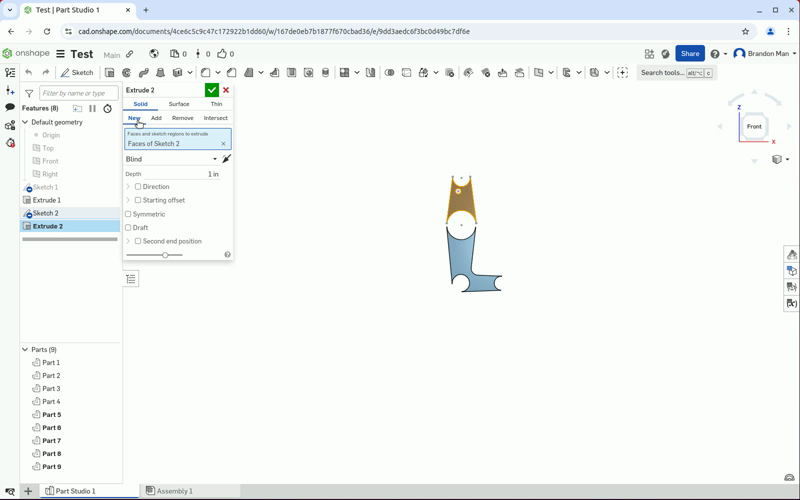
click(137, 120)
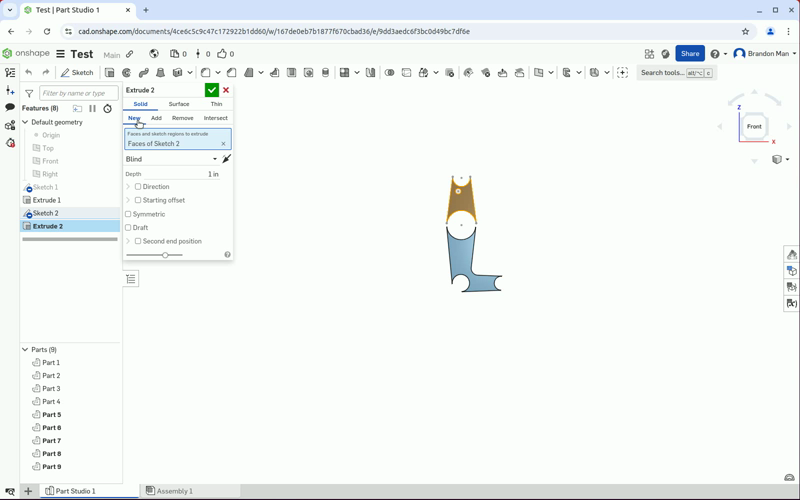
key(tab, 4)
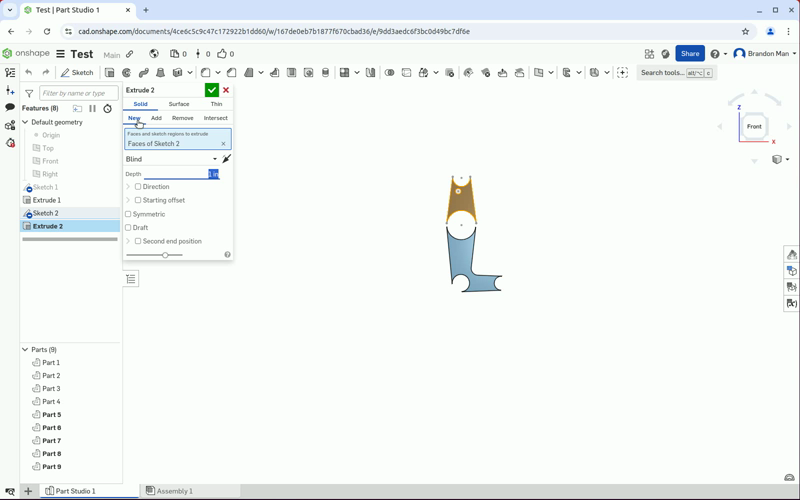
text(0.481)
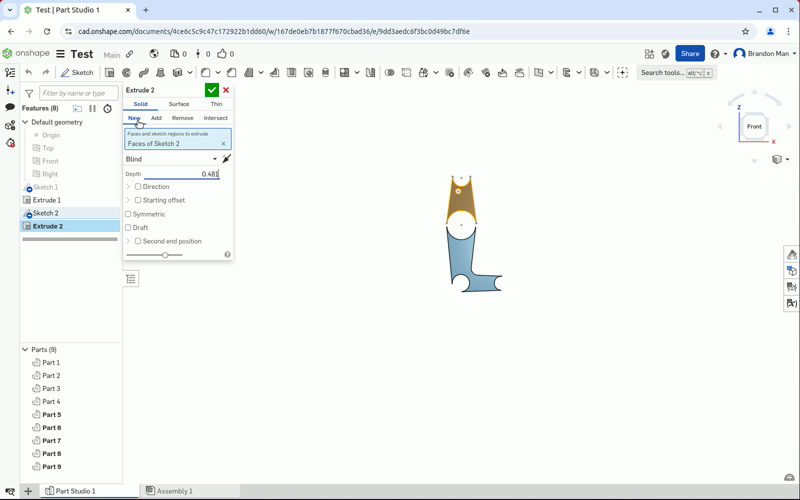
key(enter)
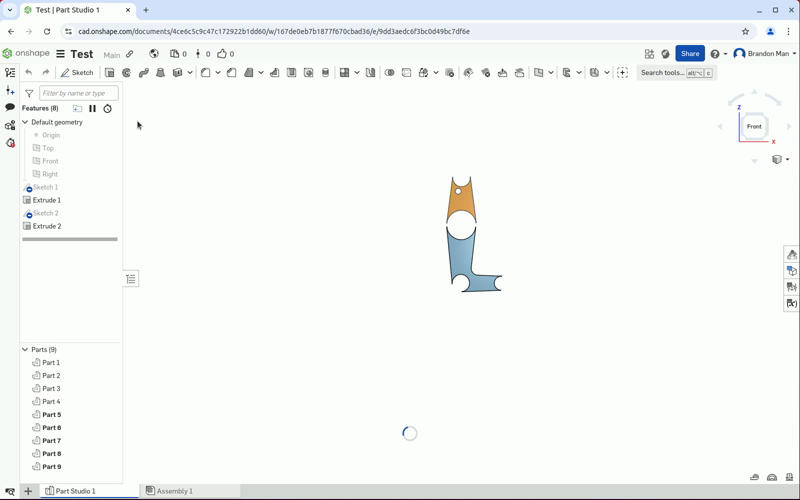
key(shift+h)
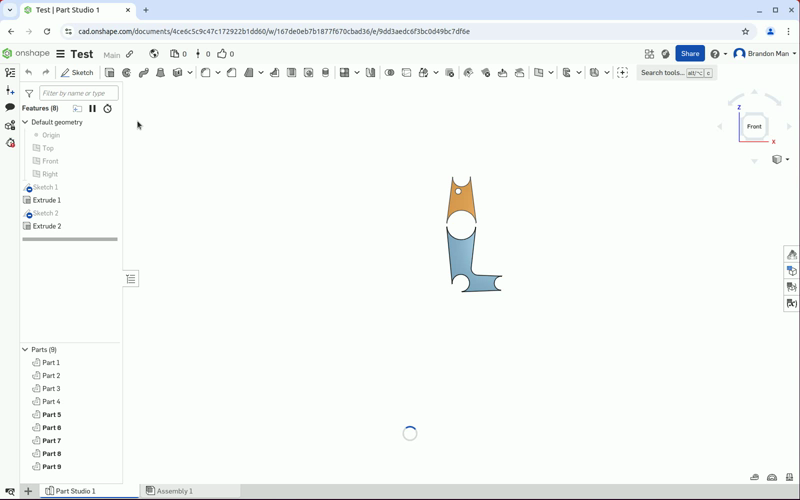
key(shift+h)
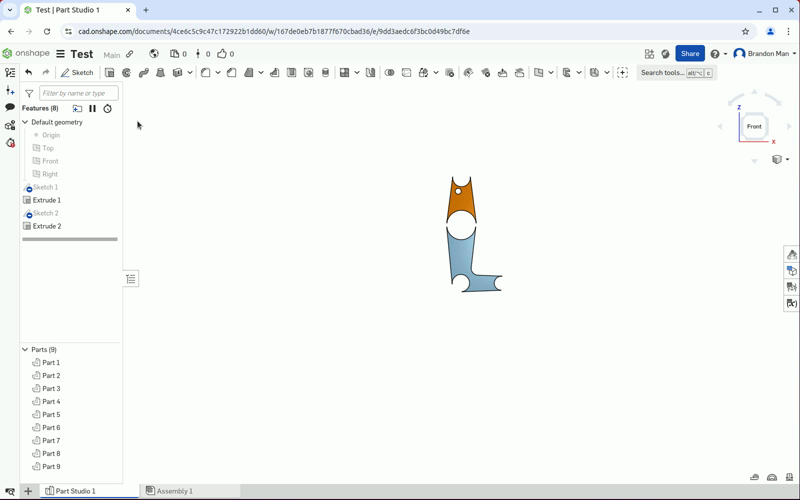
mouse_move(73, 189)
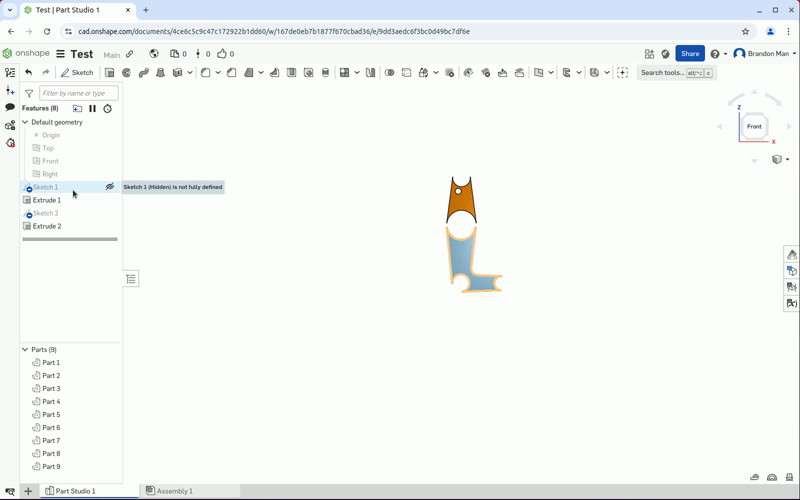
click(73, 189)
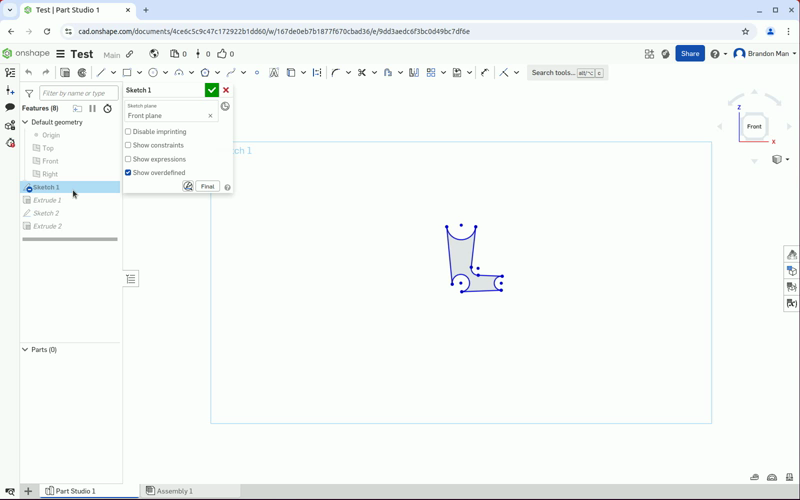
mouse_move(229, 92)
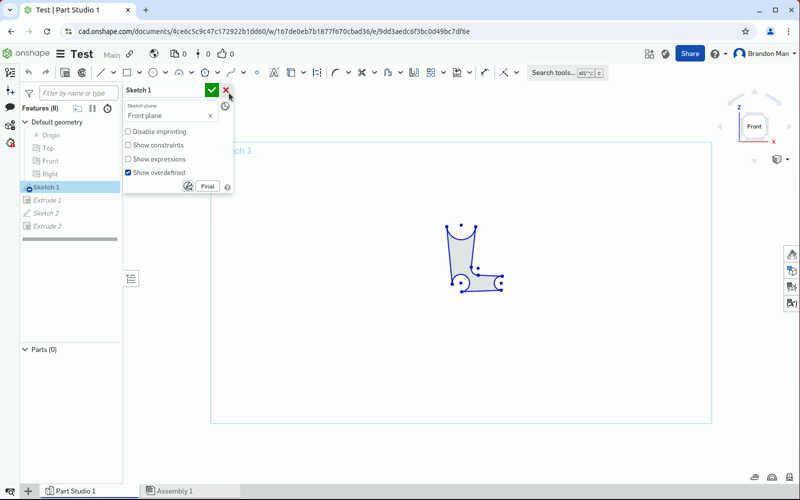
click(229, 92)
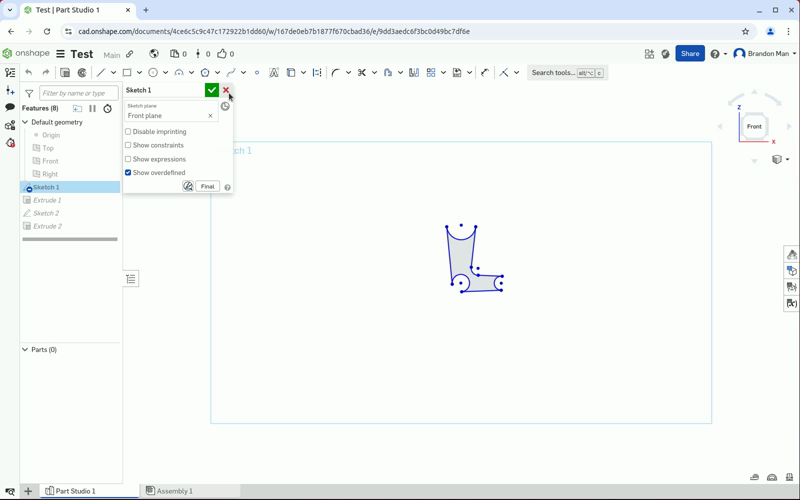
key(shift+s)
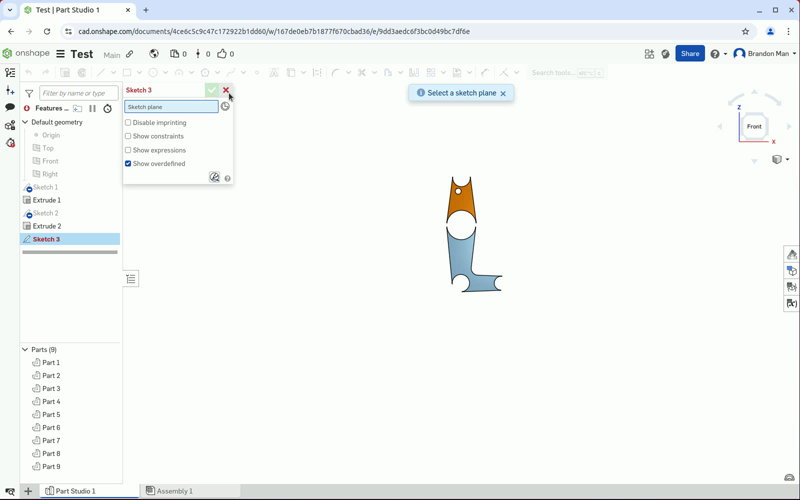
mouse_move(73, 163)
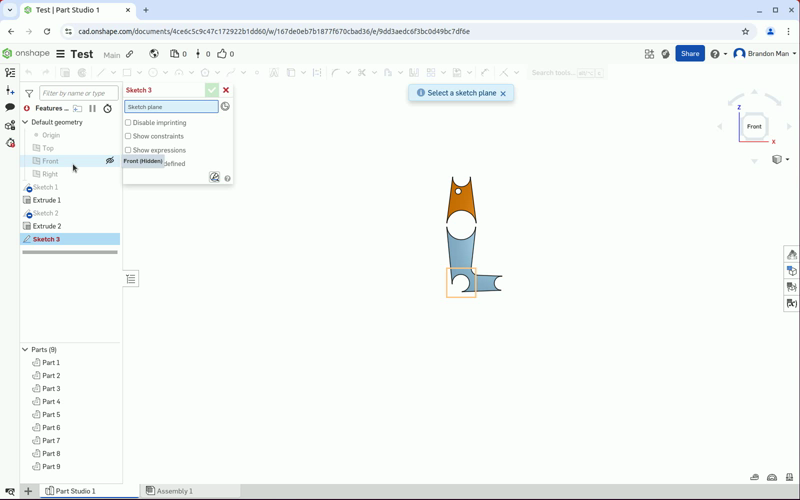
click(73, 163)
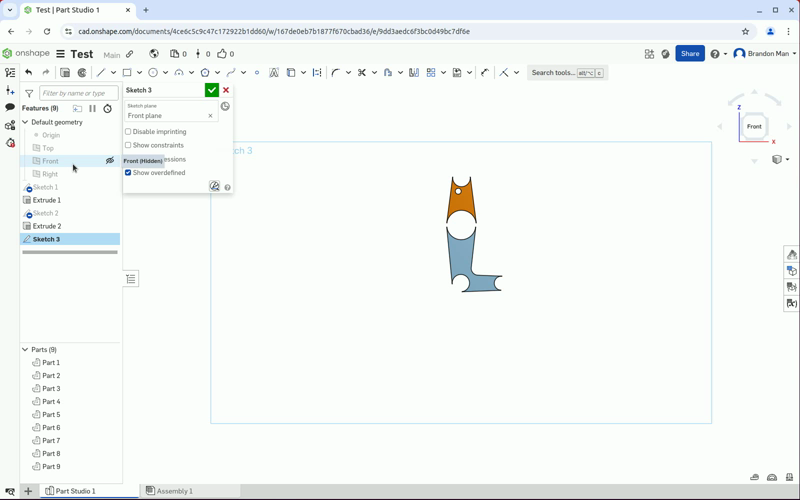
mouse_move(73, 352)
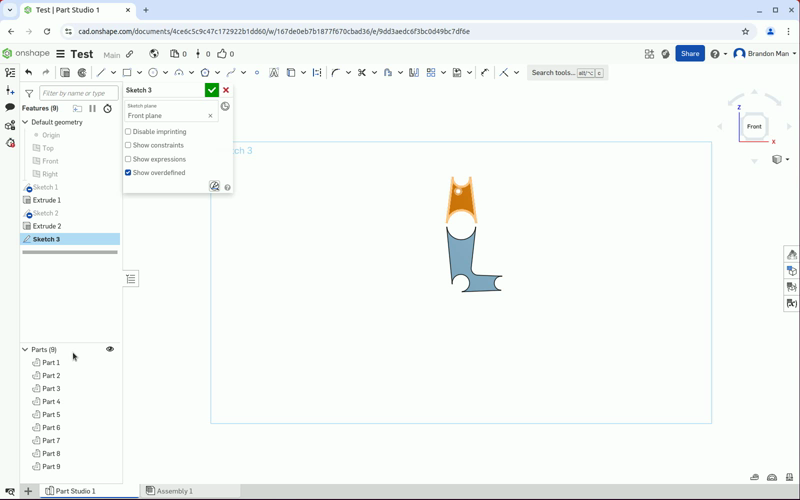
key(y)
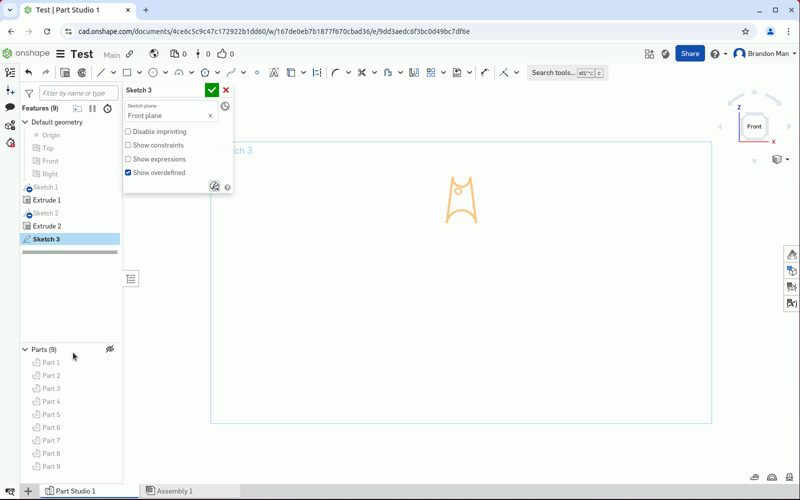
key(c)
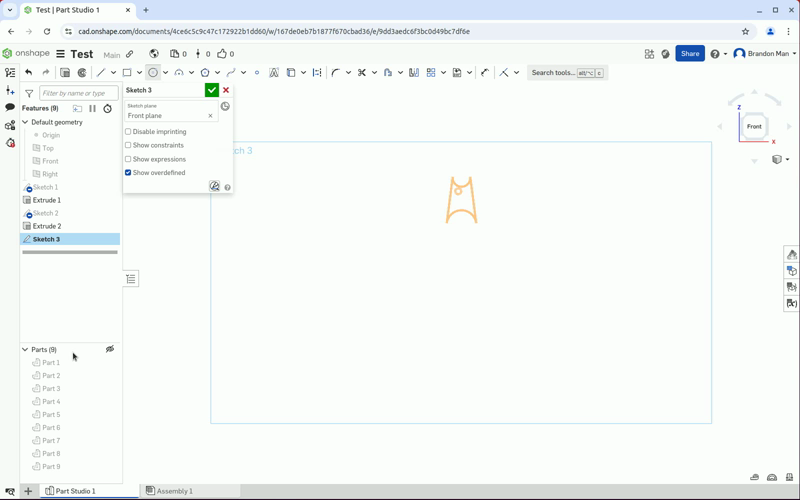
key_down(shift)
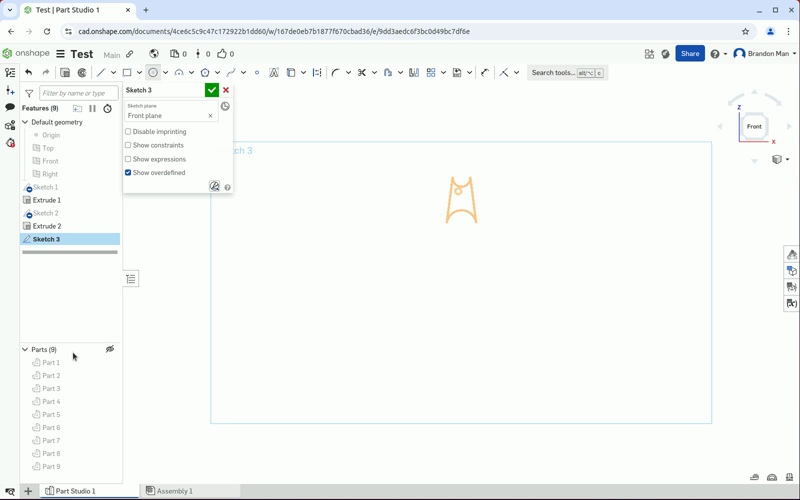
mouse_move(461, 225)
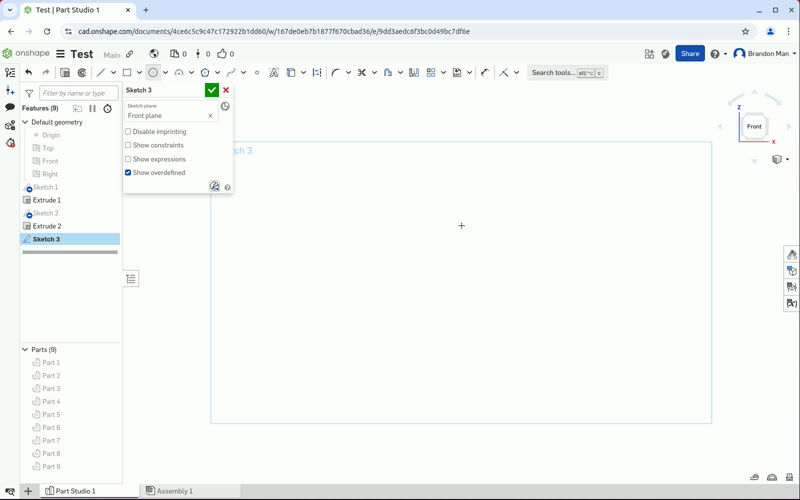
click(461, 225)
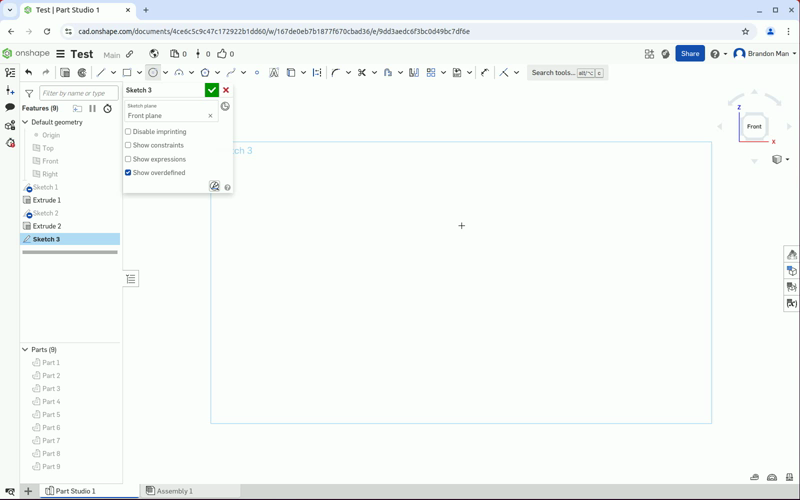
key_up(shift)
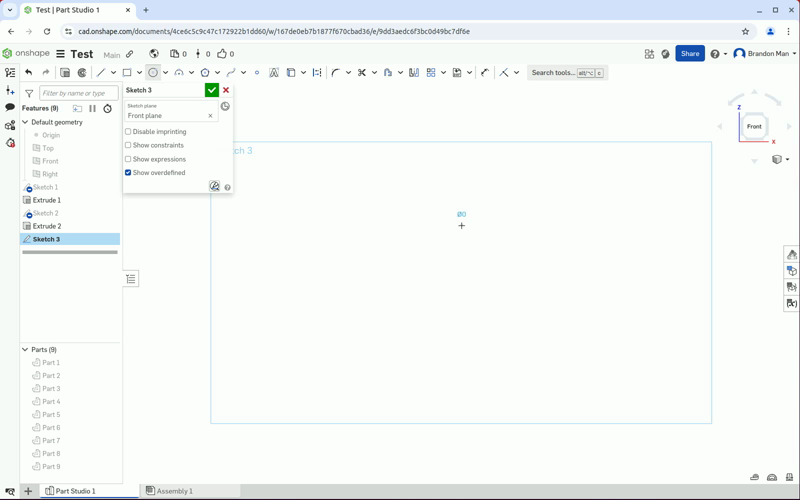
mouse_move(477, 225)
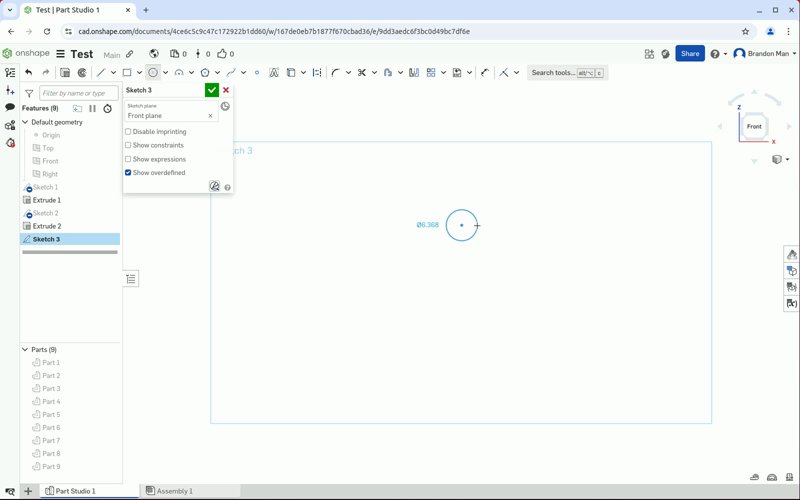
click(477, 225)
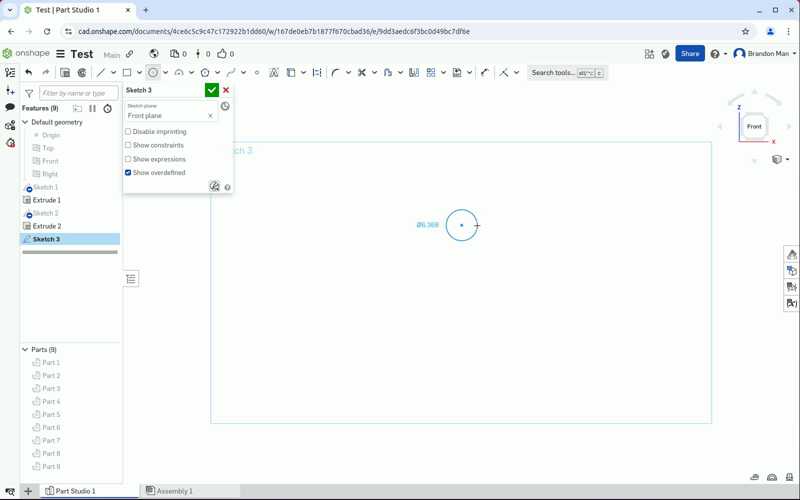
key(esc)
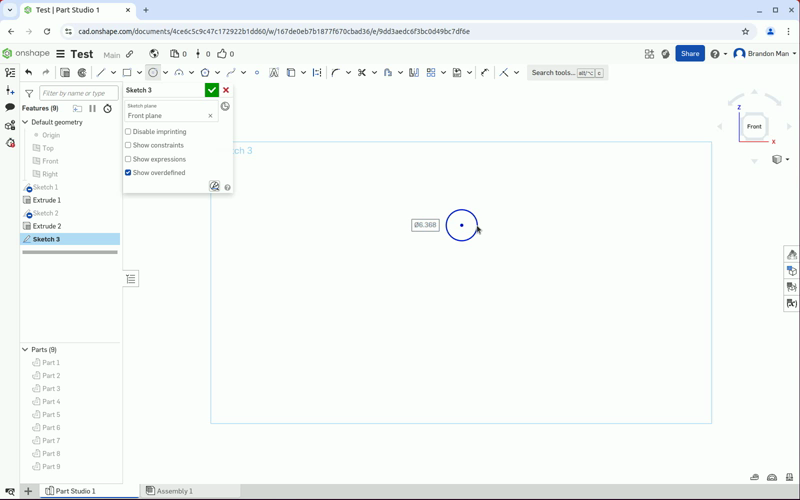
key(c)
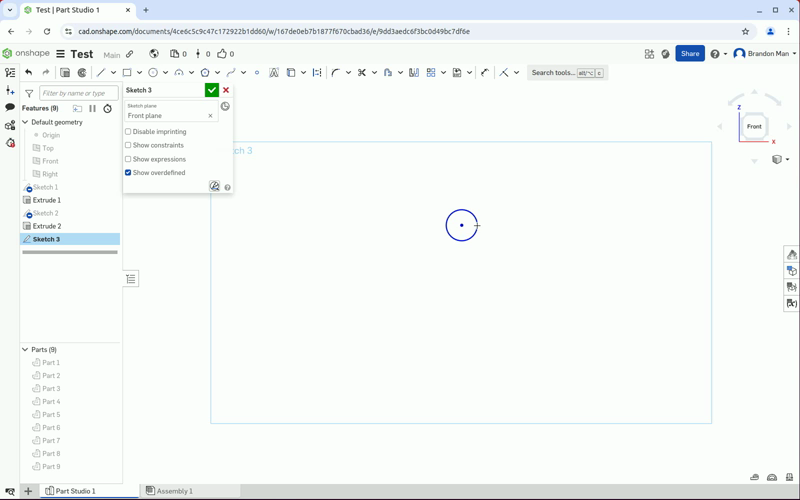
key_down(shift)
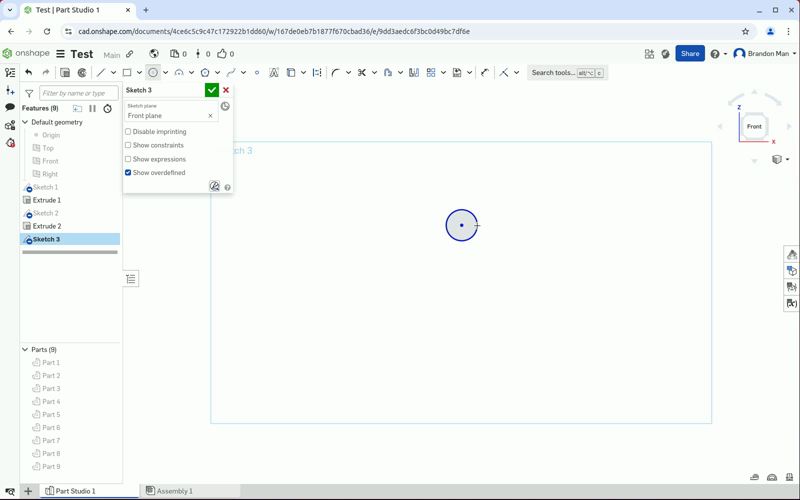
mouse_move(461, 225)
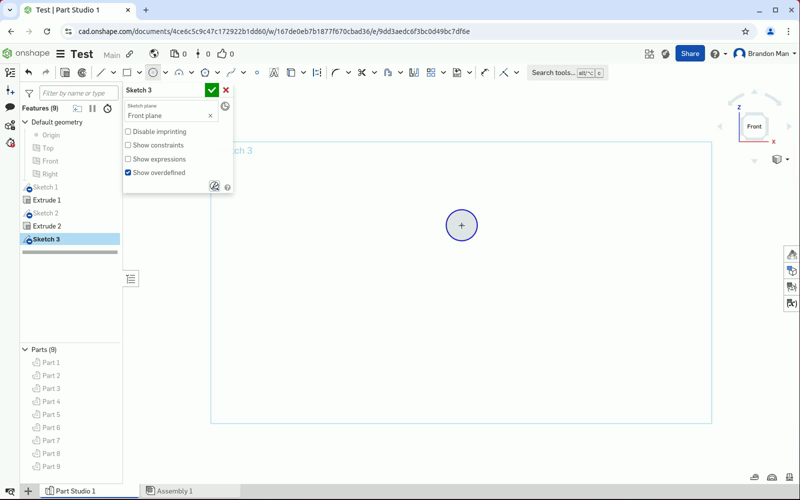
click(461, 225)
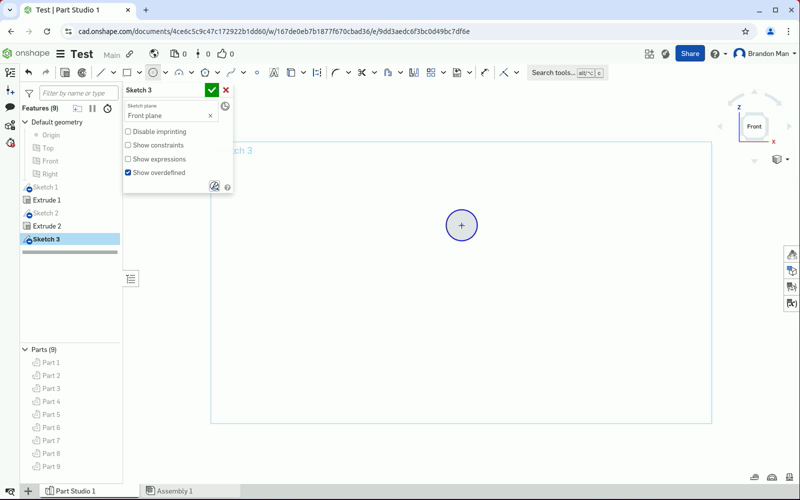
key_up(shift)
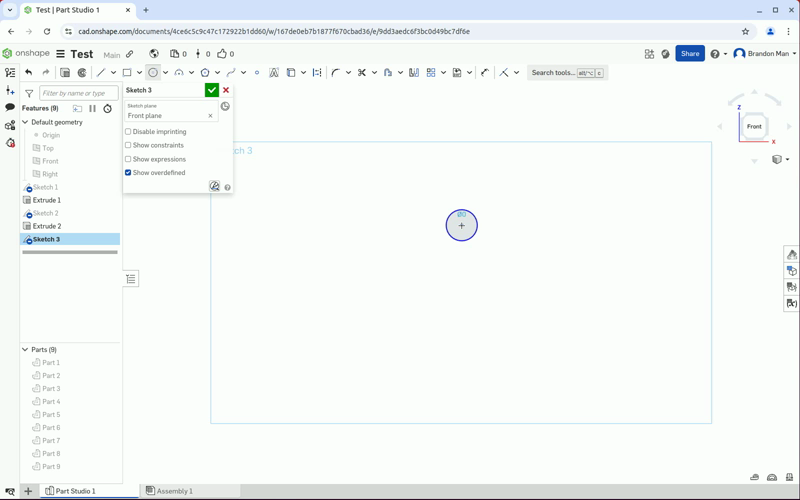
mouse_move(465, 225)
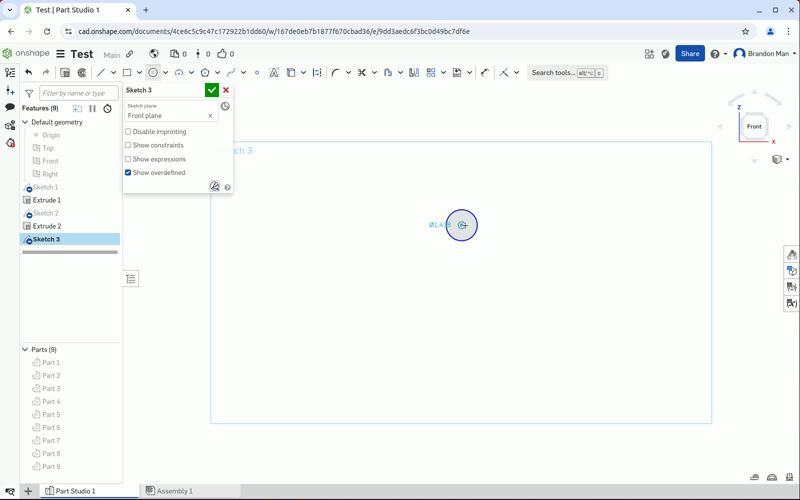
scroll(6)
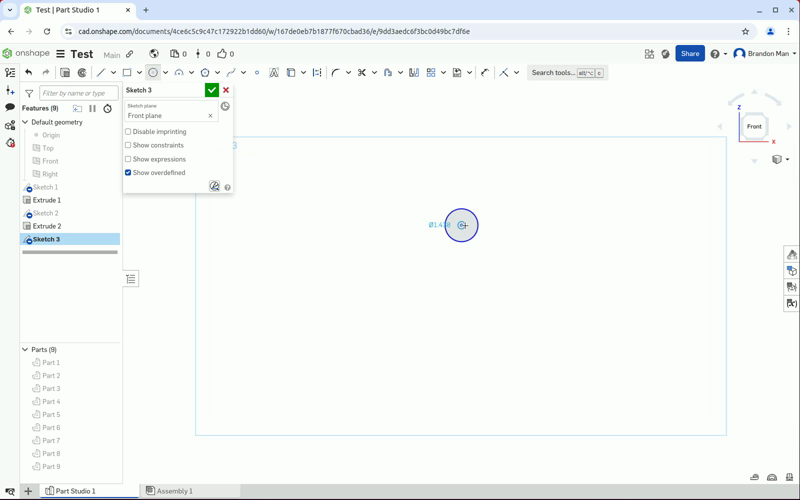
scroll(6)
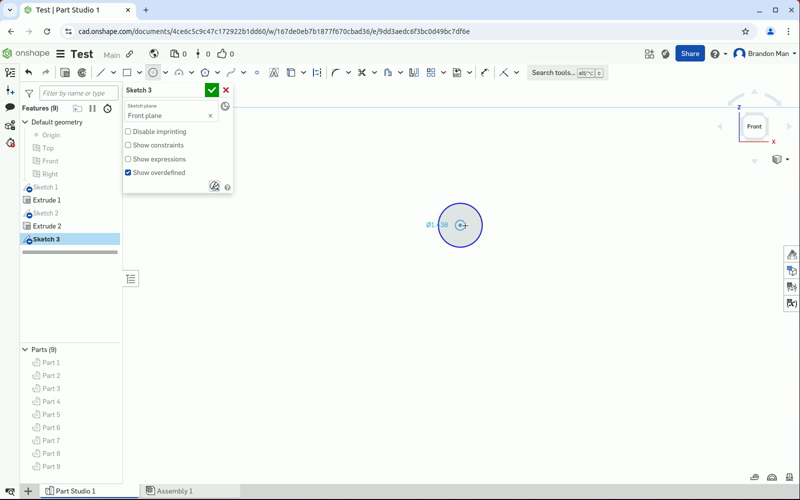
scroll(6)
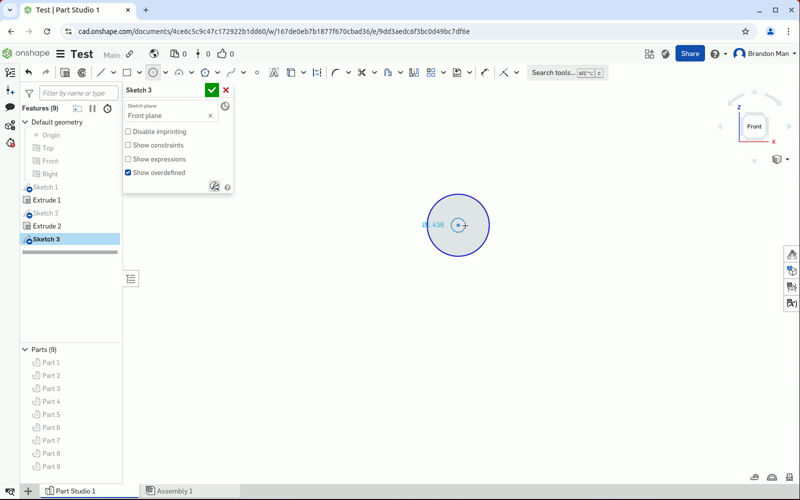
scroll(6)
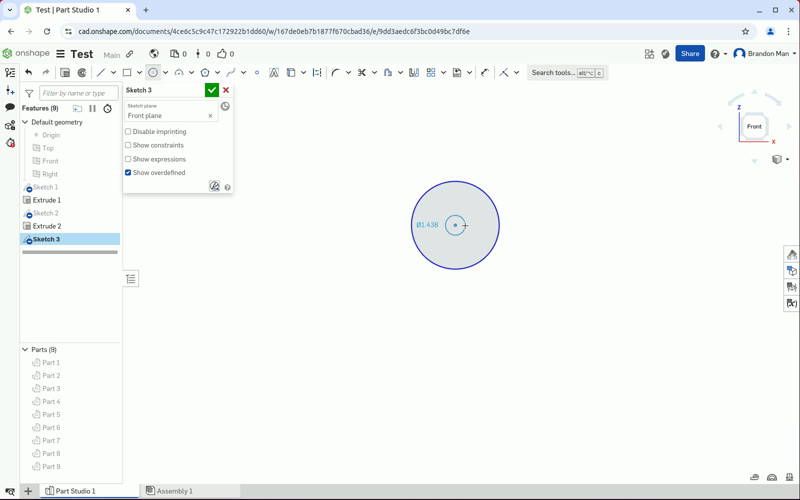
scroll(6)
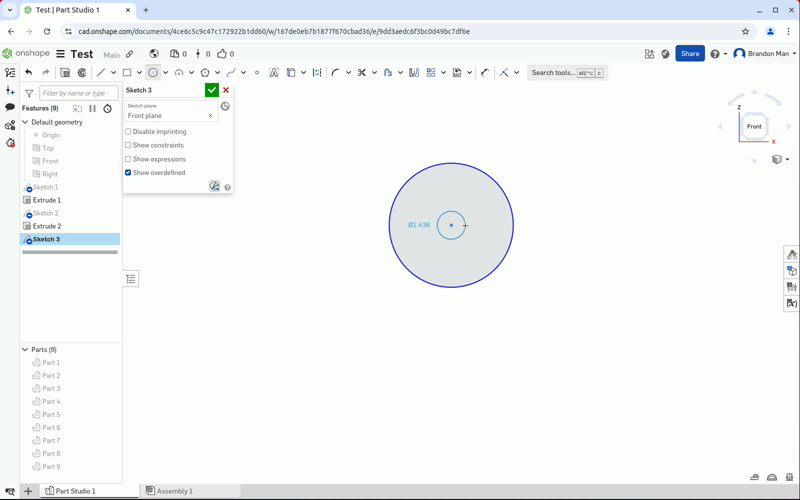
scroll(6)
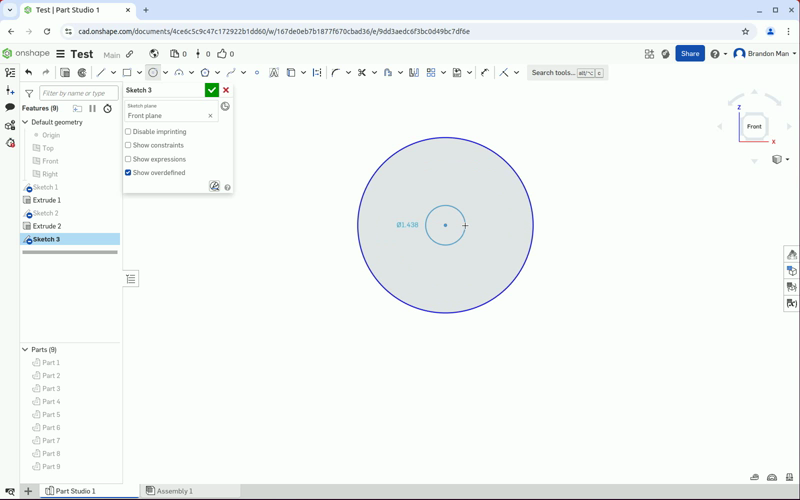
scroll(6)
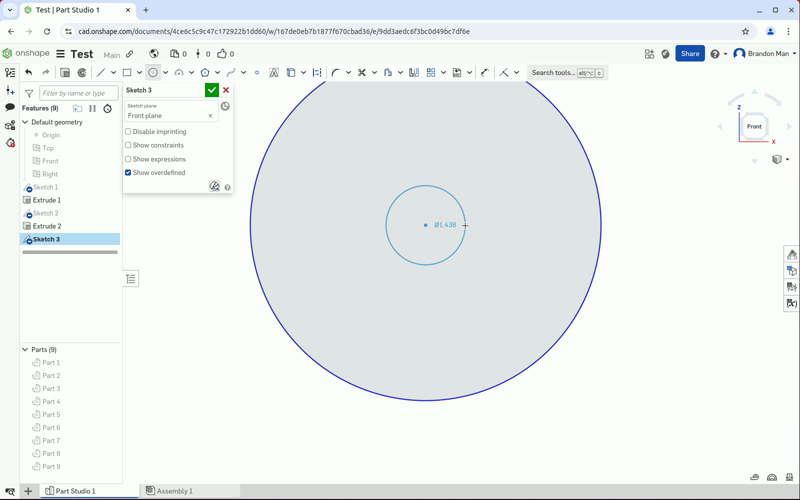
click(465, 225)
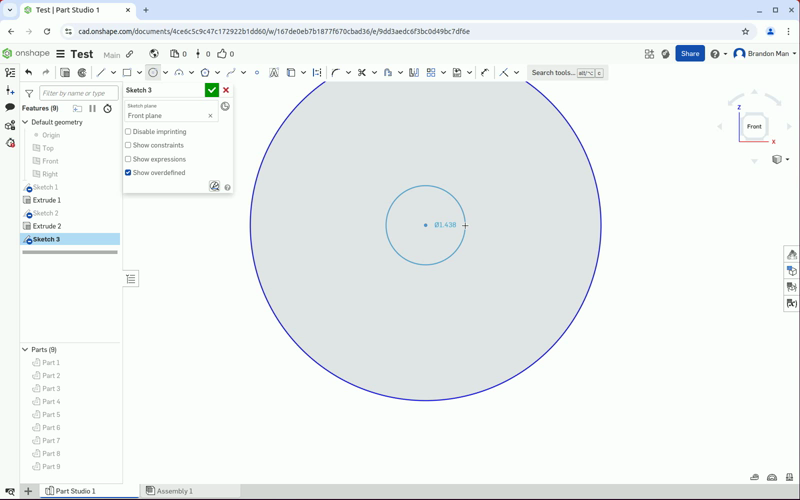
scroll(-6)
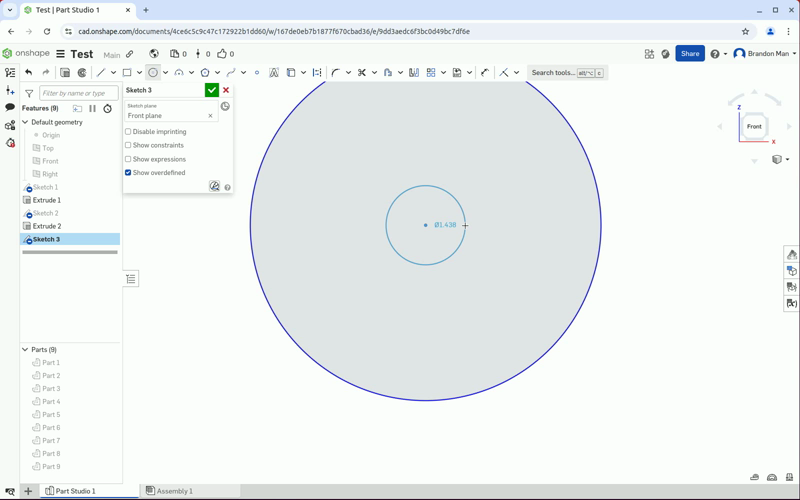
scroll(-6)
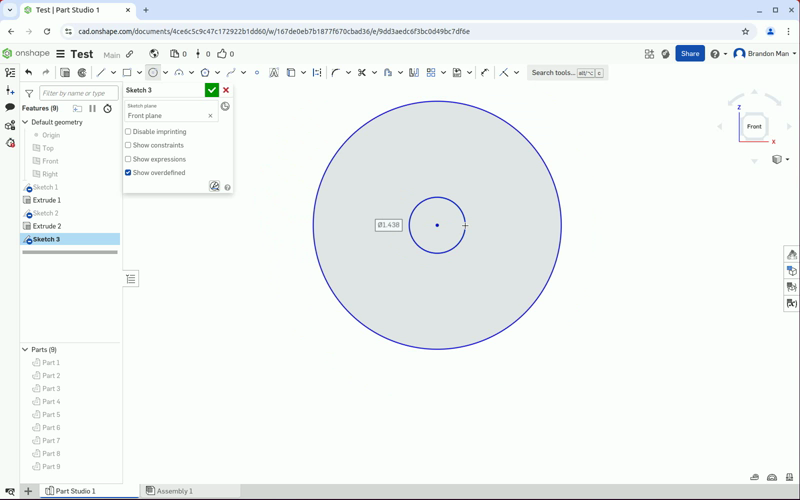
scroll(-6)
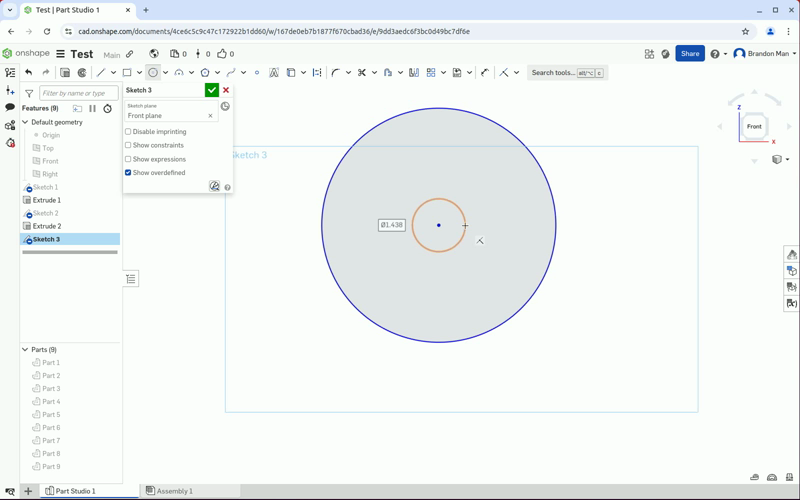
scroll(-6)
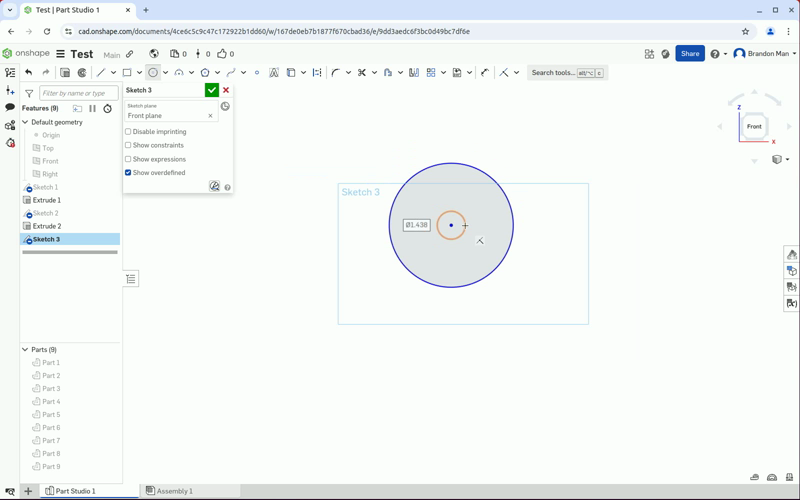
scroll(-6)
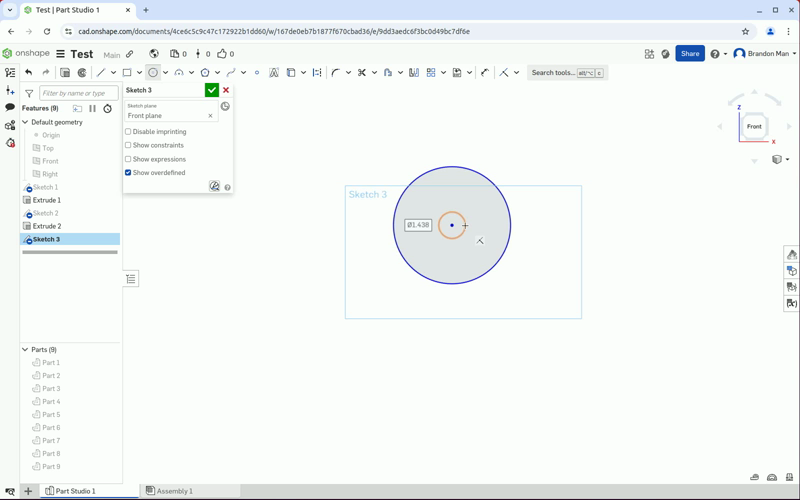
scroll(-6)
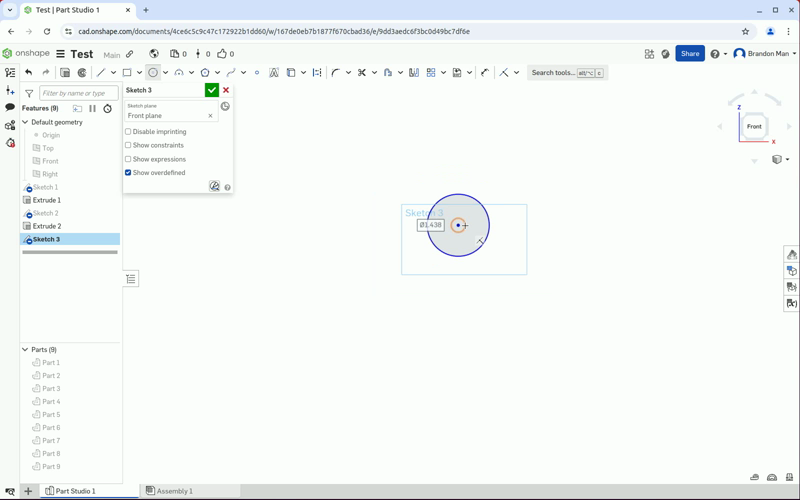
scroll(-6)
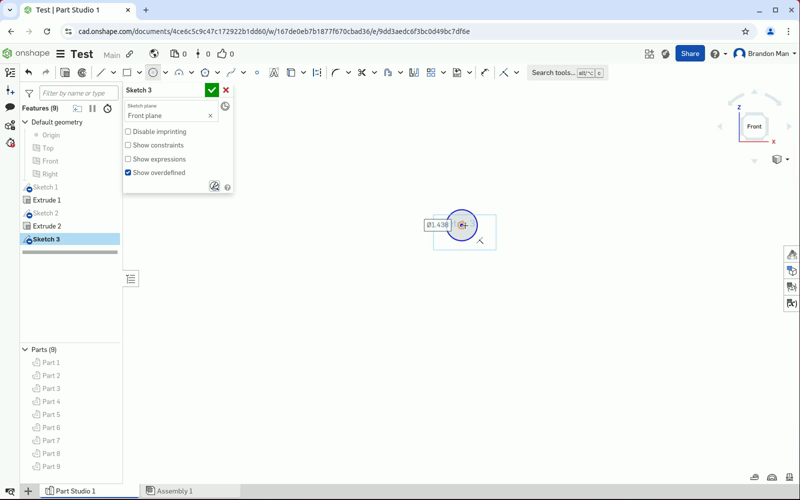
key(esc)
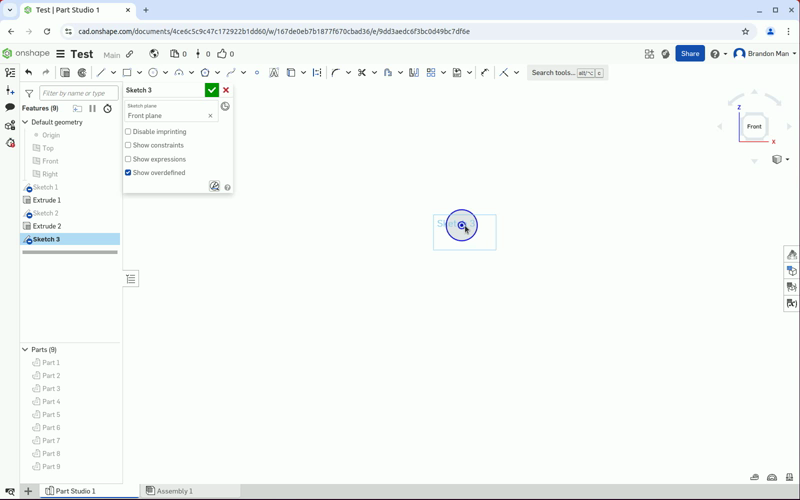
mouse_move(473, 229)
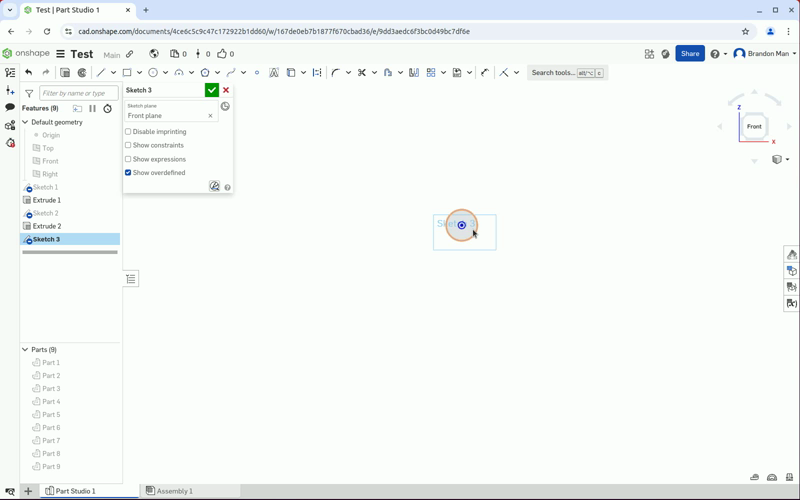
scroll(6)
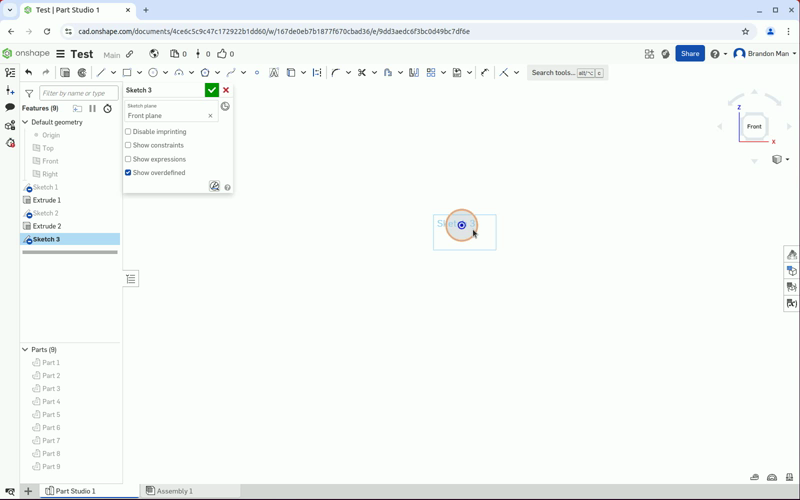
scroll(6)
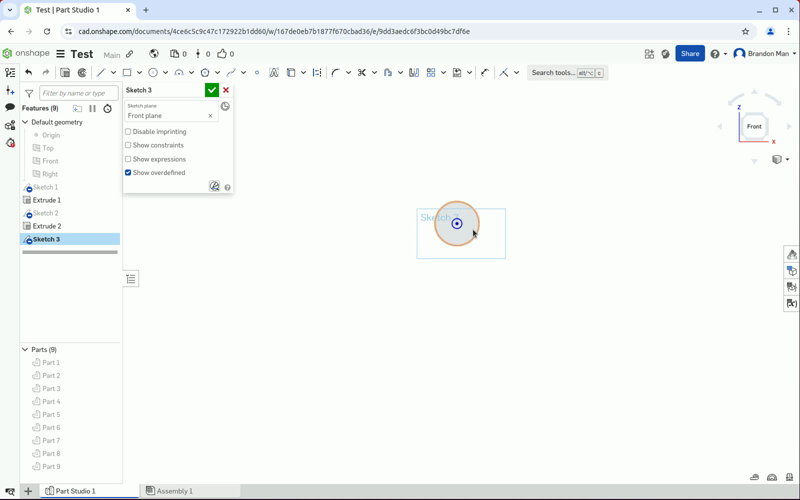
scroll(6)
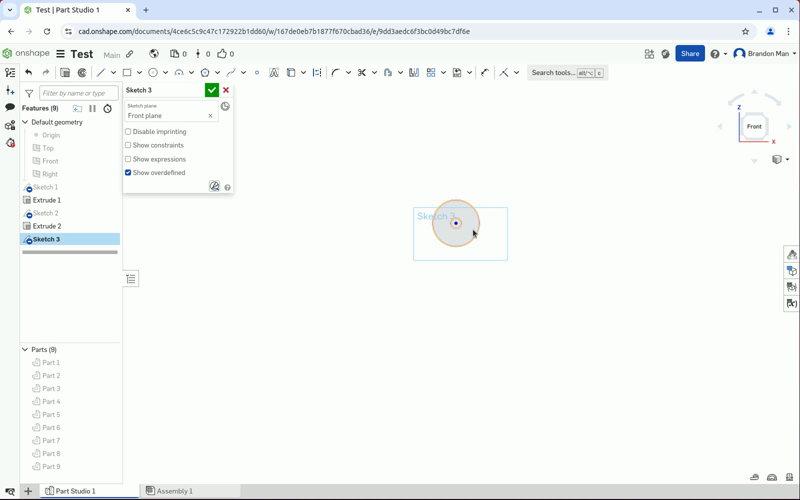
scroll(6)
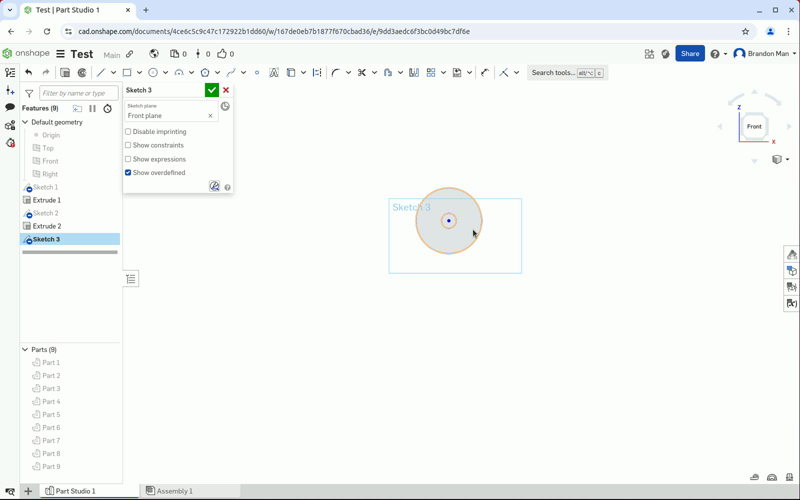
scroll(6)
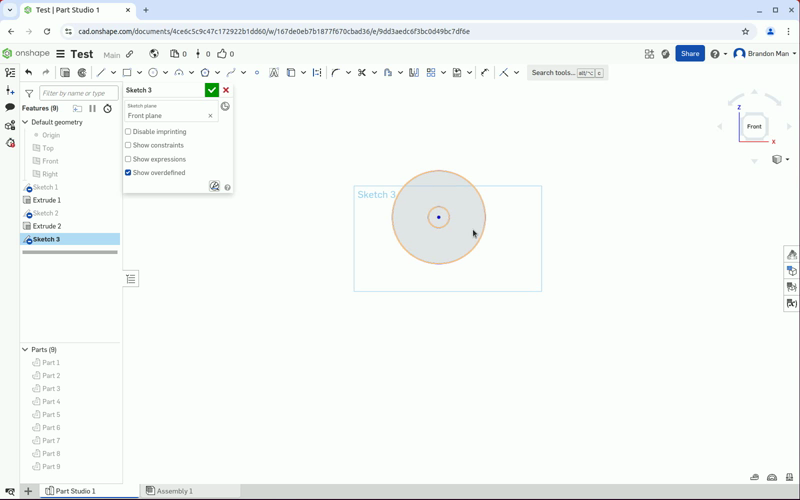
scroll(6)
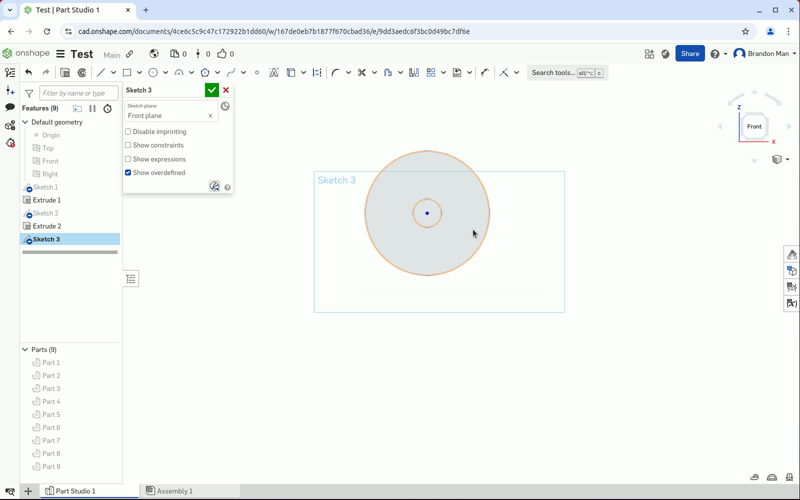
scroll(6)
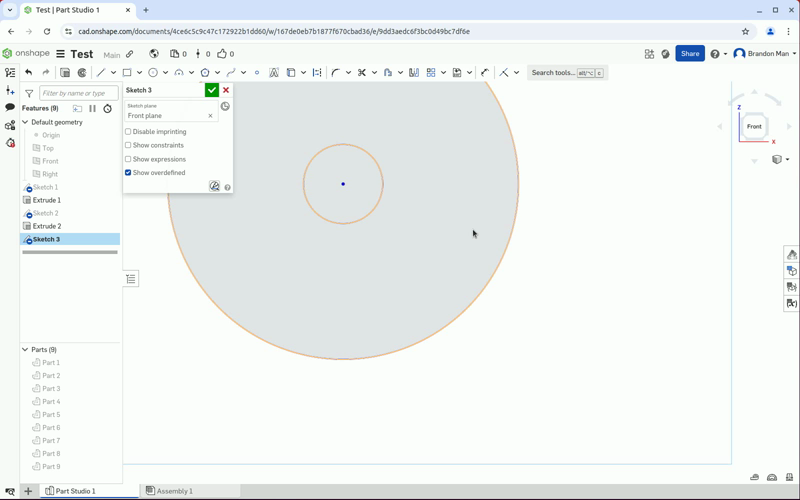
click(473, 229)
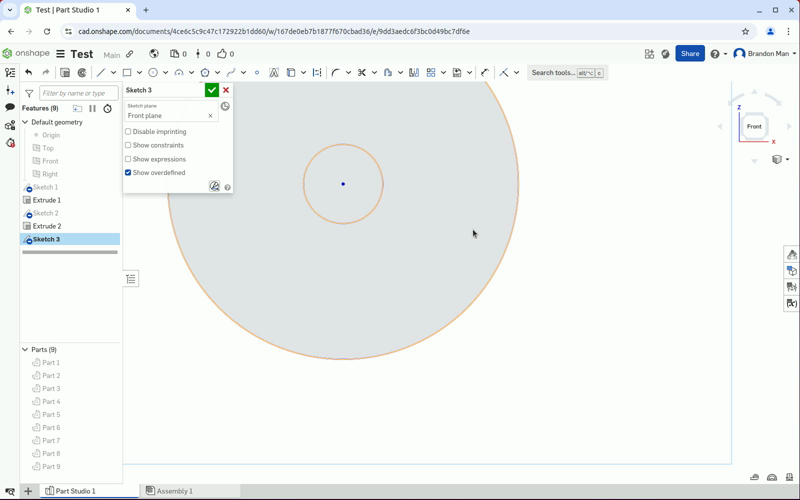
scroll(-6)
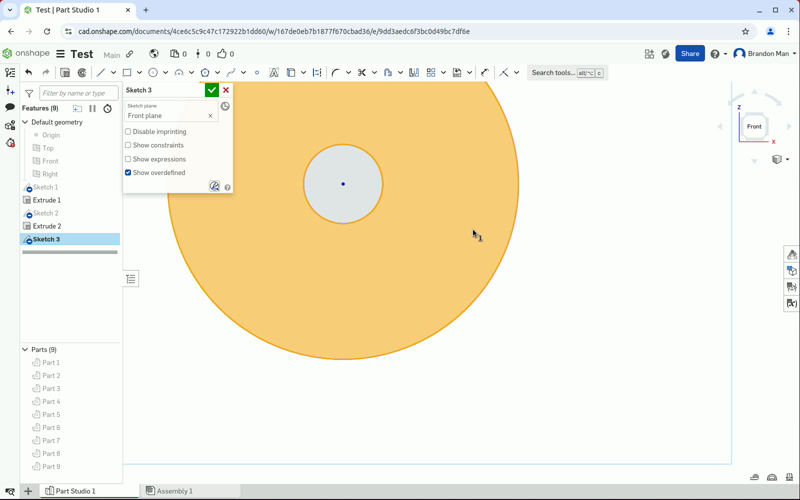
scroll(-6)
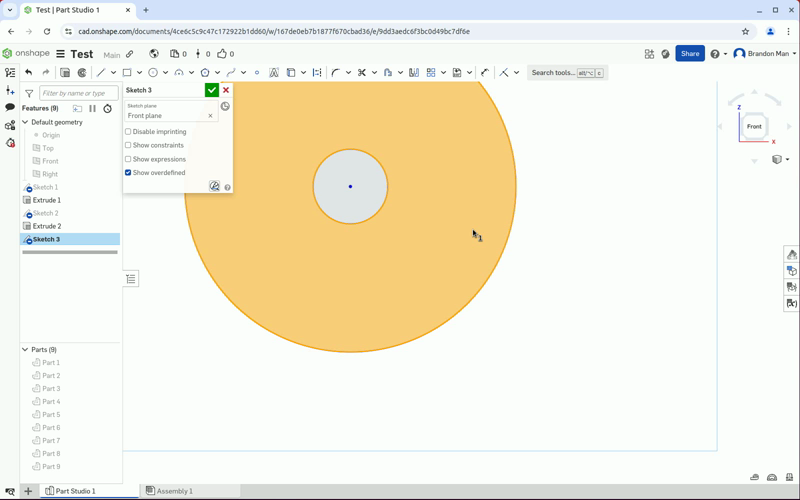
scroll(-6)
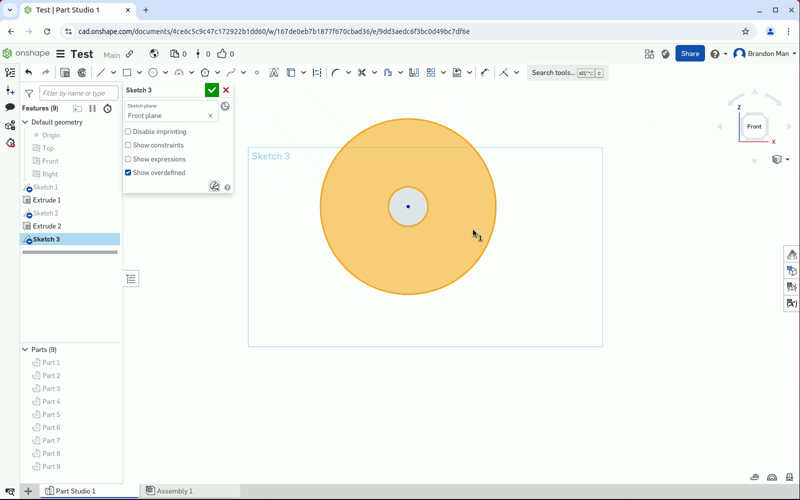
scroll(-6)
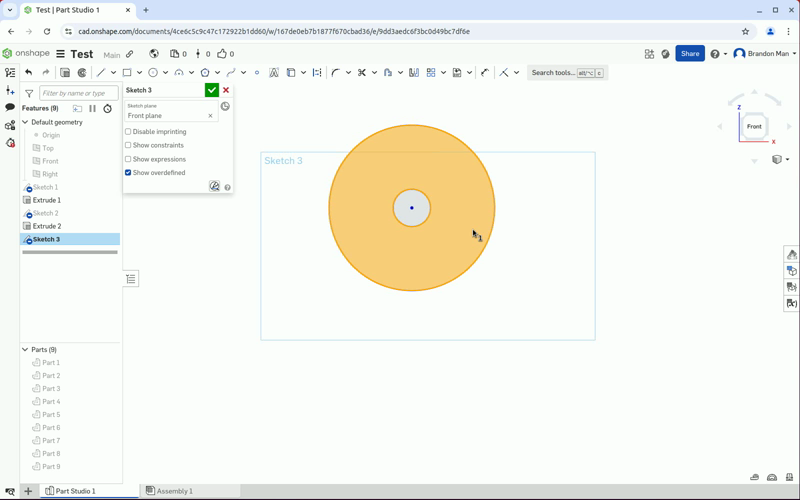
scroll(-6)
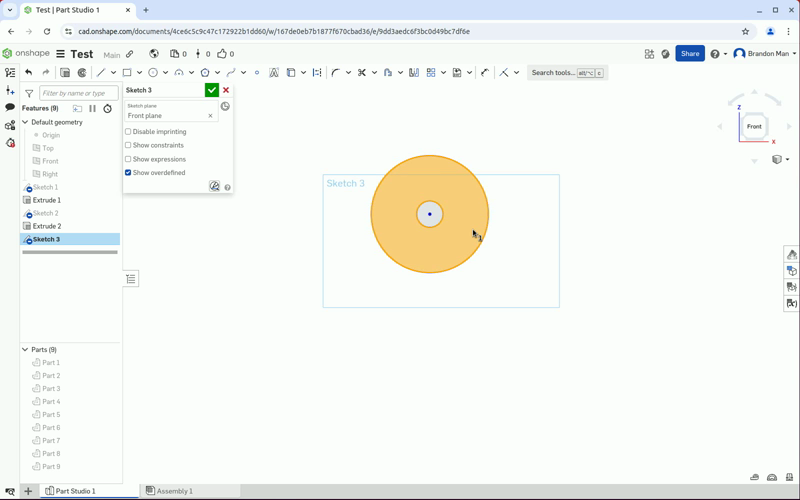
scroll(-6)
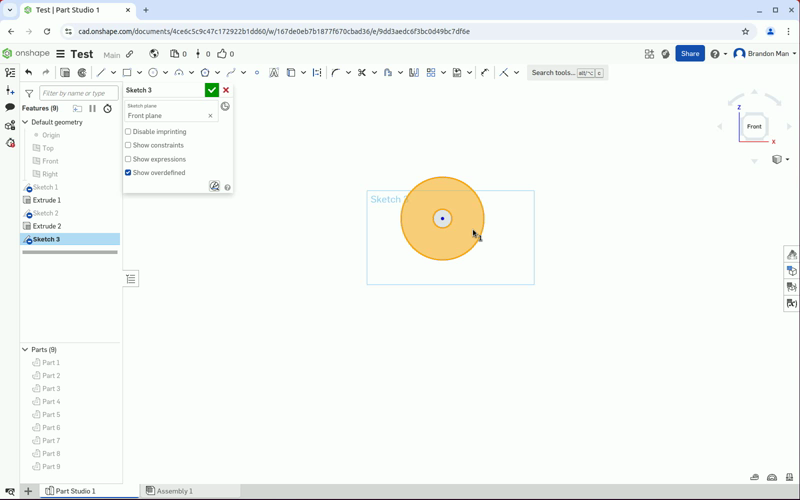
scroll(-6)
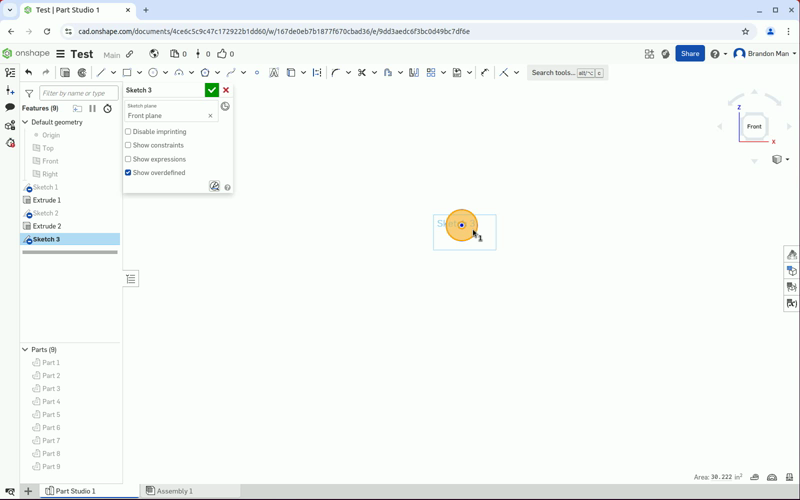
mouse_move(73, 352)
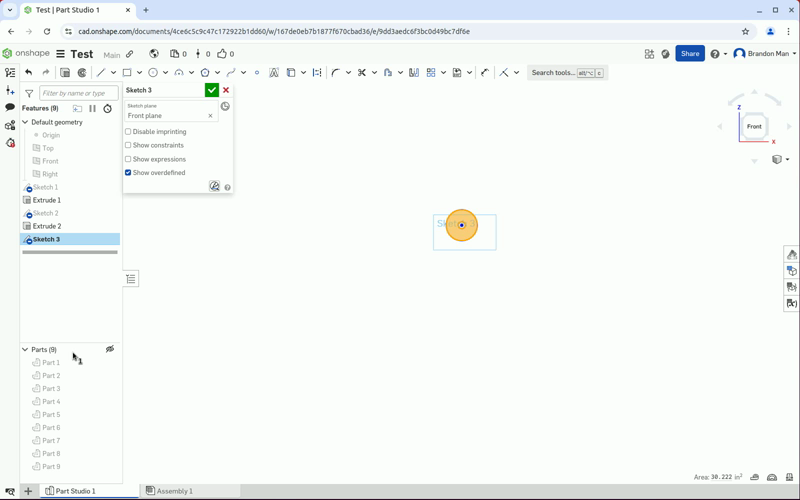
key(shift+y)
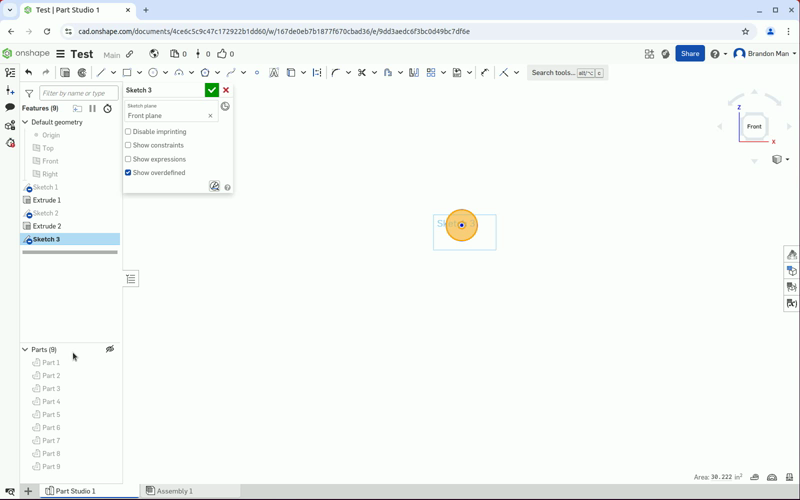
key(shift+e)
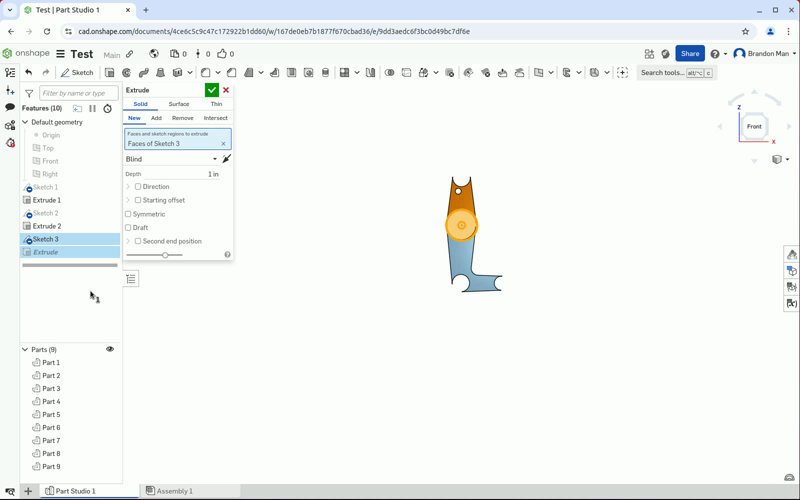
mouse_move(143, 106)
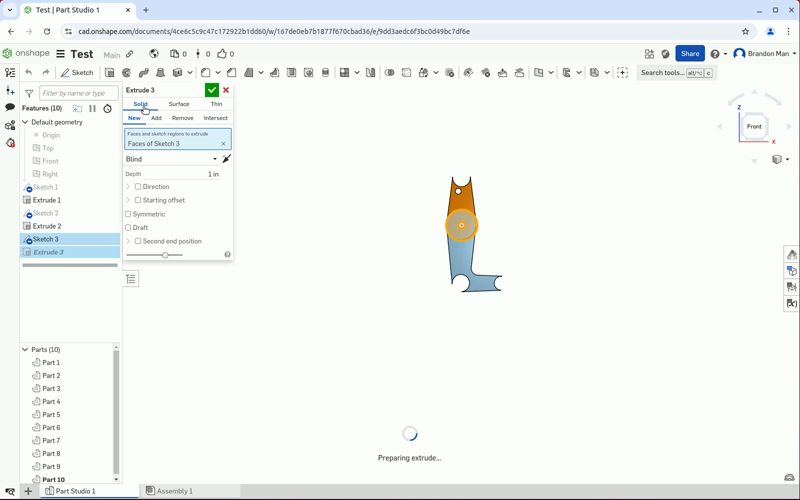
click(143, 106)
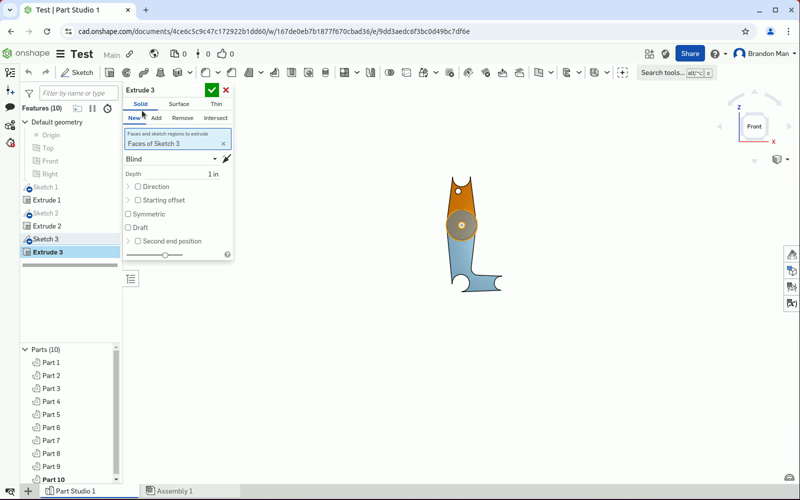
mouse_move(137, 120)
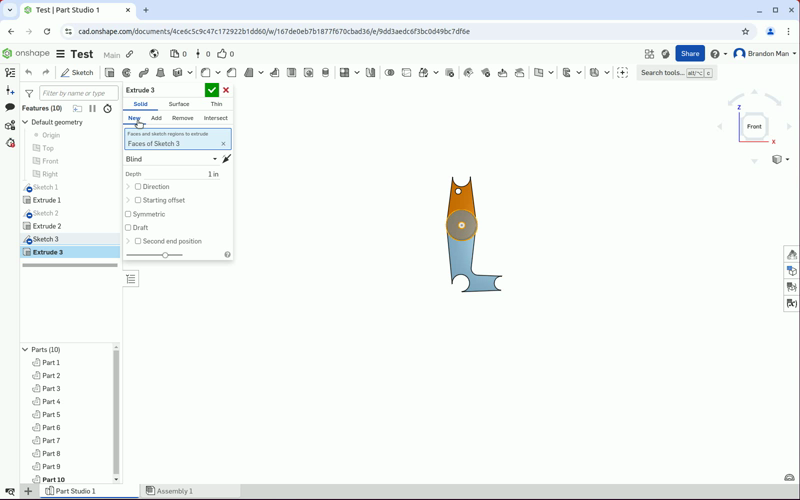
click(137, 120)
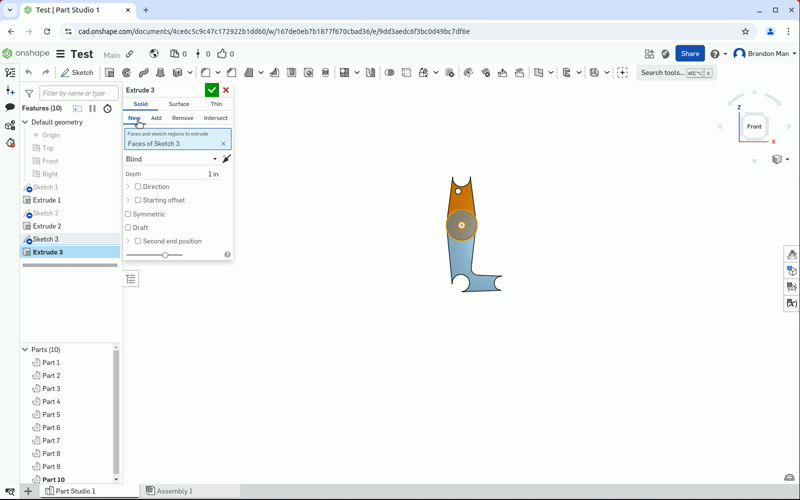
key(tab, 4)
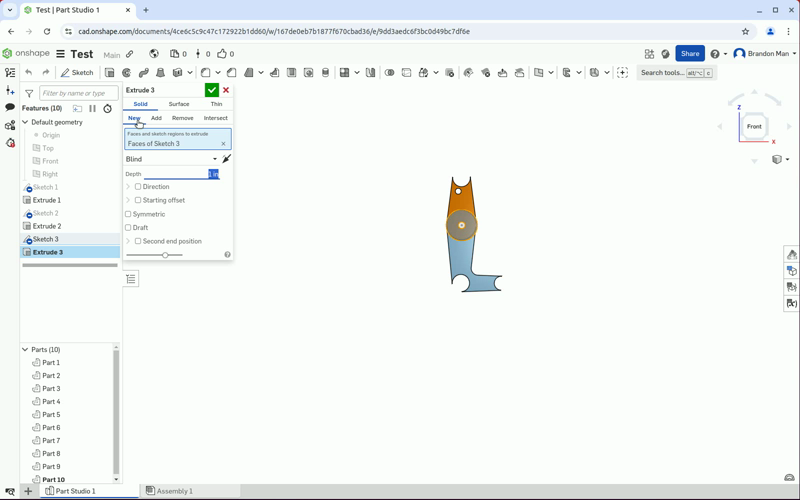
text(0.481)
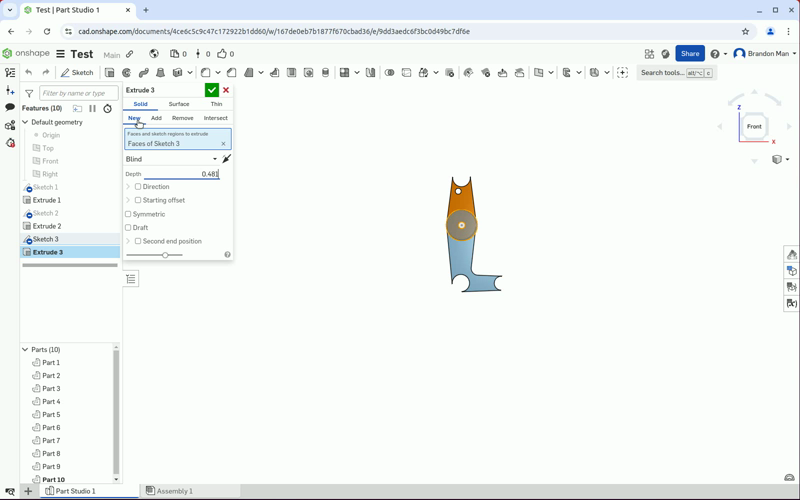
key(enter)
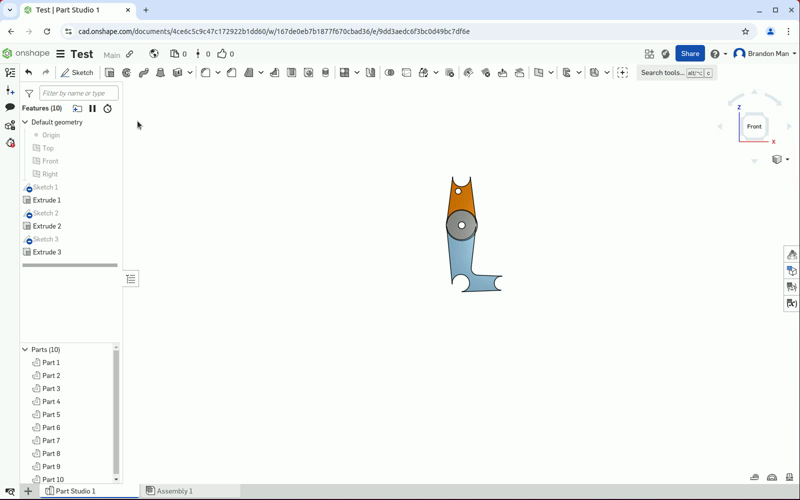
key(shift+h)
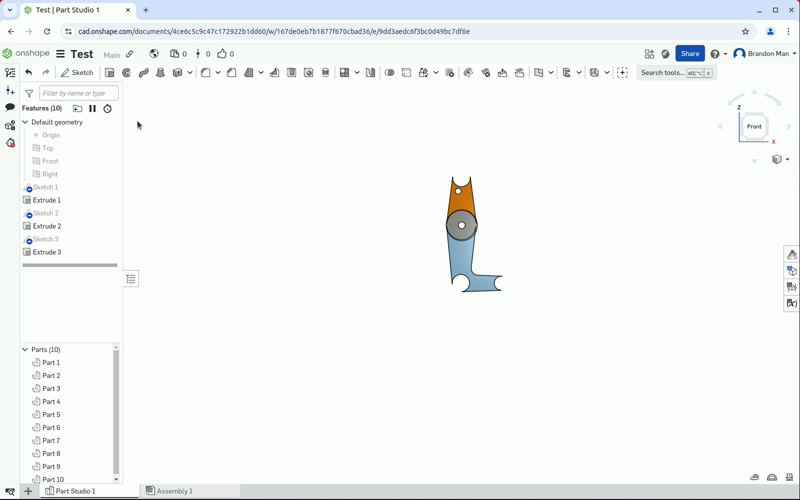
key(shift+h)
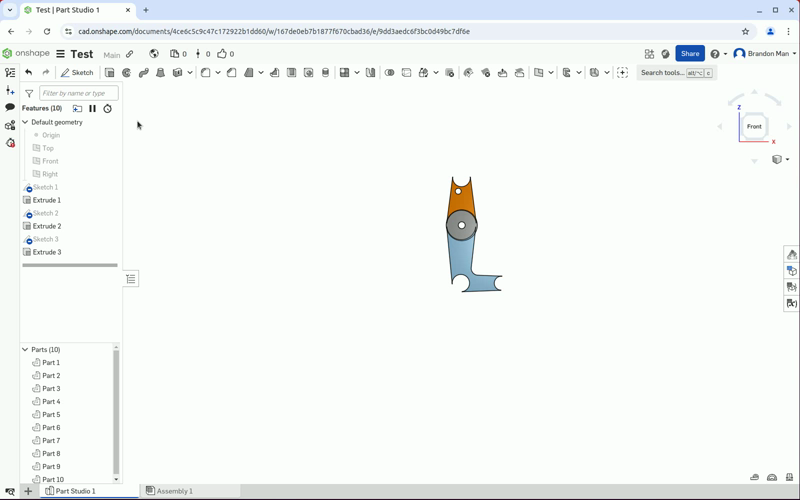
mouse_move(73, 189)
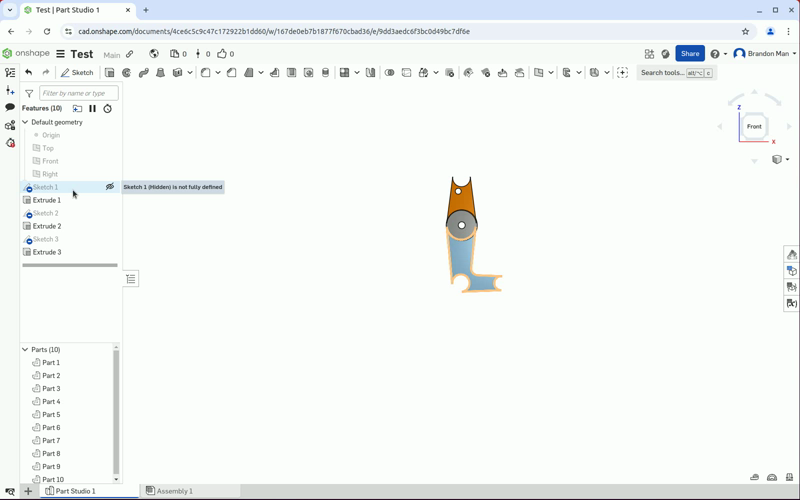
click(73, 189)
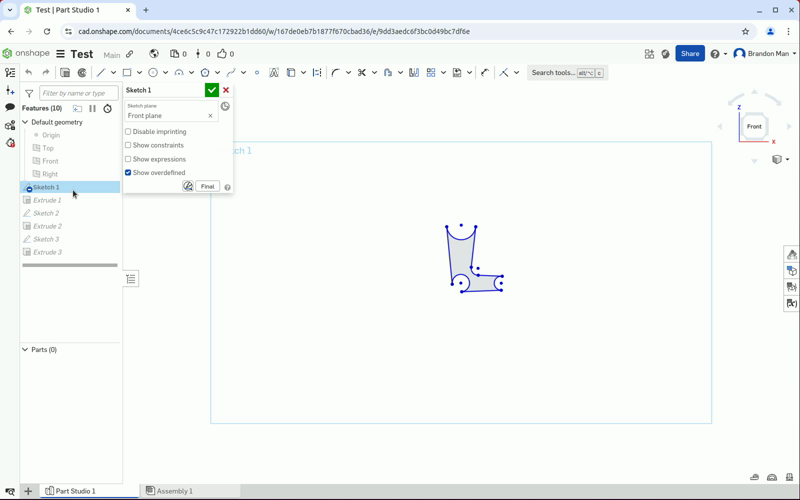
mouse_move(229, 92)
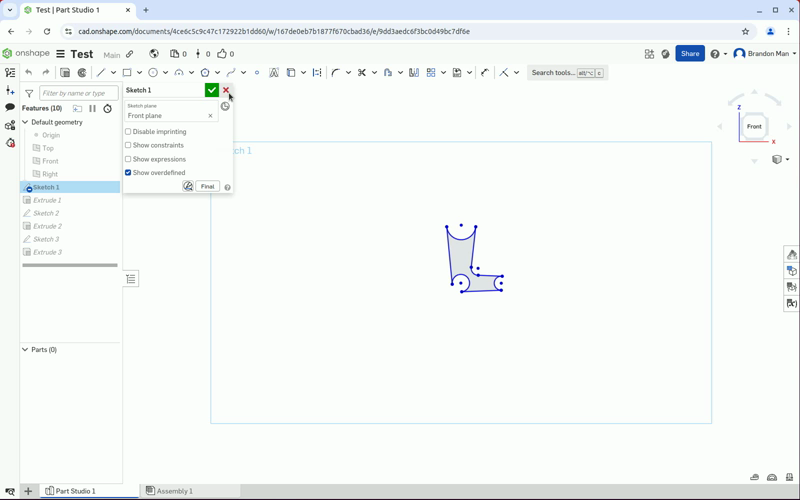
click(229, 92)
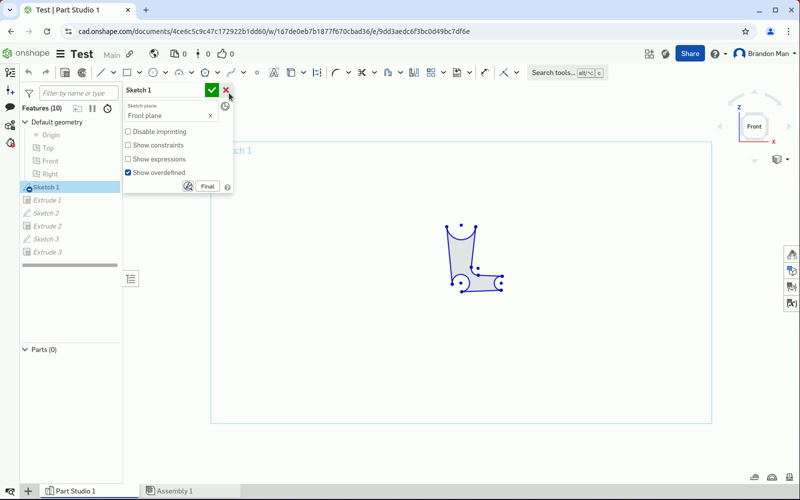
key(shift+s)
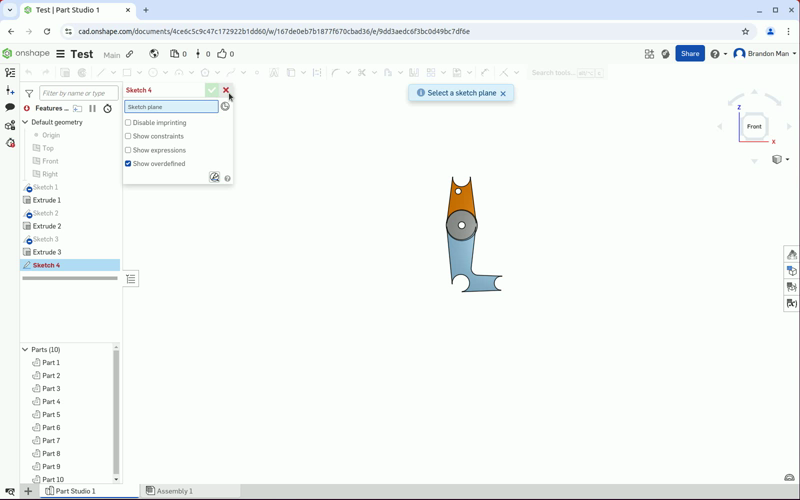
mouse_move(73, 163)
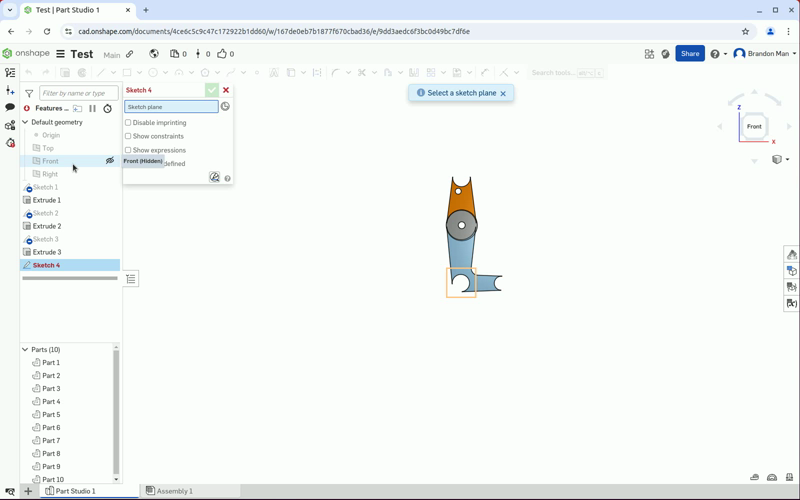
click(73, 163)
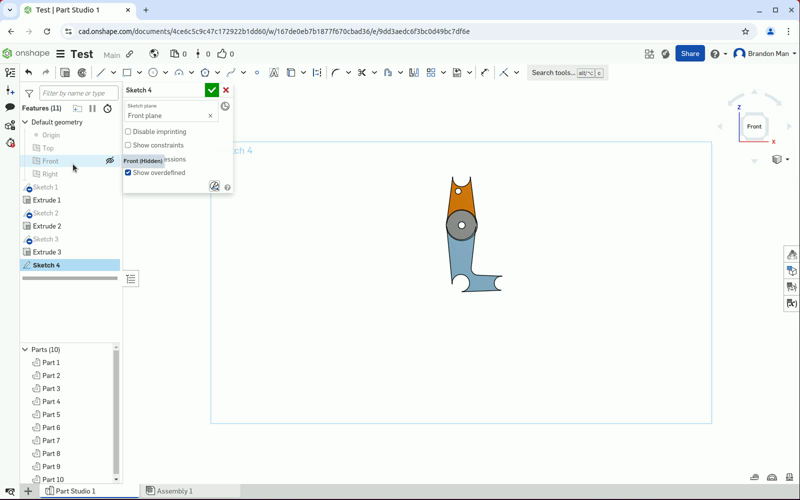
mouse_move(69, 352)
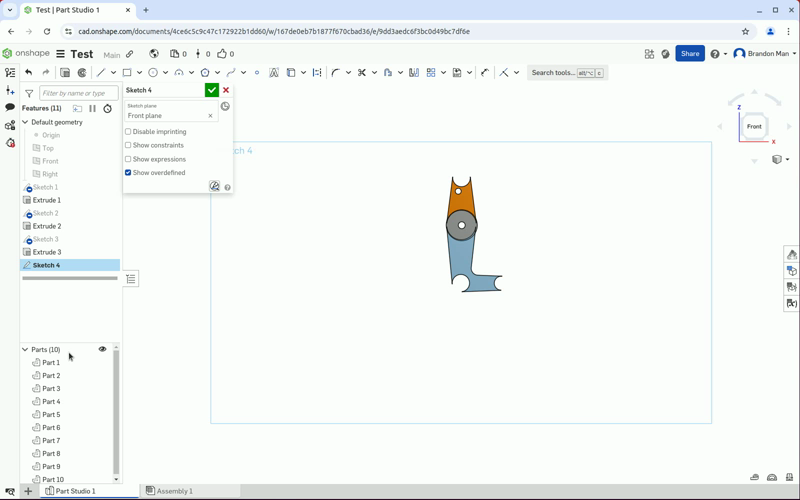
key(y)
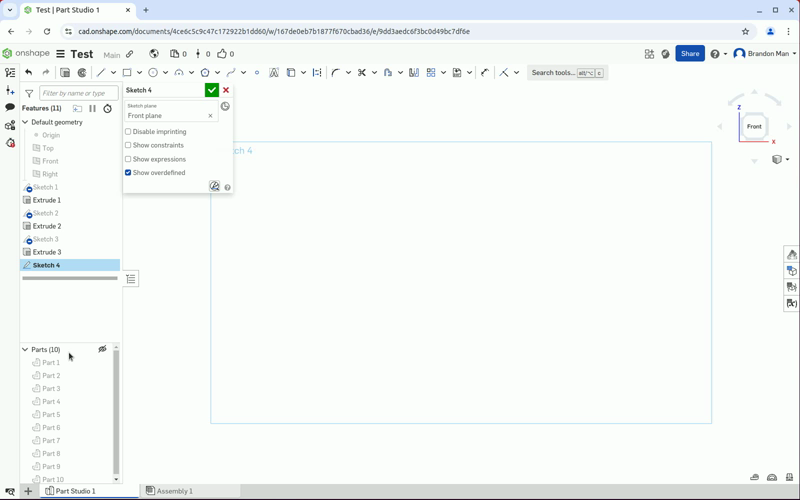
key(c)
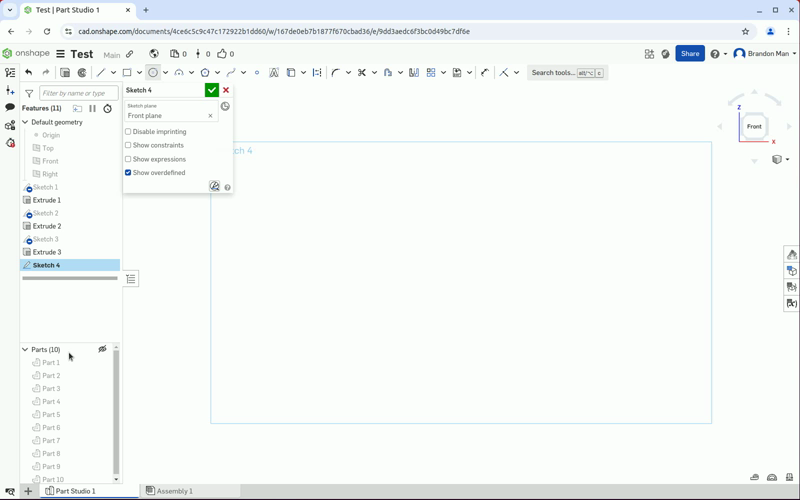
key_down(shift)
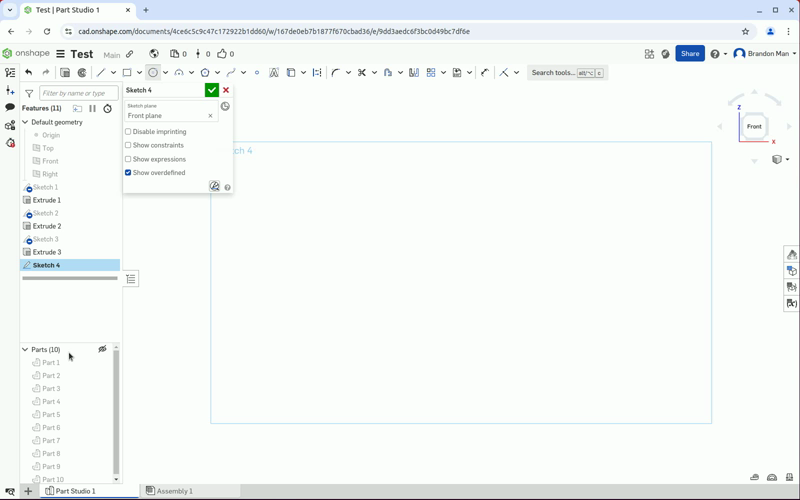
mouse_move(461, 178)
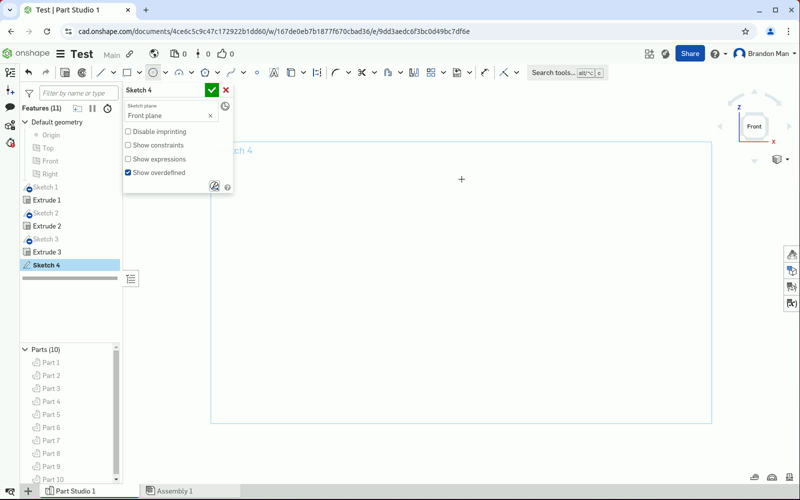
click(461, 178)
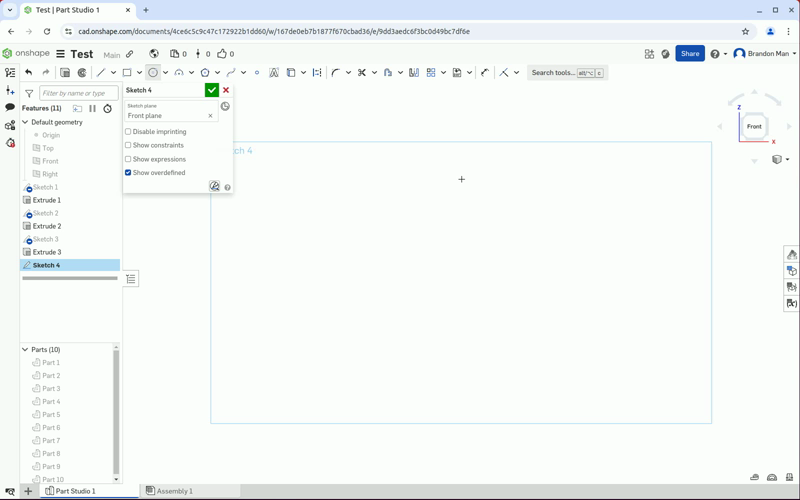
key_up(shift)
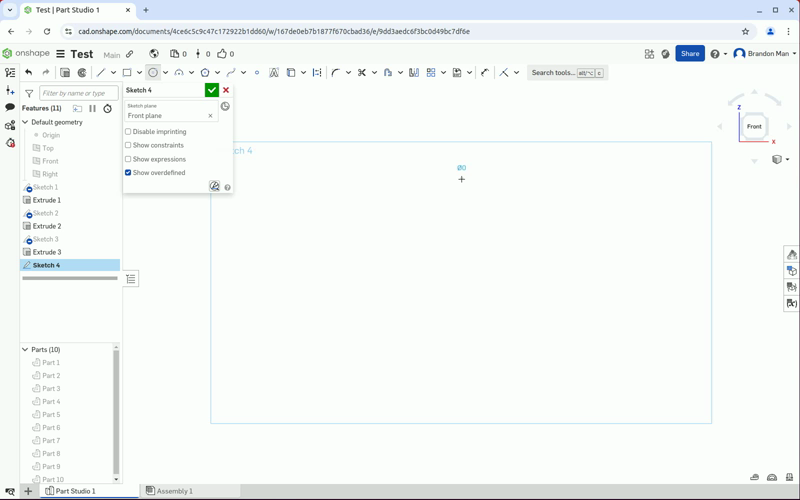
mouse_move(471, 178)
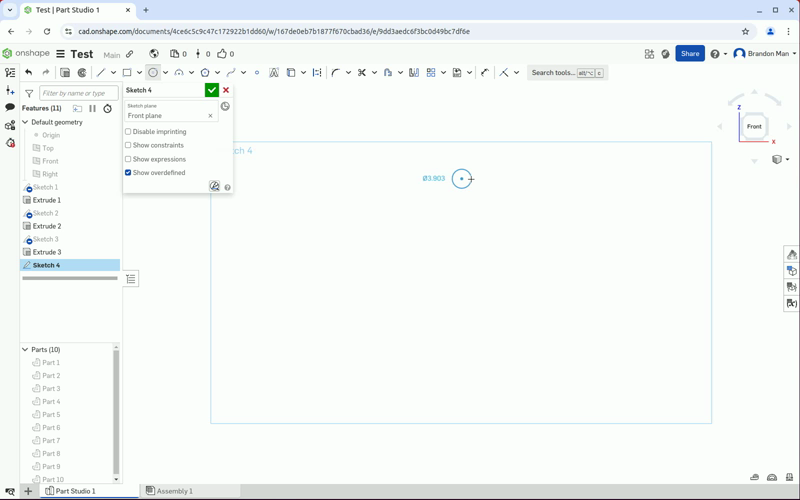
click(471, 178)
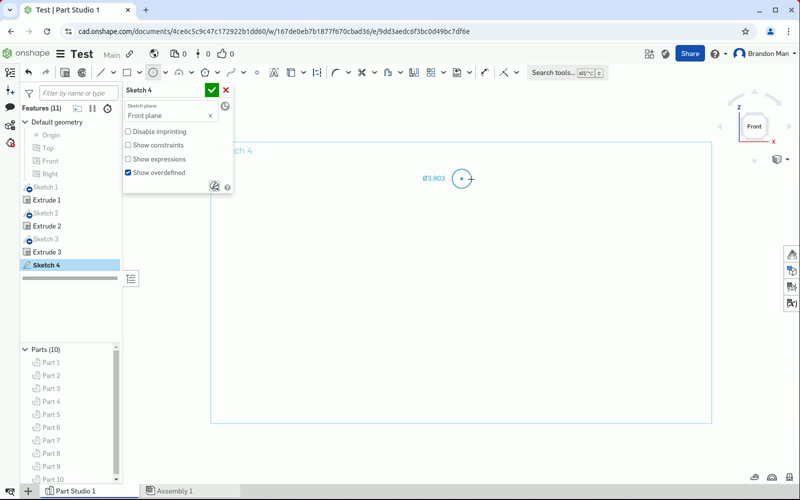
key(esc)
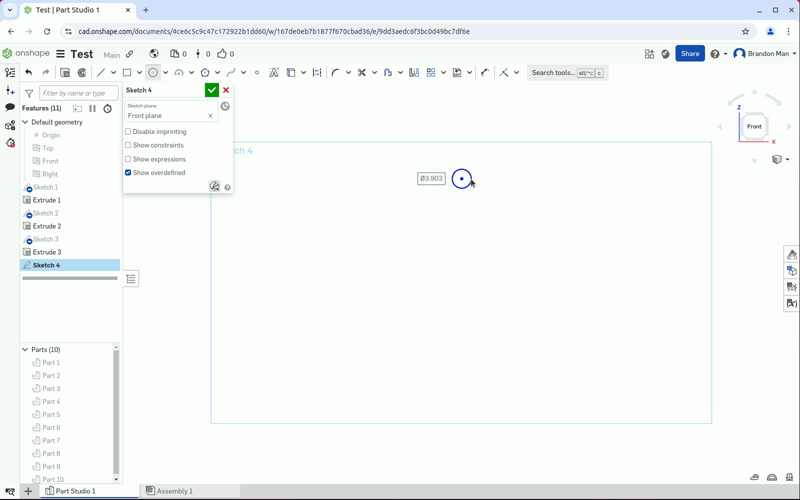
key(c)
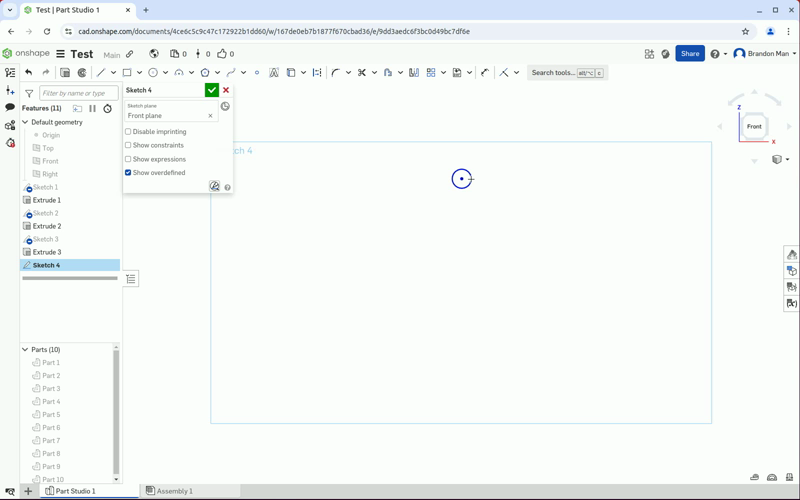
key_down(shift)
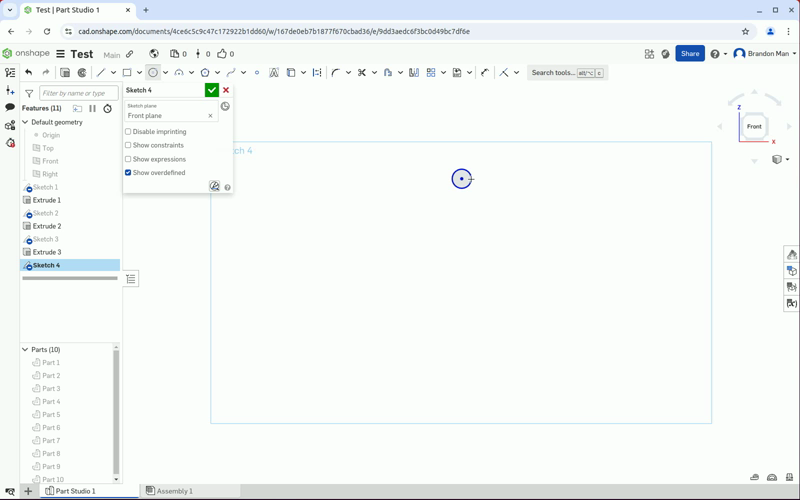
mouse_move(461, 178)
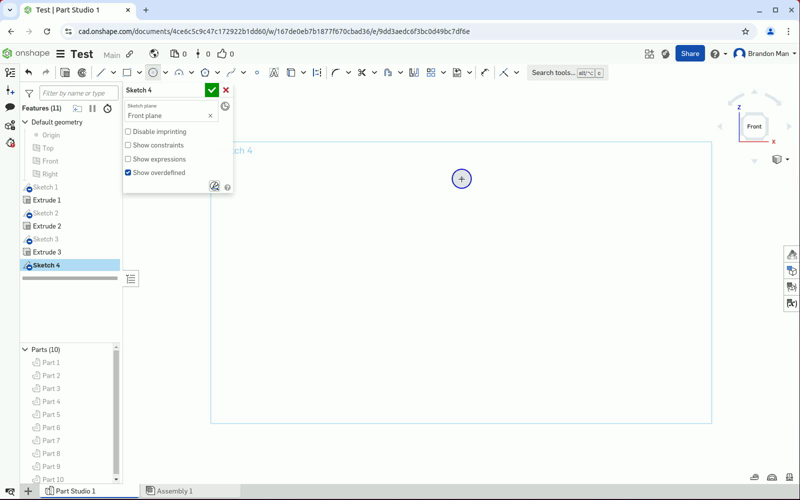
click(461, 178)
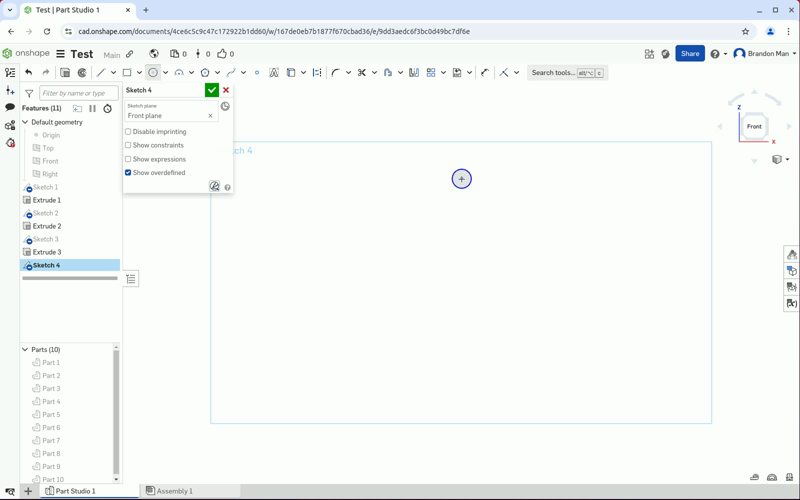
key_up(shift)
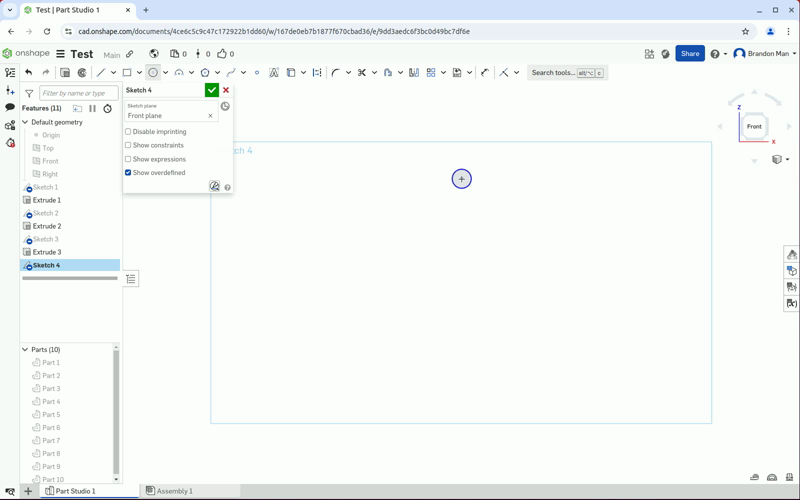
mouse_move(464, 178)
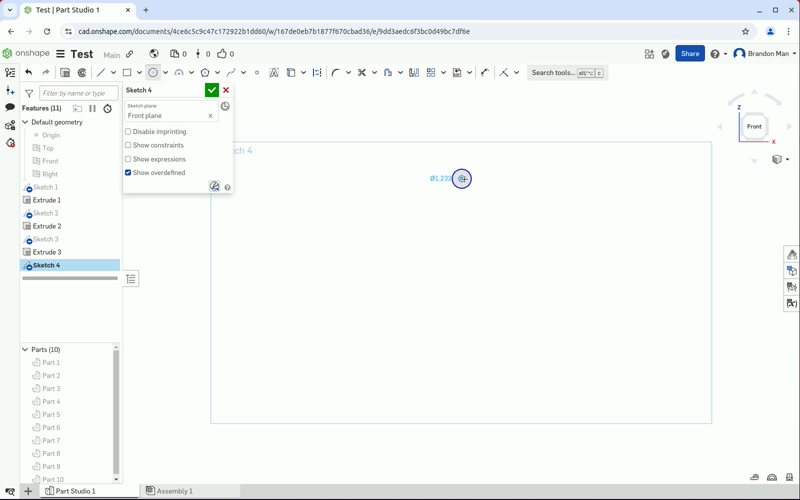
scroll(6)
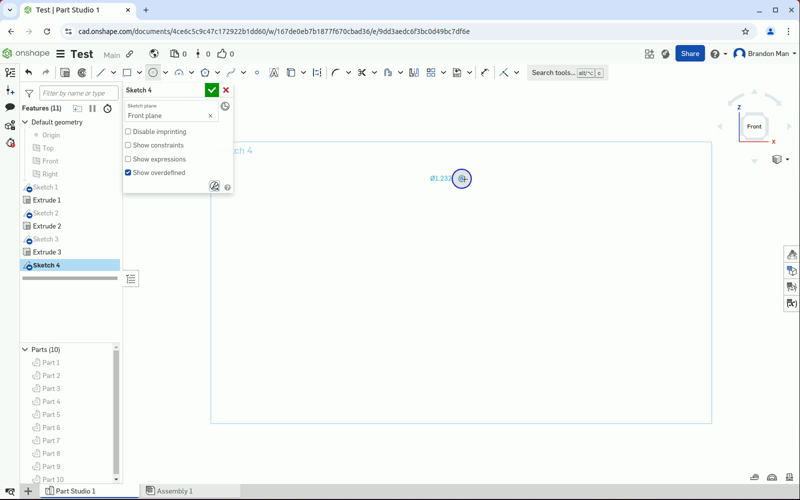
scroll(6)
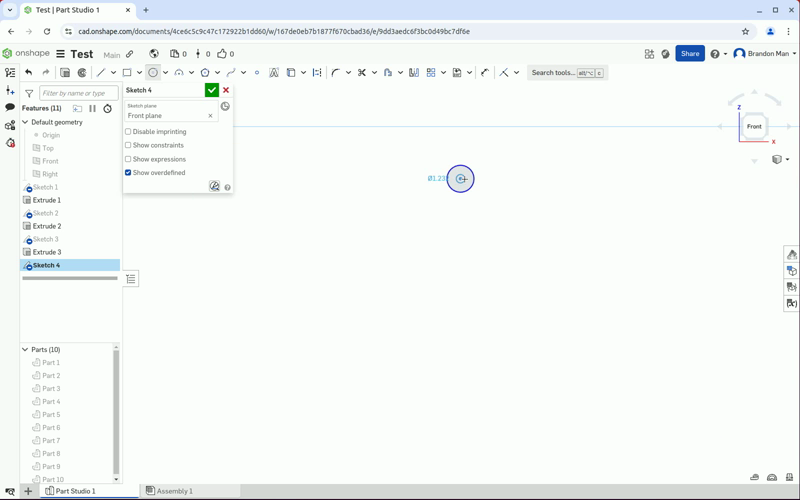
scroll(6)
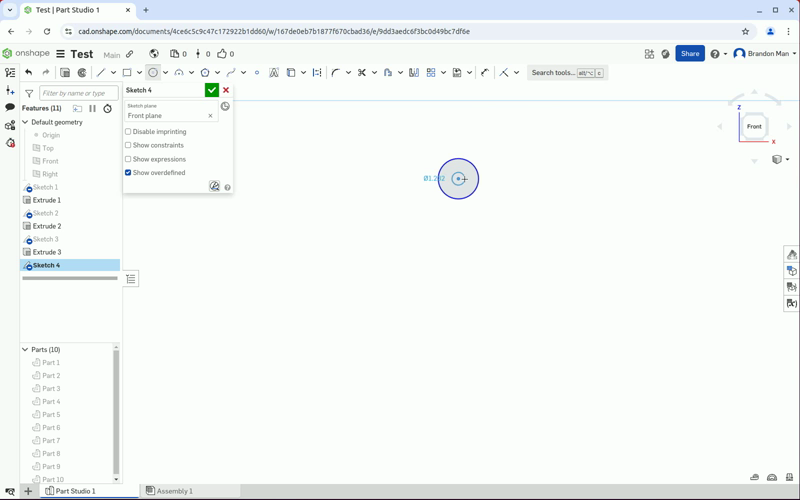
scroll(6)
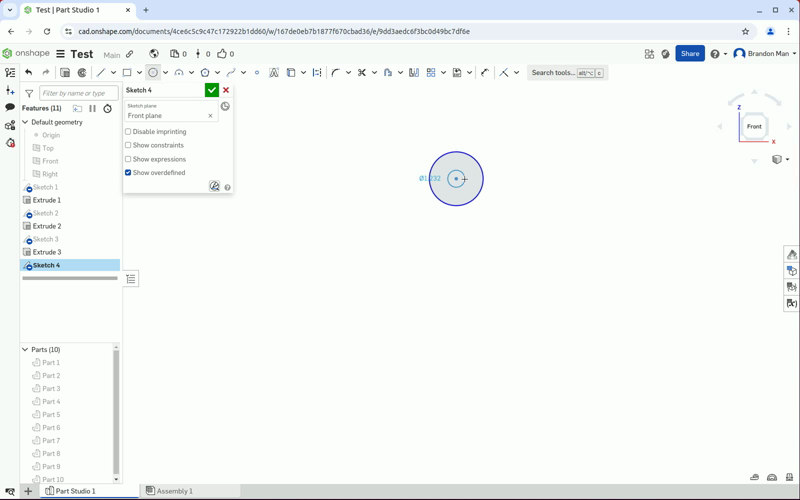
scroll(6)
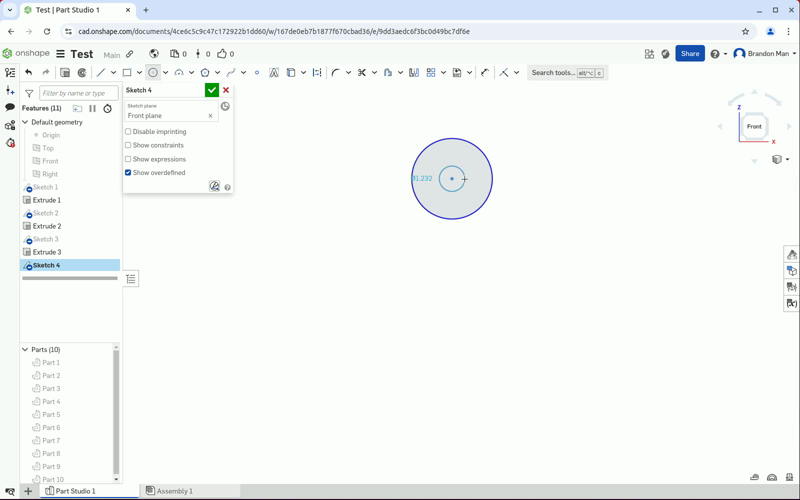
scroll(6)
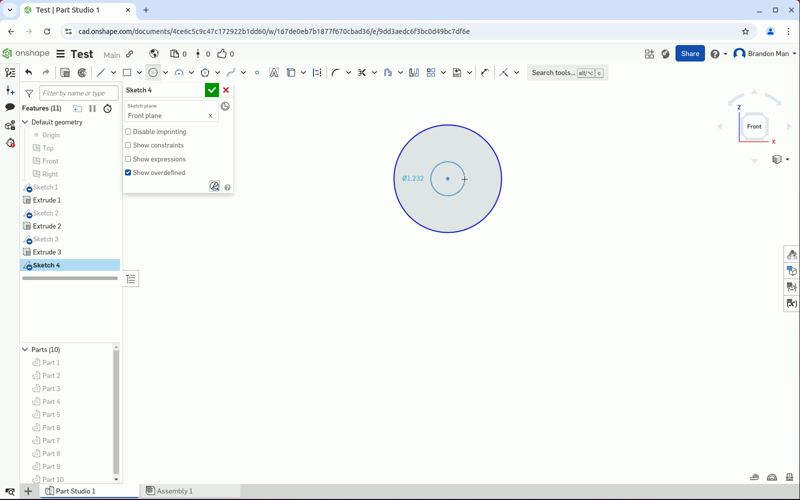
scroll(6)
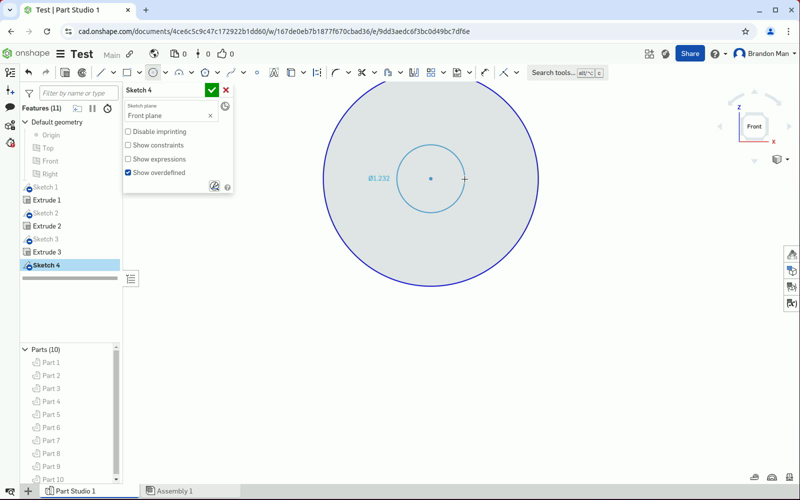
click(464, 178)
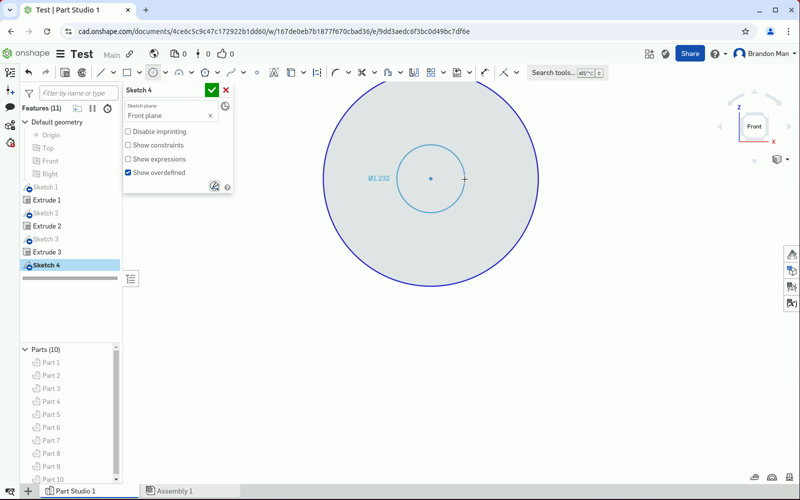
scroll(-6)
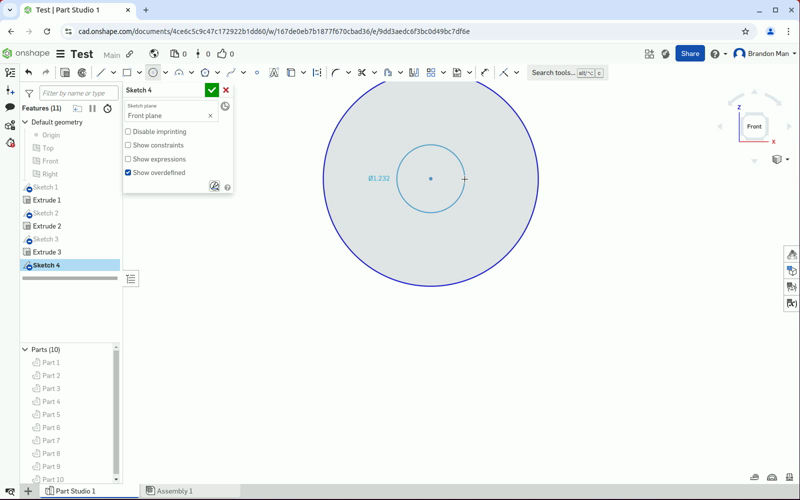
scroll(-6)
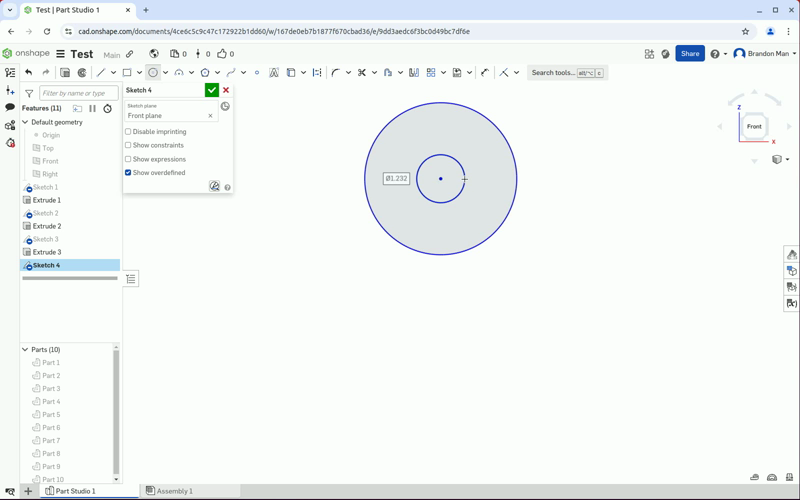
scroll(-6)
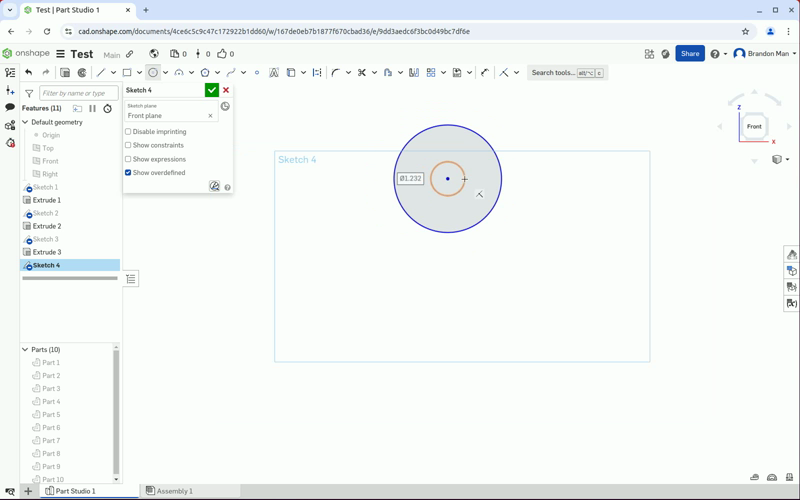
scroll(-6)
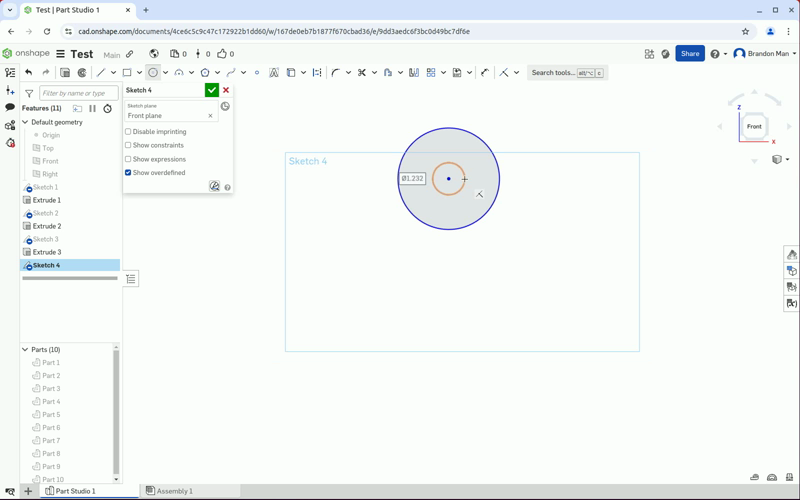
scroll(-6)
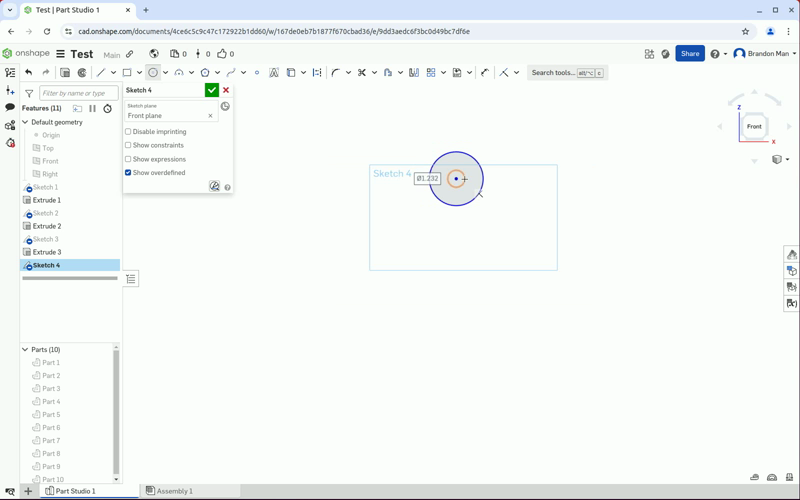
scroll(-6)
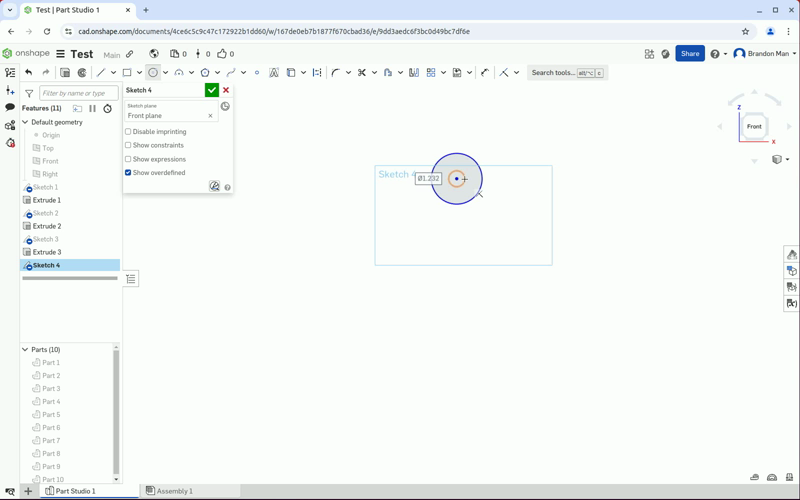
scroll(-6)
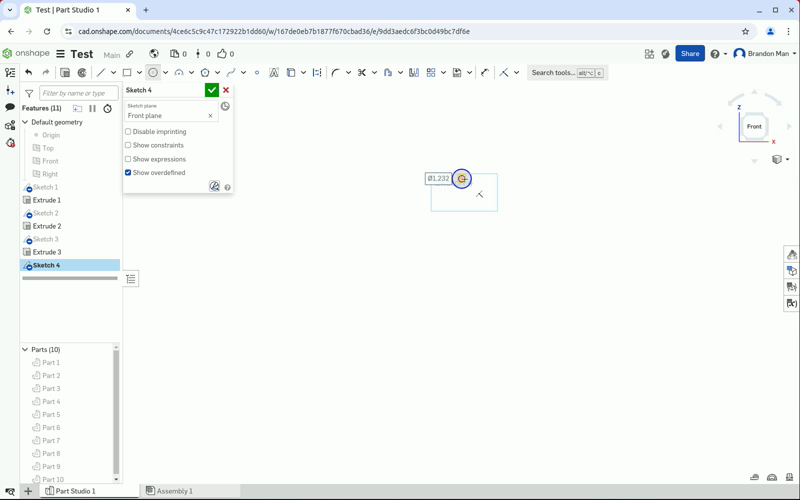
key(esc)
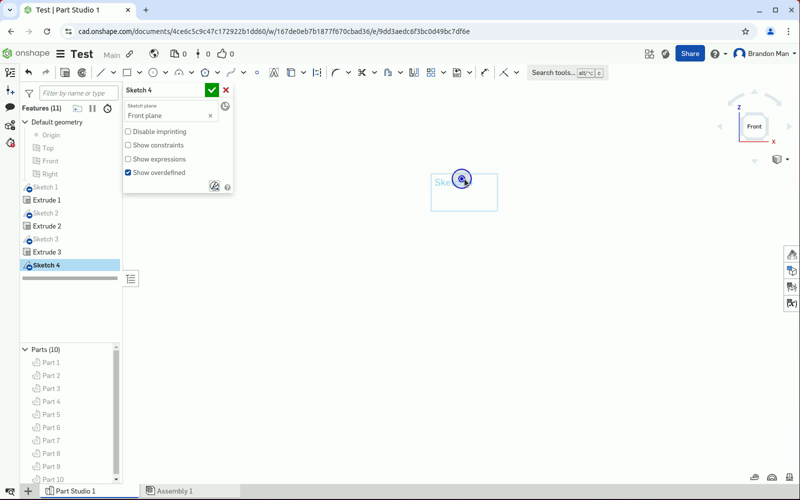
mouse_move(456, 182)
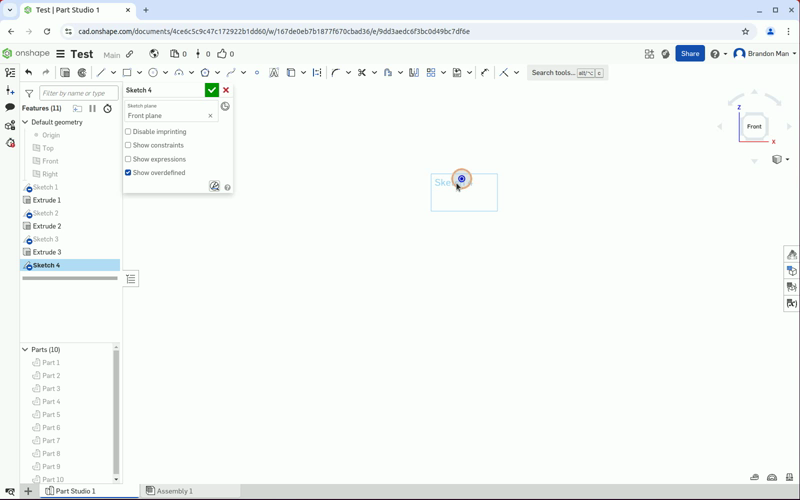
scroll(6)
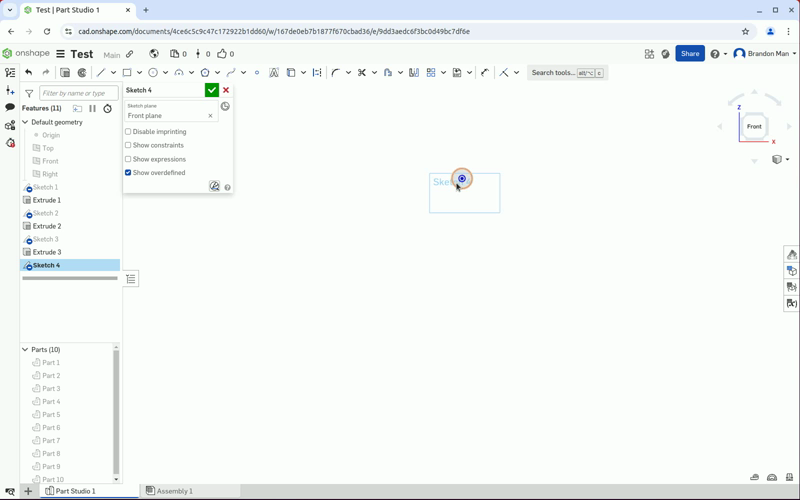
scroll(6)
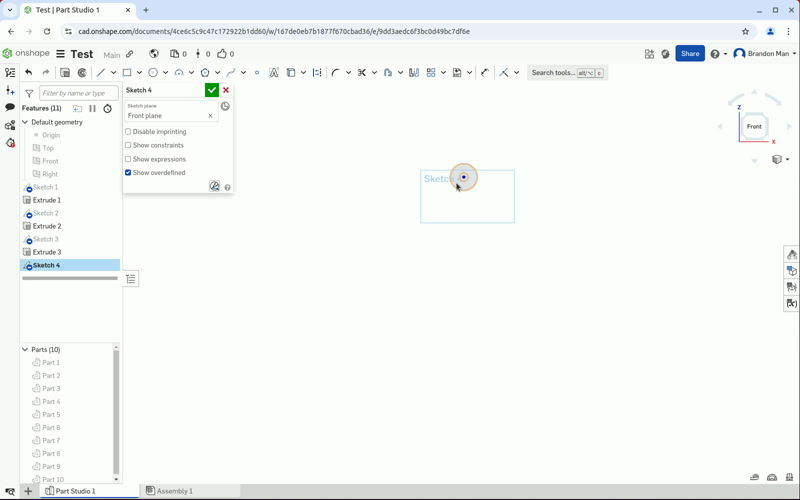
scroll(6)
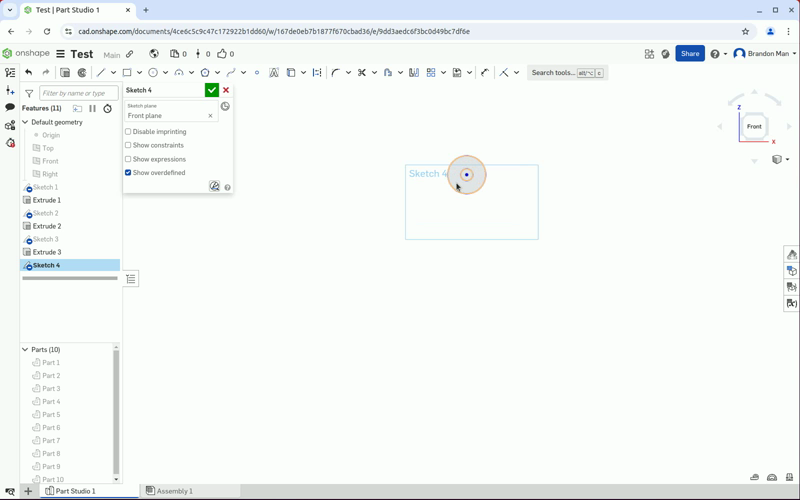
scroll(6)
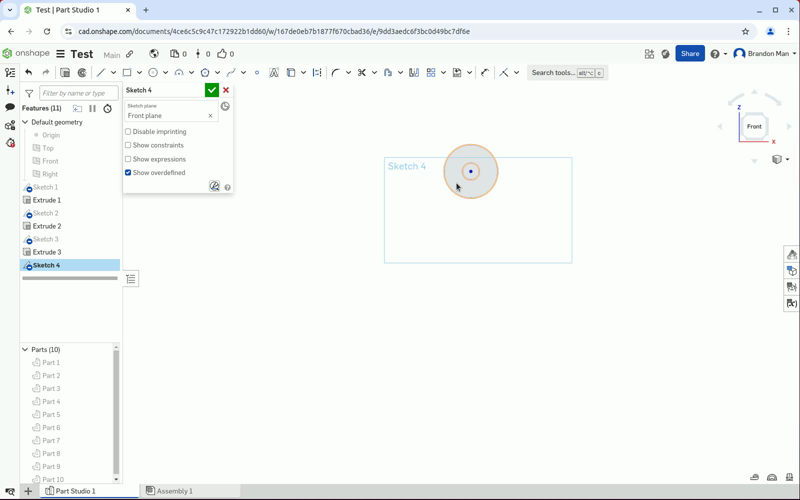
scroll(6)
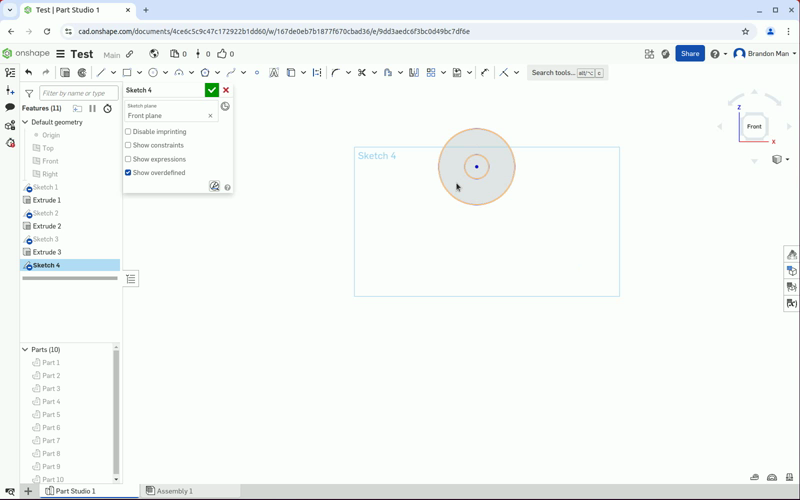
scroll(6)
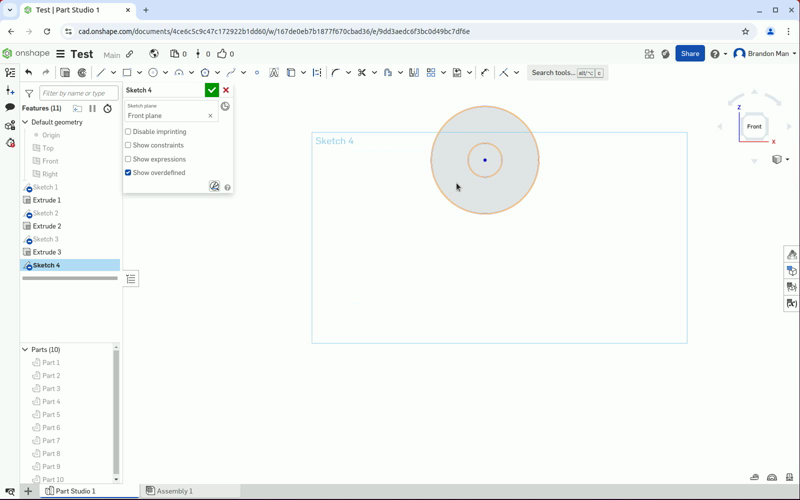
scroll(6)
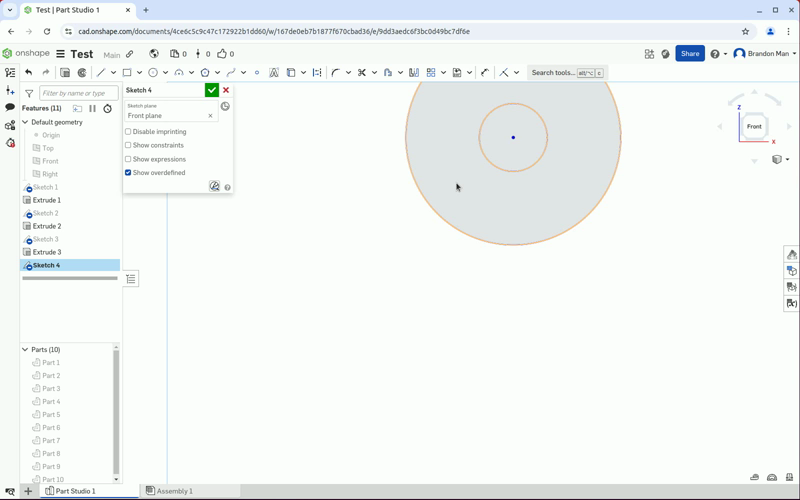
click(456, 182)
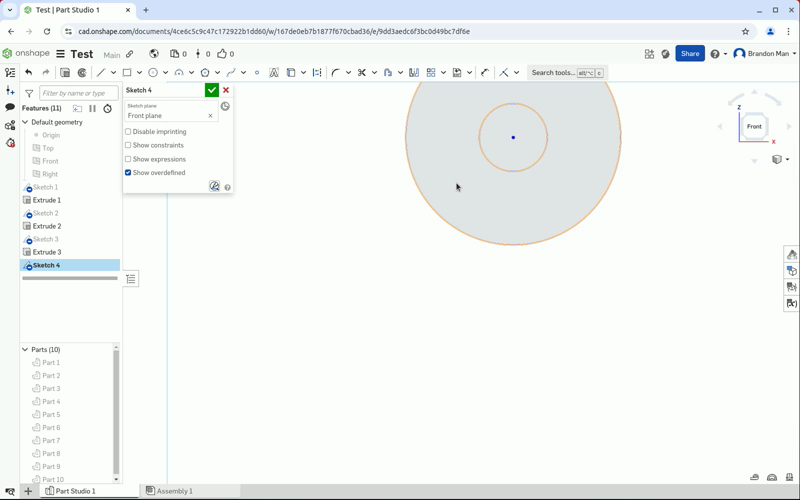
scroll(-6)
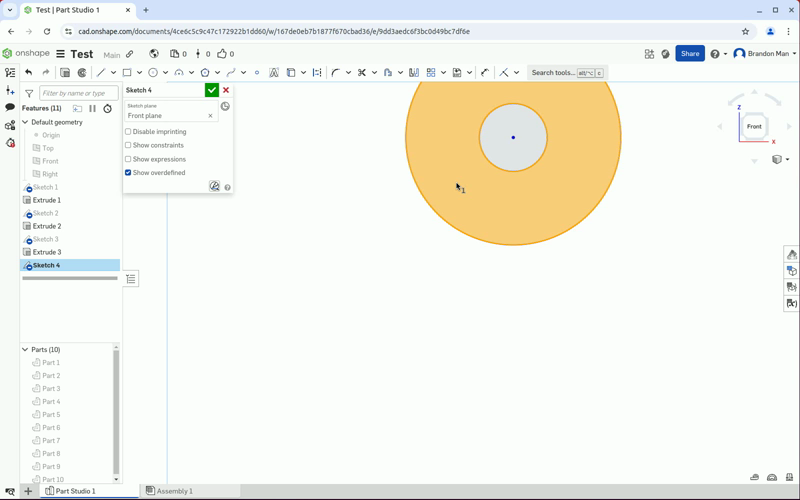
scroll(-6)
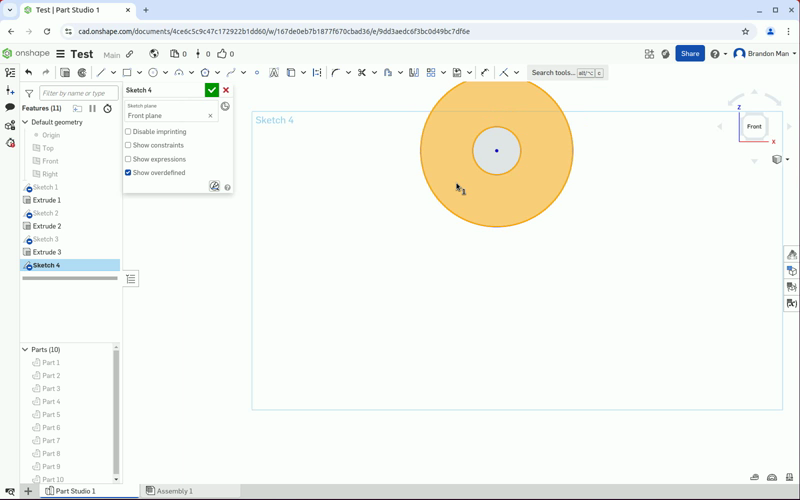
scroll(-6)
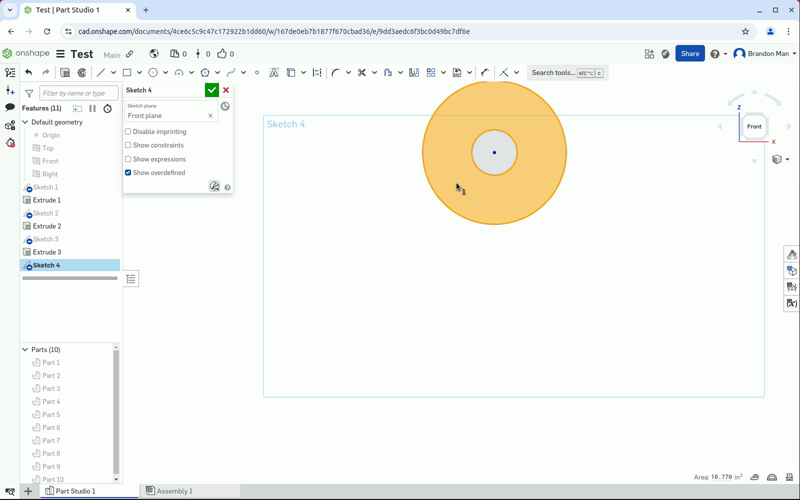
scroll(-6)
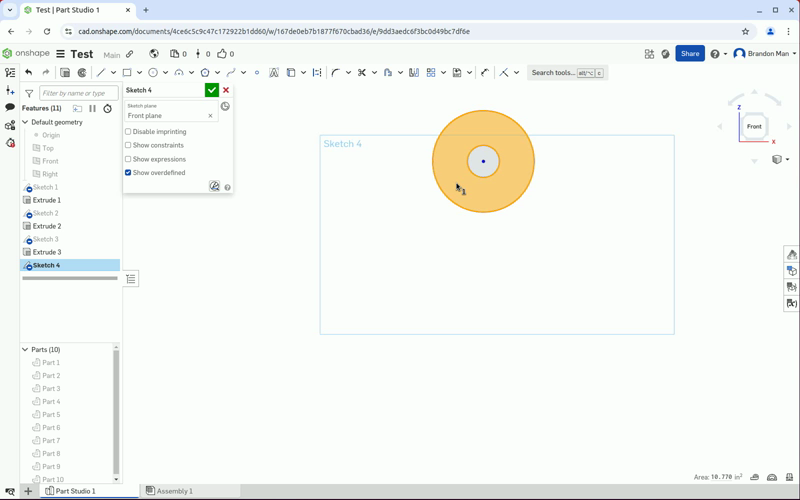
scroll(-6)
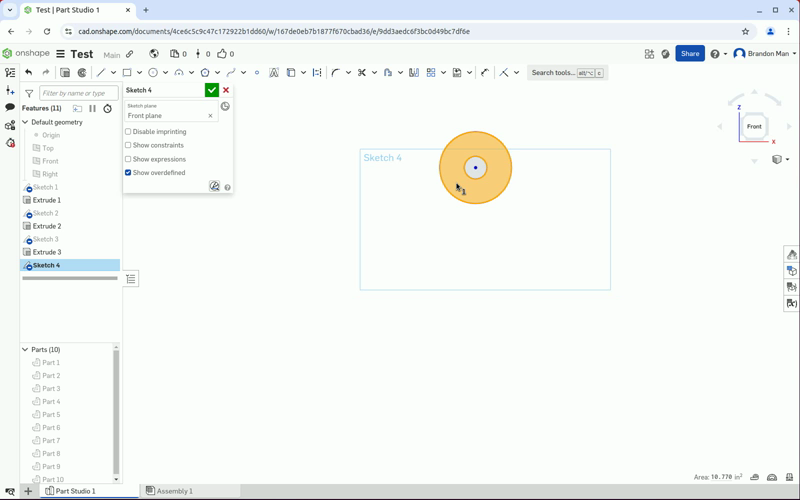
scroll(-6)
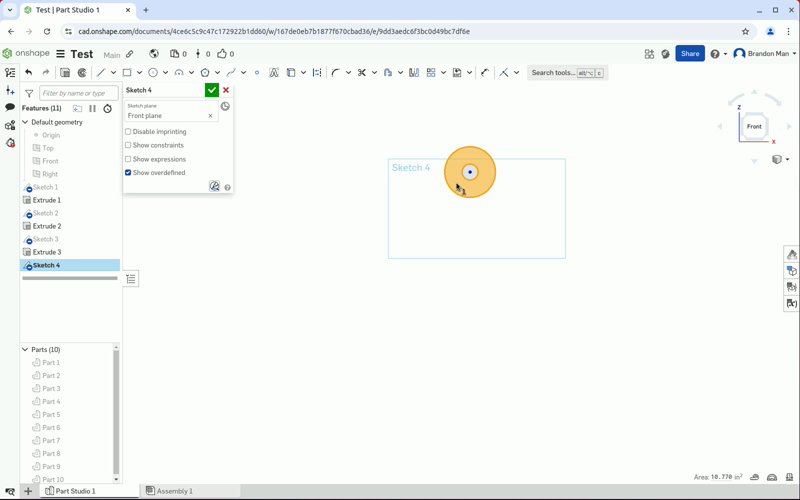
scroll(-6)
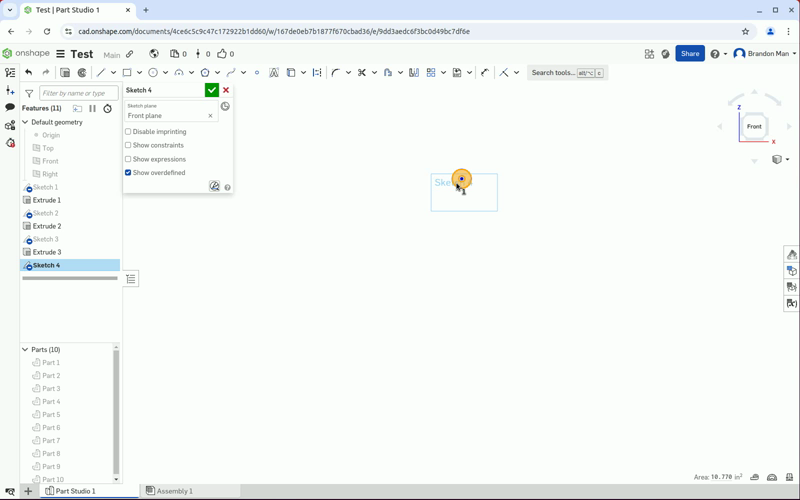
mouse_move(69, 352)
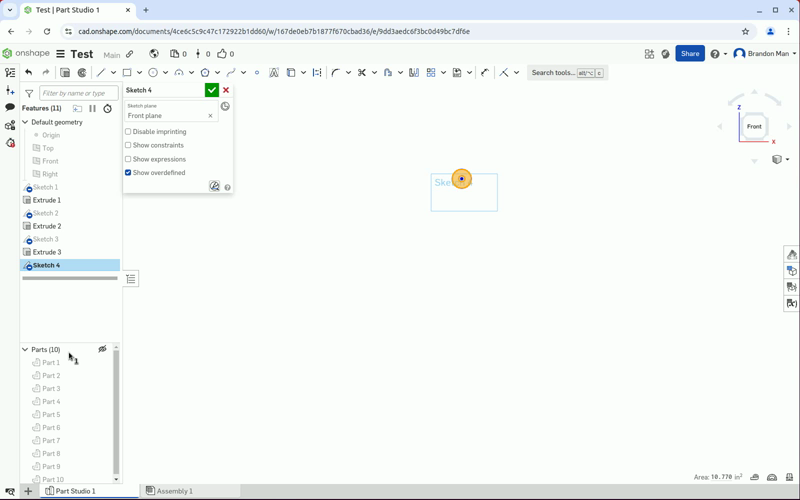
key(shift+y)
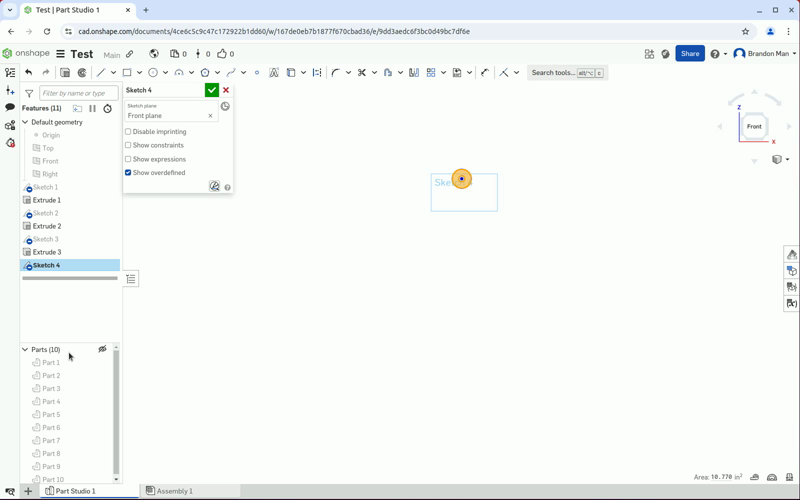
key(shift+e)
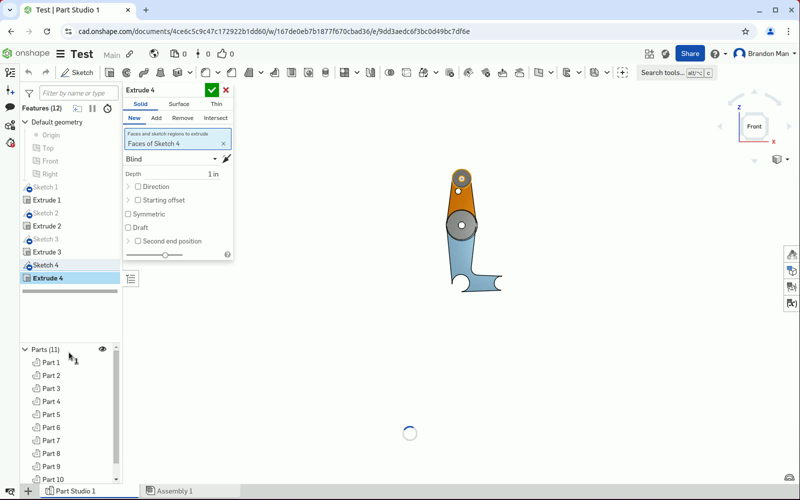
mouse_move(143, 106)
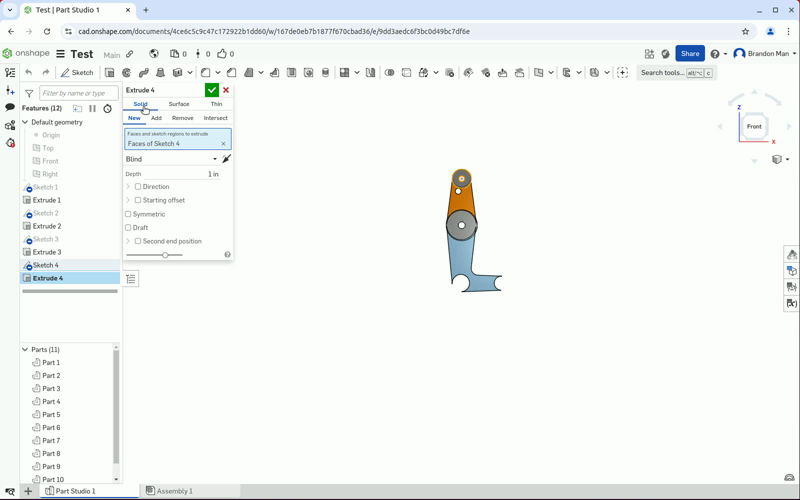
click(143, 106)
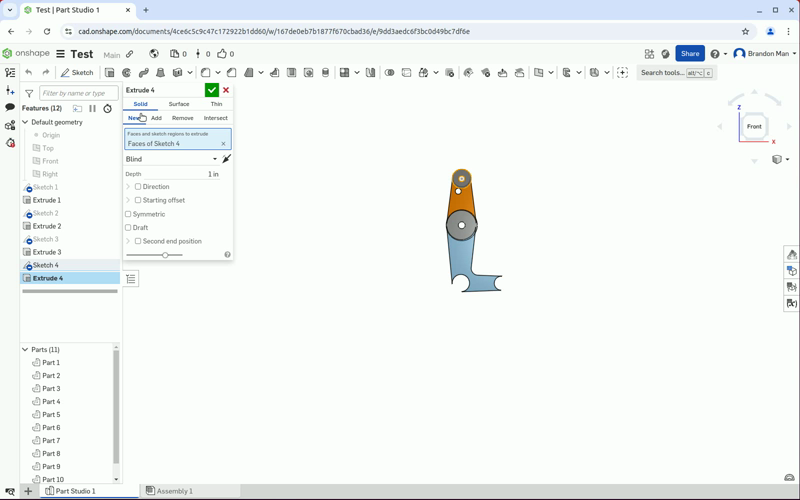
mouse_move(137, 120)
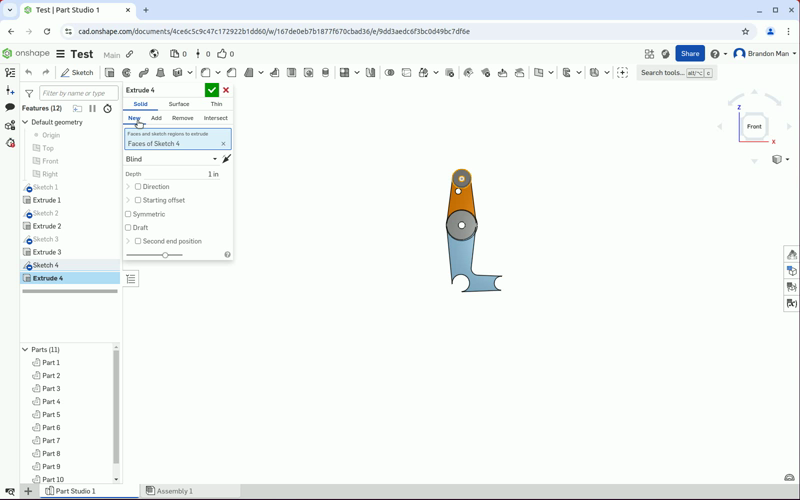
click(137, 120)
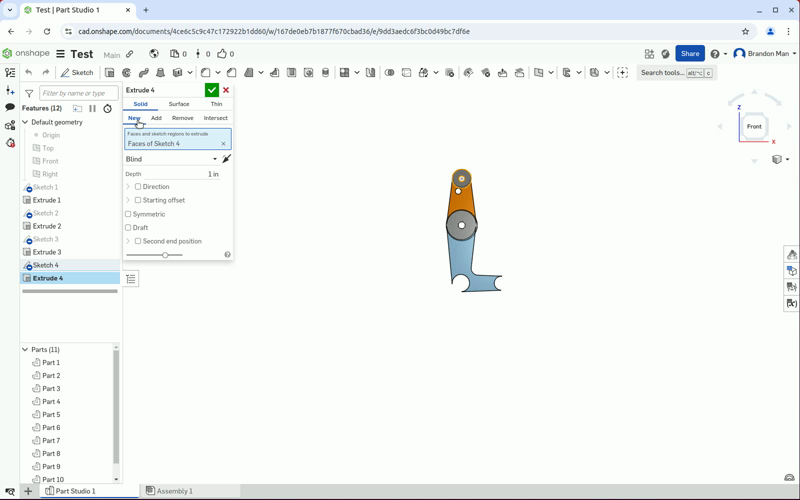
key(tab, 4)
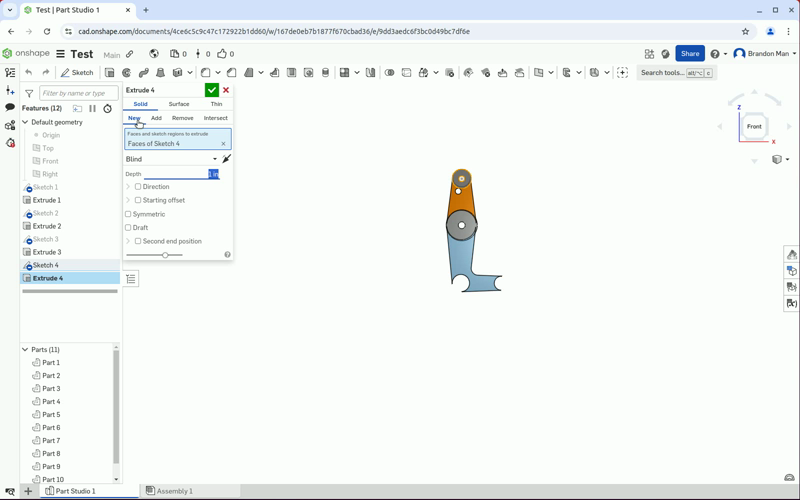
text(0.481)
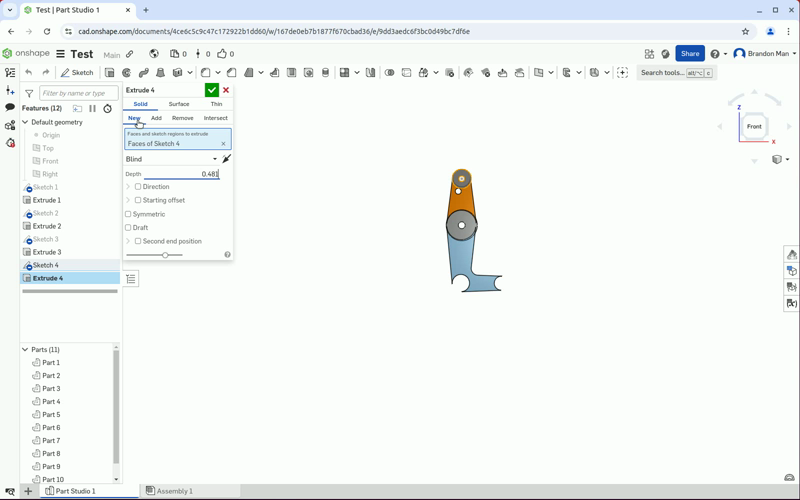
key(enter)
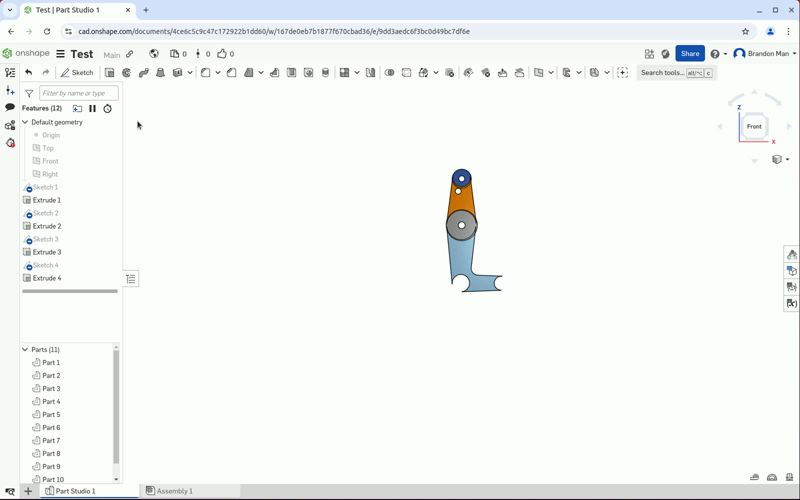
key(shift+h)
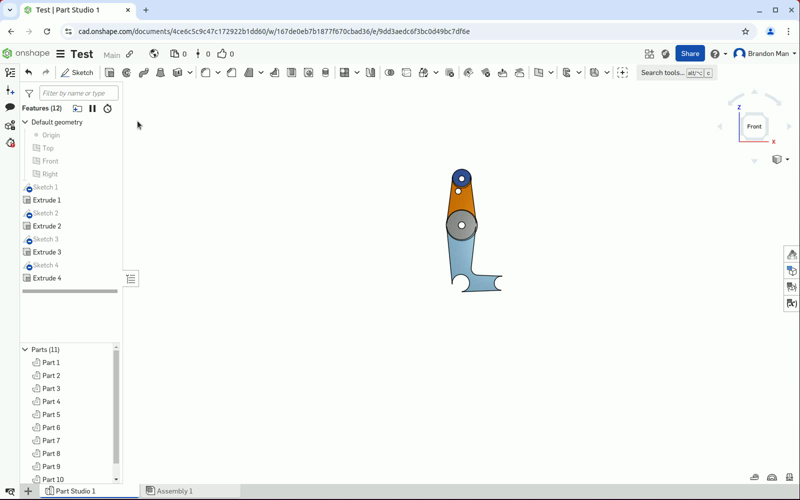
key(shift+h)
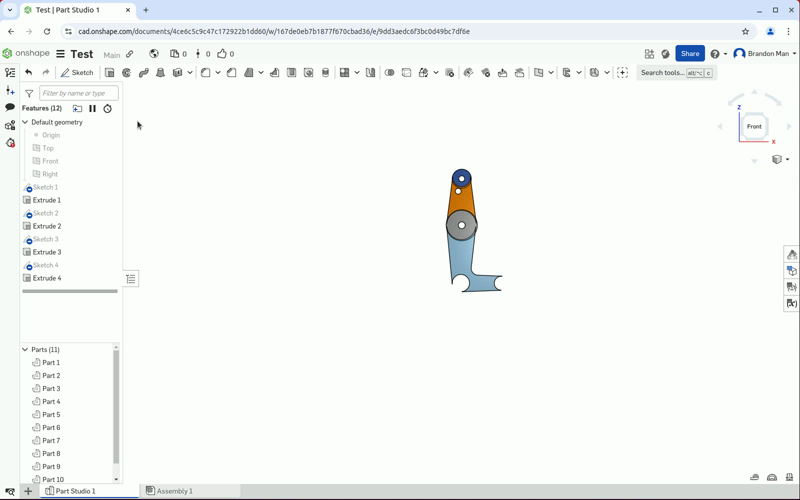
mouse_move(73, 189)
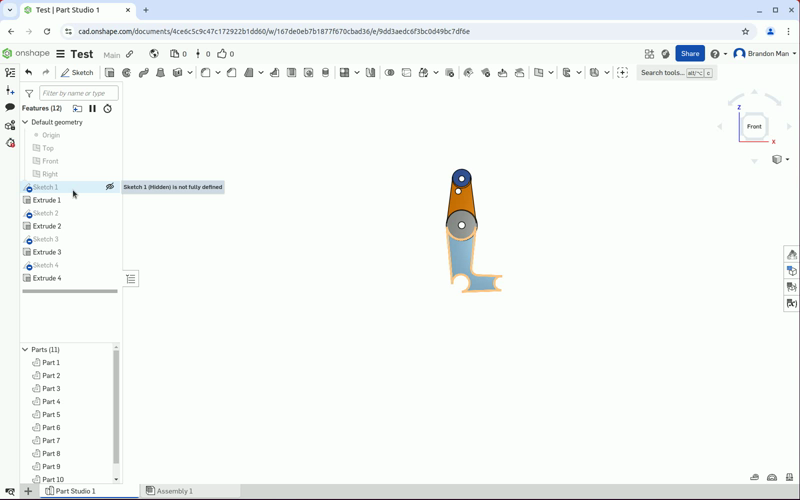
click(73, 189)
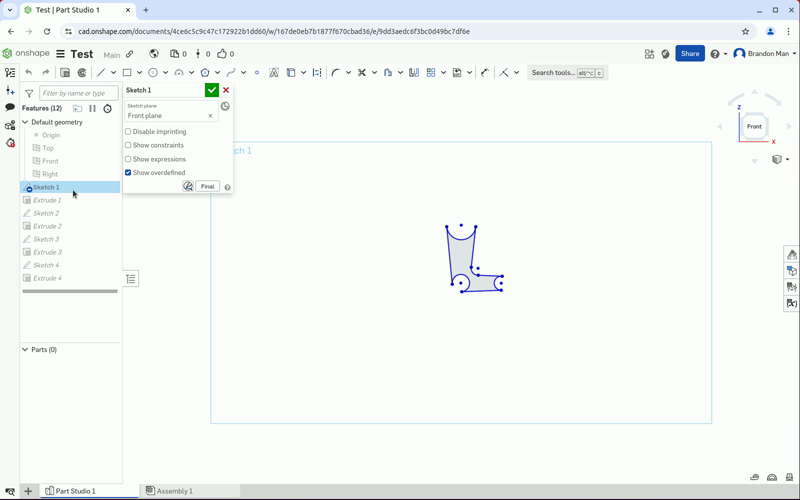
mouse_move(229, 92)
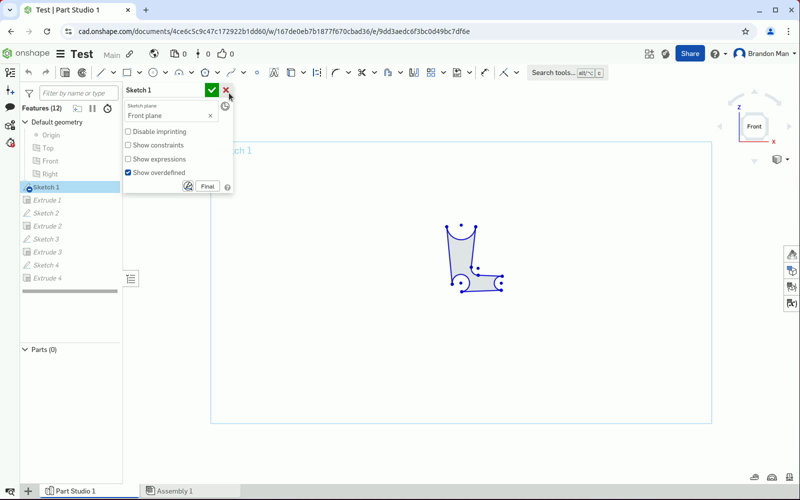
click(229, 92)
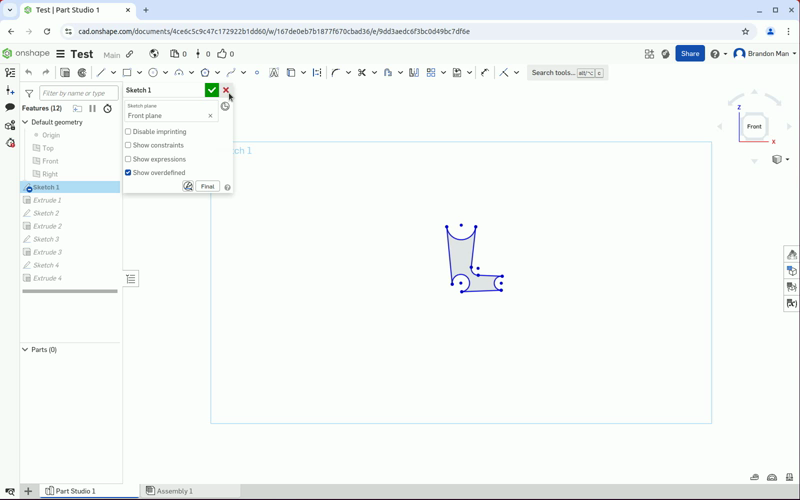
key(shift+s)
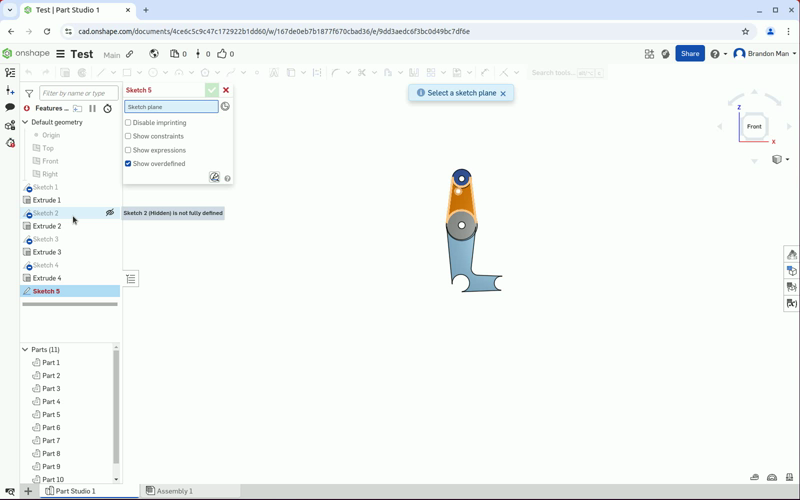
scroll(3)
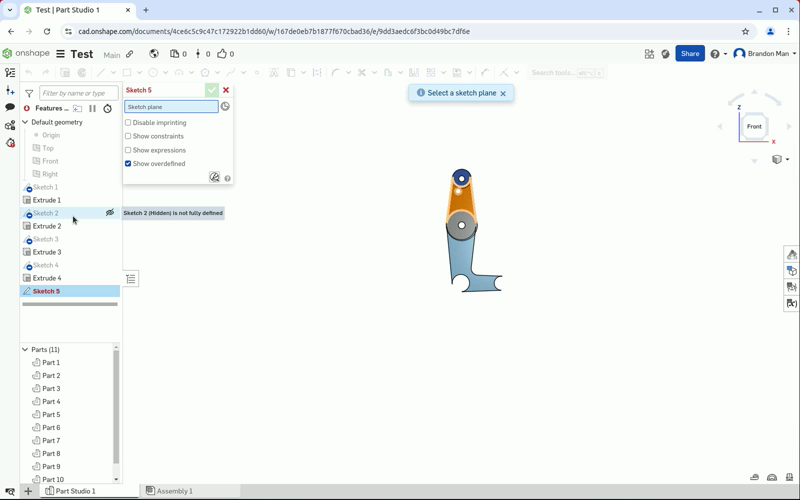
mouse_move(73, 163)
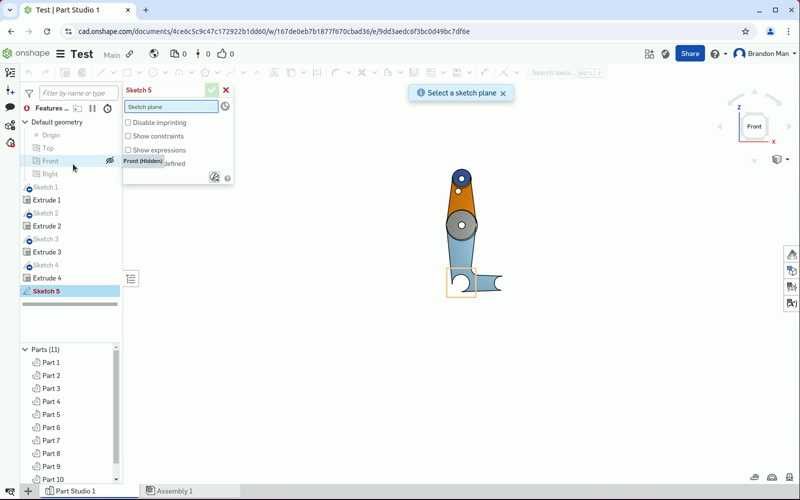
click(73, 163)
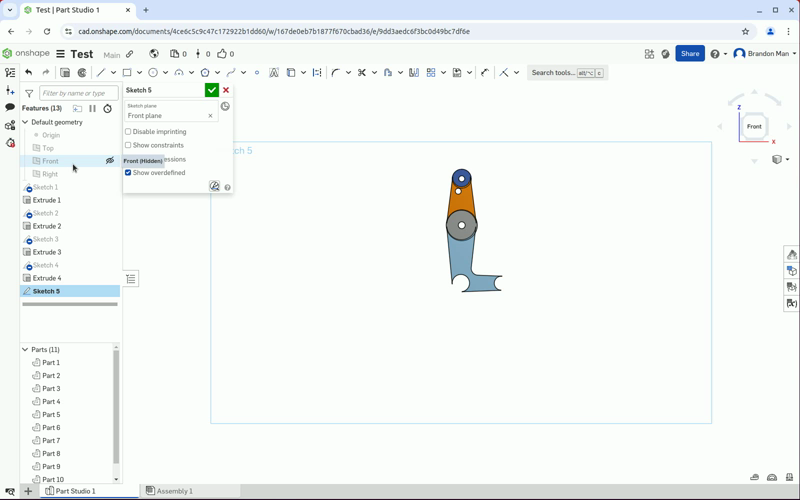
mouse_move(69, 352)
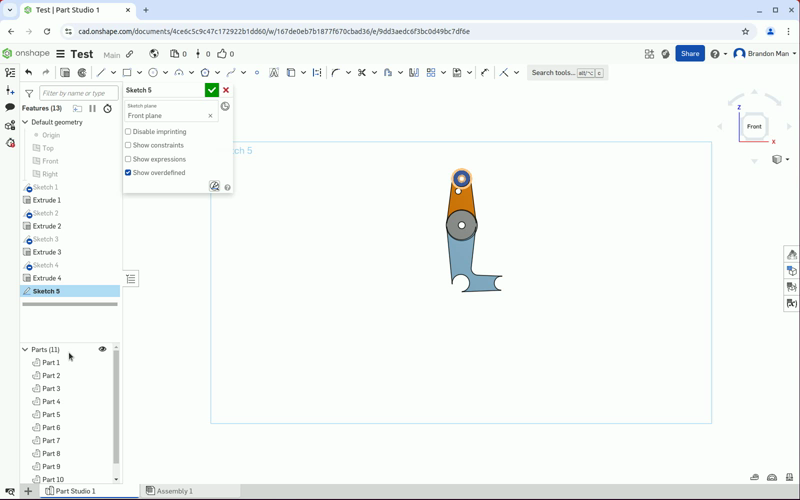
key(y)
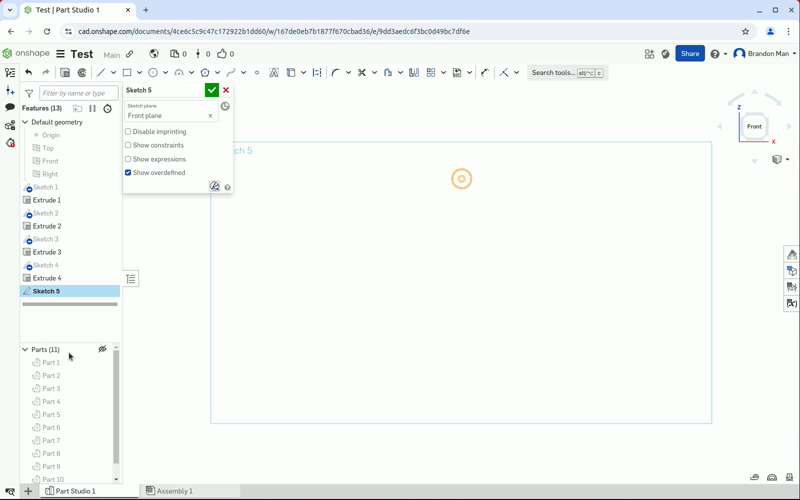
key(l)
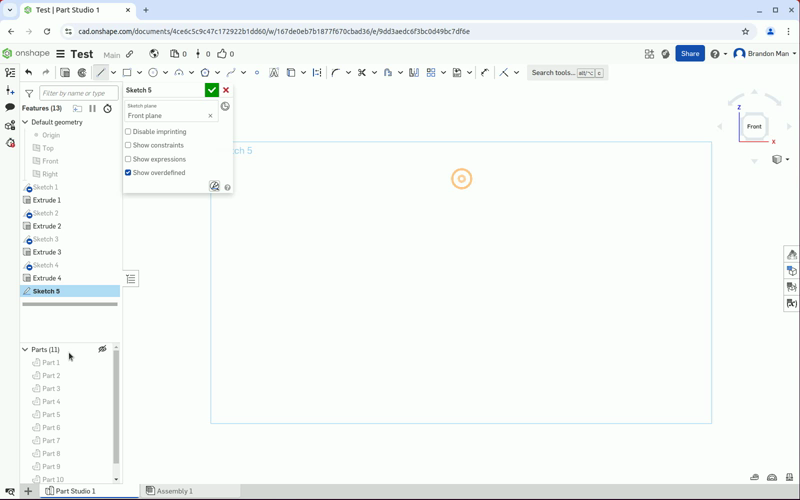
key_down(shift)
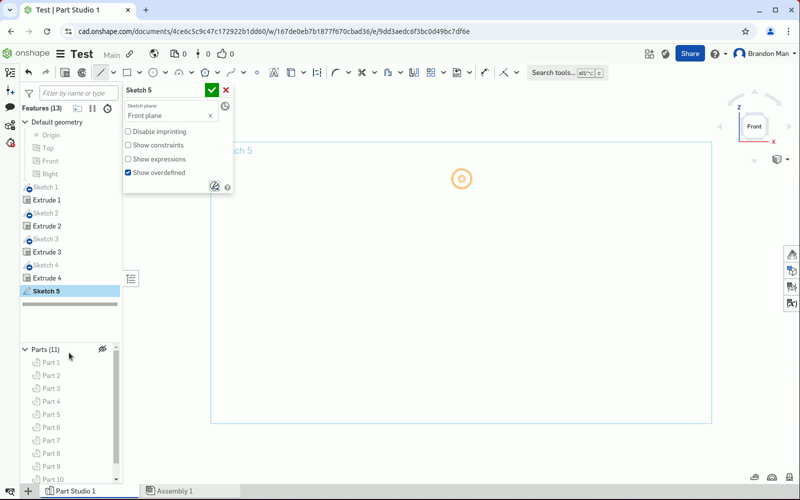
mouse_move(460, 291)
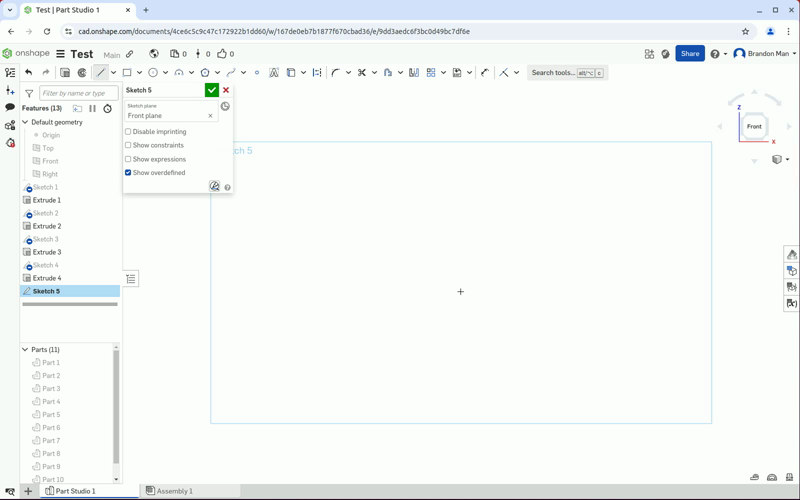
click(460, 291)
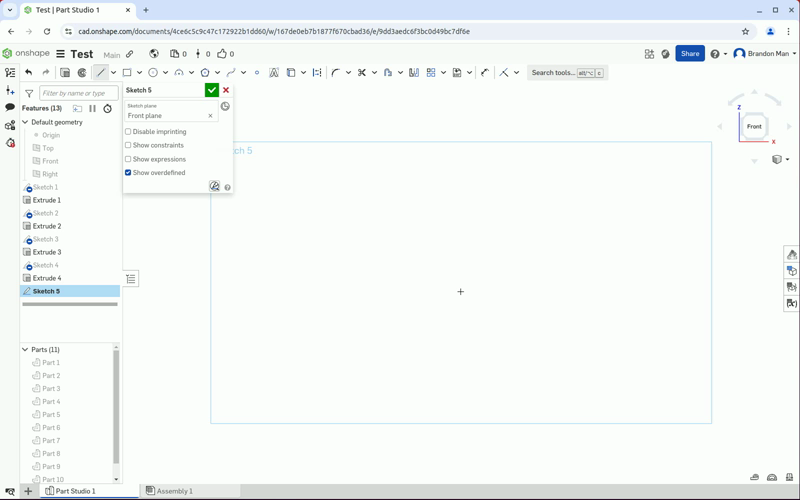
key_up(shift)
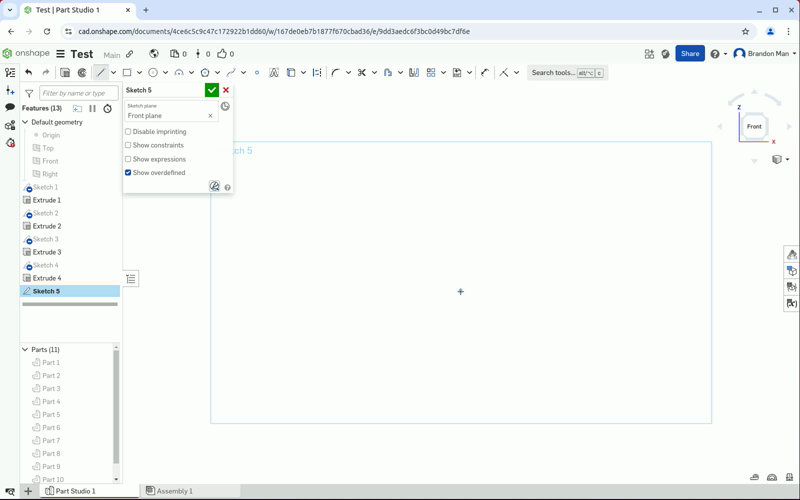
key_down(shift)
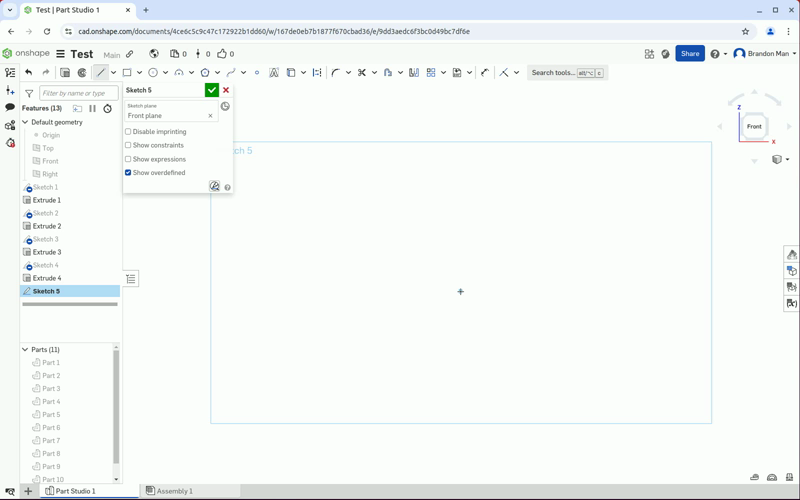
mouse_move(490, 291)
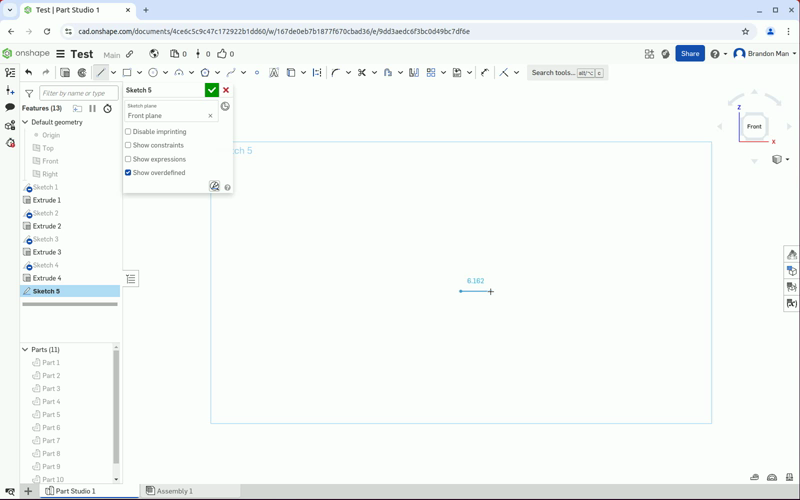
mouse_move(461, 291)
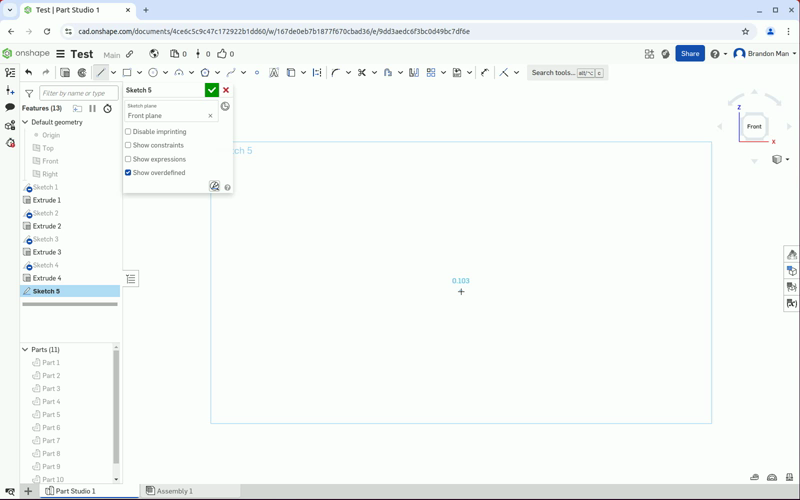
scroll(6)
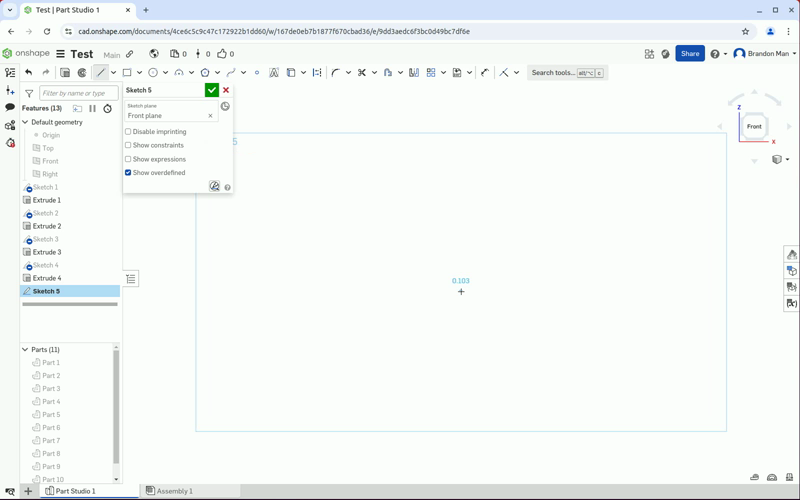
scroll(6)
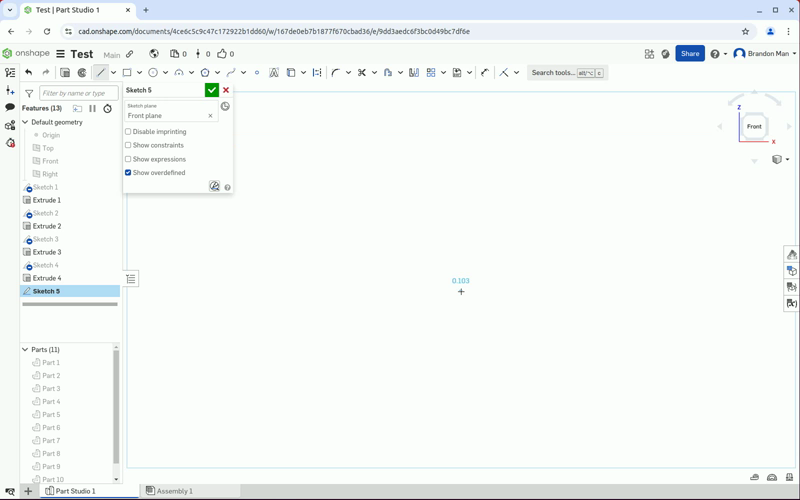
scroll(6)
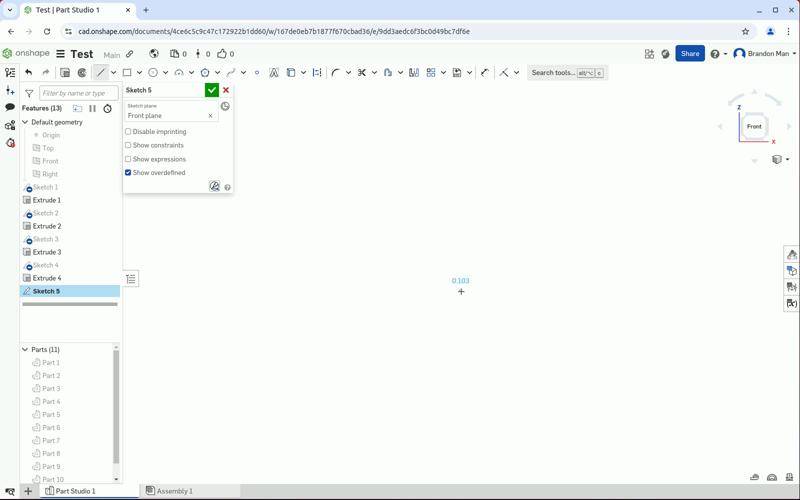
scroll(6)
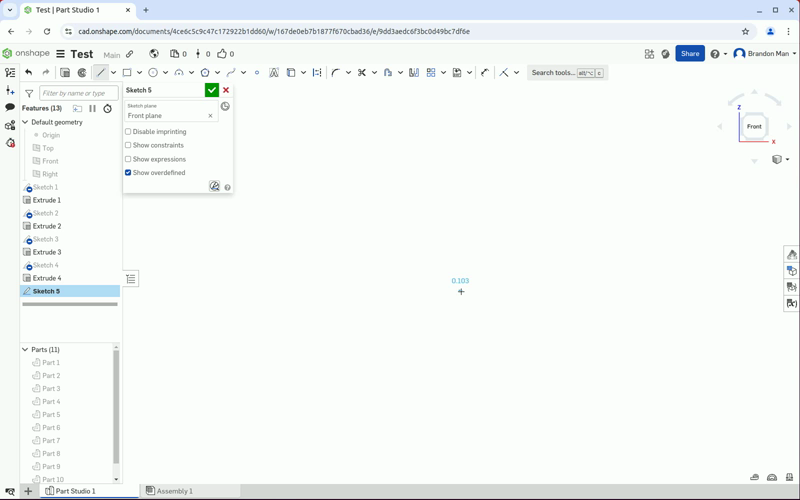
scroll(6)
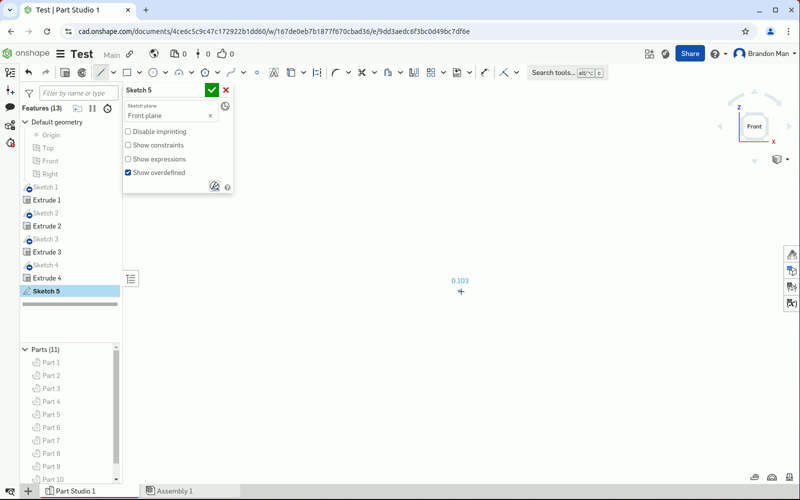
scroll(6)
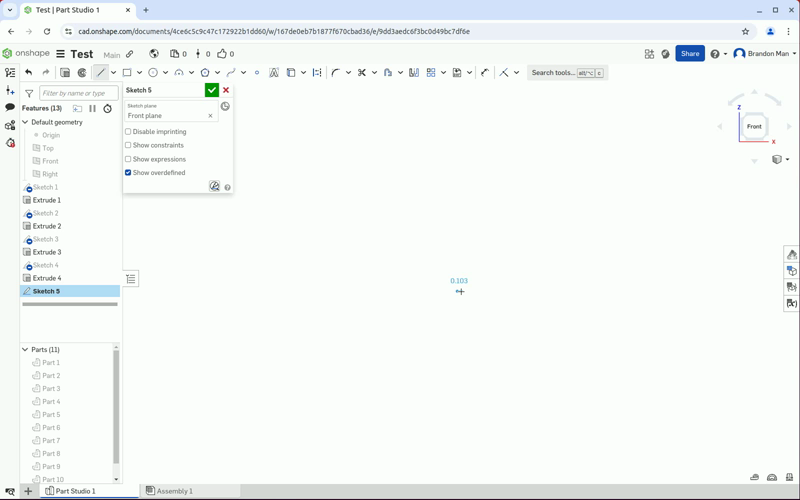
scroll(6)
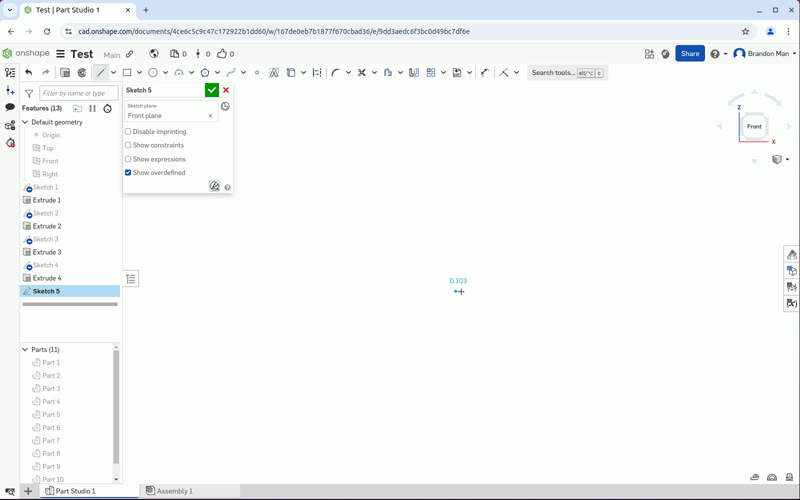
click(461, 291)
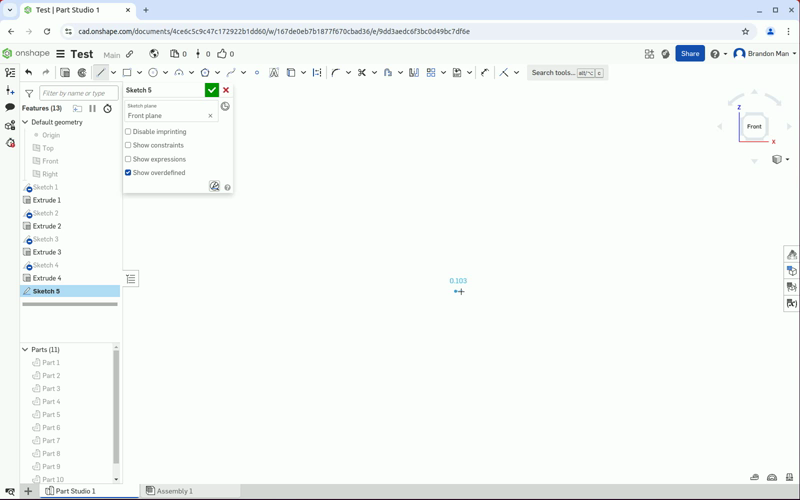
scroll(-6)
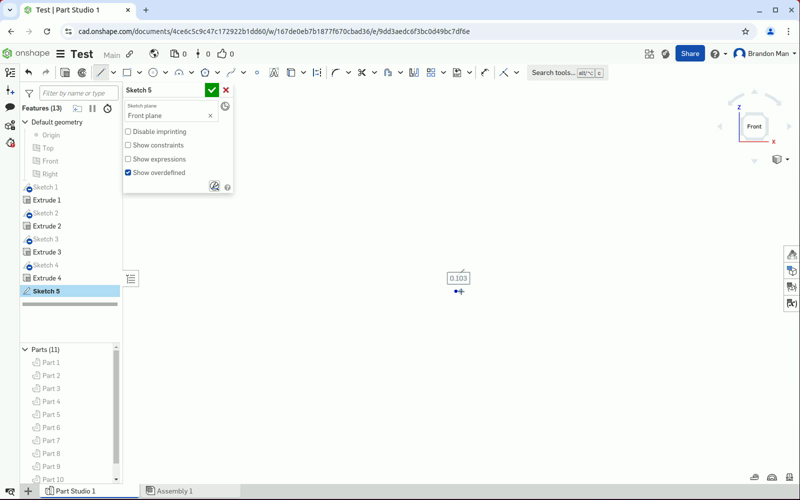
scroll(-6)
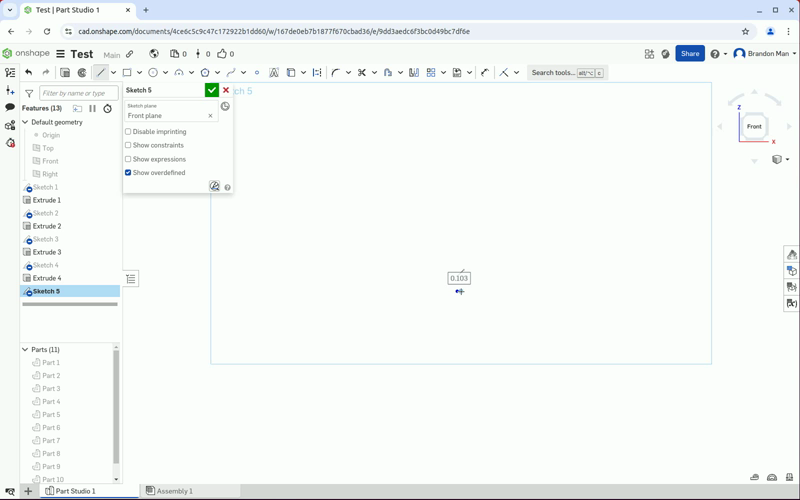
scroll(-6)
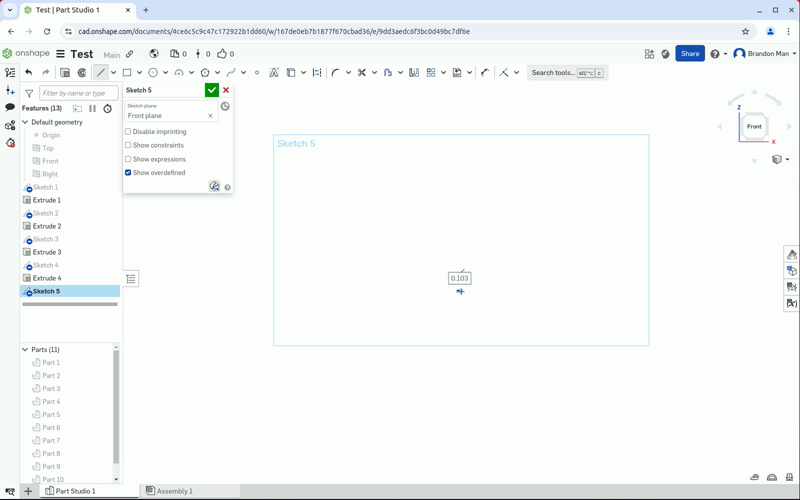
scroll(-6)
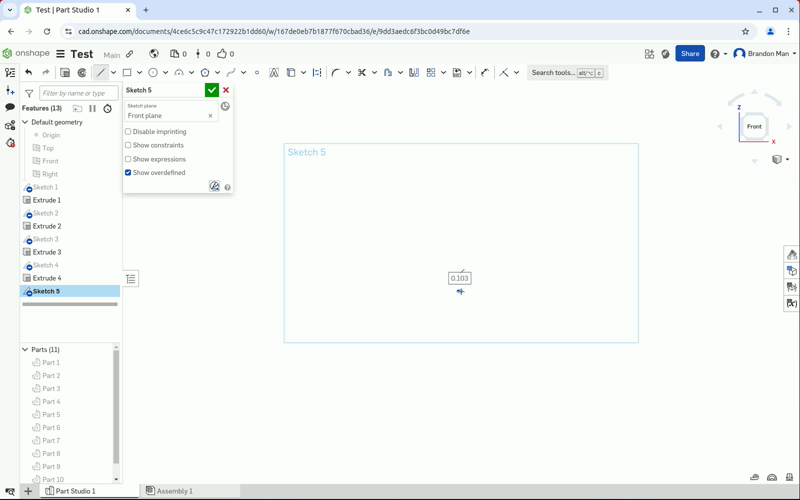
scroll(-6)
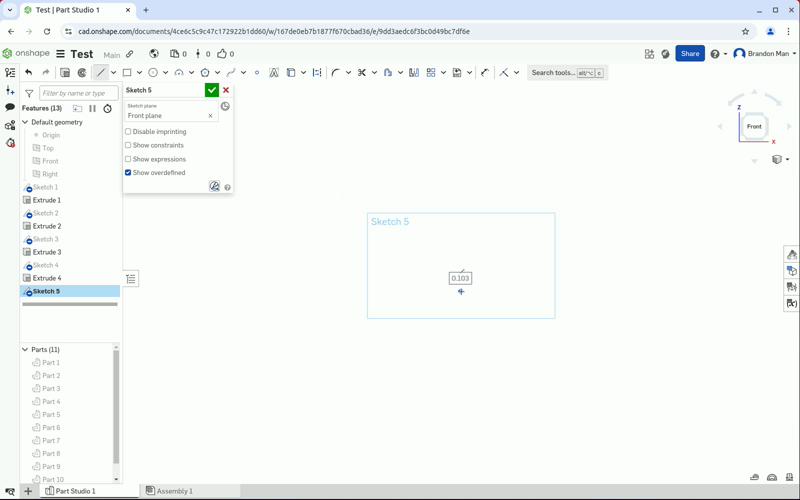
scroll(-6)
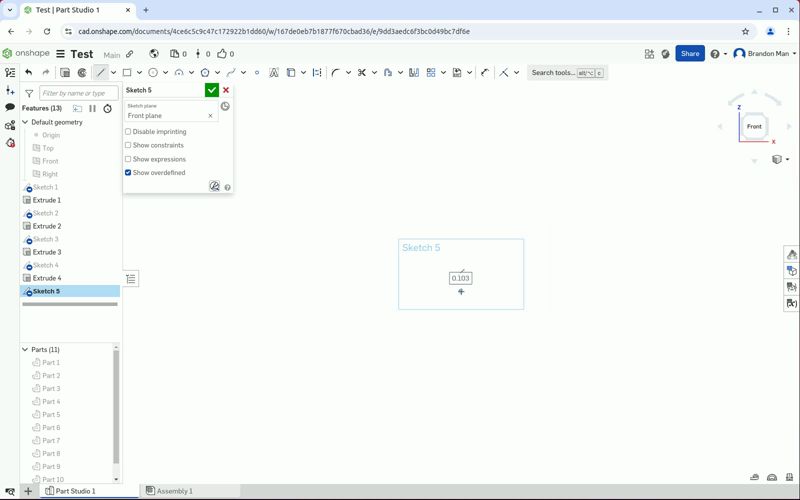
scroll(-6)
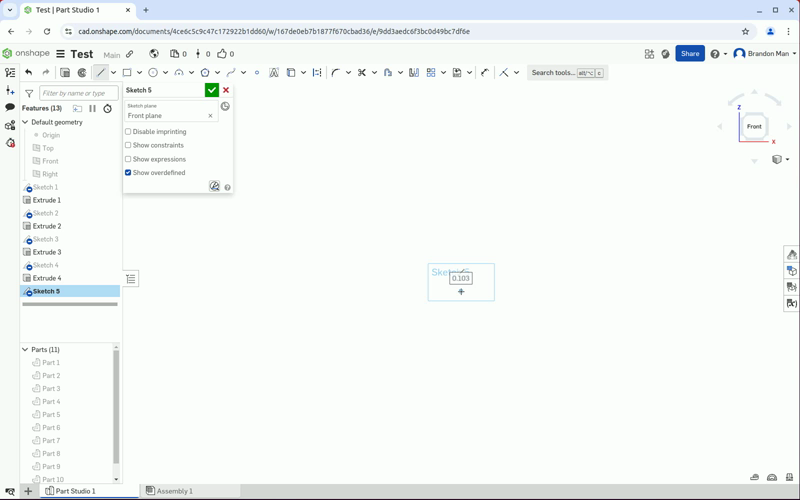
key_up(shift)
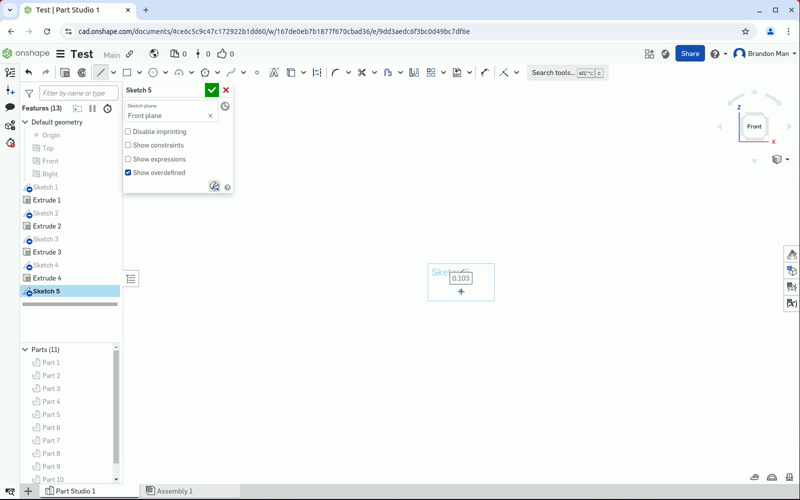
key(esc)
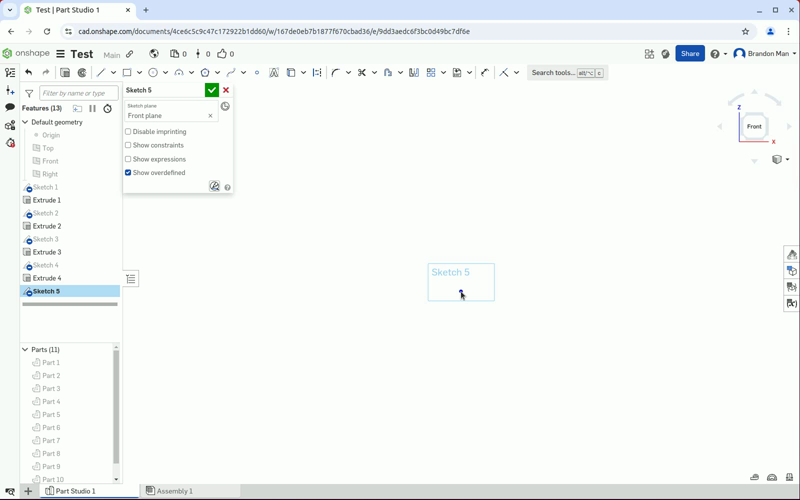
key(a)
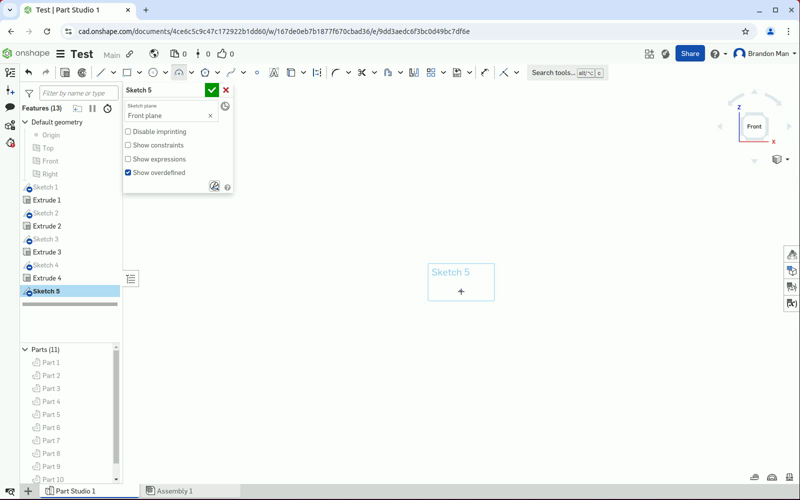
mouse_move(461, 291)
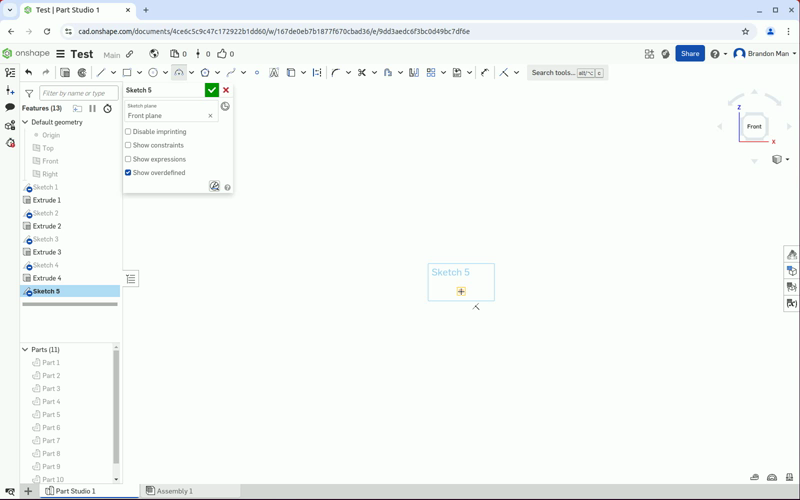
scroll(6)
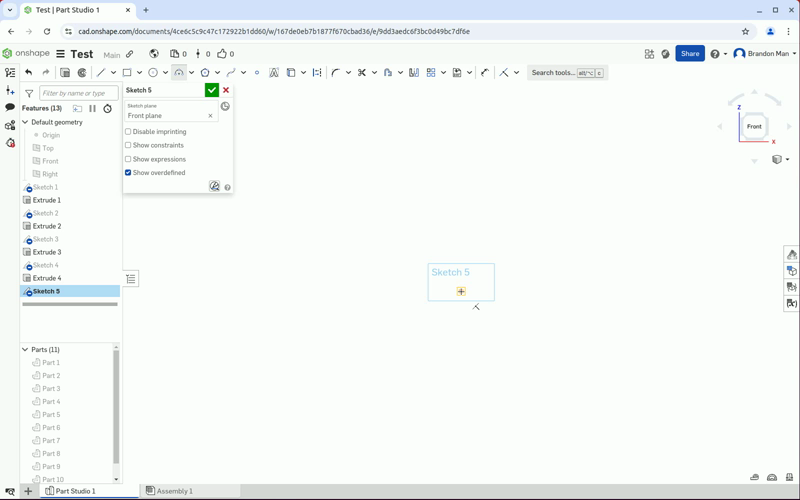
scroll(6)
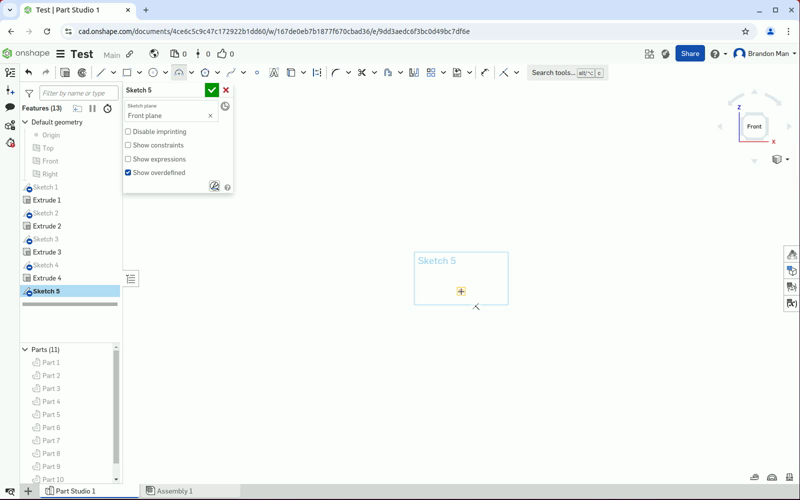
scroll(6)
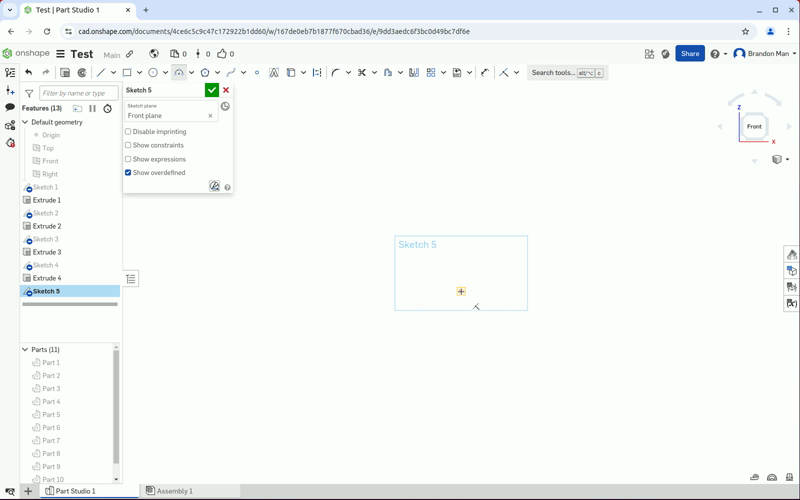
scroll(6)
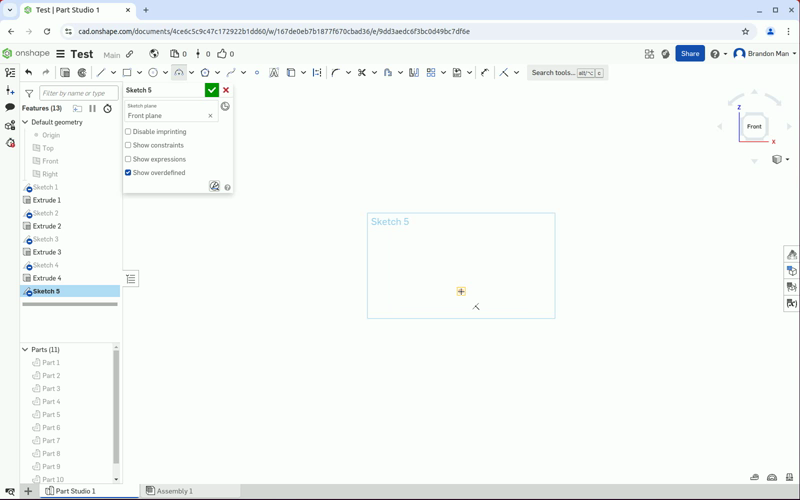
scroll(6)
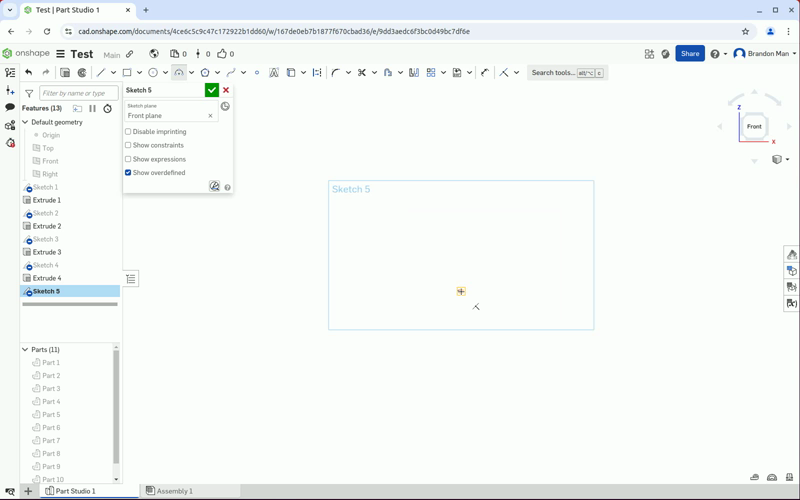
scroll(6)
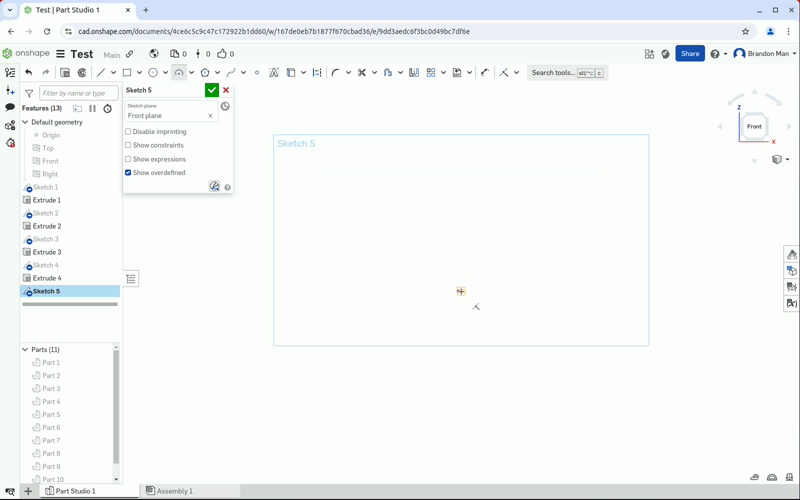
scroll(6)
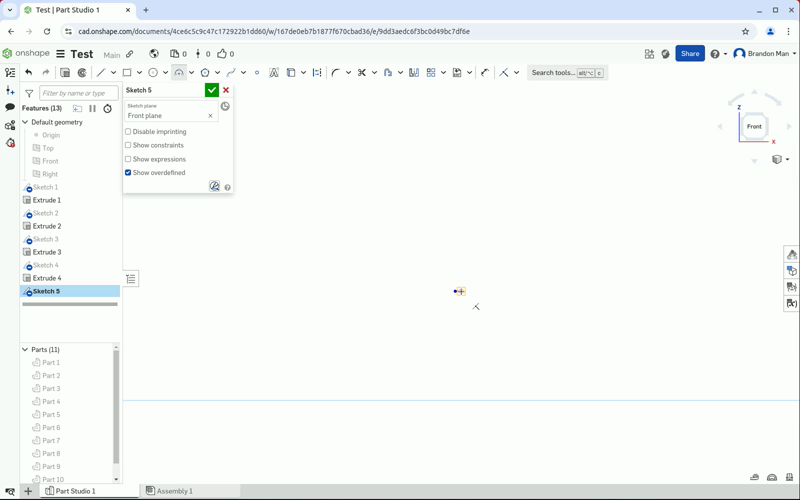
click(461, 291)
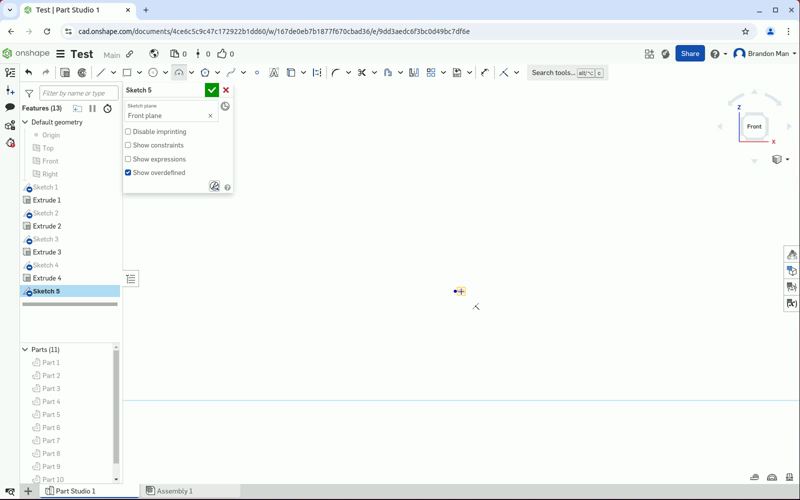
scroll(-6)
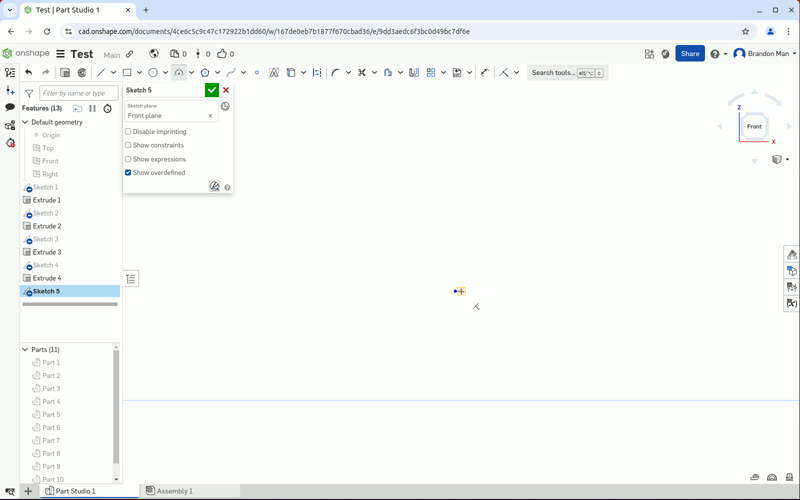
scroll(-6)
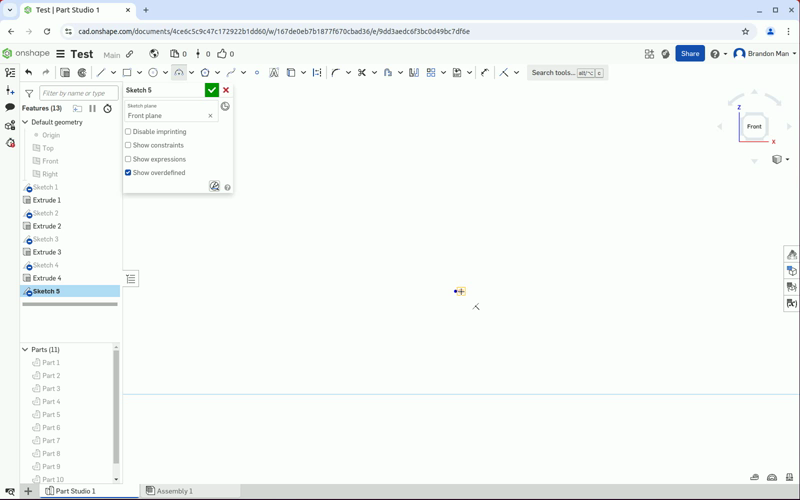
scroll(-6)
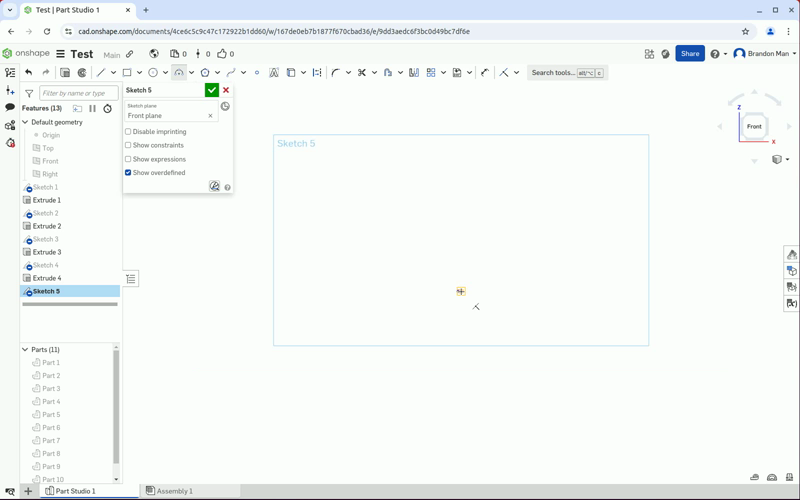
scroll(-6)
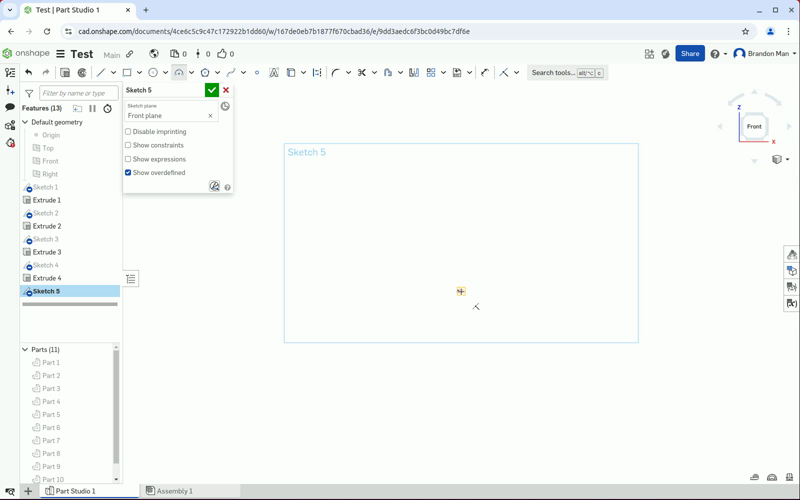
scroll(-6)
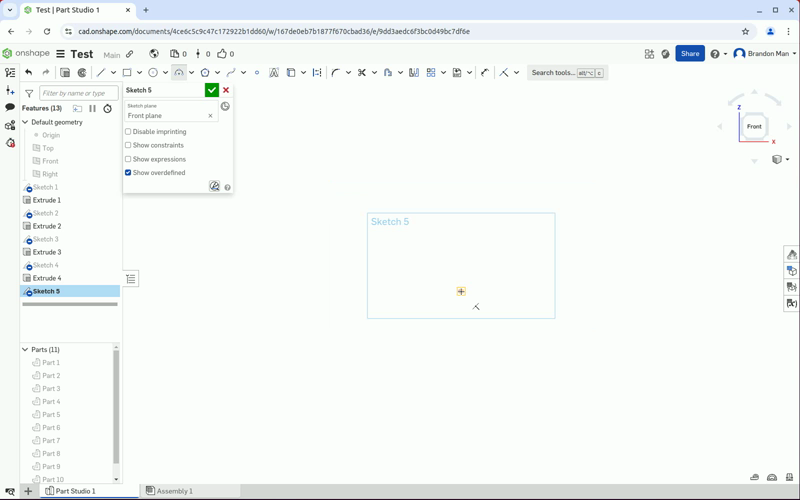
scroll(-6)
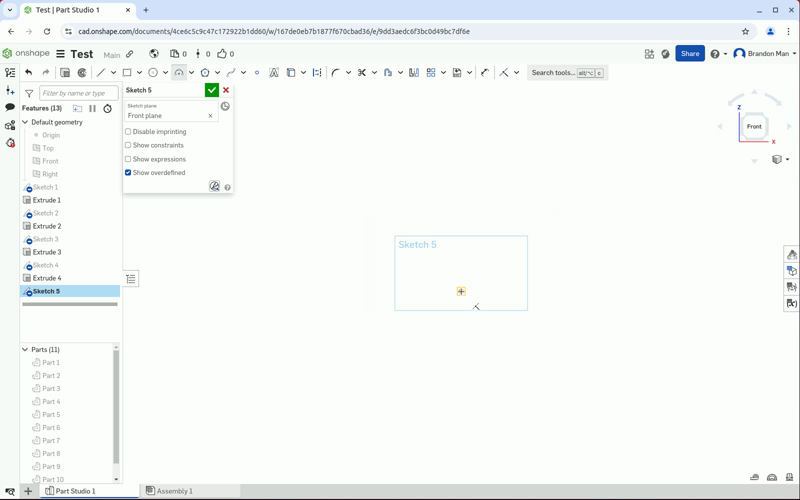
scroll(-6)
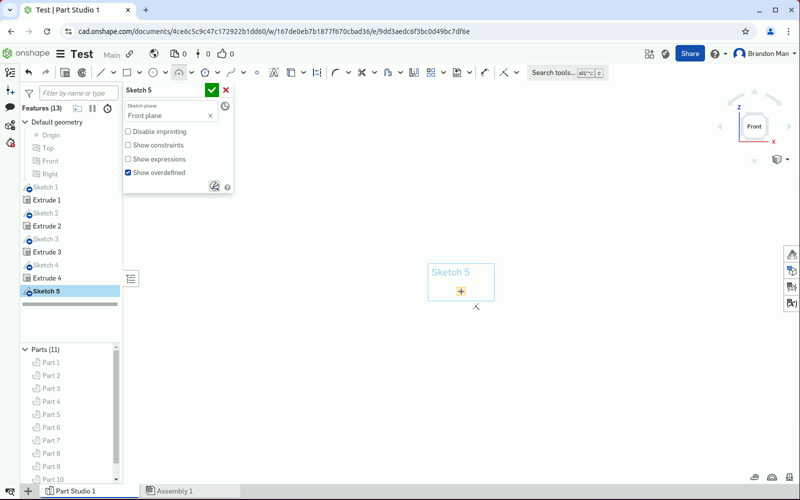
mouse_move(460, 291)
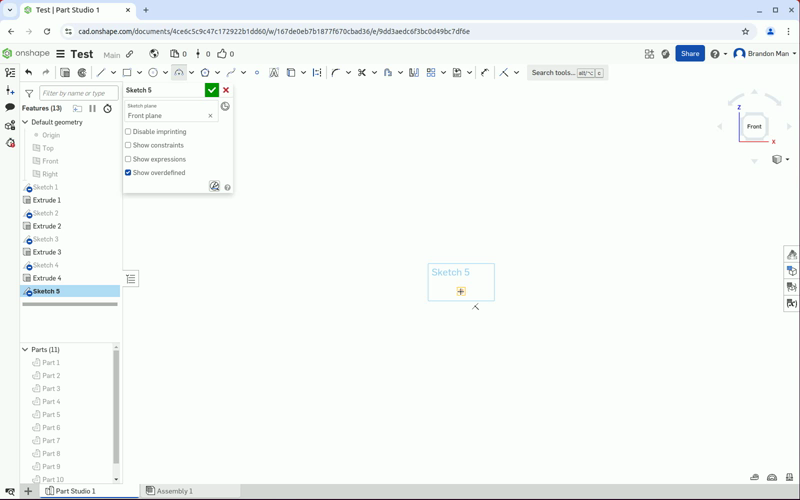
scroll(6)
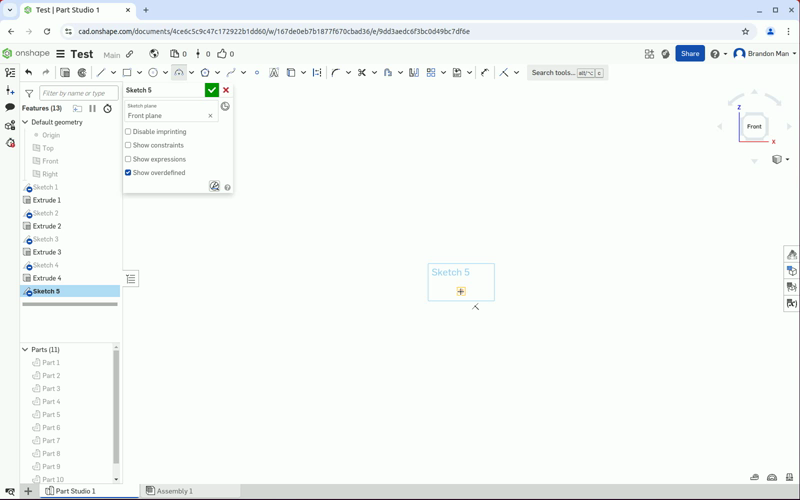
scroll(6)
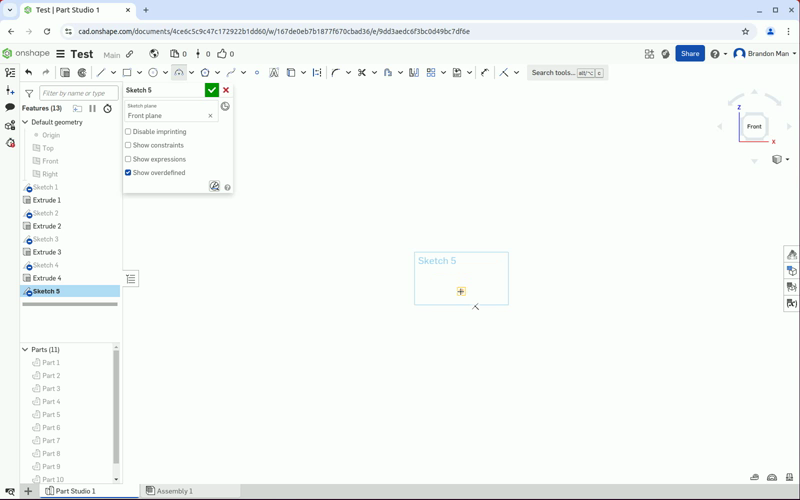
scroll(6)
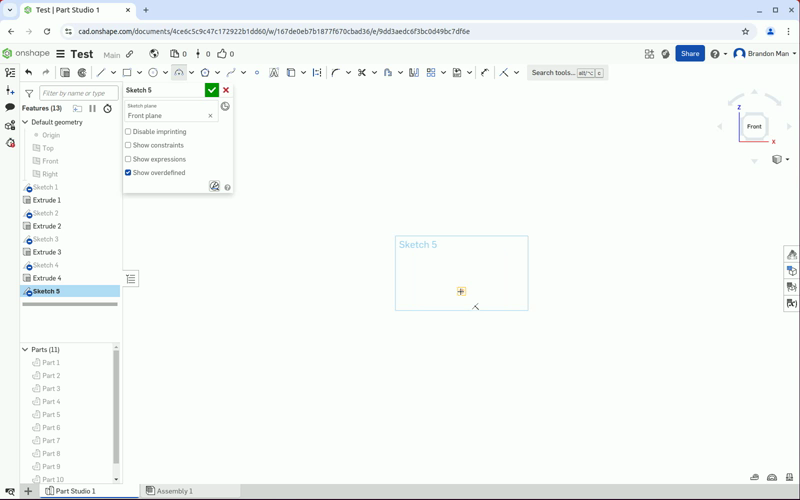
scroll(6)
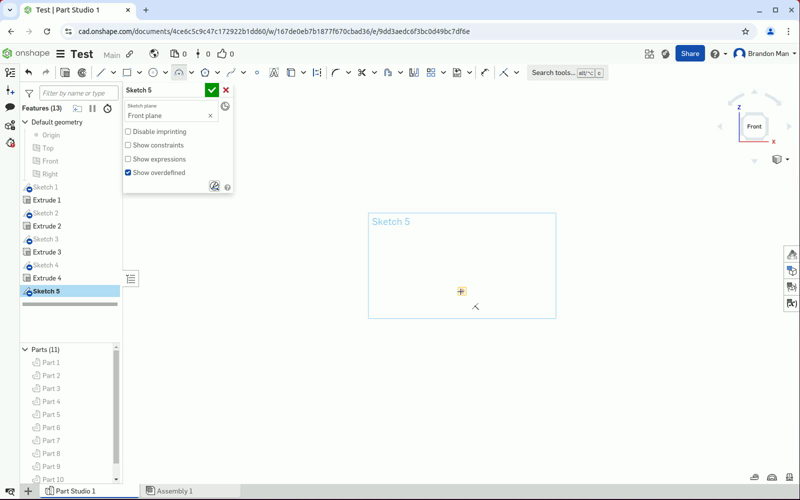
scroll(6)
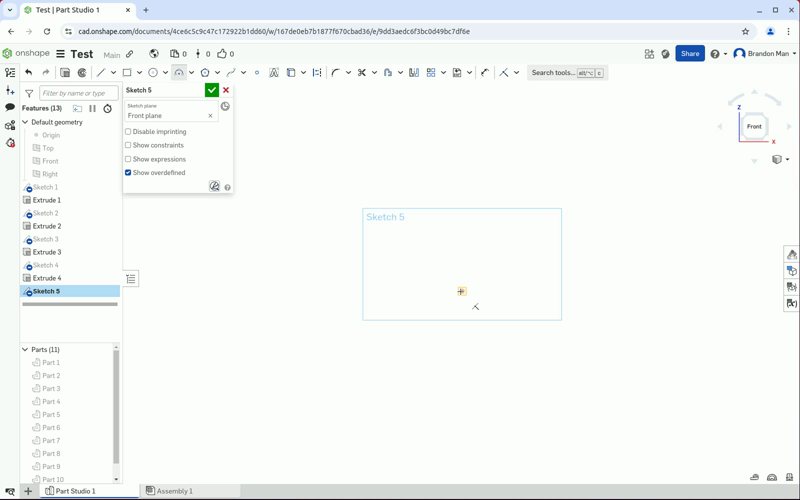
scroll(6)
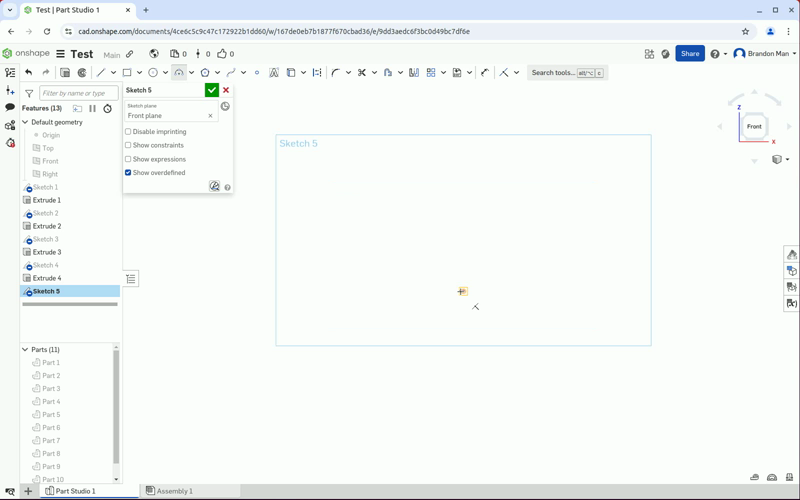
scroll(6)
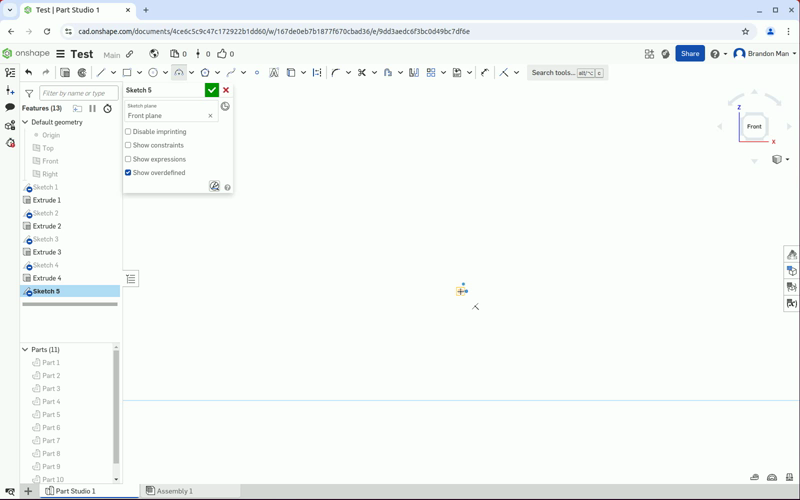
click(460, 291)
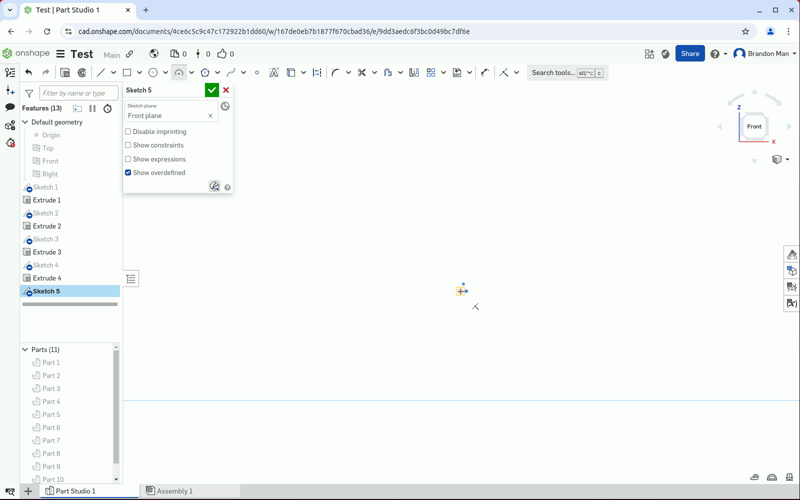
scroll(-6)
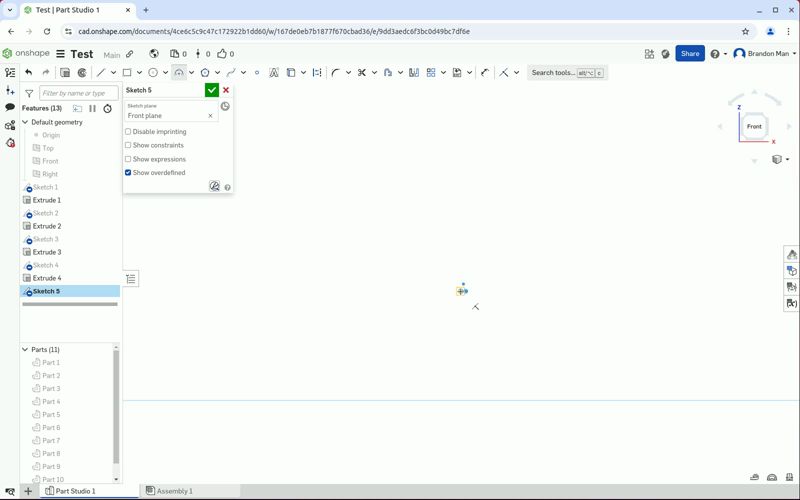
scroll(-6)
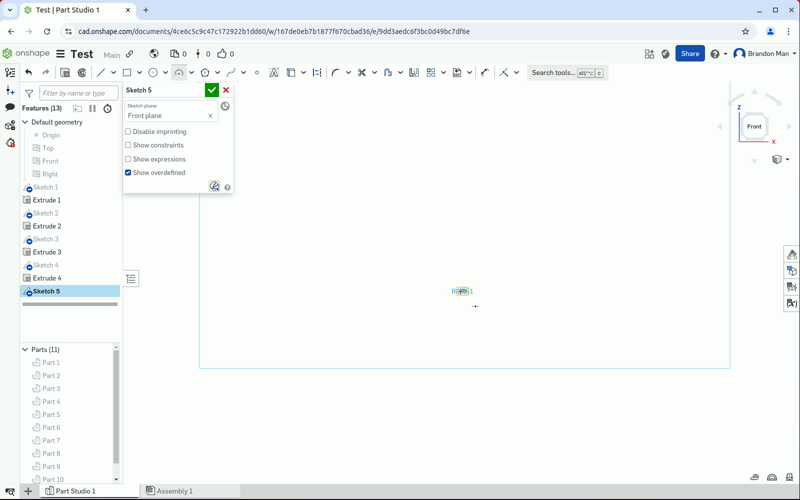
scroll(-6)
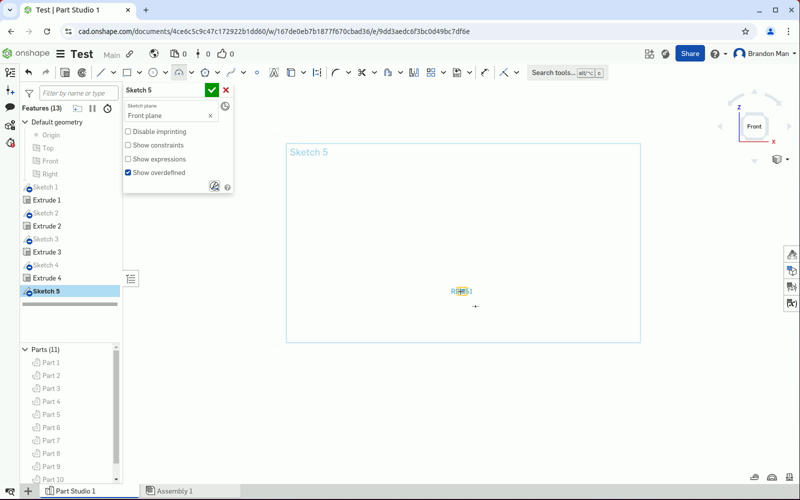
scroll(-6)
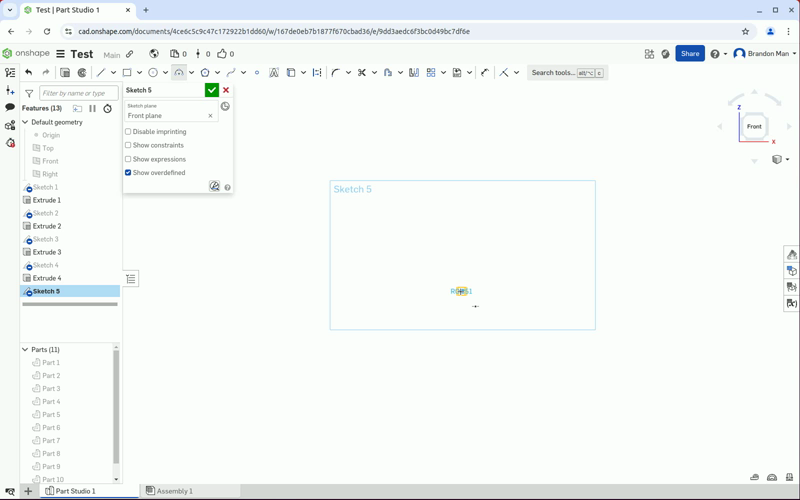
scroll(-6)
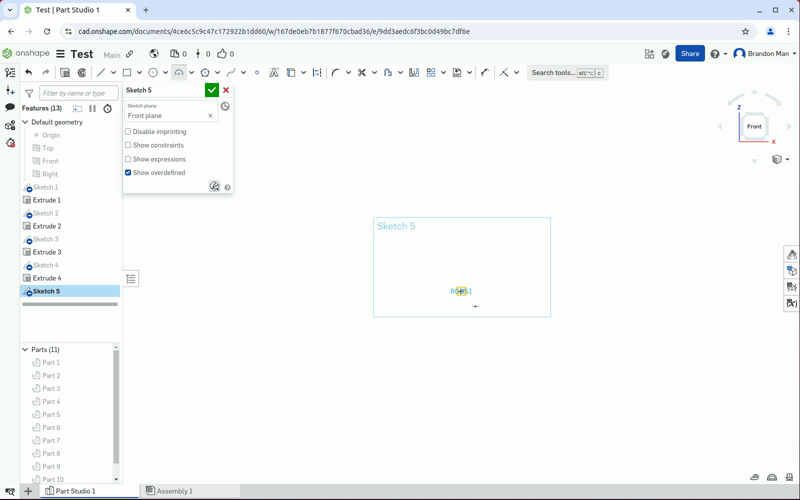
scroll(-6)
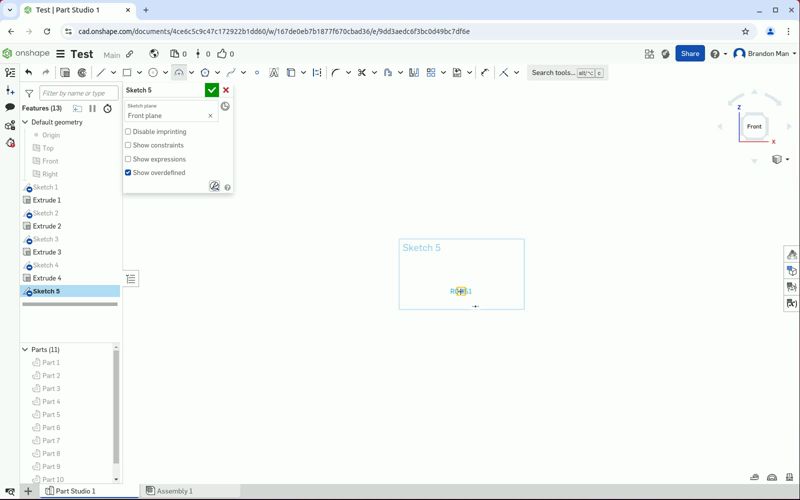
scroll(-6)
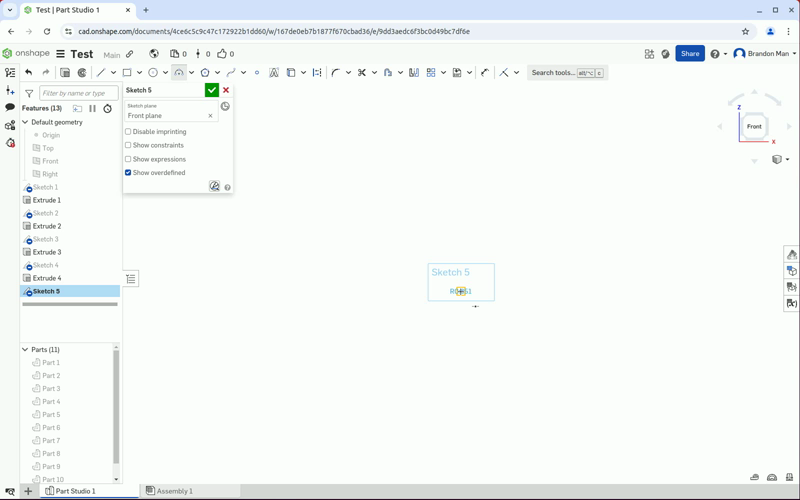
key_down(shift)
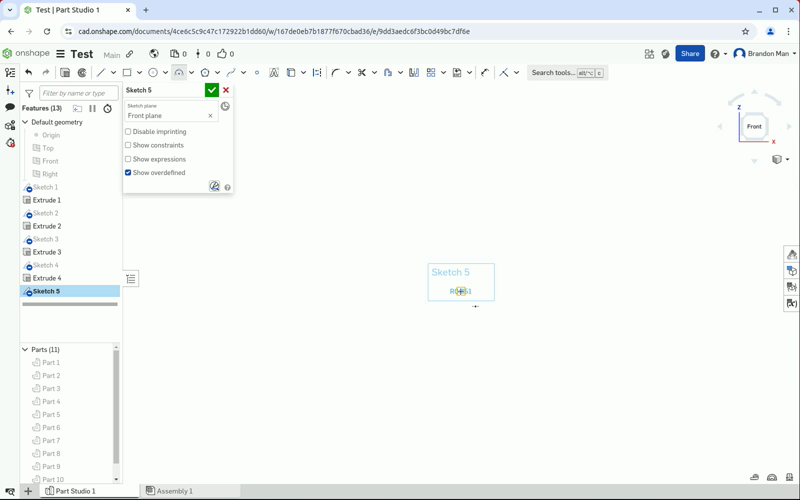
mouse_move(461, 275)
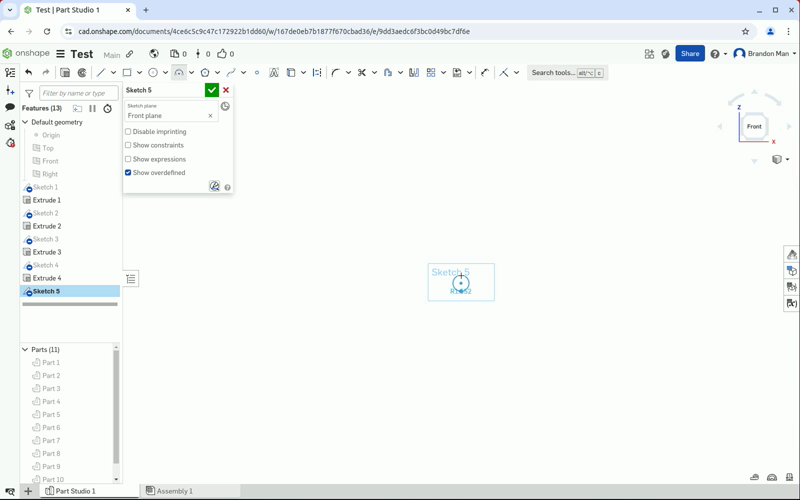
scroll(6)
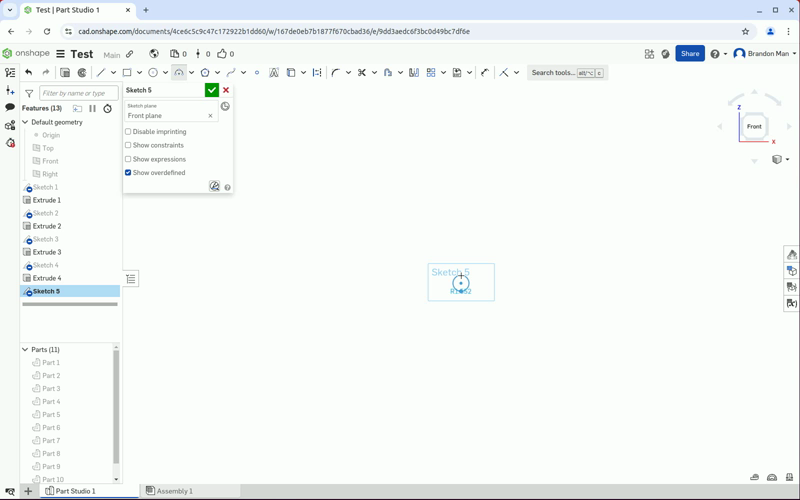
scroll(6)
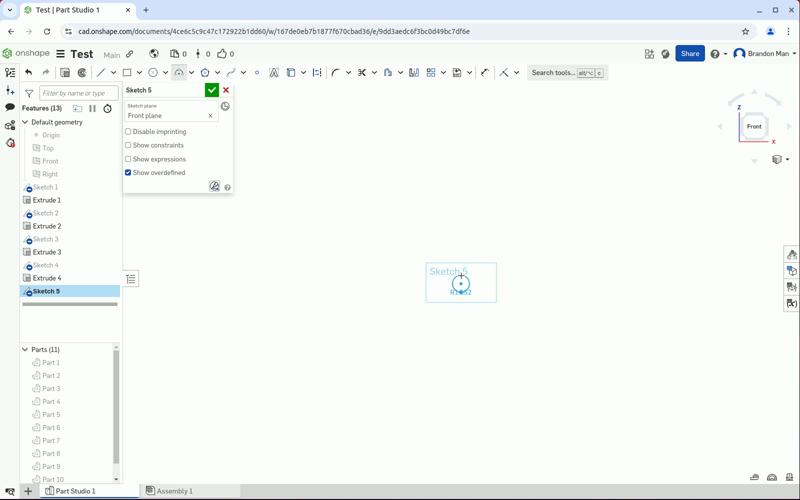
scroll(6)
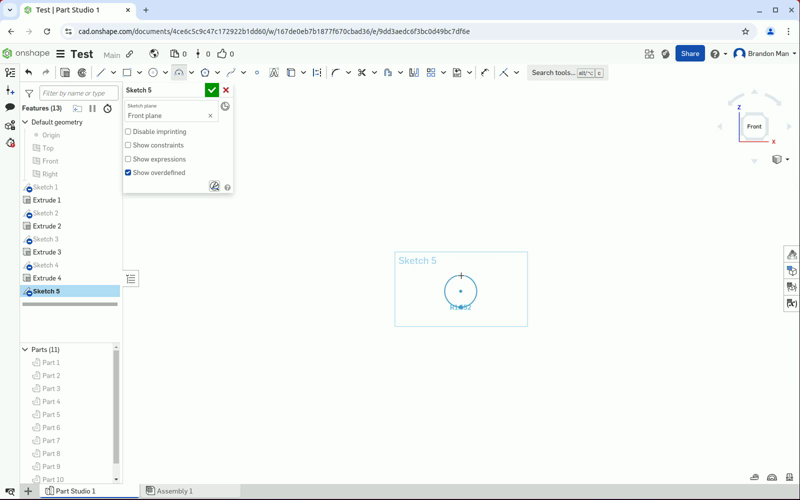
scroll(6)
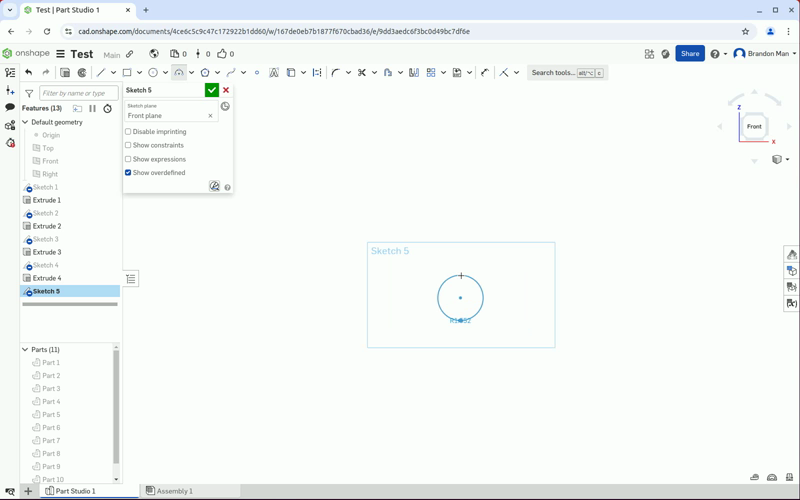
scroll(6)
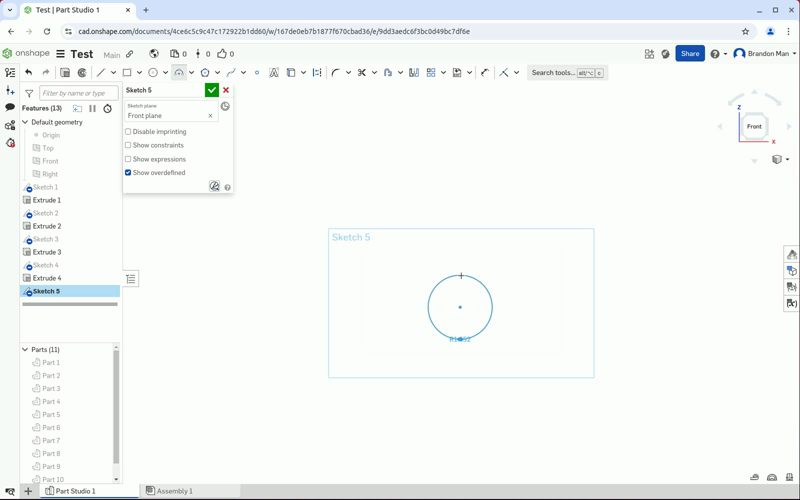
scroll(6)
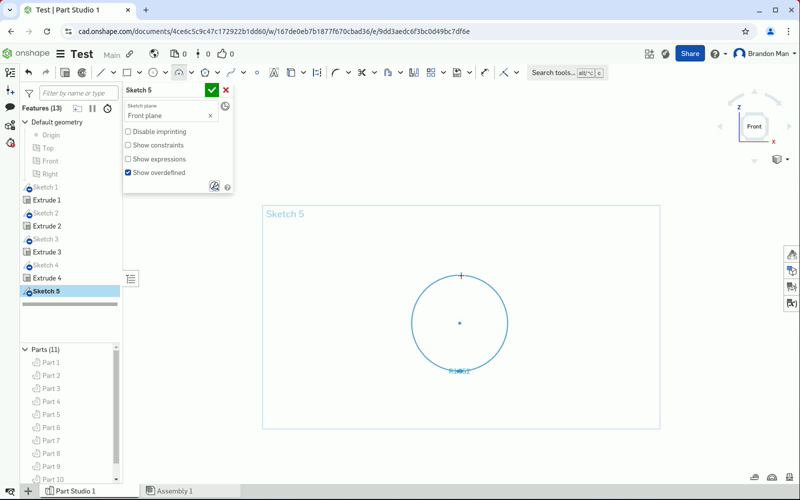
scroll(6)
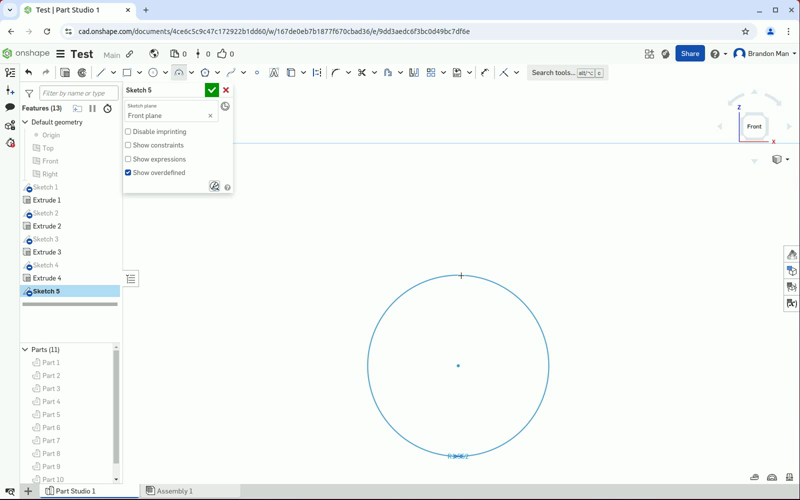
click(461, 275)
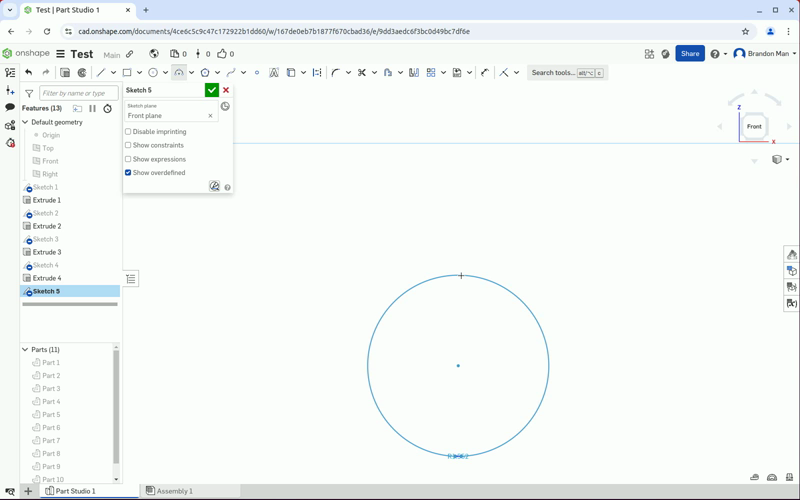
scroll(-6)
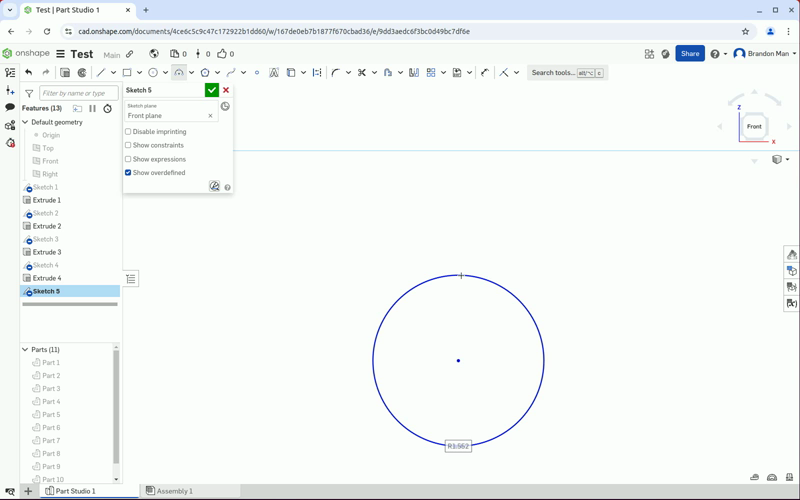
scroll(-6)
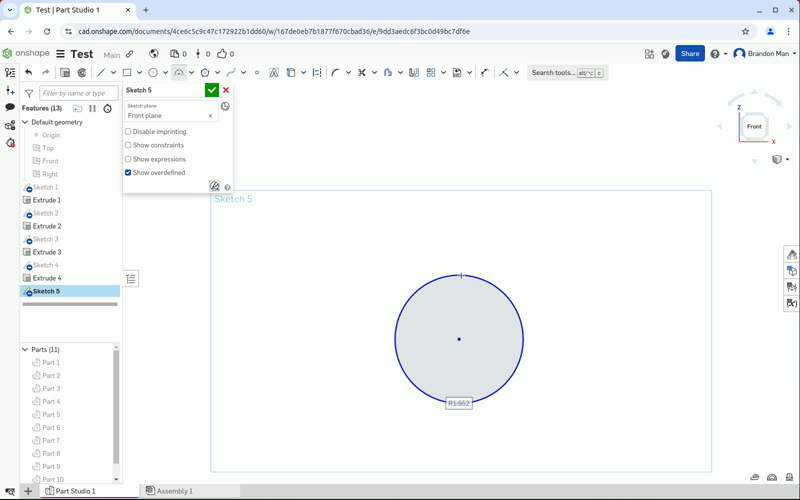
scroll(-6)
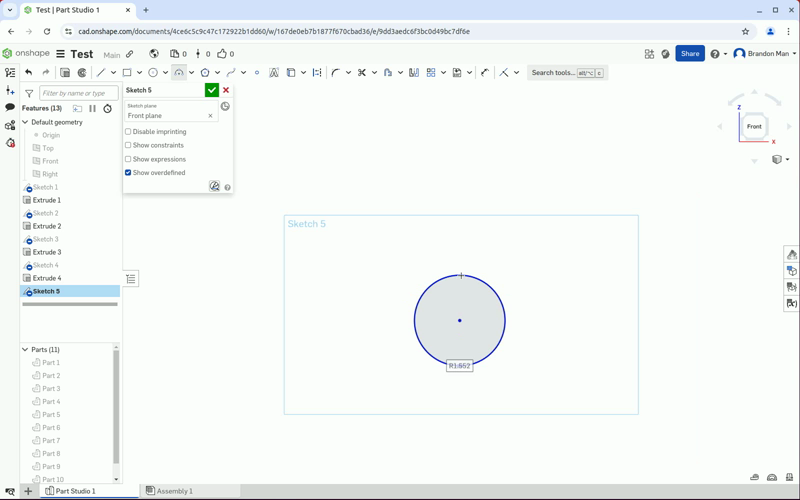
scroll(-6)
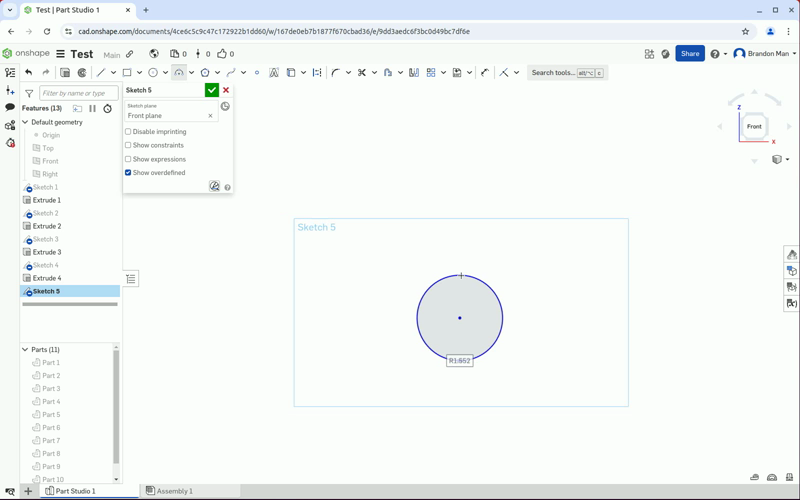
scroll(-6)
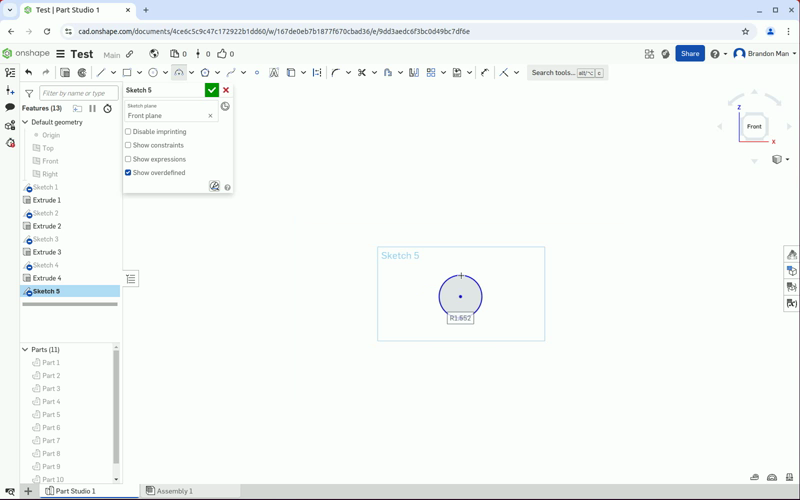
scroll(-6)
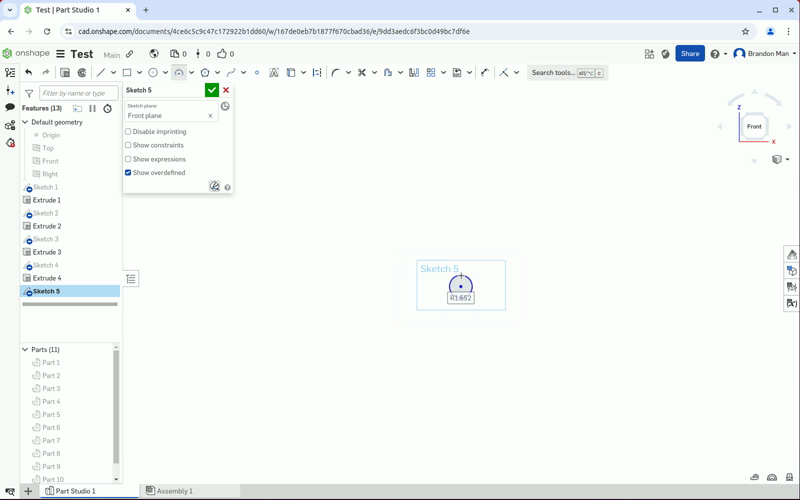
scroll(-6)
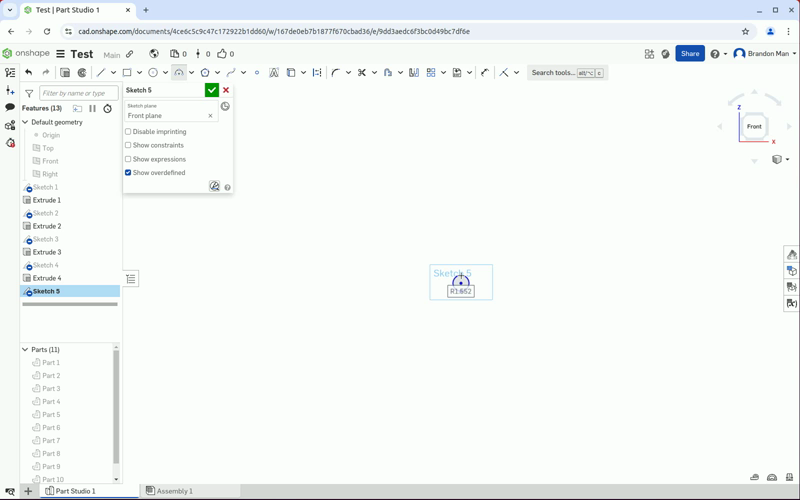
key_up(shift)
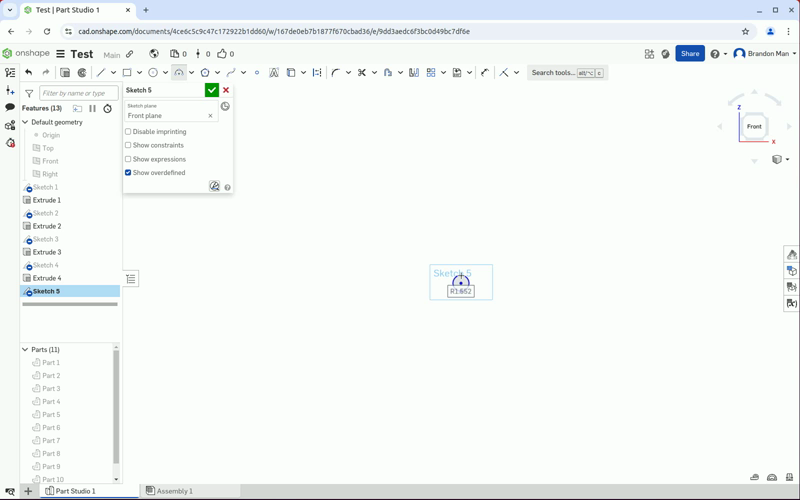
key(esc)
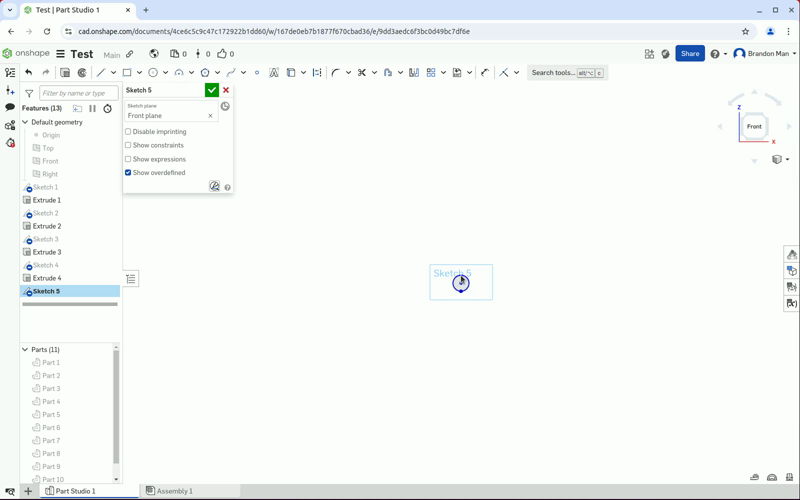
key(c)
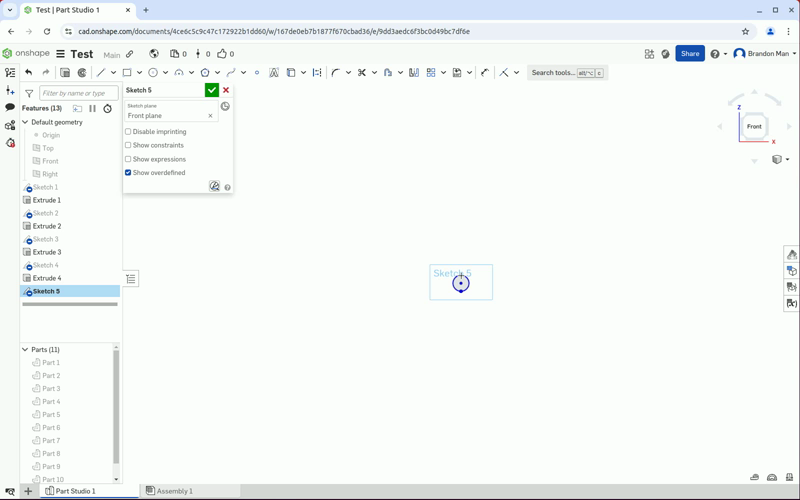
key_down(shift)
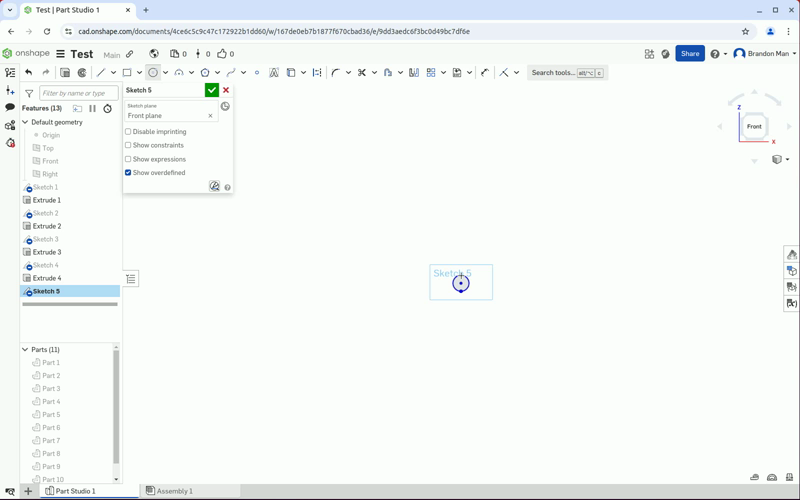
mouse_move(460, 281)
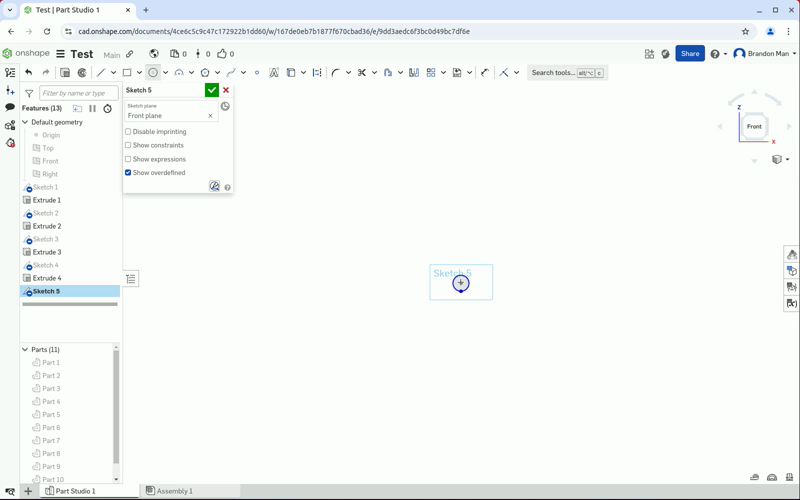
scroll(6)
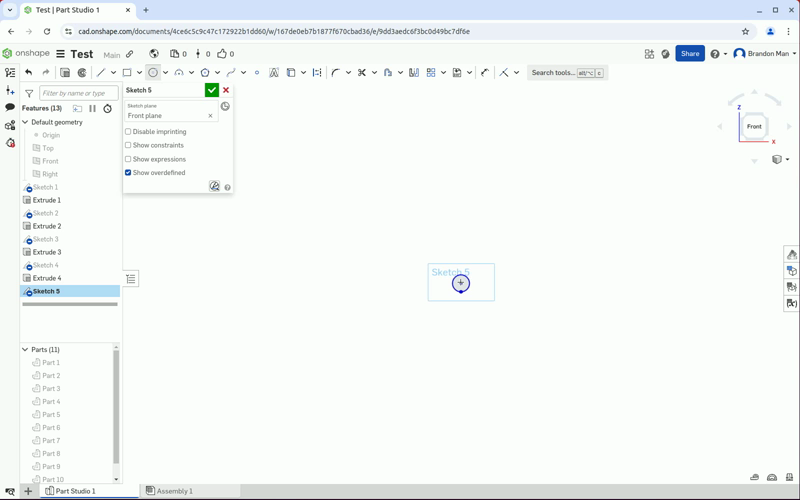
scroll(6)
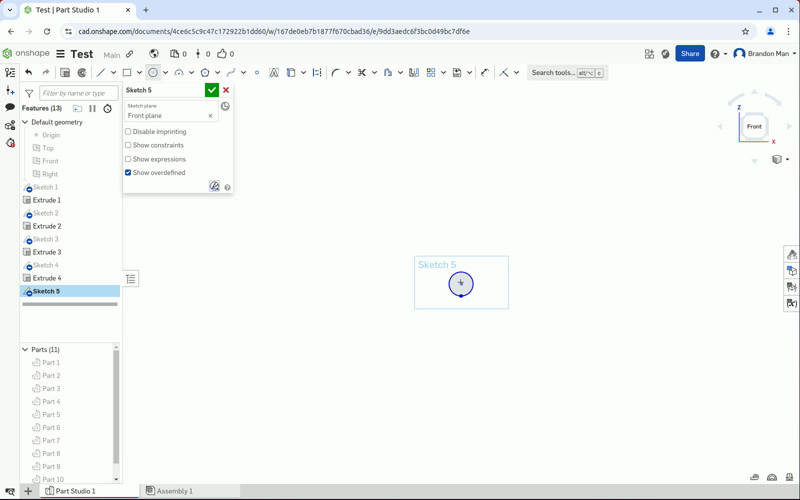
scroll(6)
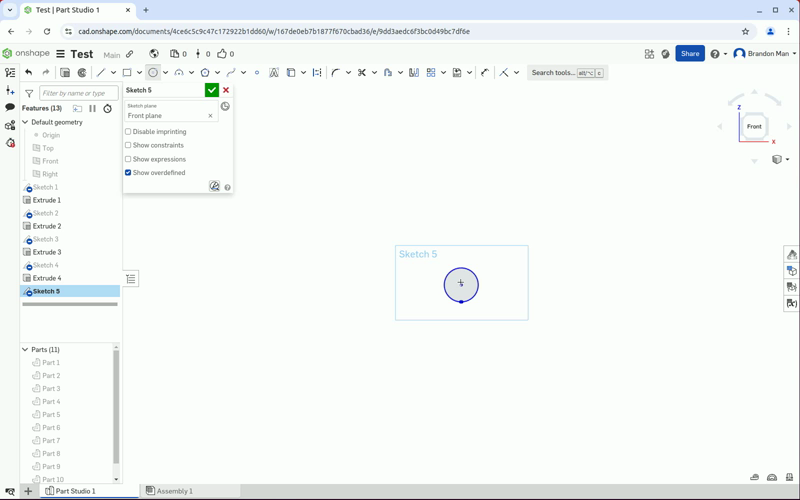
scroll(6)
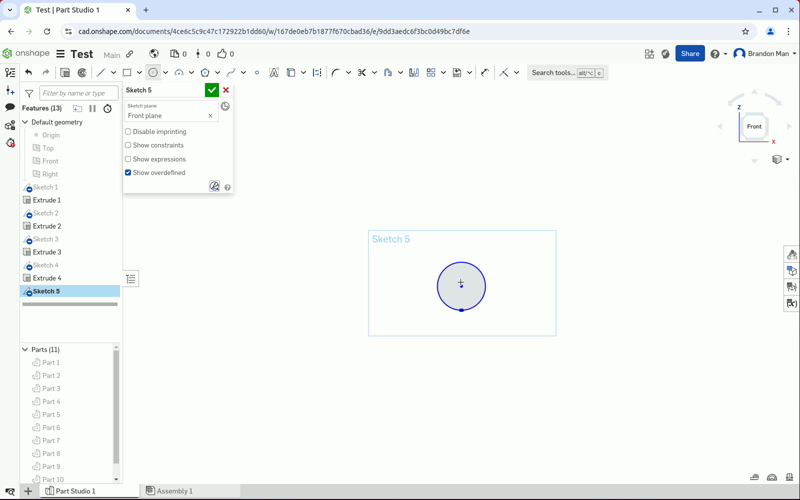
scroll(6)
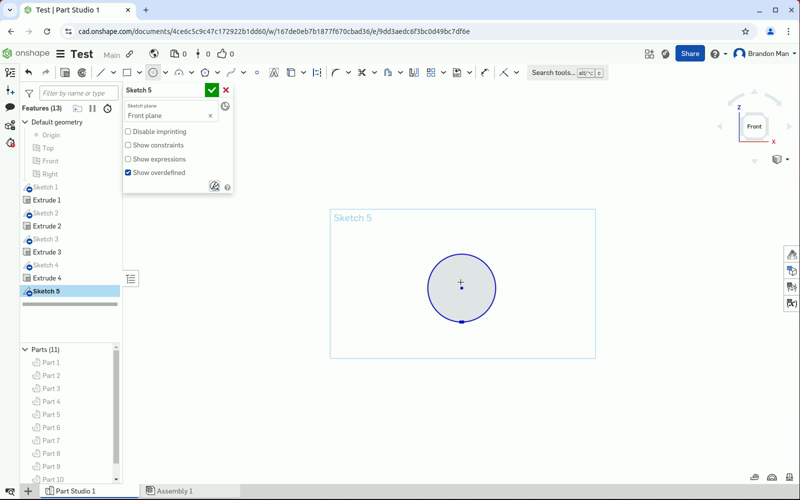
scroll(6)
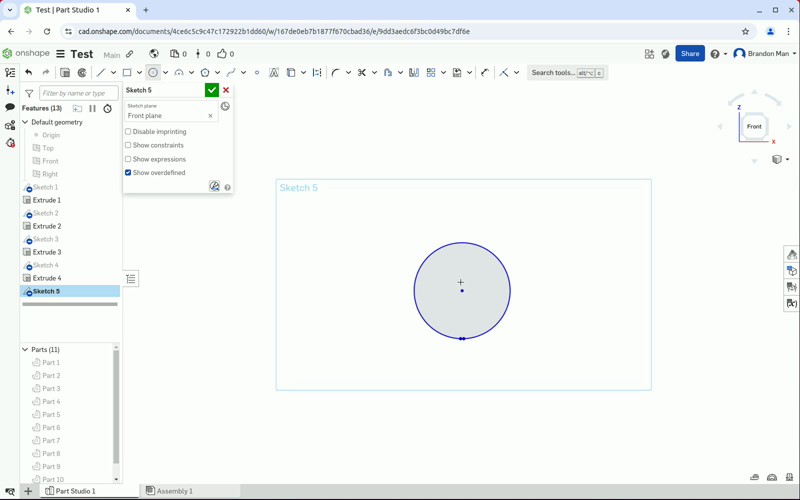
scroll(6)
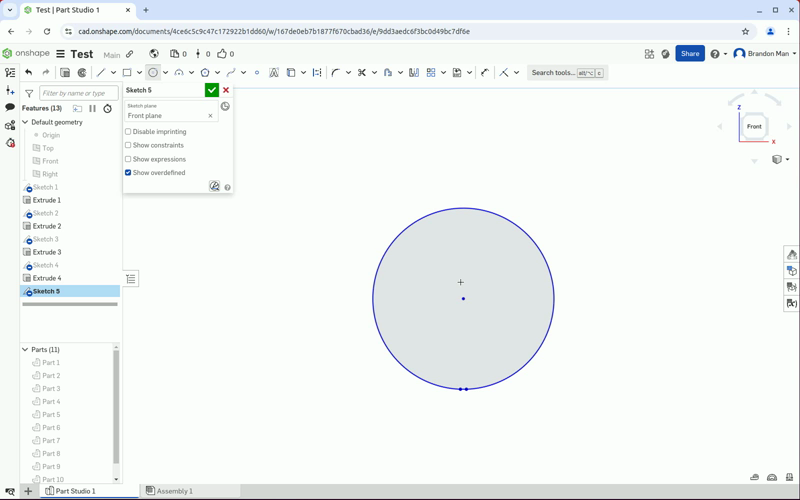
click(460, 281)
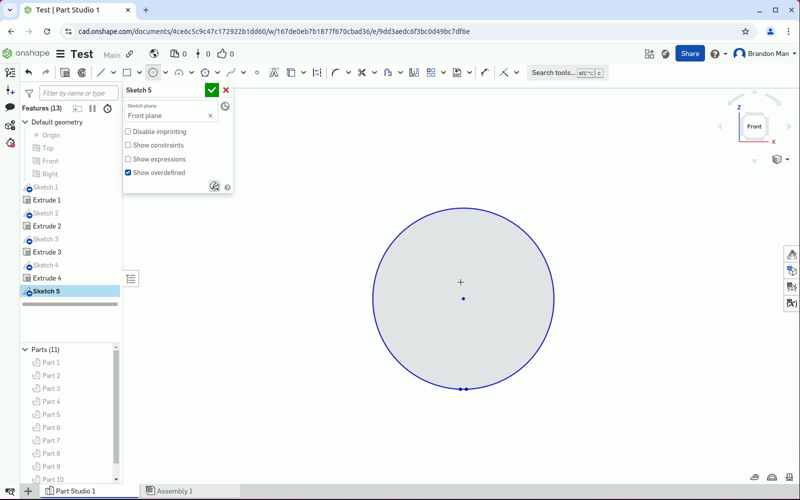
scroll(-6)
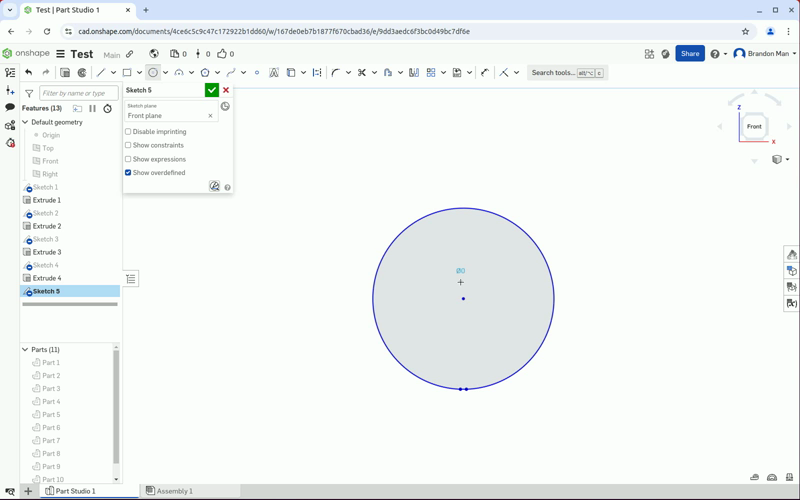
scroll(-6)
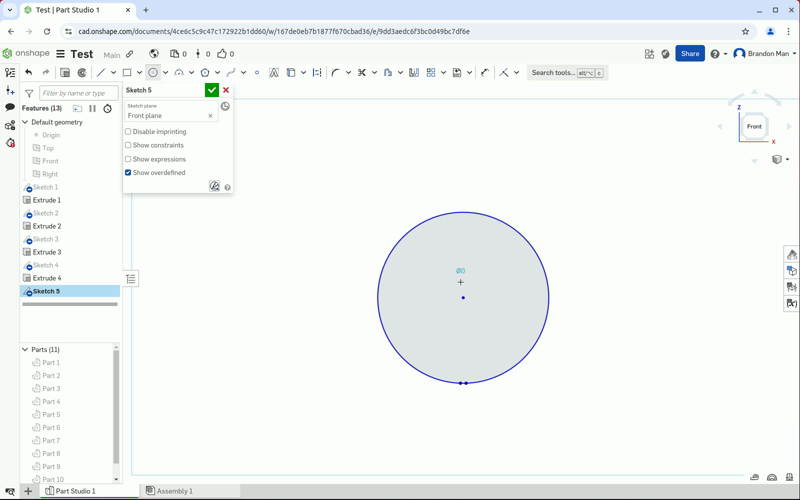
scroll(-6)
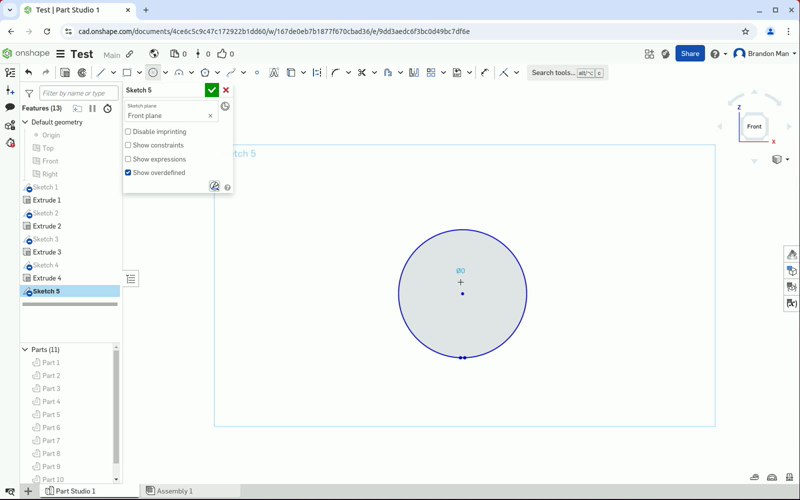
scroll(-6)
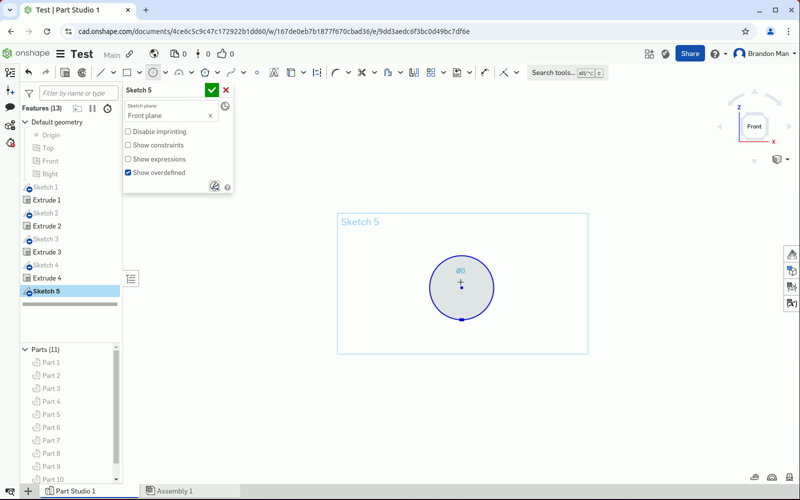
scroll(-6)
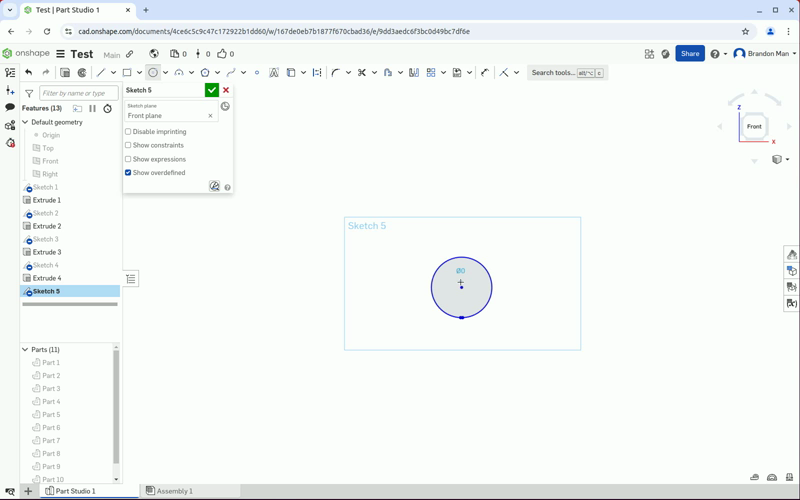
scroll(-6)
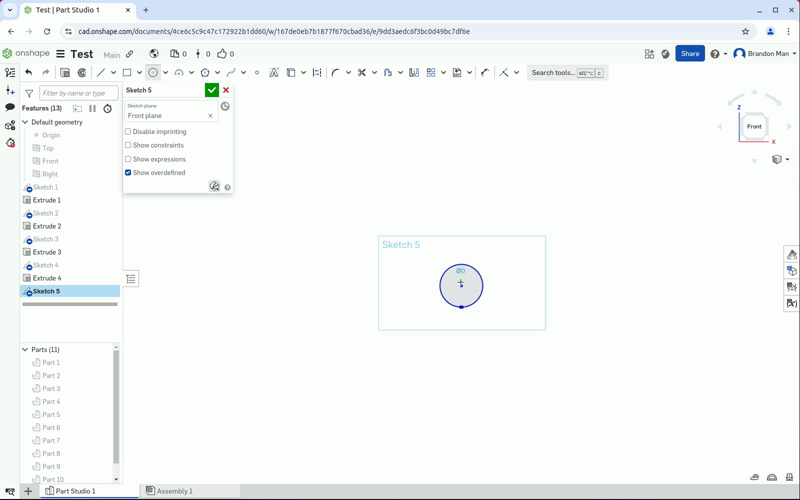
scroll(-6)
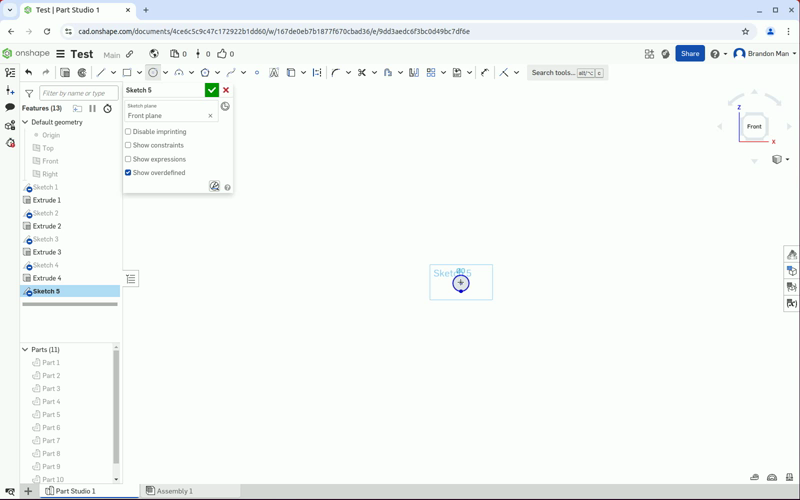
key_up(shift)
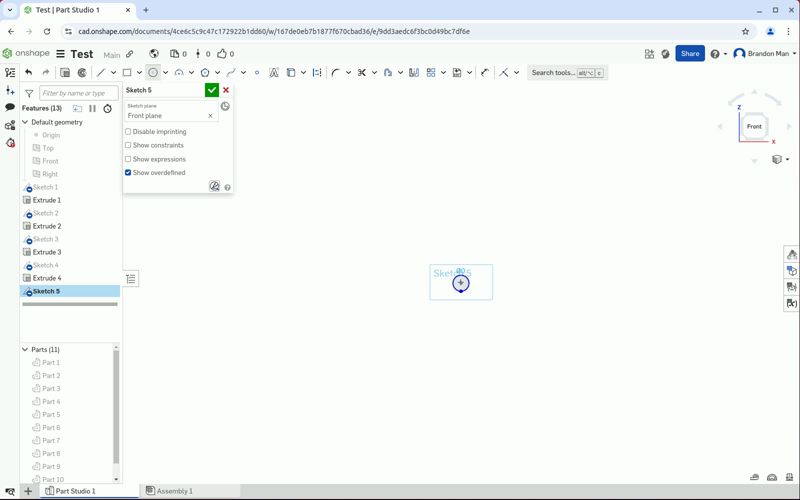
mouse_move(463, 281)
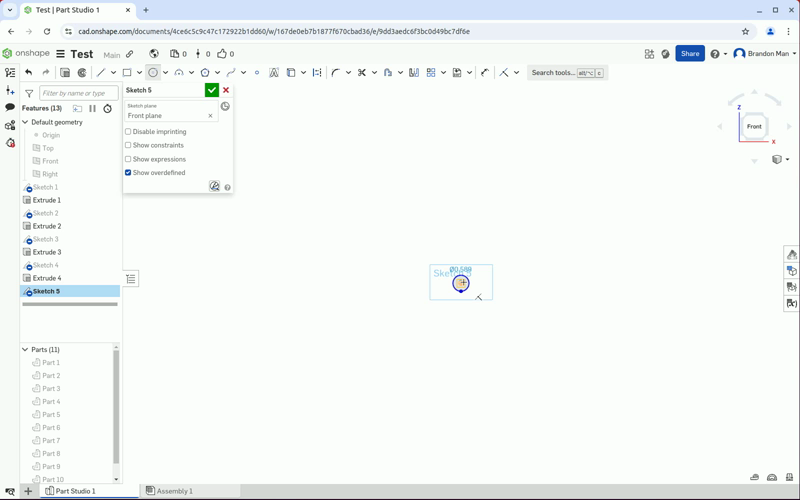
scroll(6)
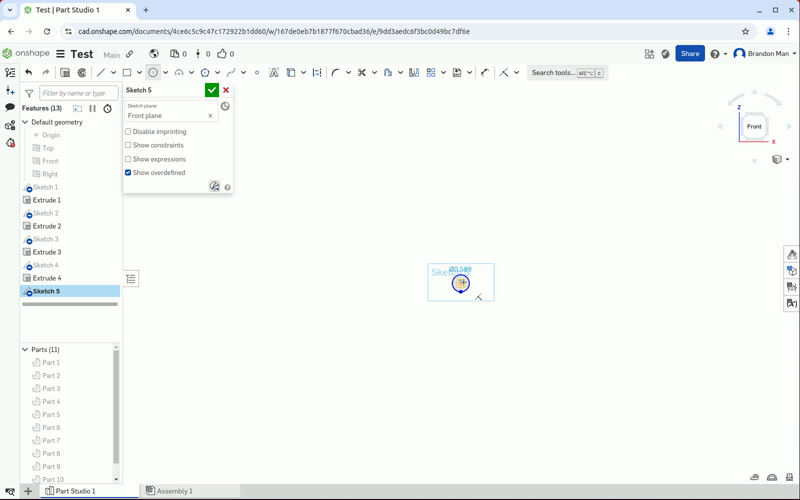
scroll(6)
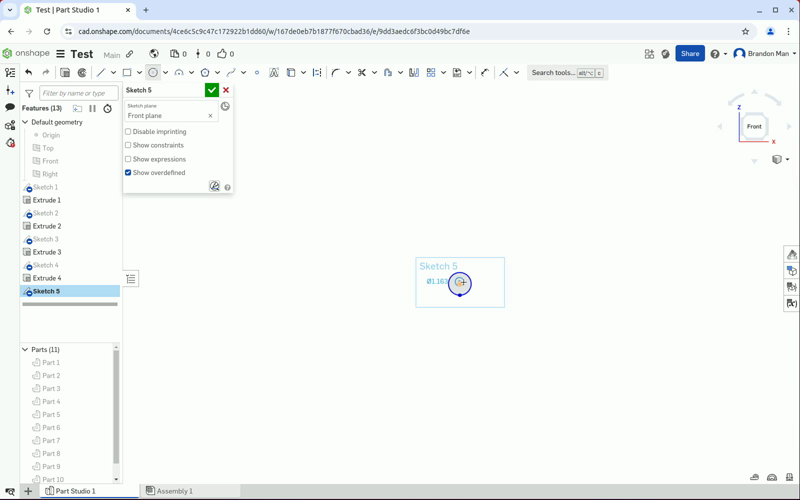
scroll(6)
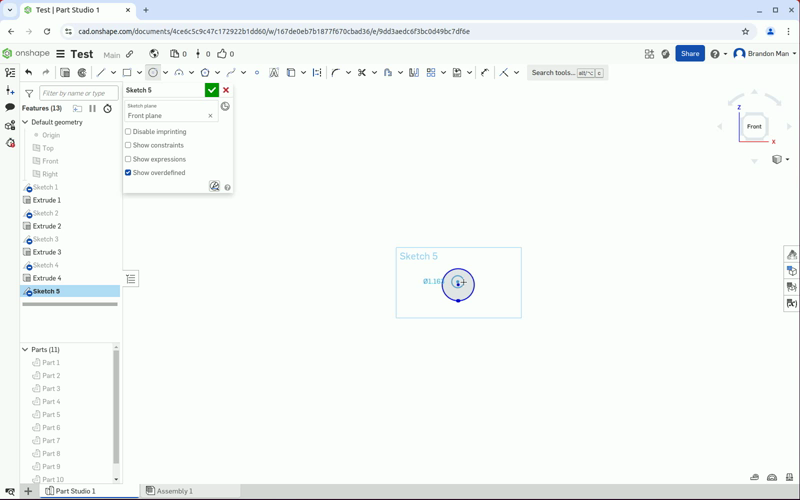
scroll(6)
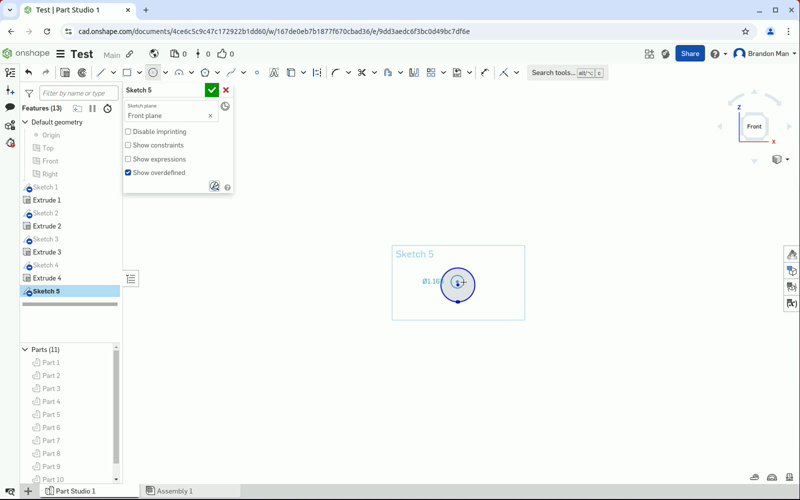
scroll(6)
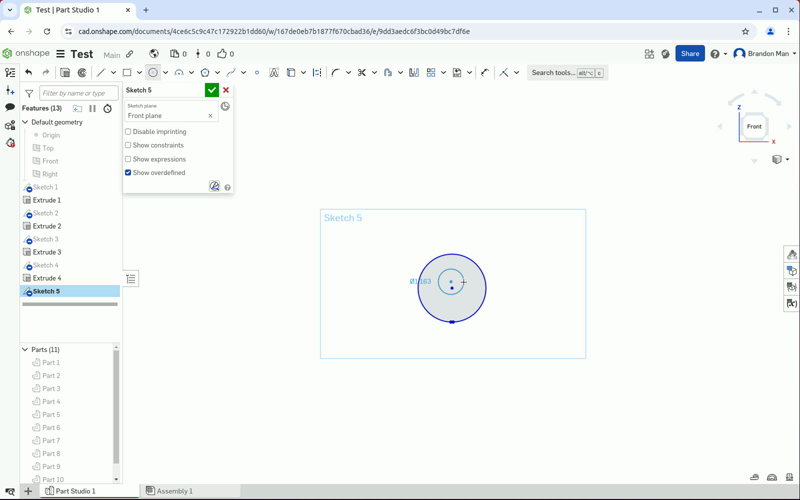
scroll(6)
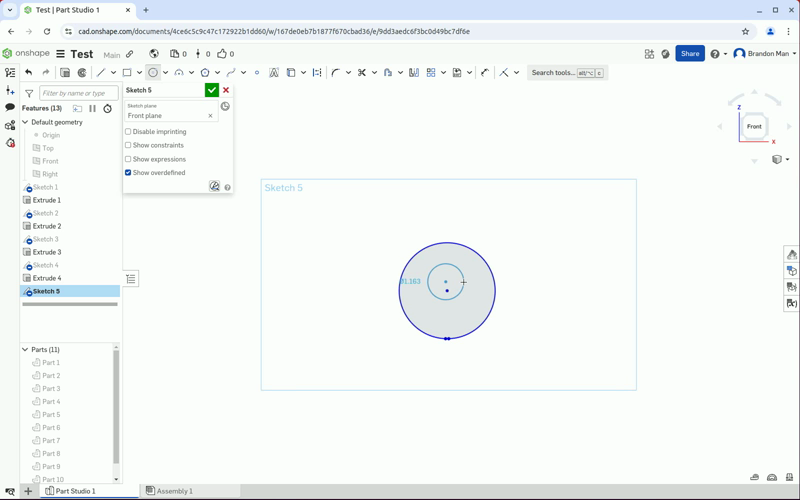
scroll(6)
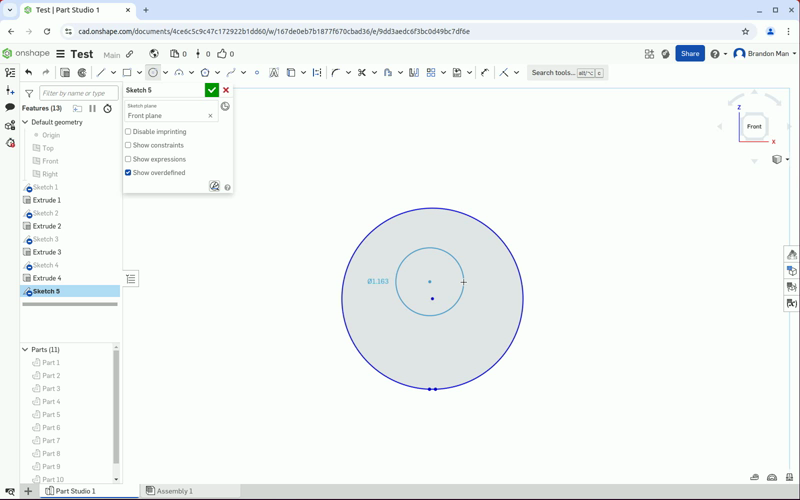
click(463, 281)
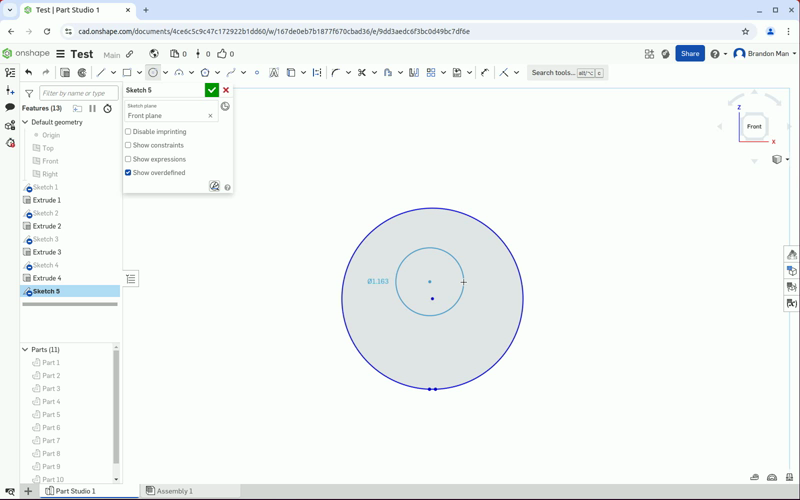
scroll(-6)
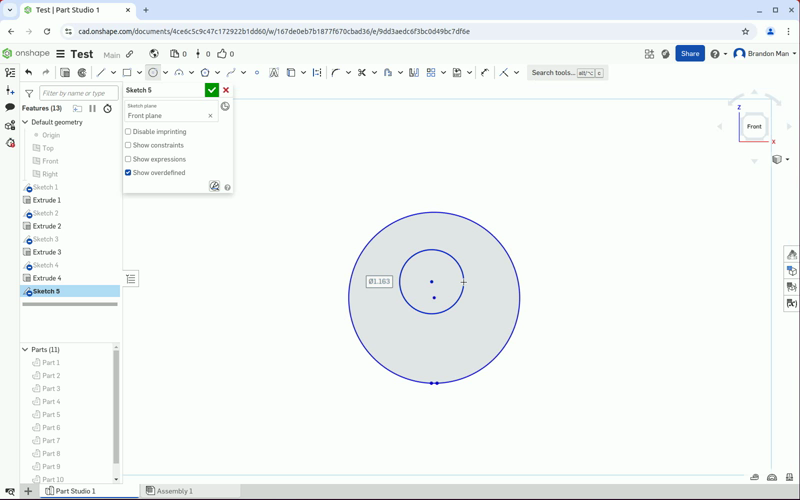
scroll(-6)
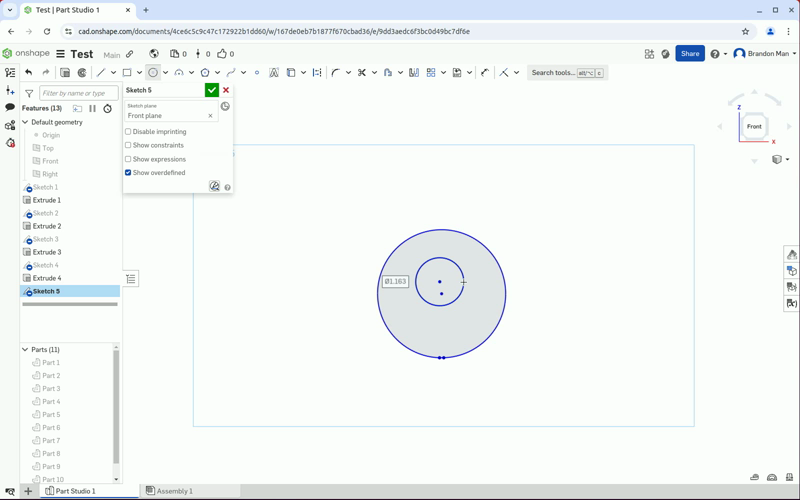
scroll(-6)
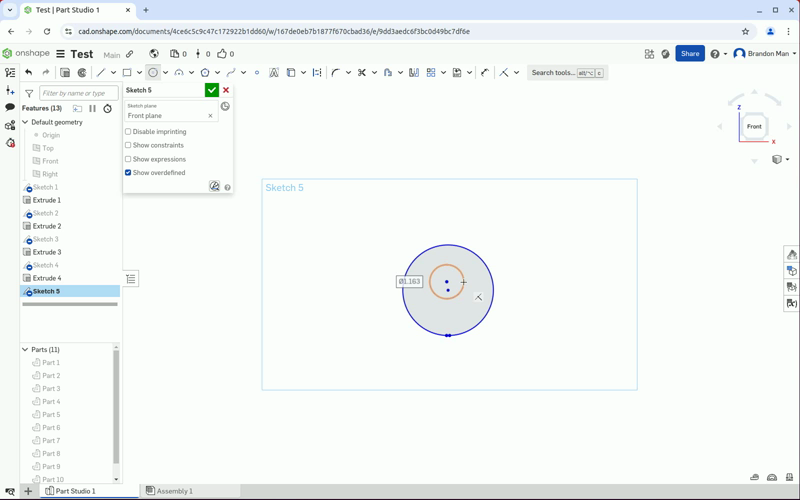
scroll(-6)
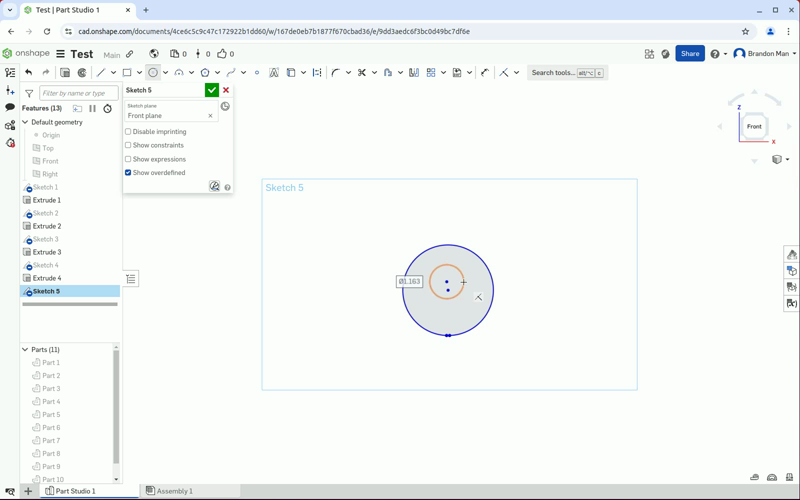
scroll(-6)
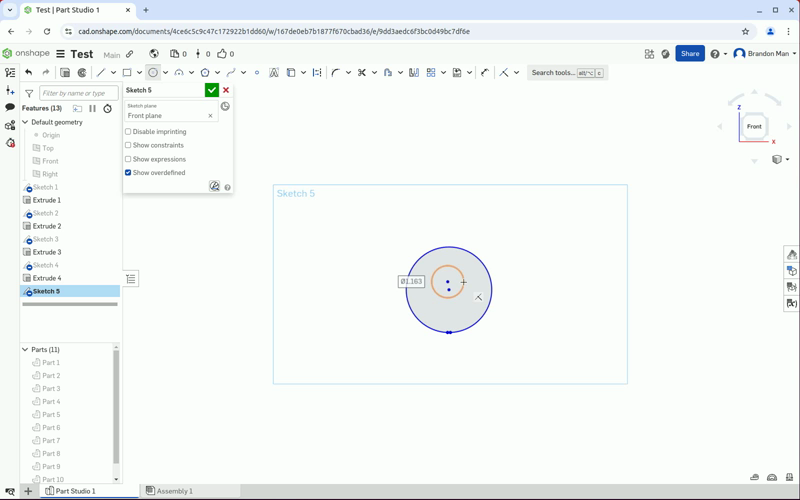
scroll(-6)
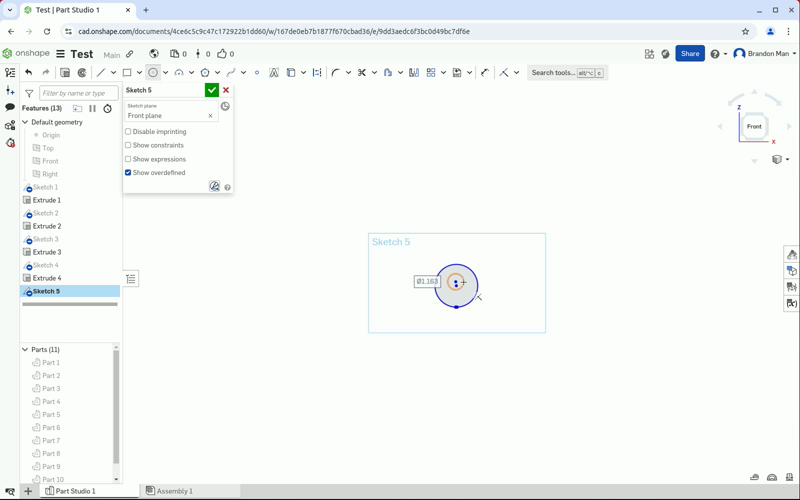
scroll(-6)
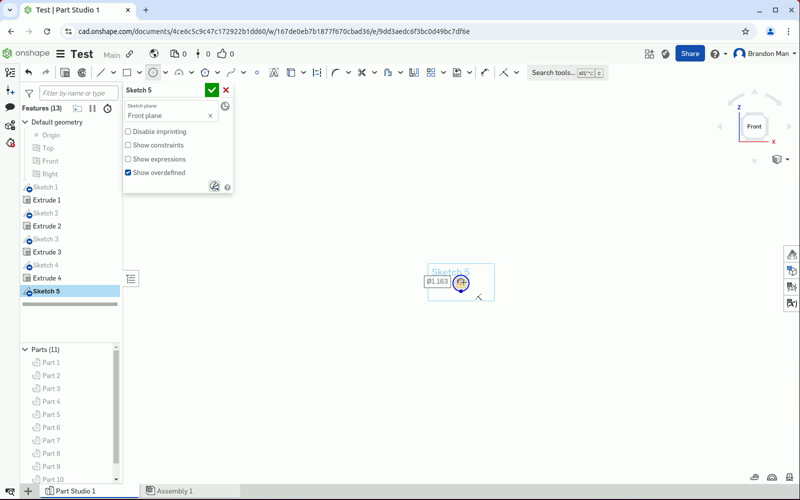
key(esc)
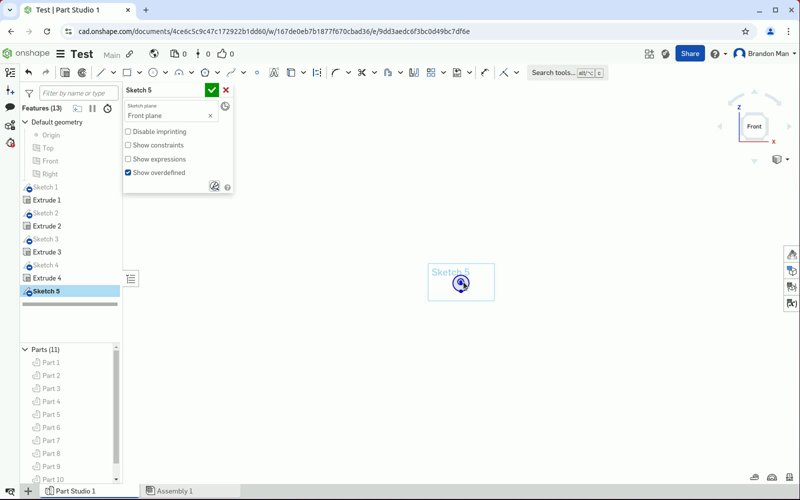
mouse_move(459, 284)
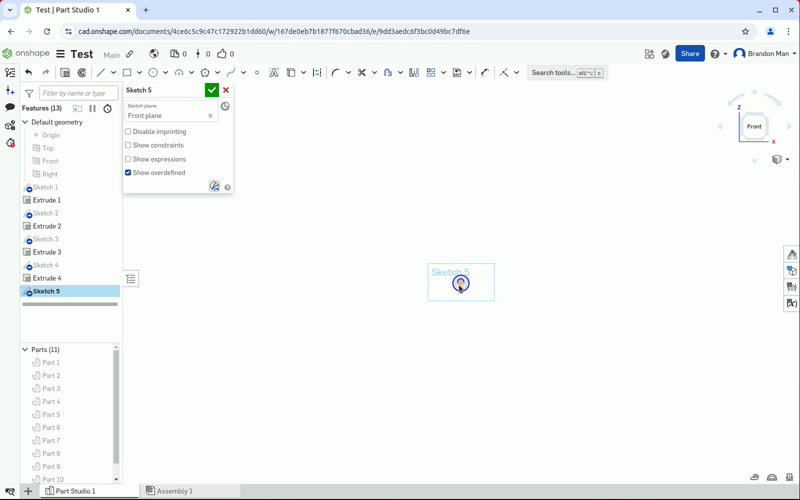
scroll(6)
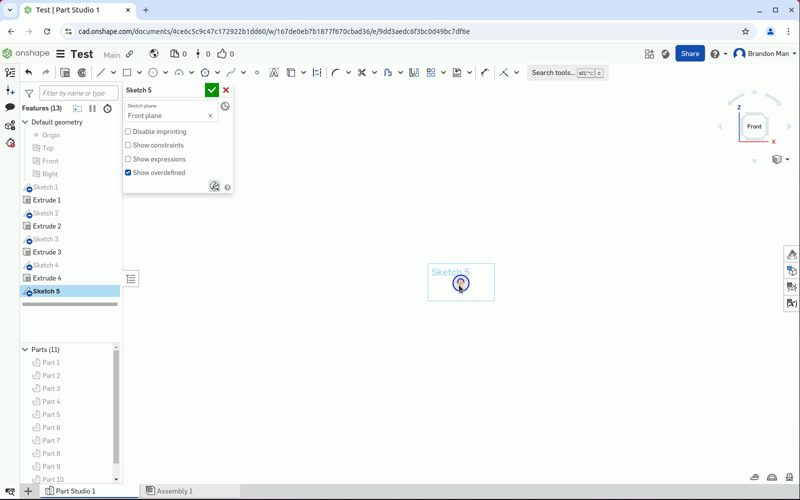
scroll(6)
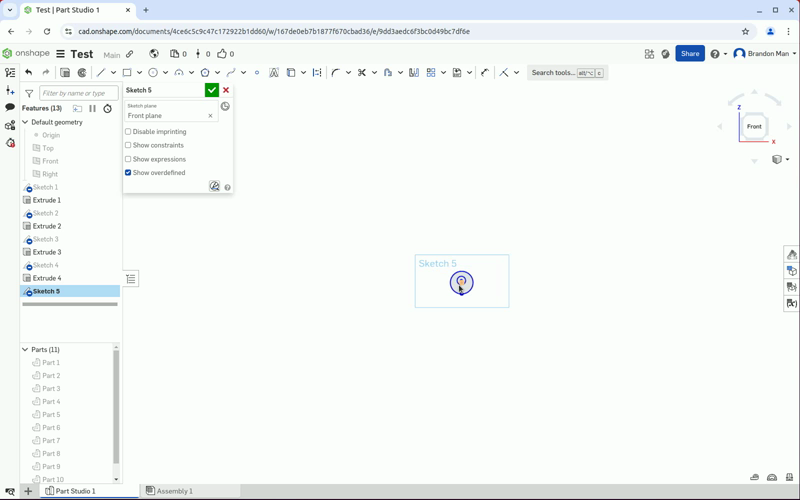
scroll(6)
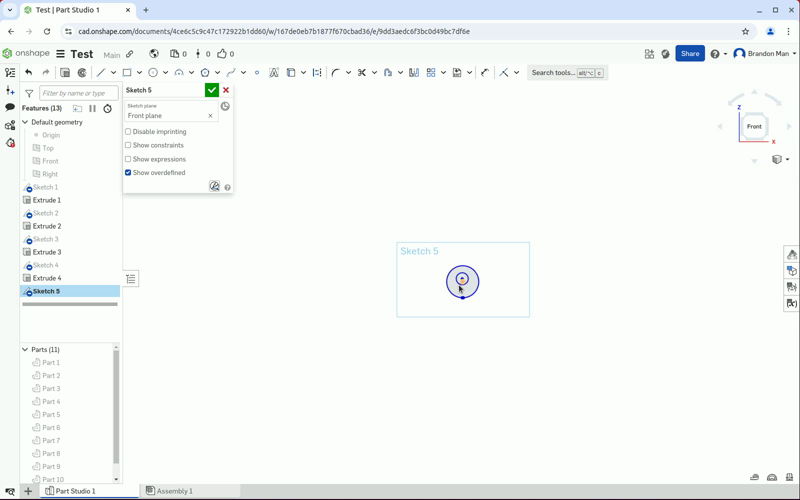
scroll(6)
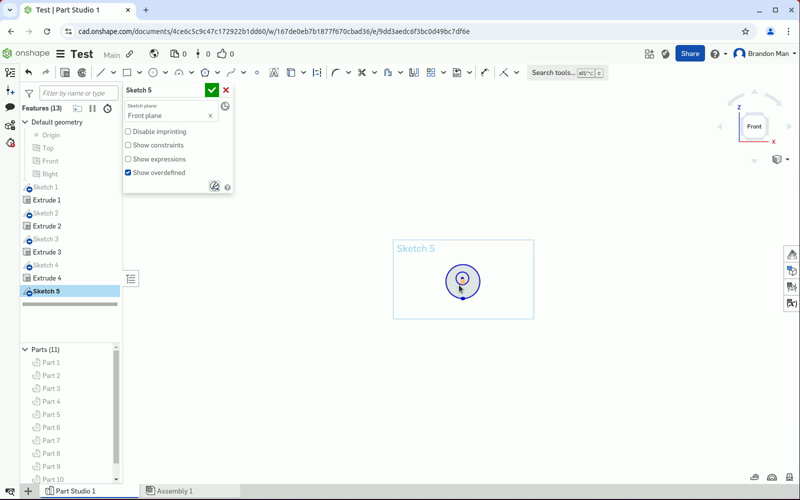
scroll(6)
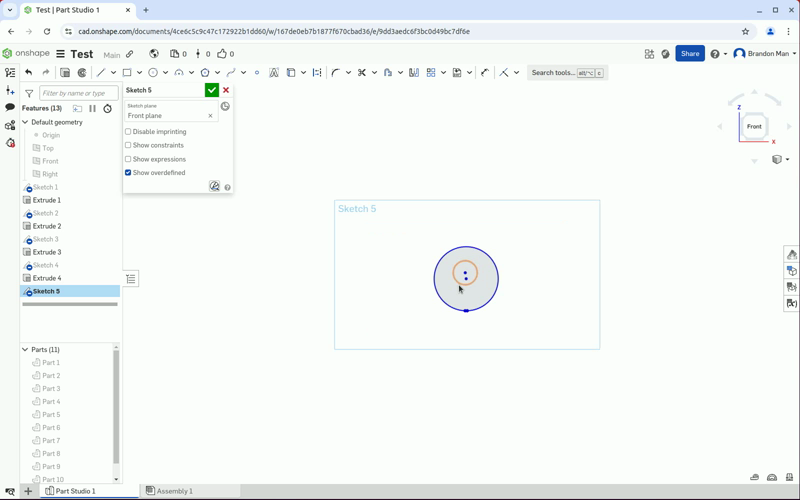
scroll(6)
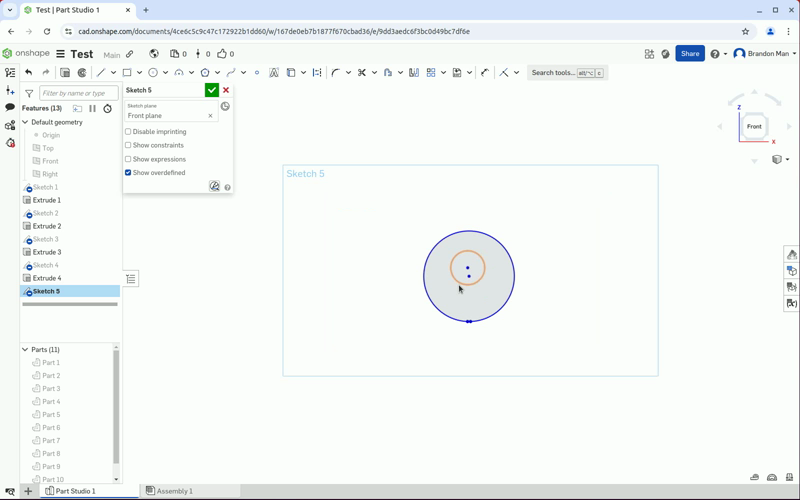
scroll(6)
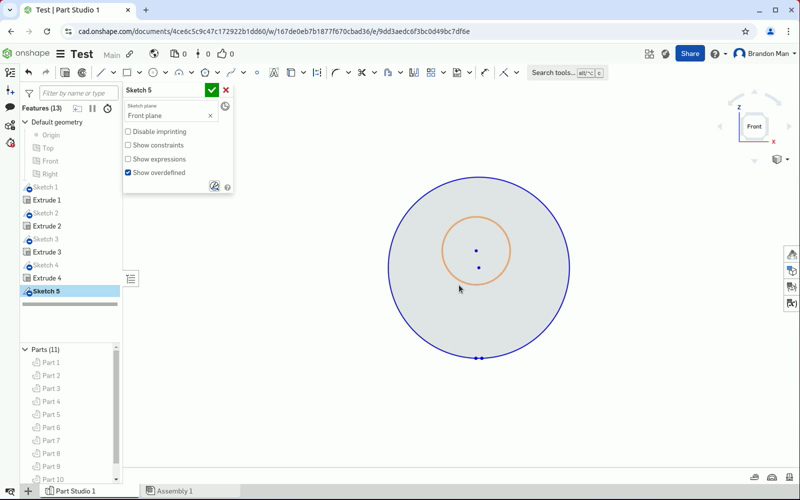
click(459, 284)
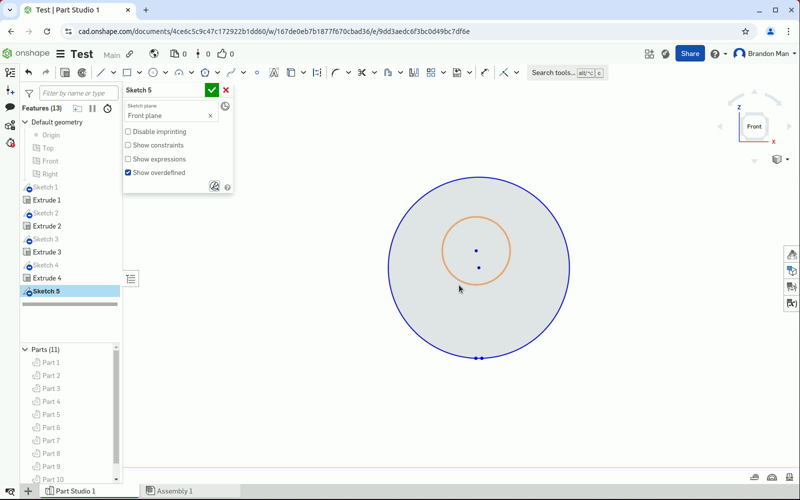
scroll(-6)
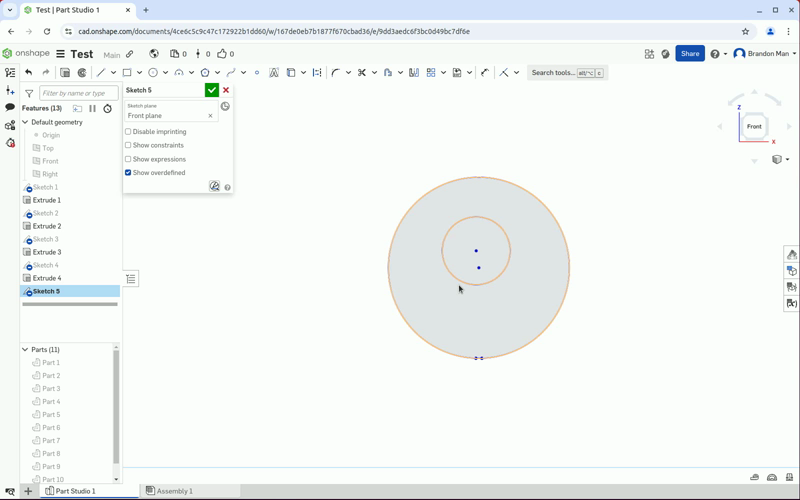
scroll(-6)
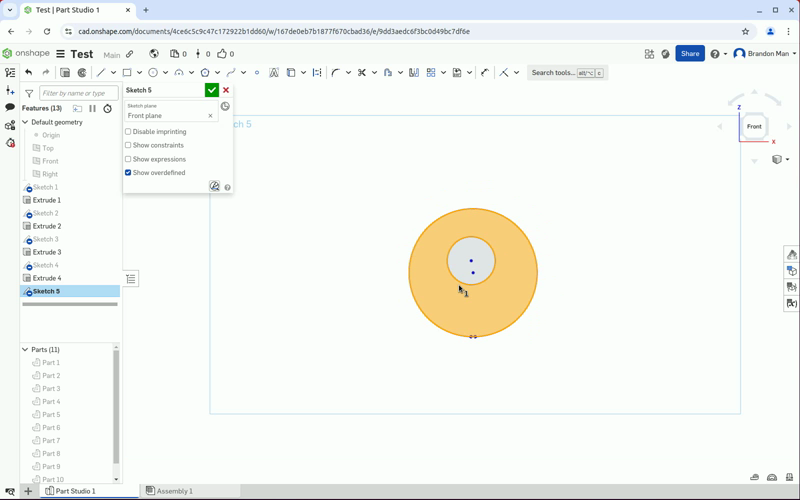
scroll(-6)
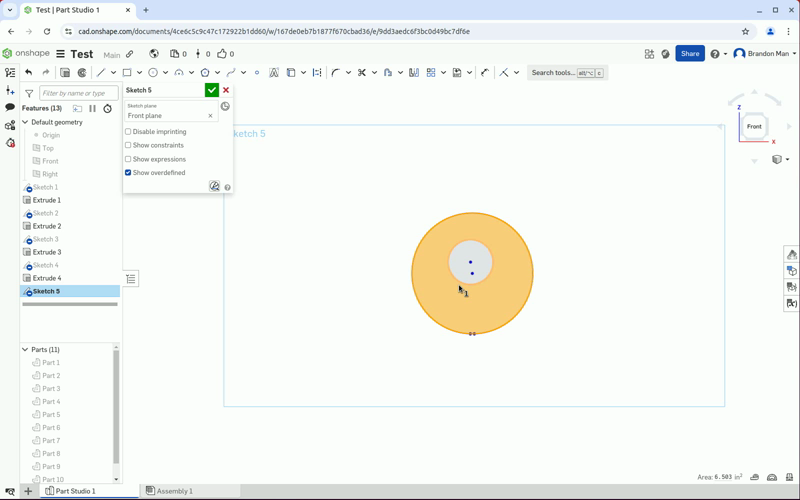
scroll(-6)
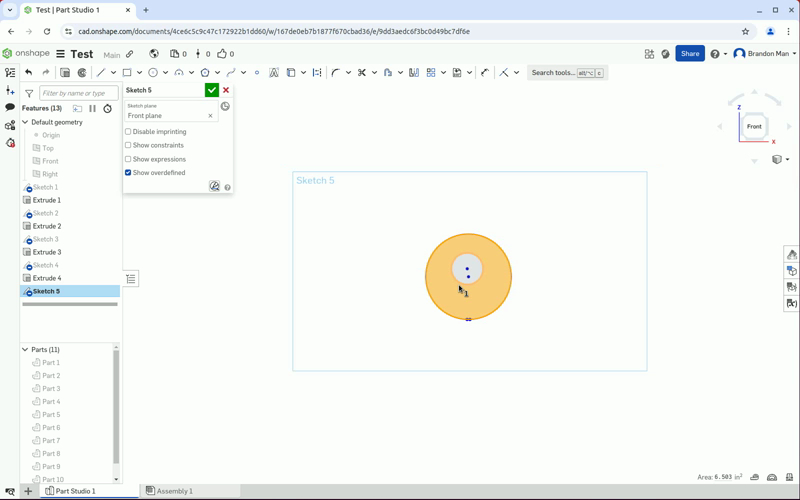
scroll(-6)
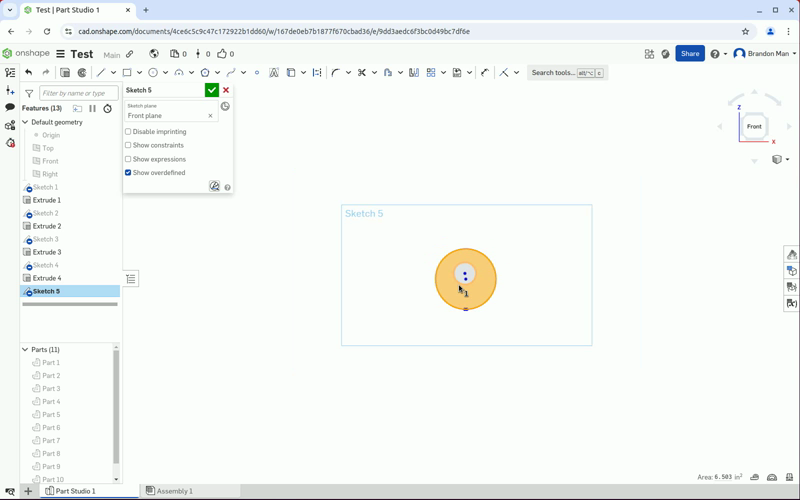
scroll(-6)
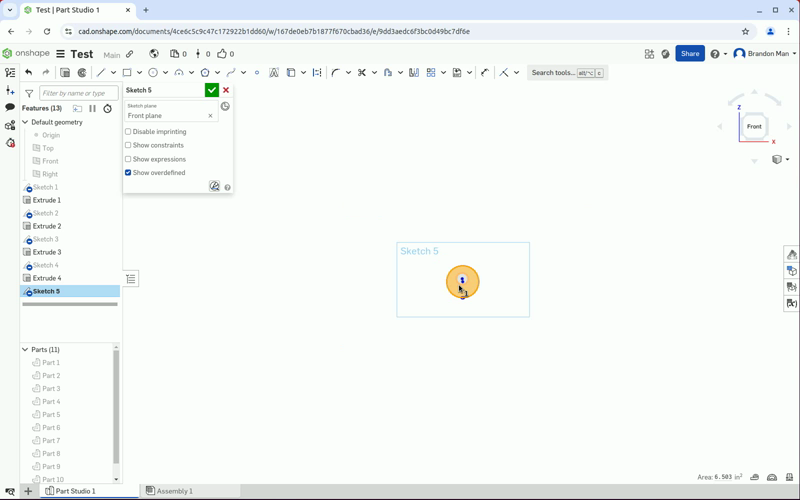
scroll(-6)
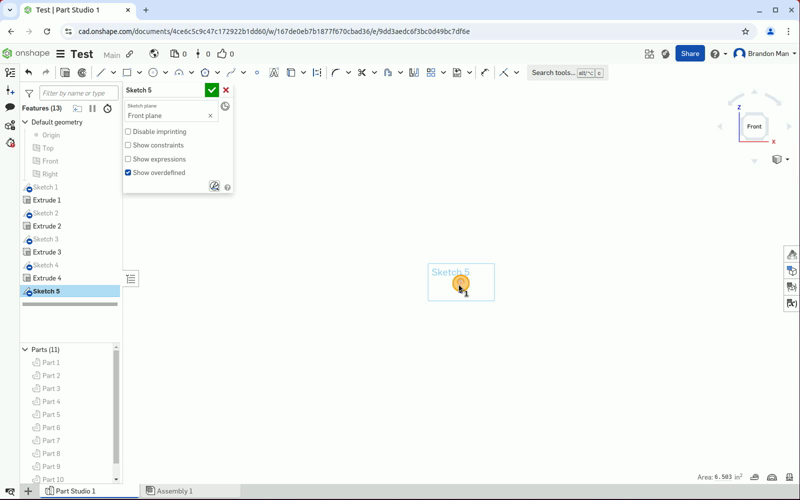
mouse_move(69, 352)
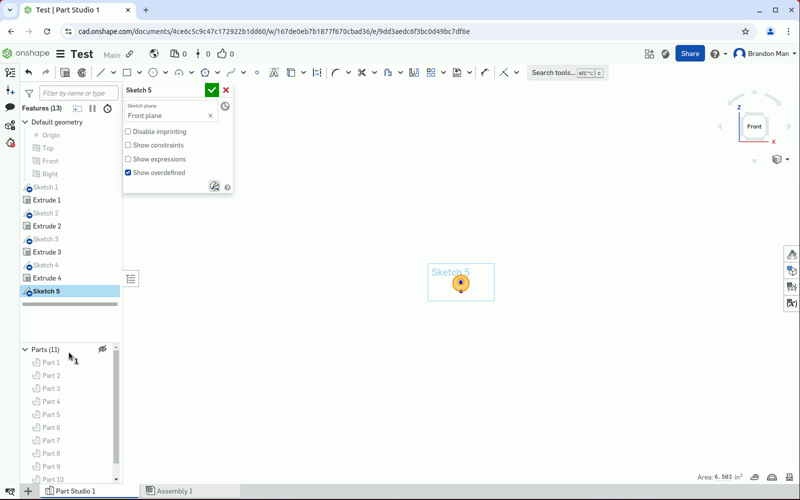
key(shift+y)
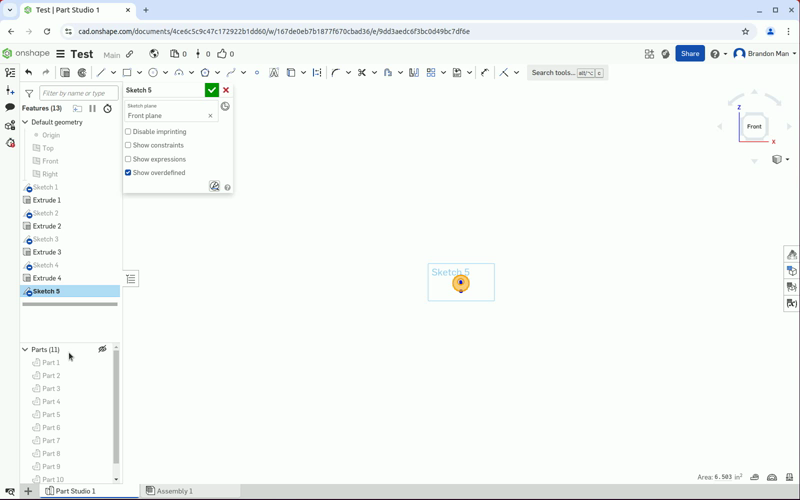
key(shift+e)
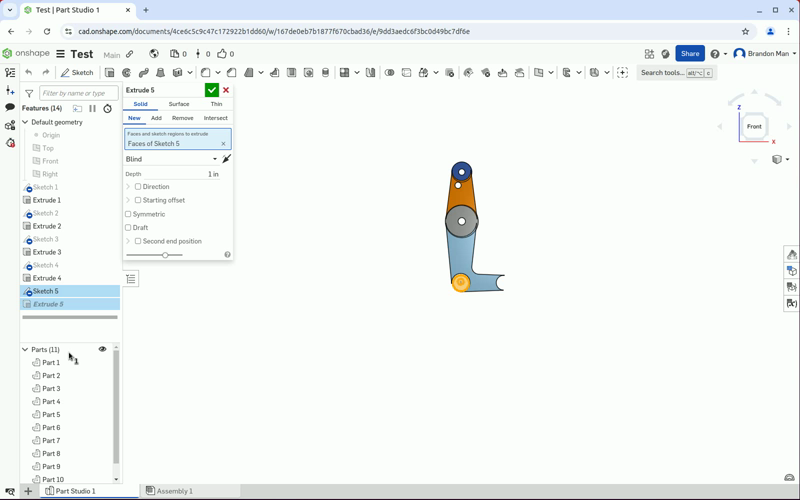
mouse_move(143, 106)
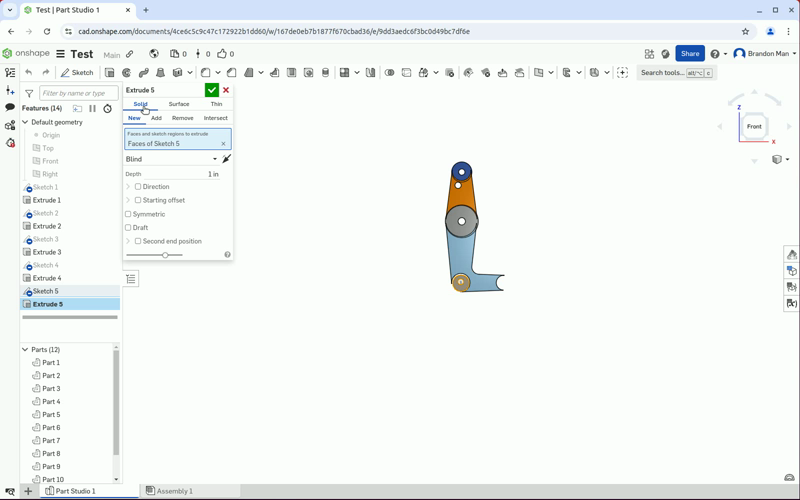
click(143, 106)
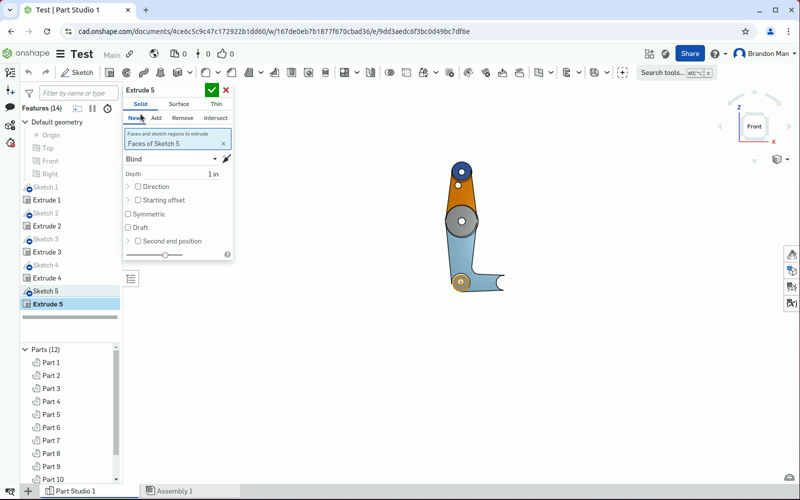
mouse_move(137, 120)
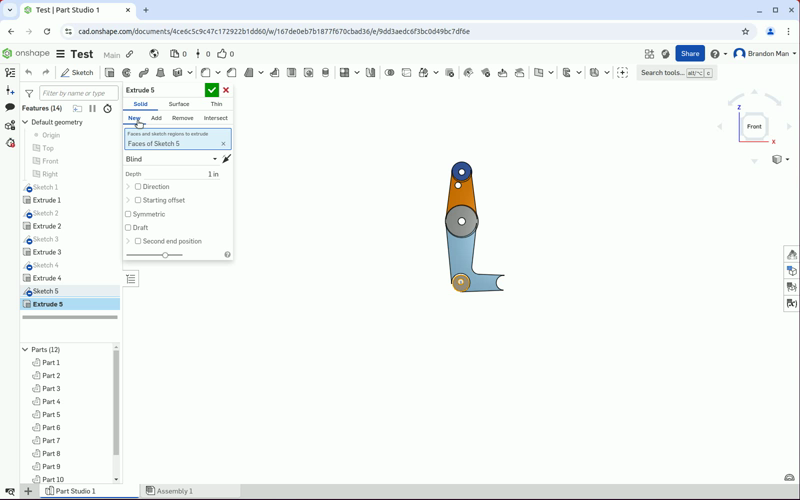
click(137, 120)
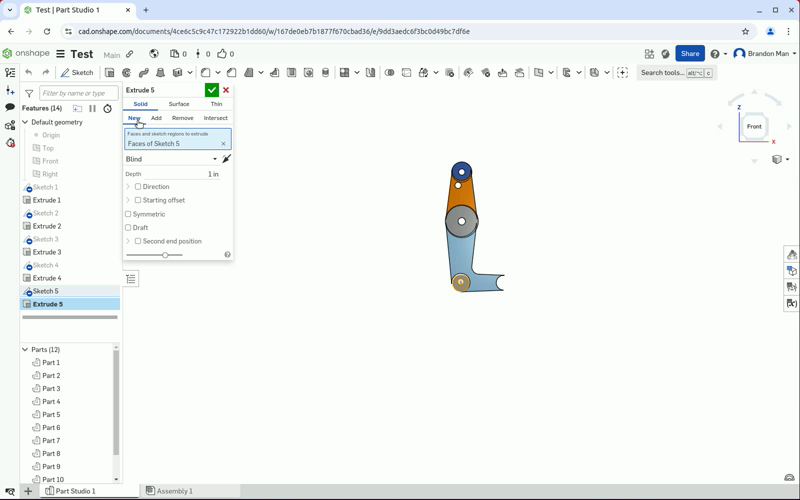
key(tab, 4)
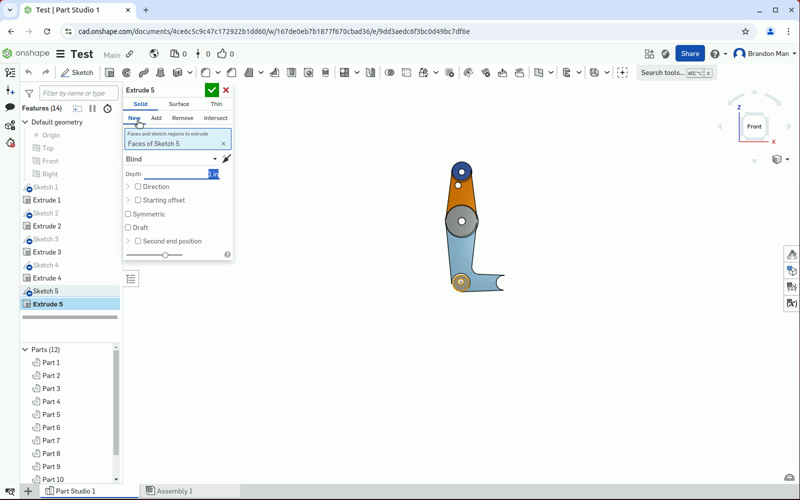
text(0.481)
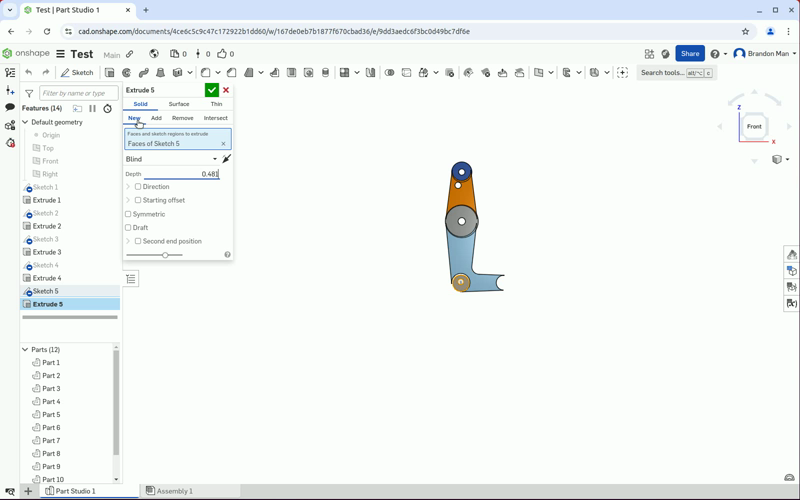
key(enter)
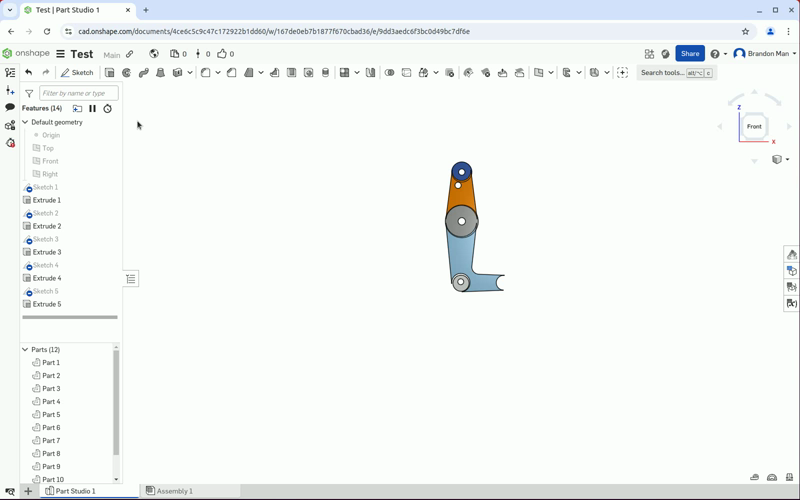
key(shift+h)
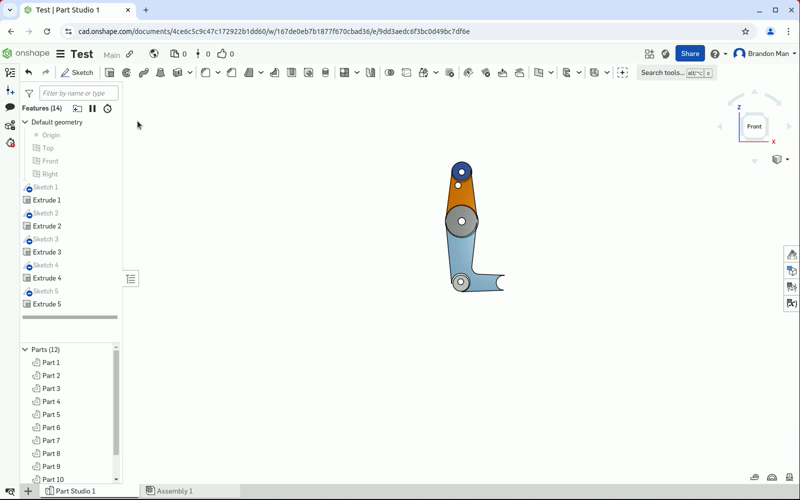
key(shift+h)
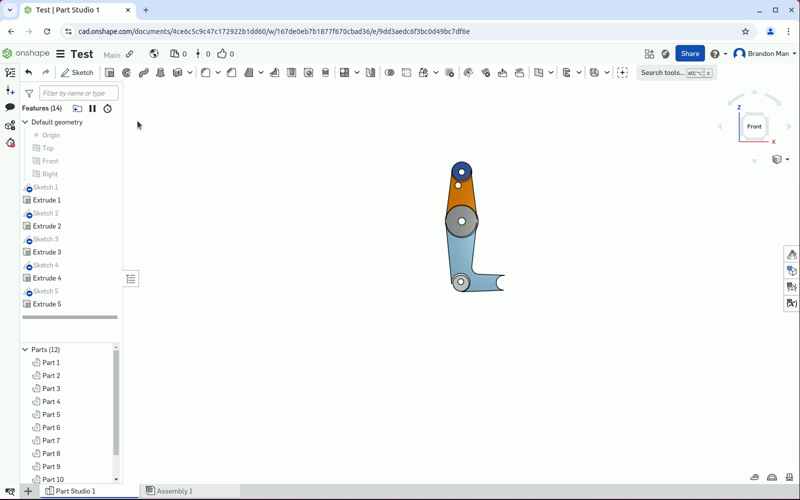
mouse_move(73, 189)
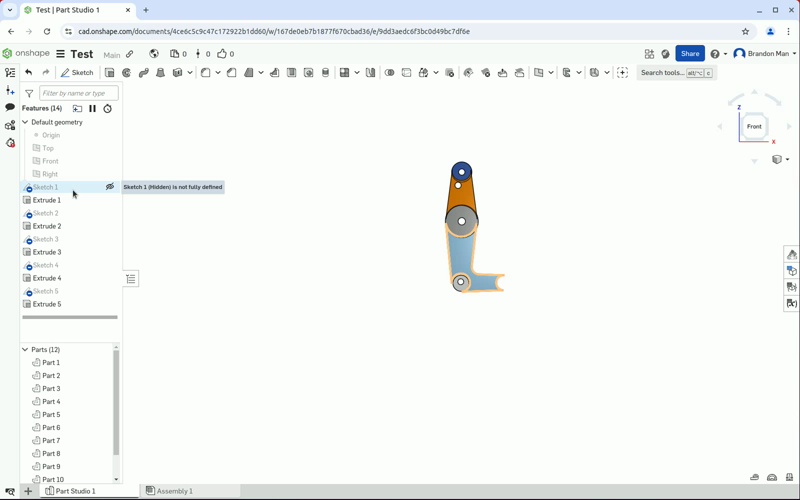
click(73, 189)
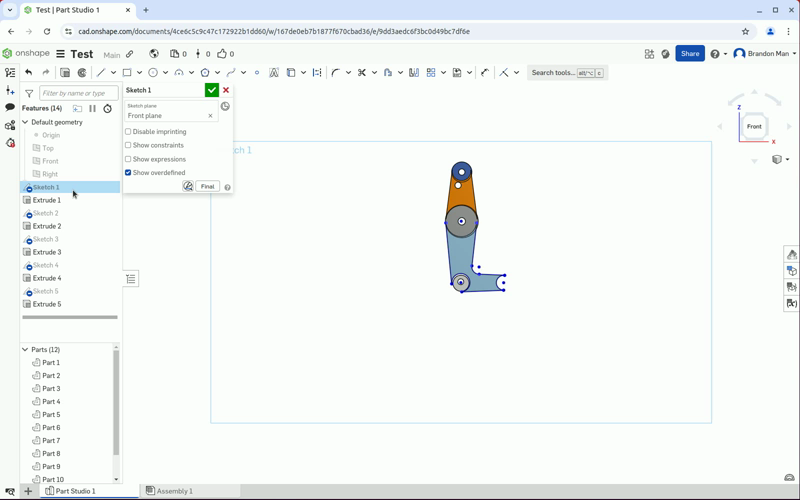
mouse_move(229, 92)
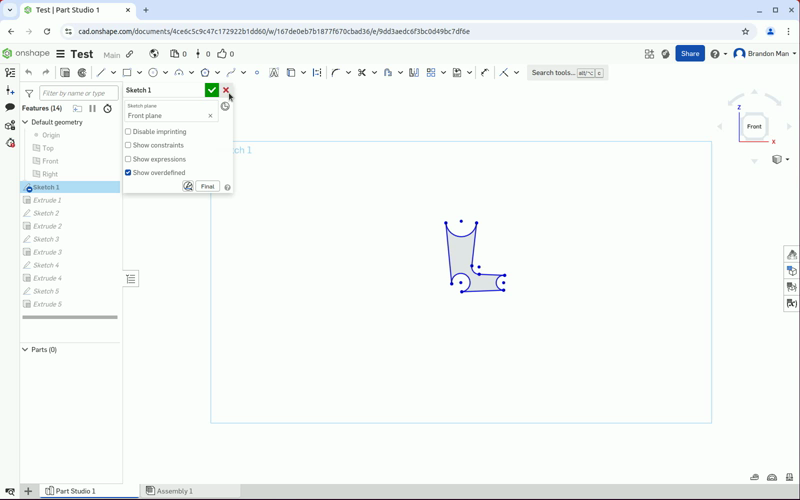
click(229, 92)
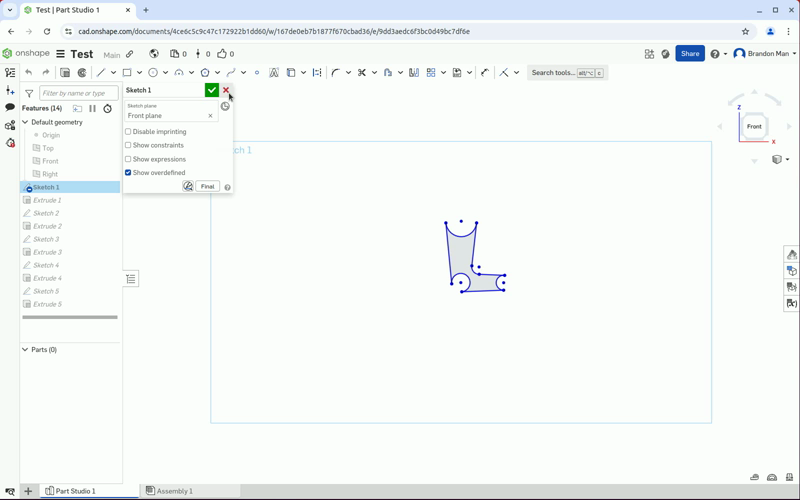
key(shift+s)
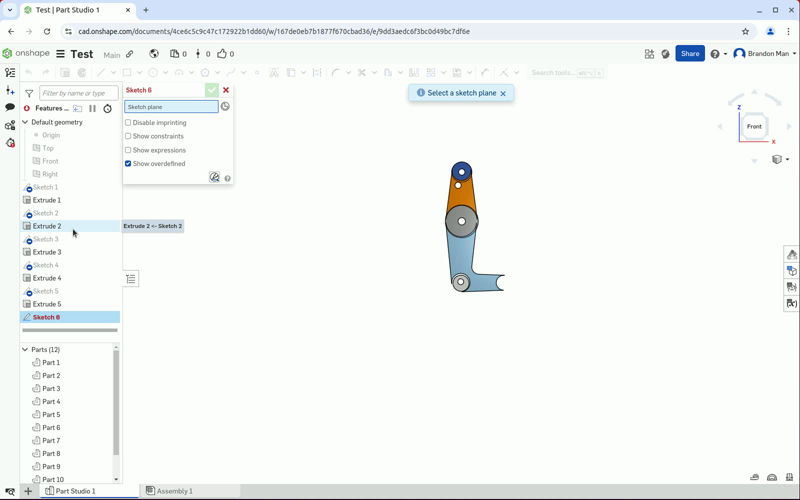
scroll(3)
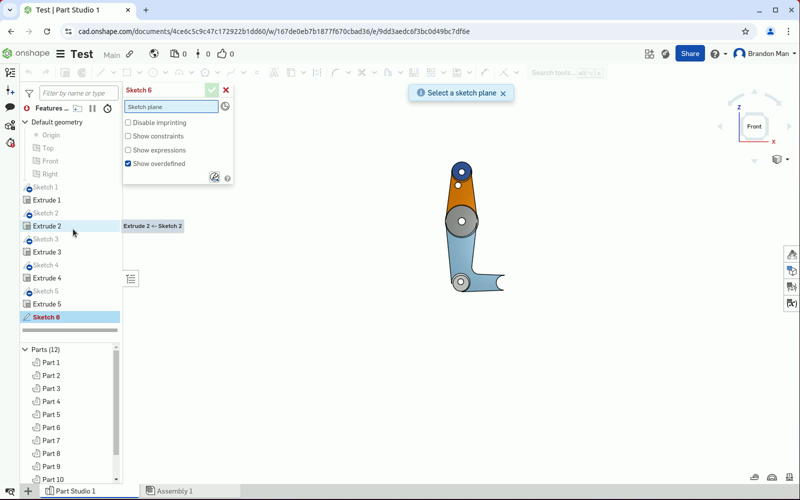
mouse_move(73, 163)
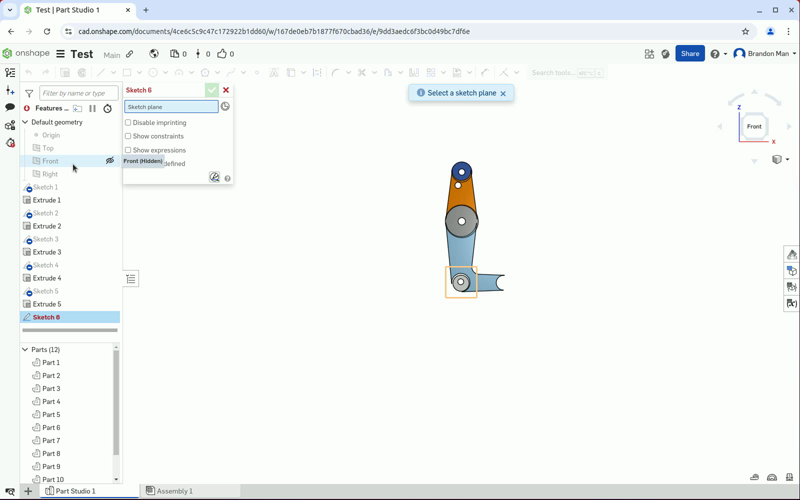
click(73, 163)
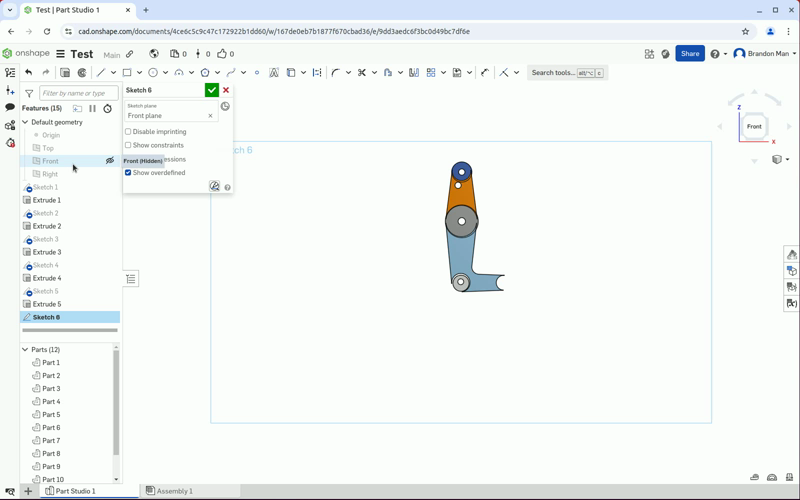
mouse_move(69, 352)
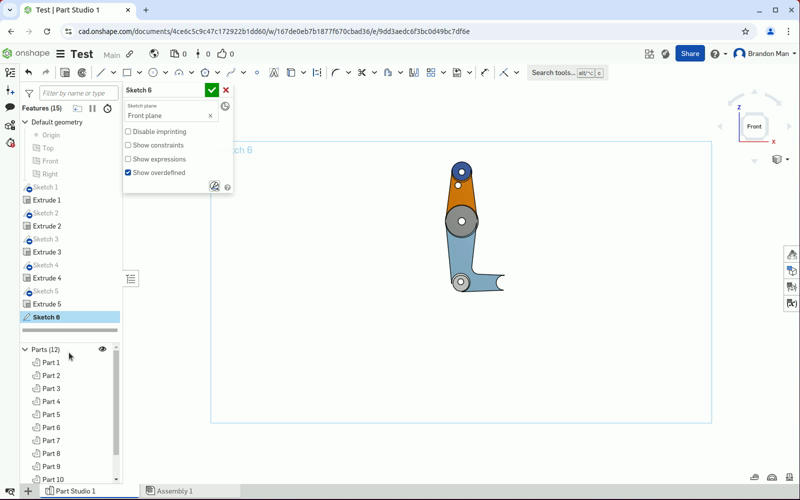
key(y)
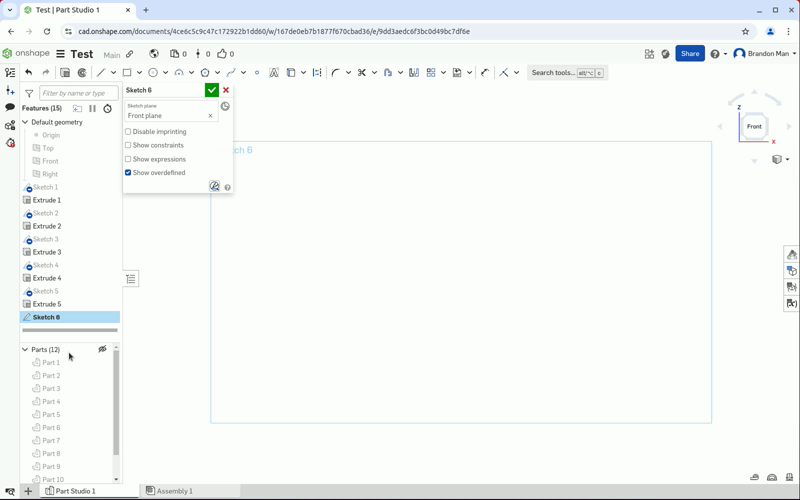
key(c)
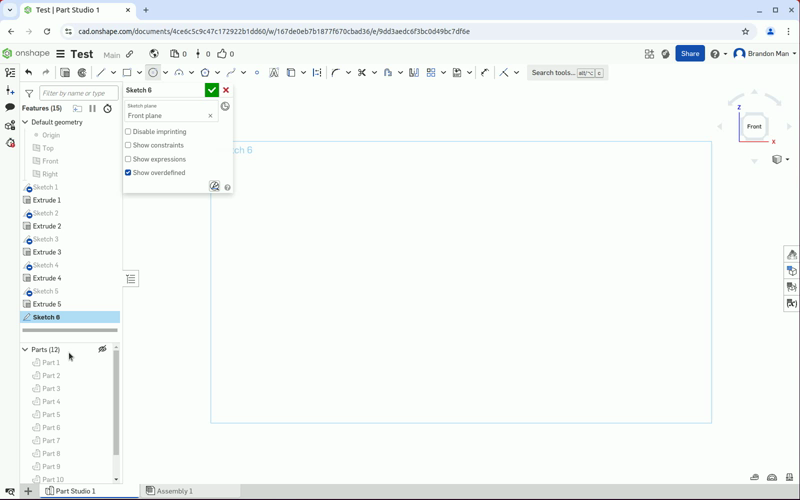
key_down(shift)
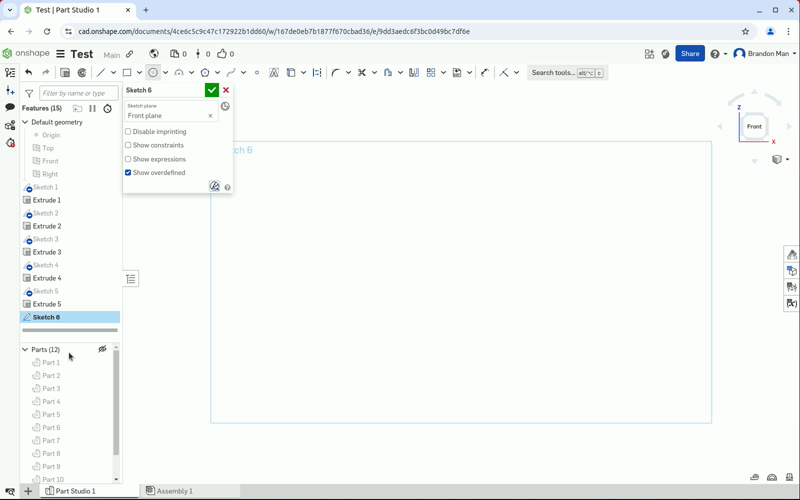
mouse_move(501, 282)
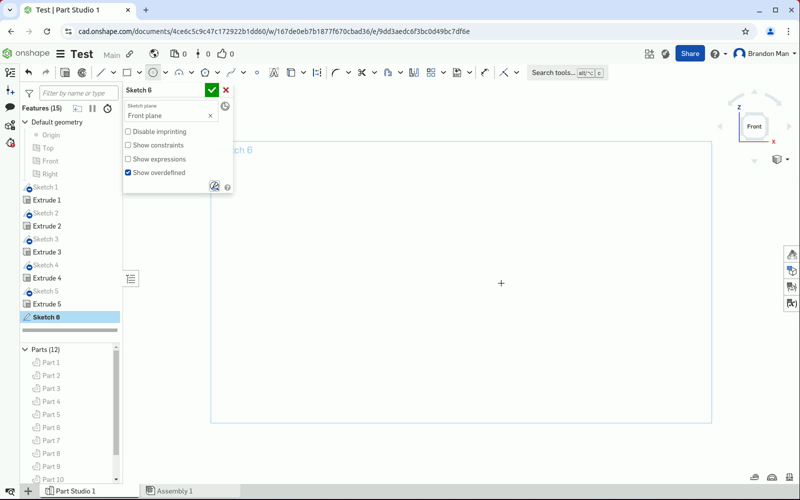
click(501, 282)
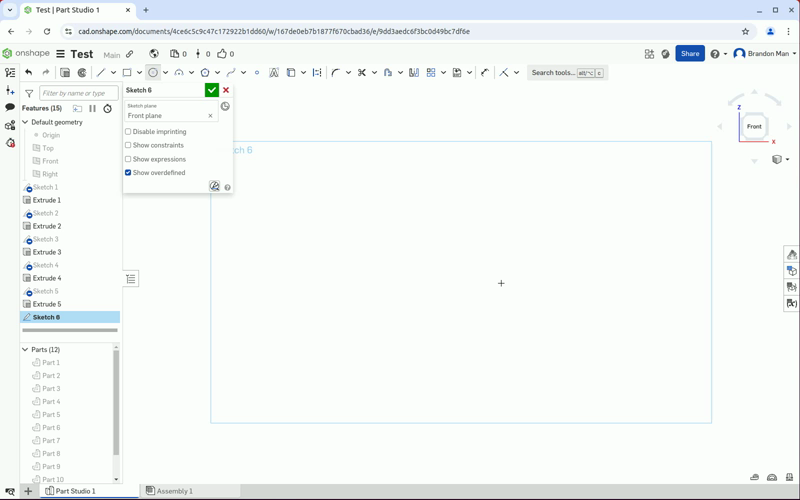
key_up(shift)
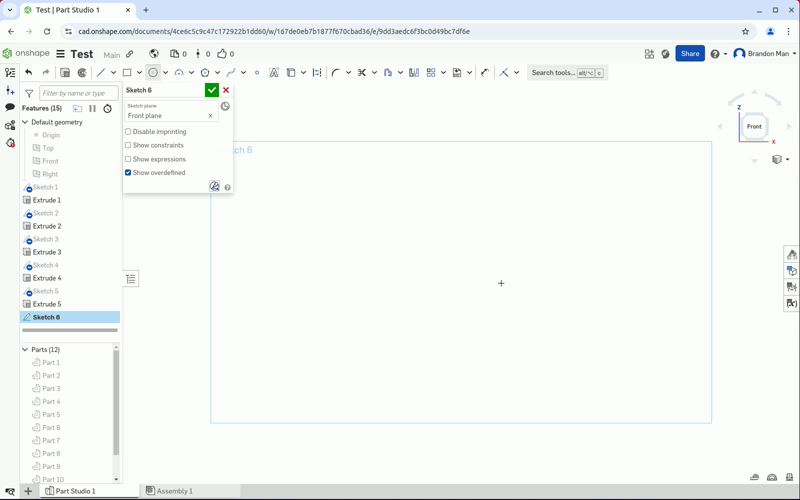
mouse_move(508, 282)
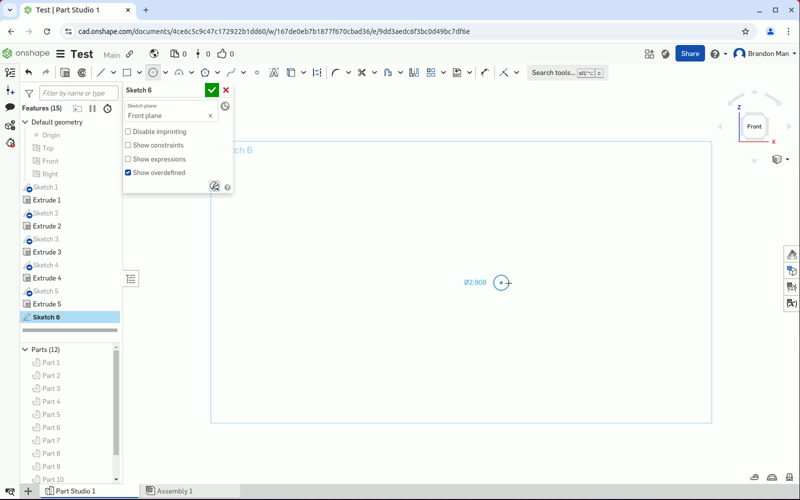
click(508, 282)
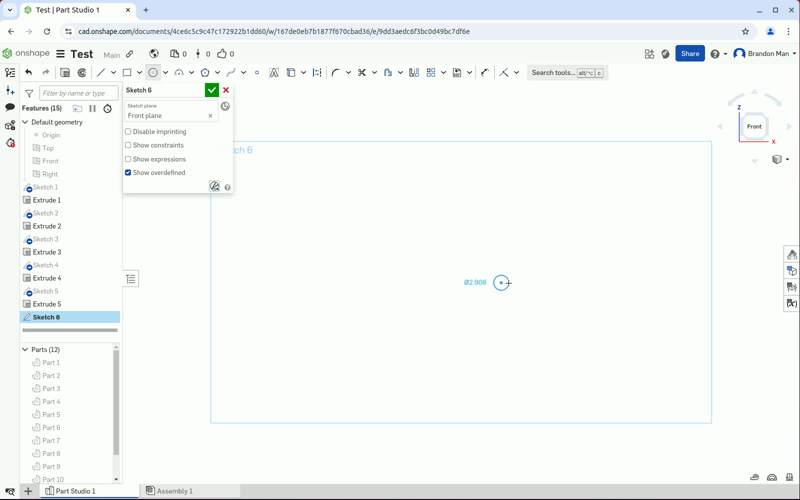
key(esc)
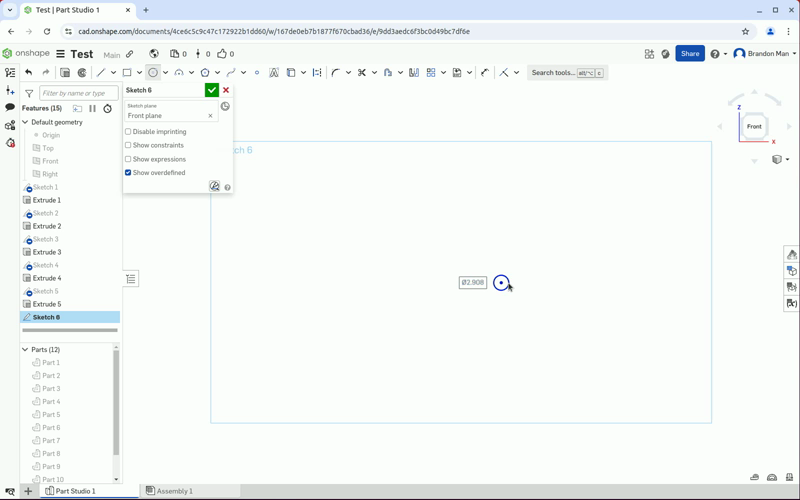
key(c)
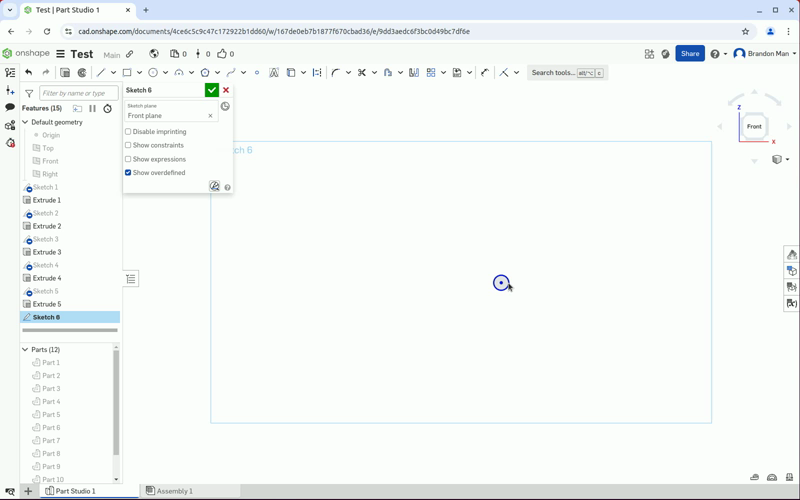
key_down(shift)
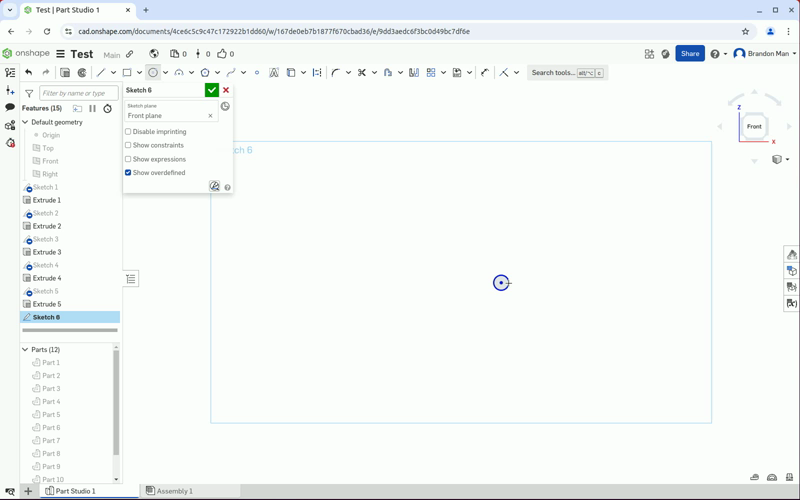
mouse_move(501, 282)
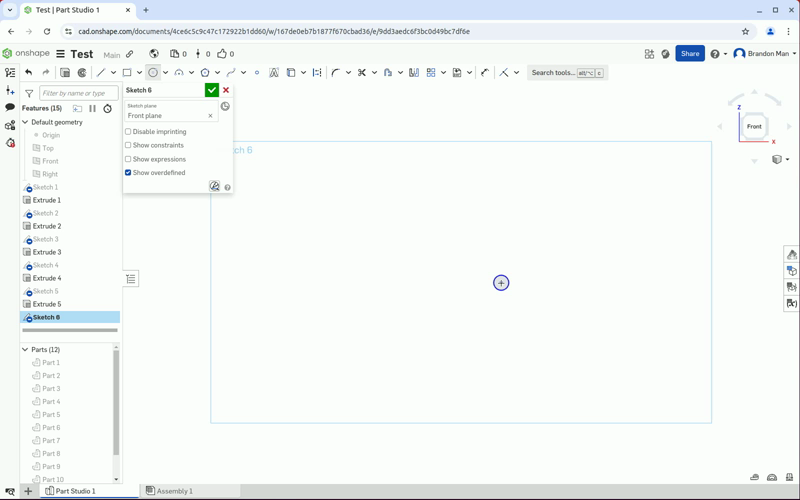
click(501, 282)
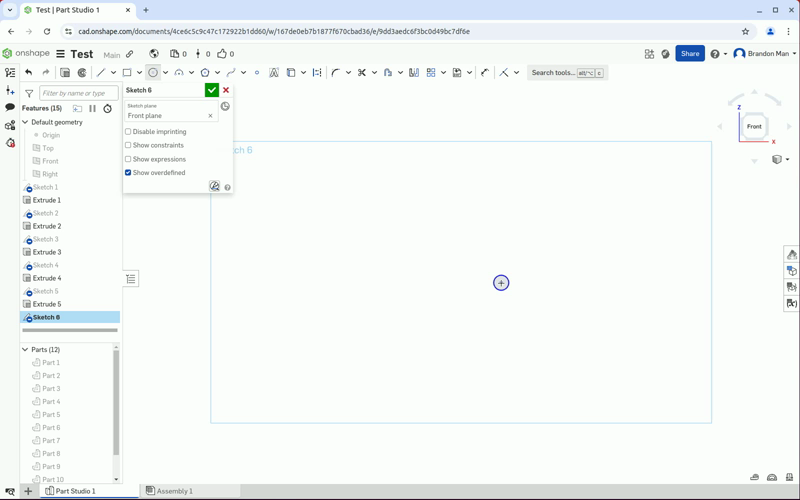
key_up(shift)
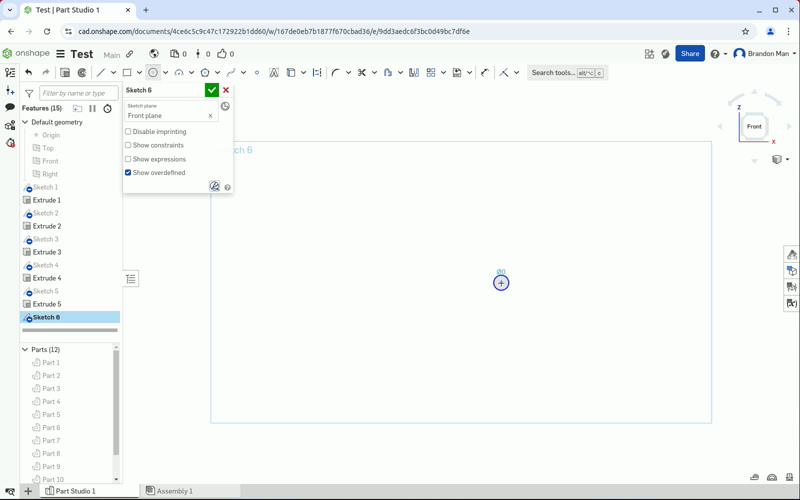
mouse_move(504, 282)
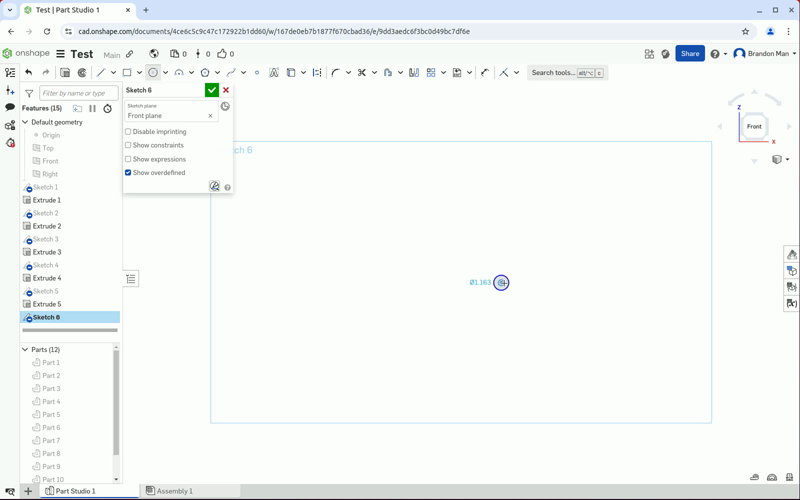
scroll(6)
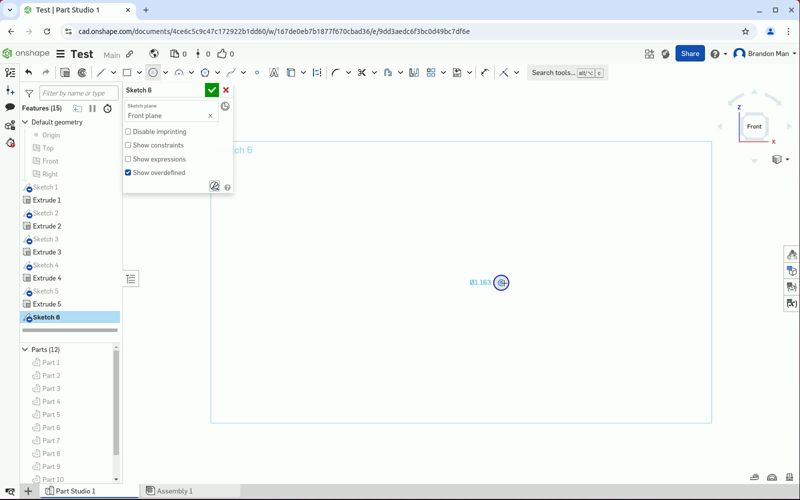
scroll(6)
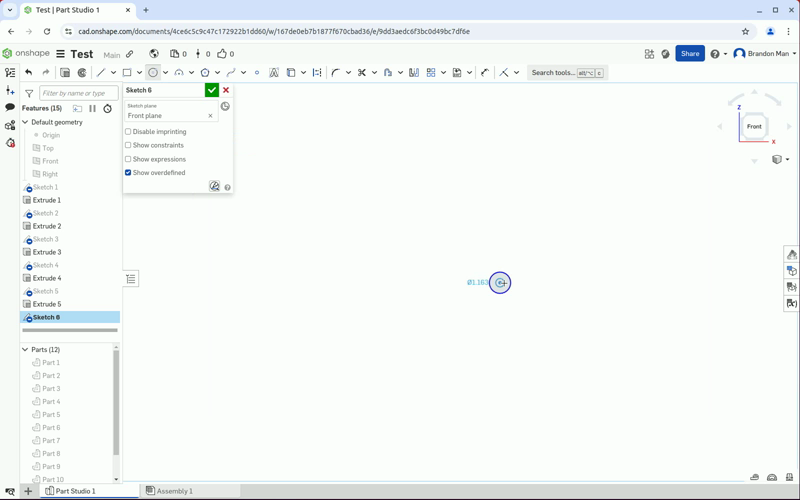
scroll(6)
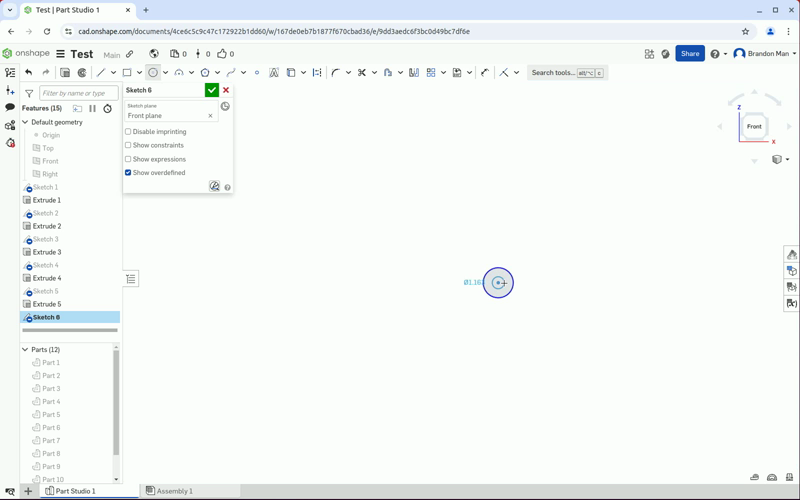
scroll(6)
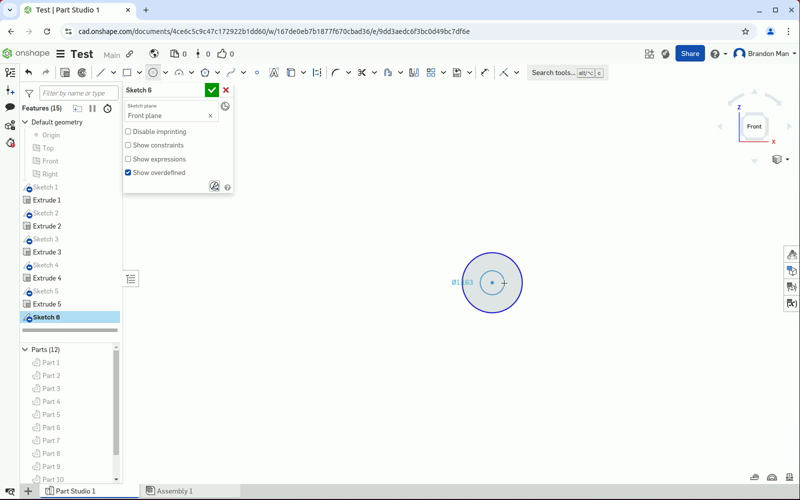
scroll(6)
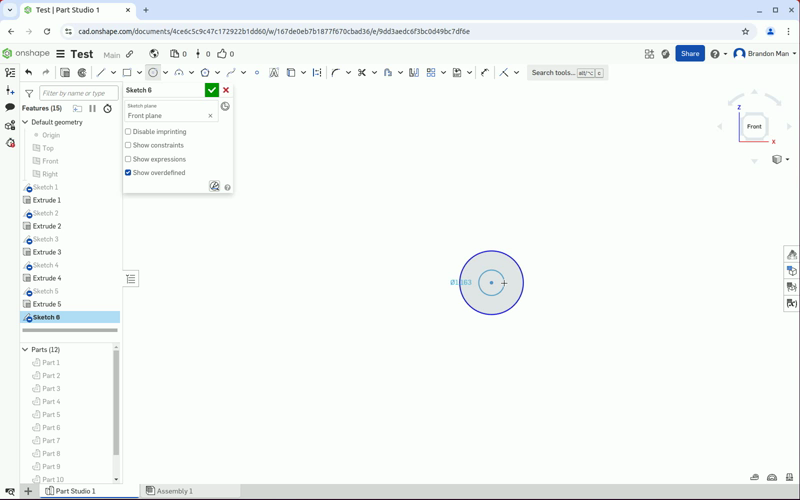
scroll(6)
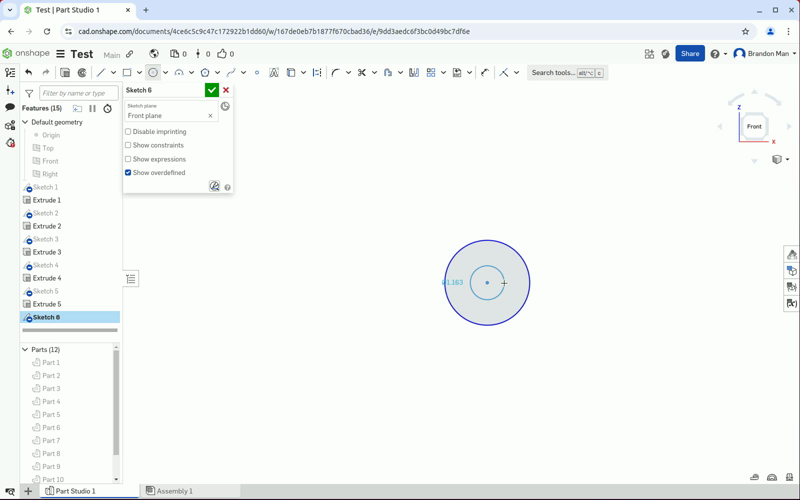
scroll(6)
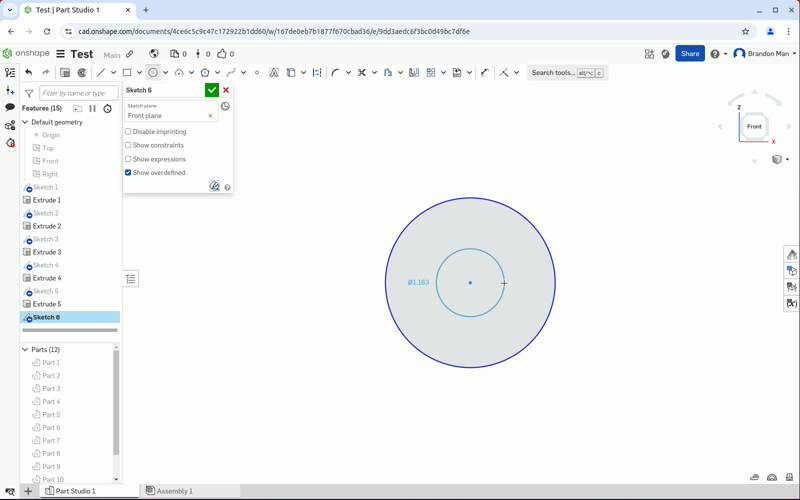
click(504, 282)
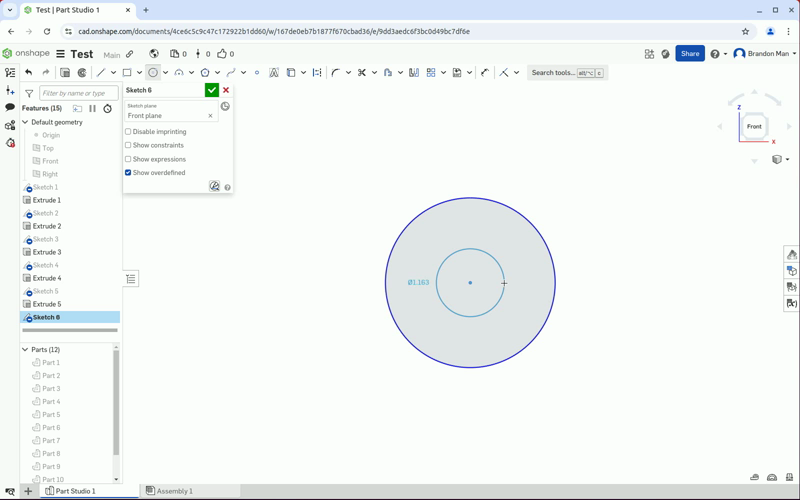
scroll(-6)
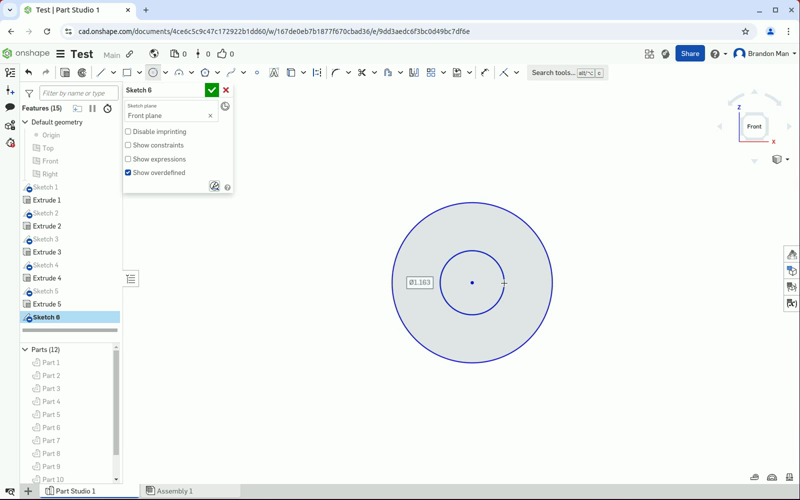
scroll(-6)
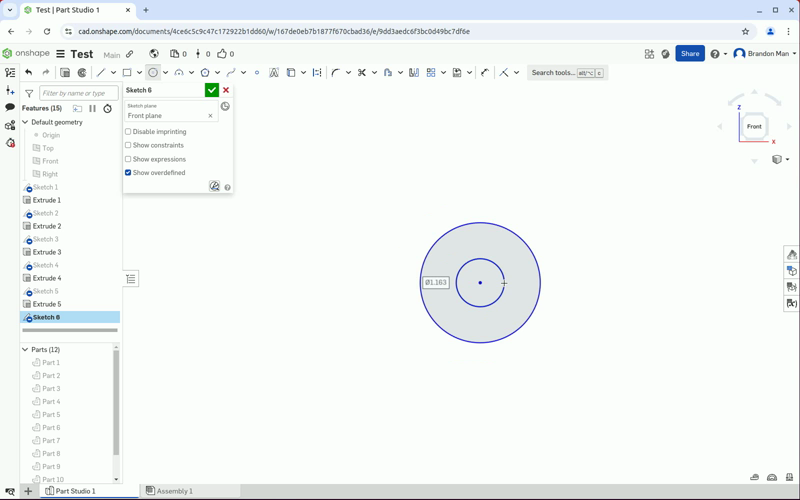
scroll(-6)
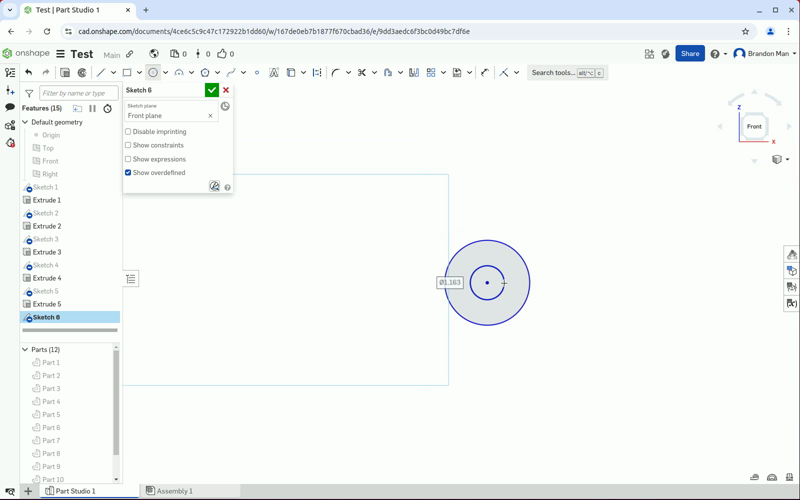
scroll(-6)
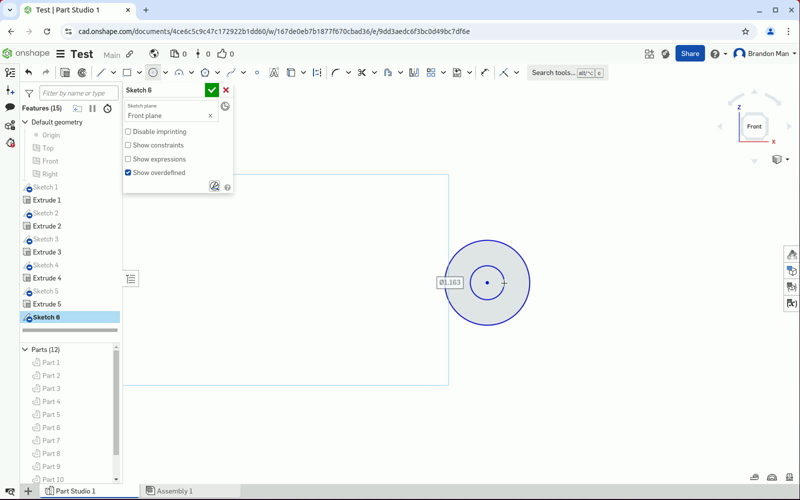
scroll(-6)
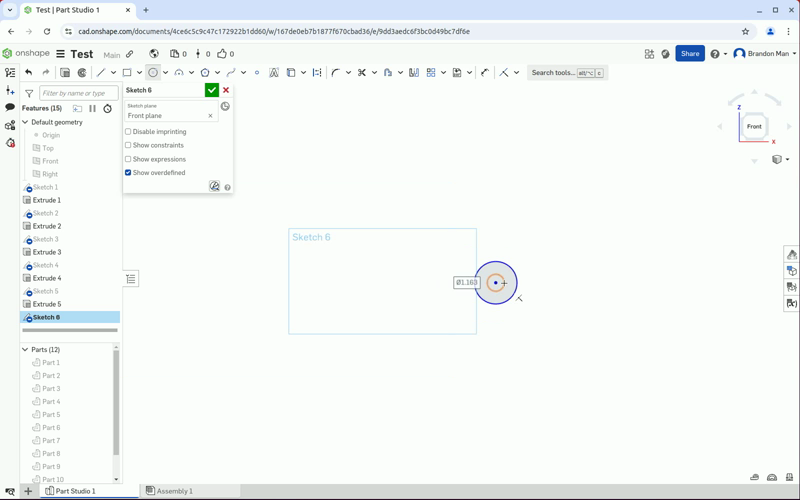
scroll(-6)
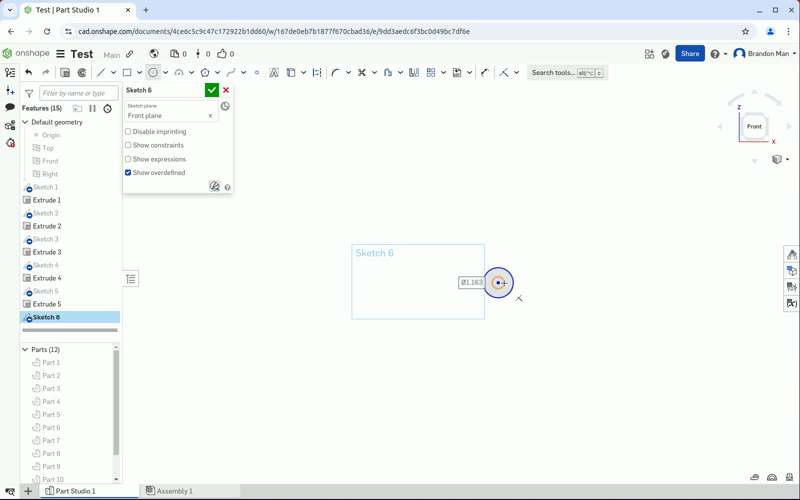
scroll(-6)
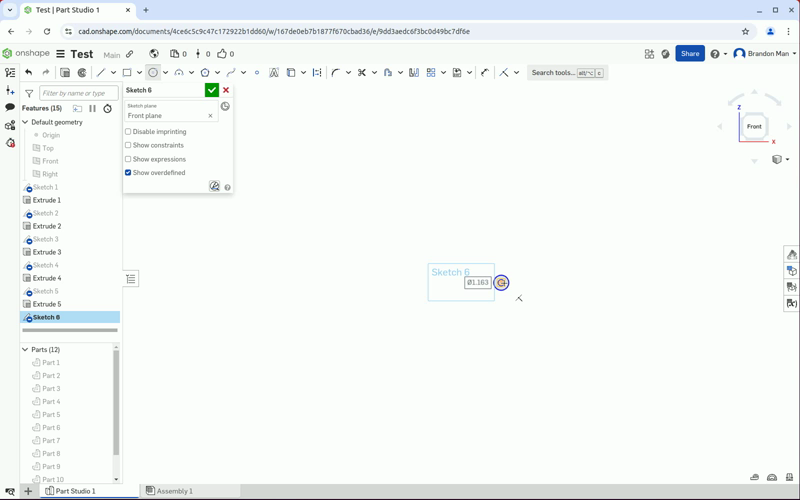
key(esc)
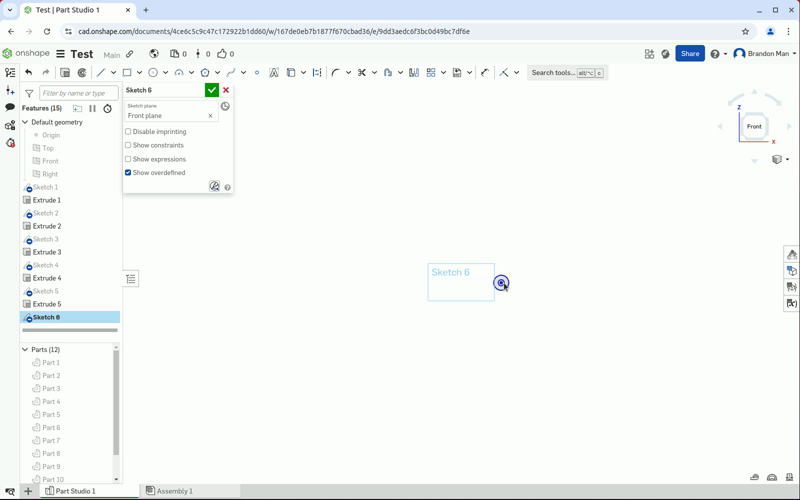
mouse_move(498, 278)
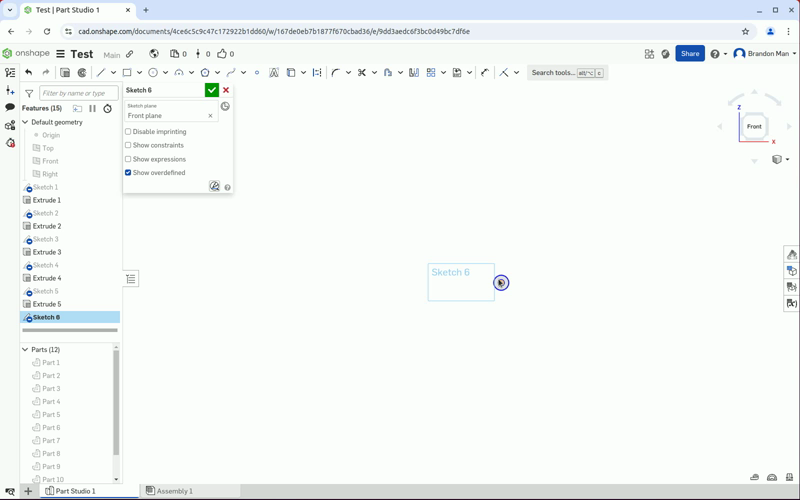
scroll(6)
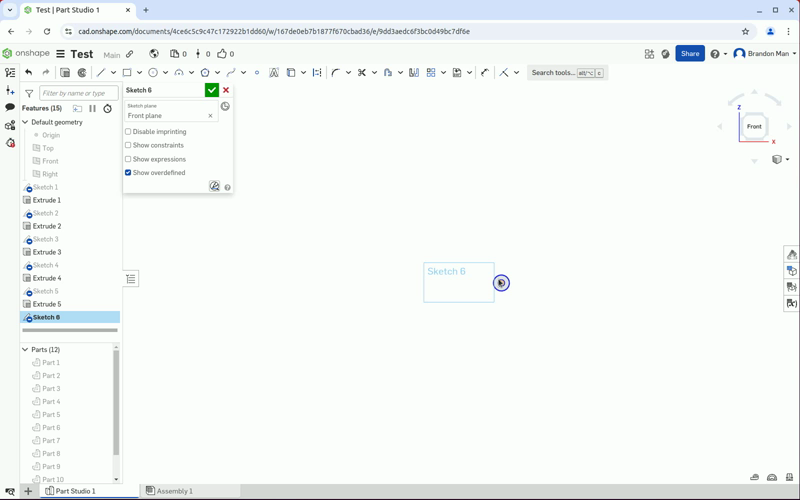
scroll(6)
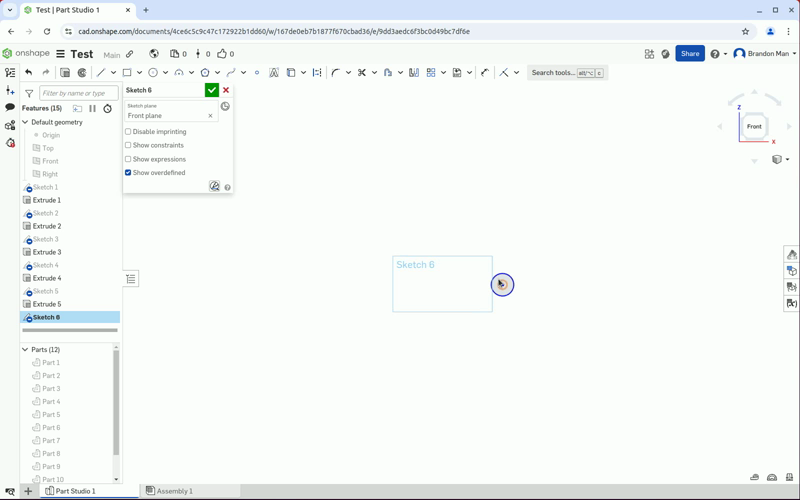
scroll(6)
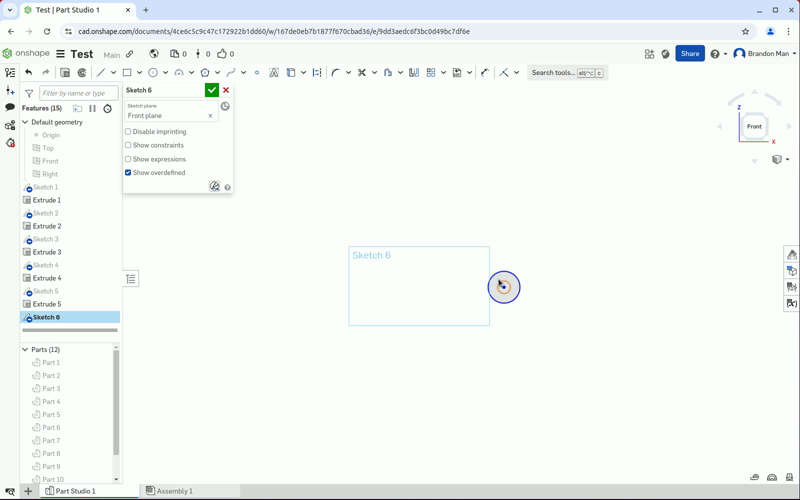
scroll(6)
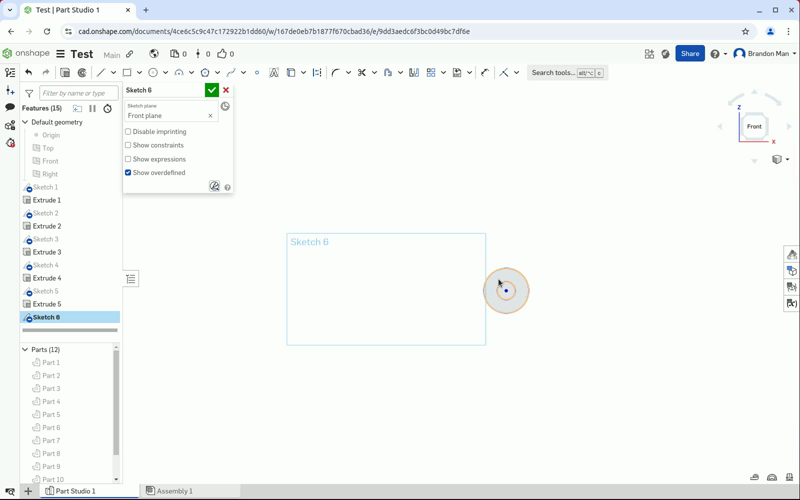
scroll(6)
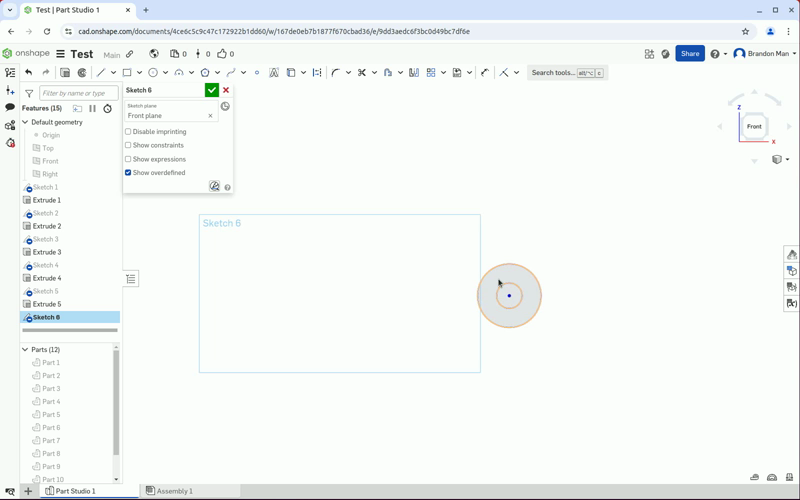
scroll(6)
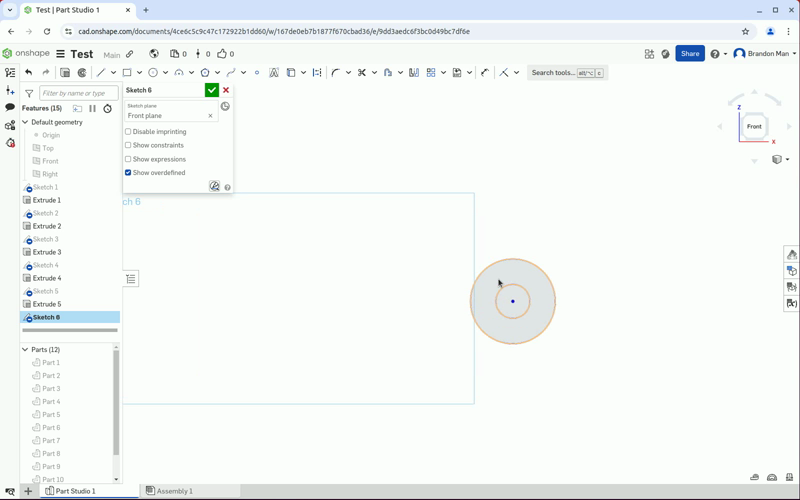
scroll(6)
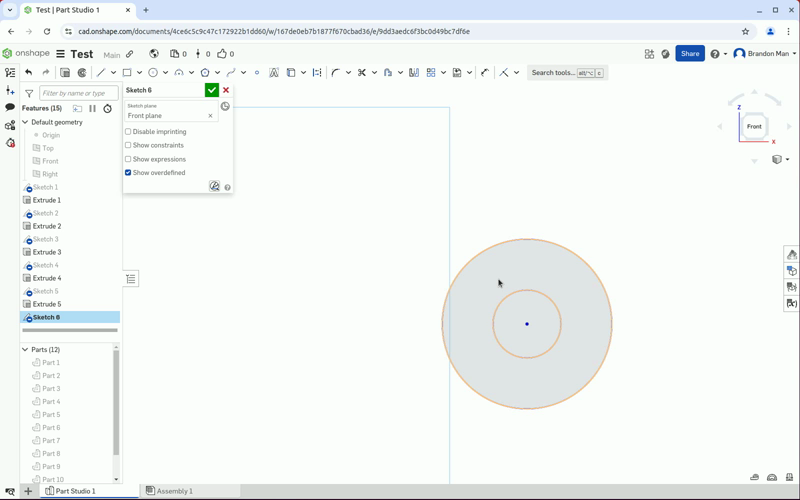
click(498, 278)
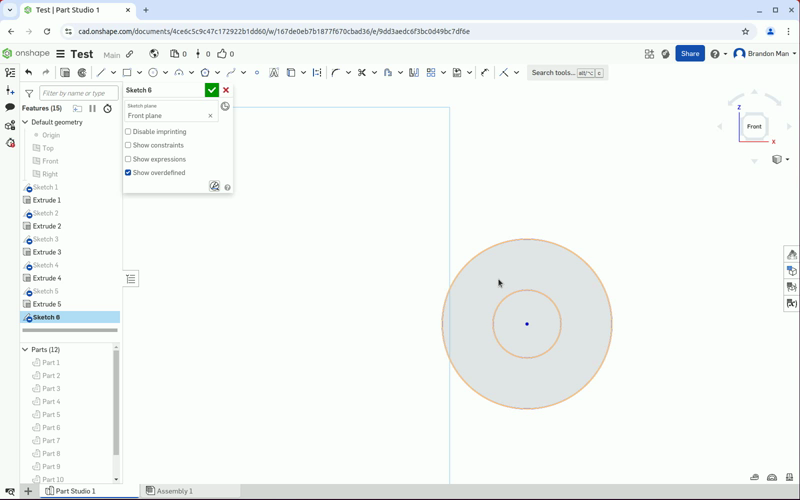
scroll(-6)
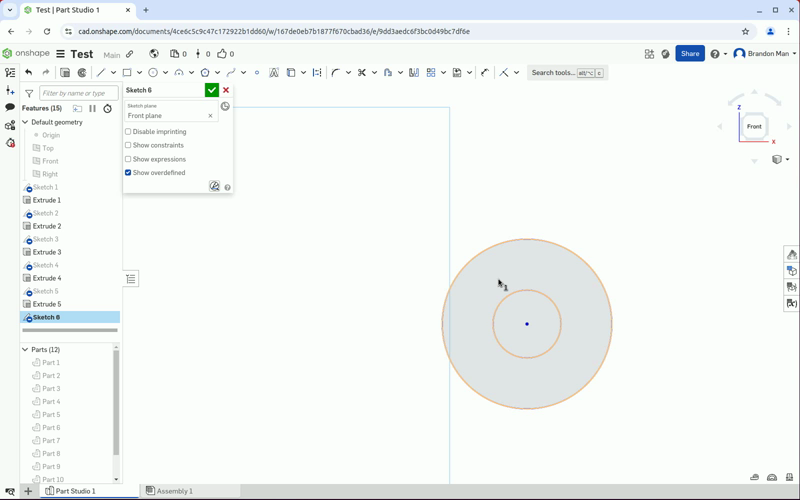
scroll(-6)
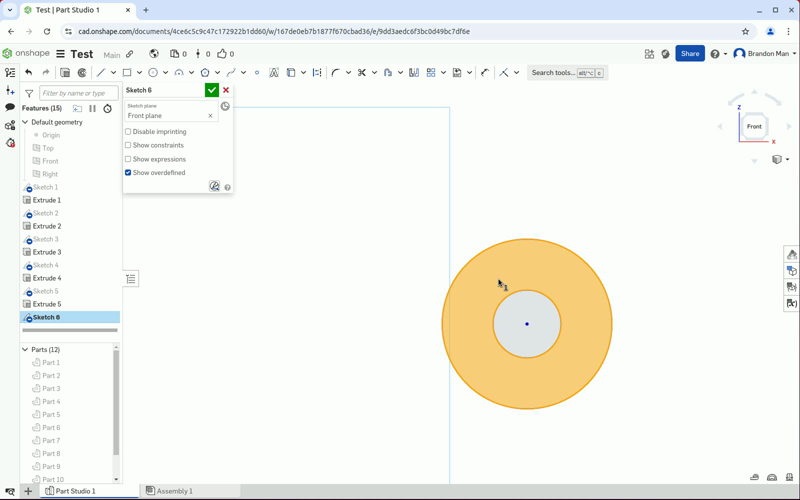
scroll(-6)
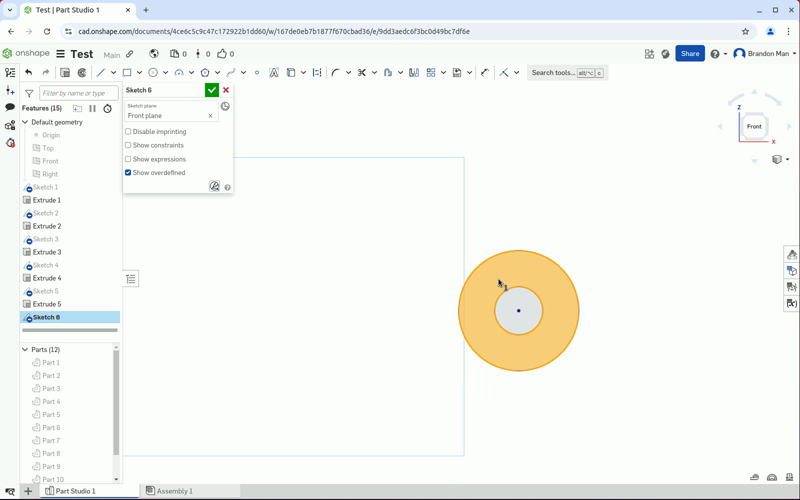
scroll(-6)
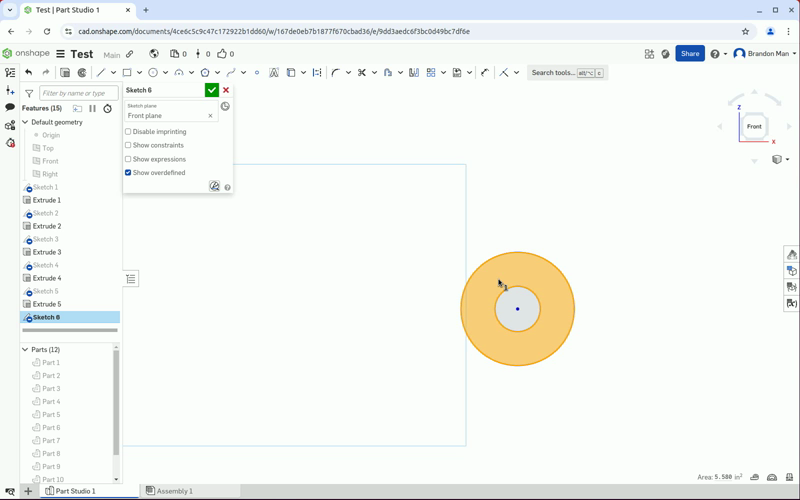
scroll(-6)
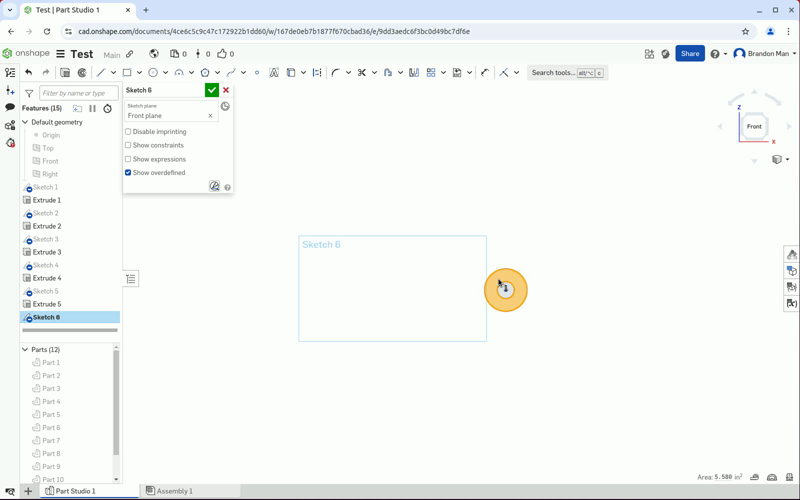
scroll(-6)
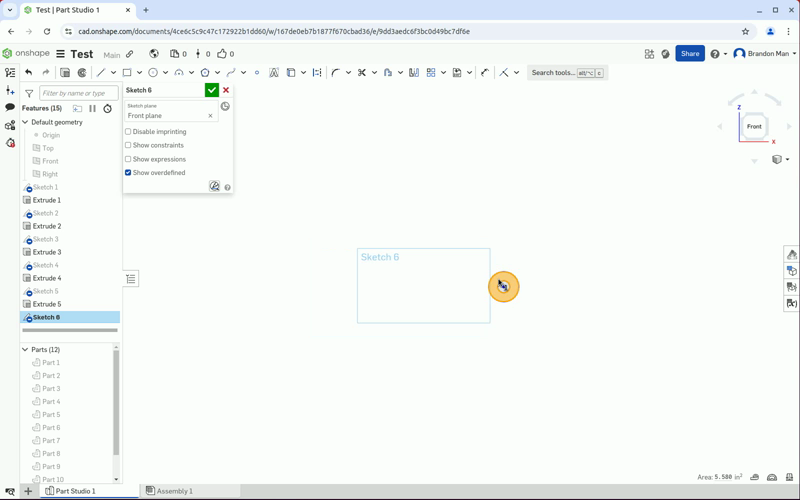
scroll(-6)
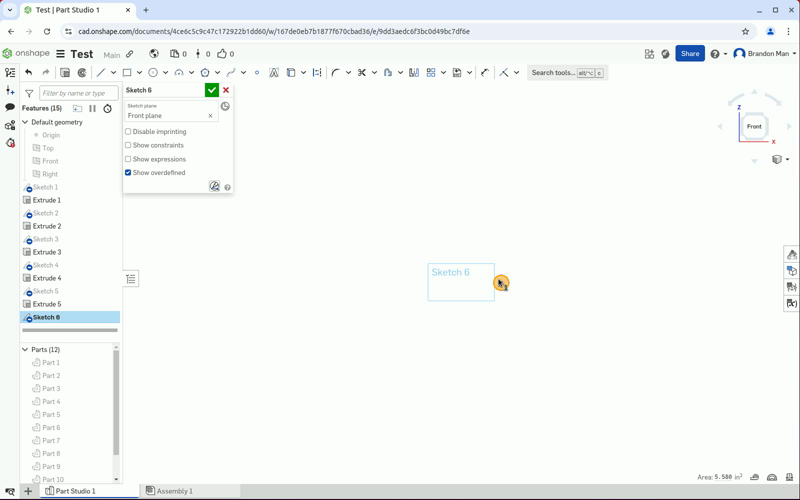
mouse_move(69, 352)
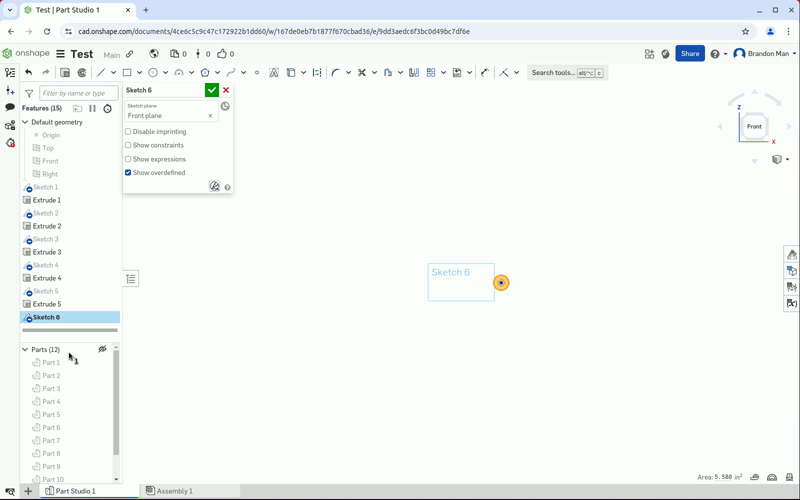
key(shift+y)
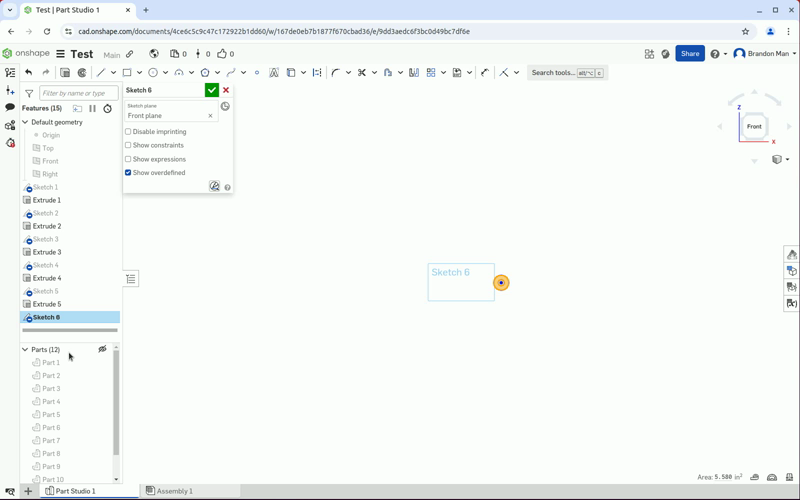
key(shift+e)
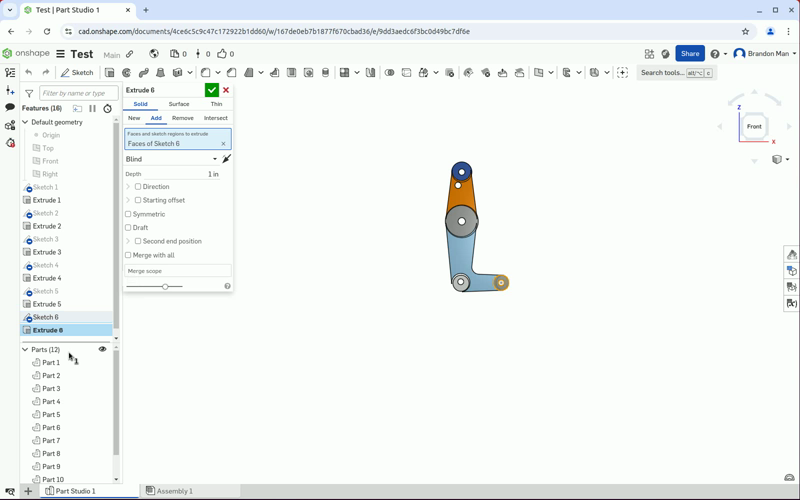
mouse_move(143, 106)
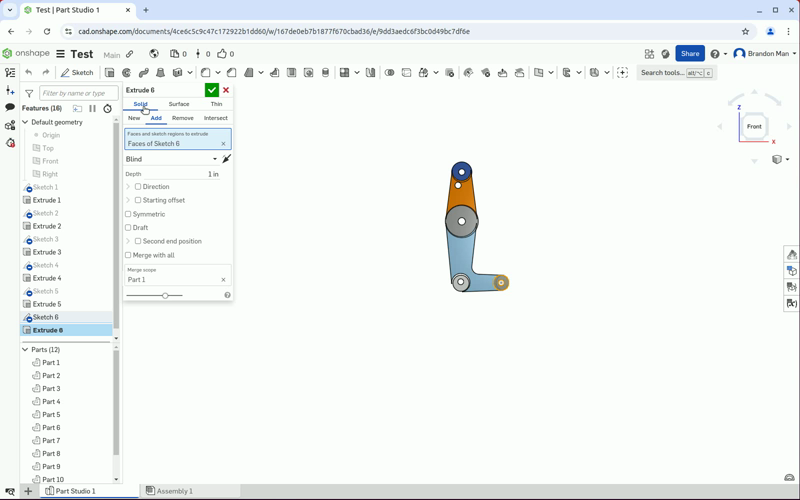
click(143, 106)
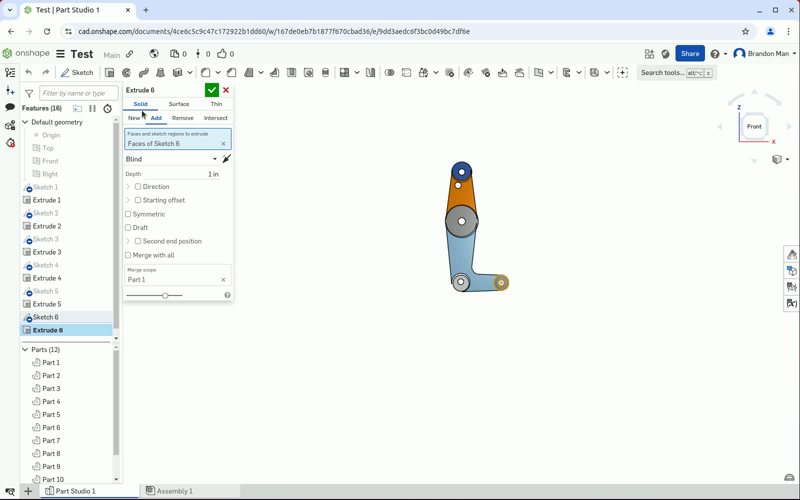
mouse_move(137, 120)
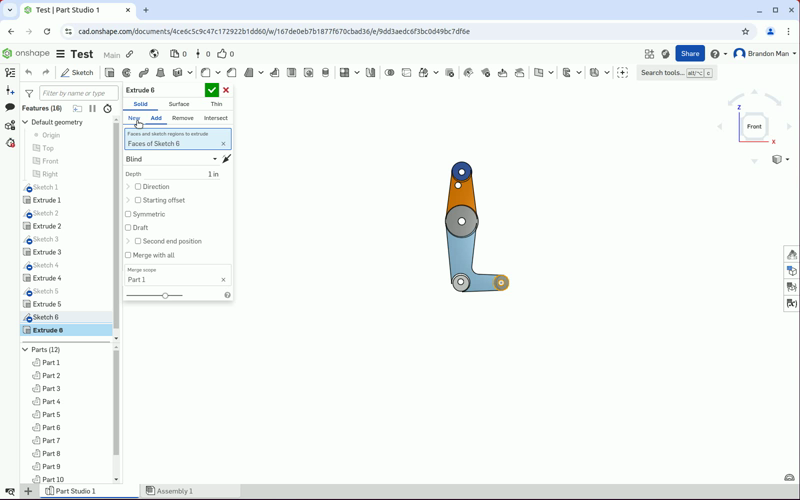
click(137, 120)
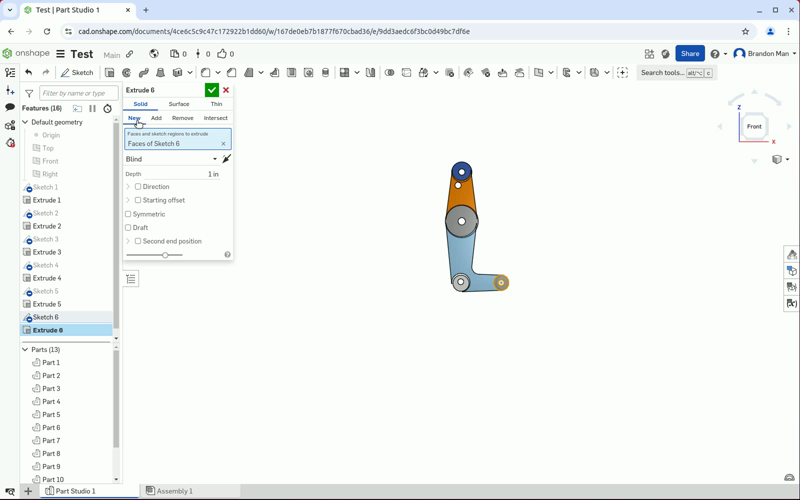
key(tab, 4)
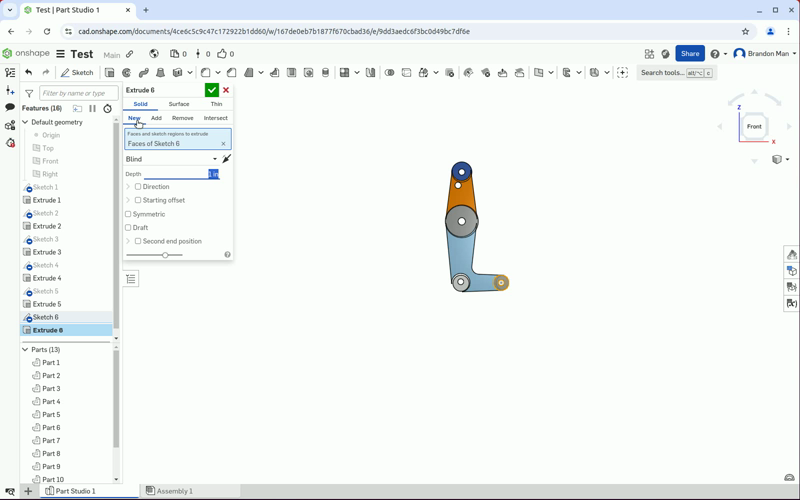
text(0.481)
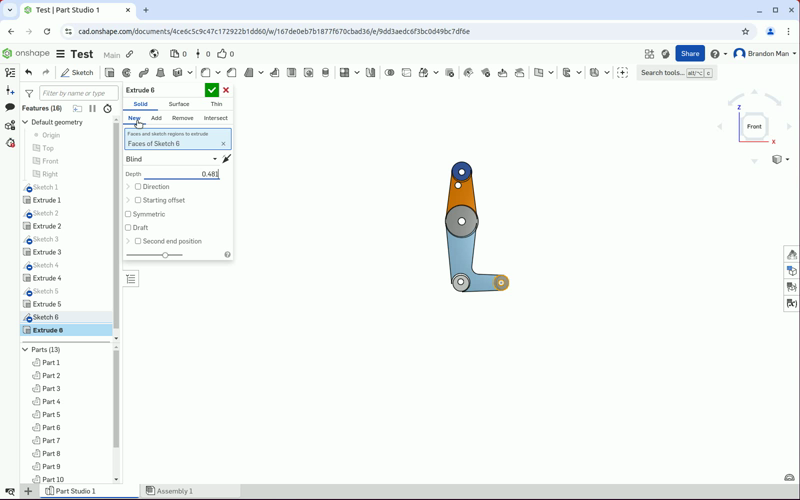
key(enter)
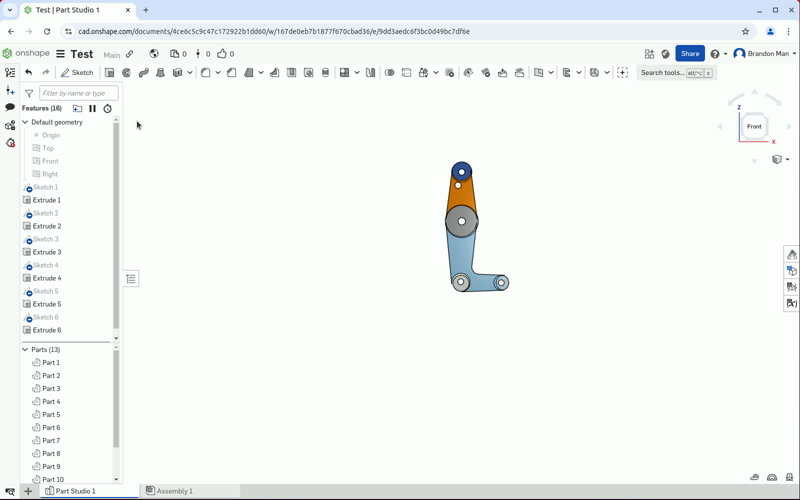
key(shift+h)
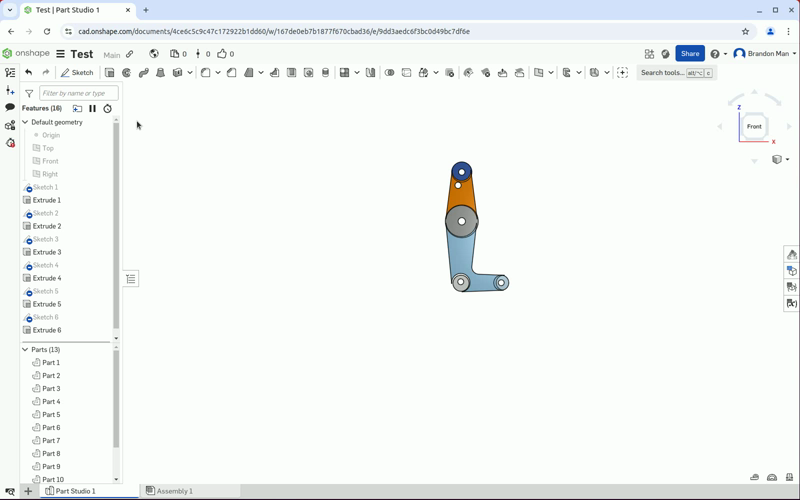
key(shift+h)
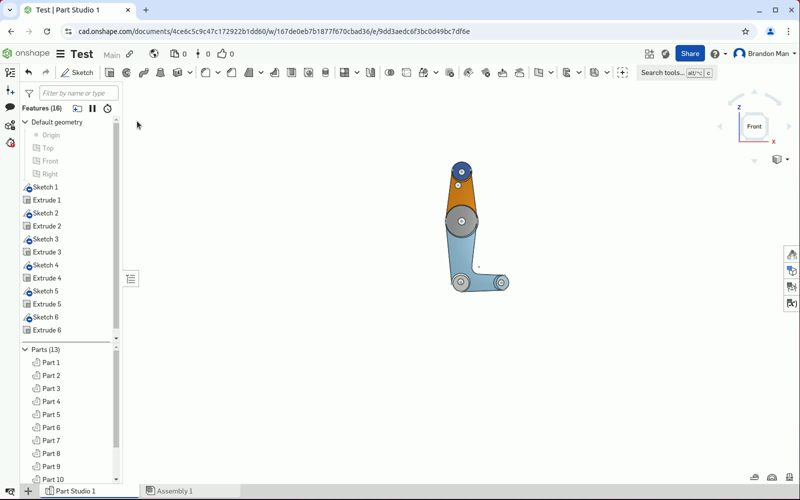
key(shift+7)
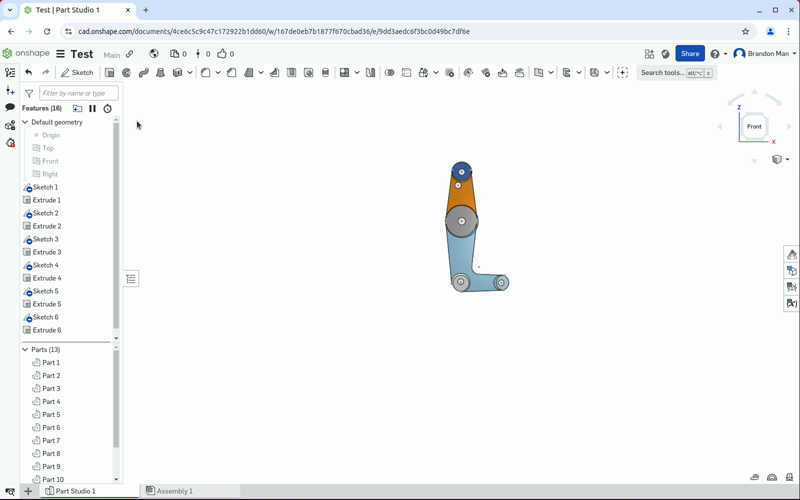
key(left, 2)
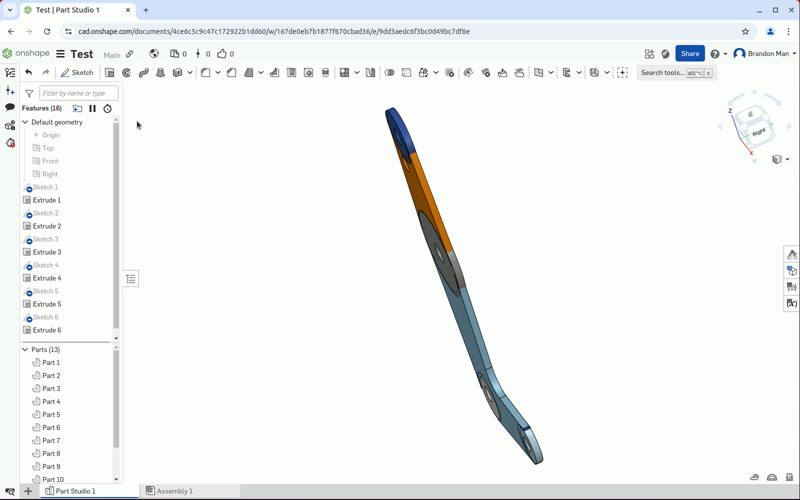
key(down, 2)
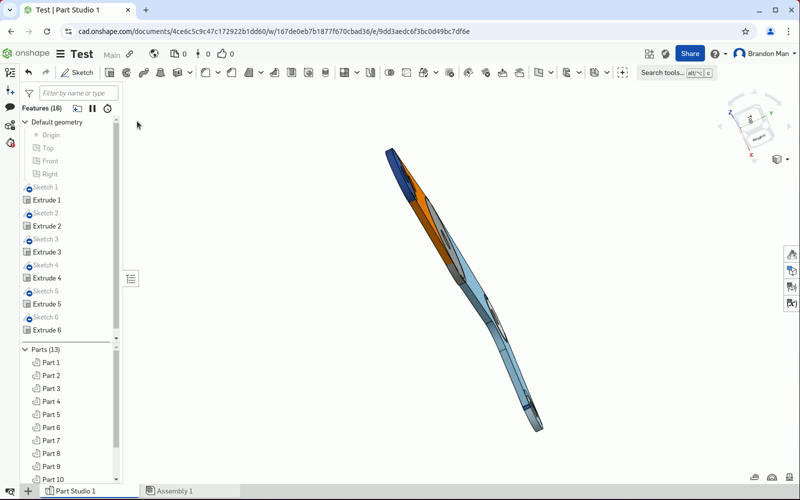
key(up, 2)
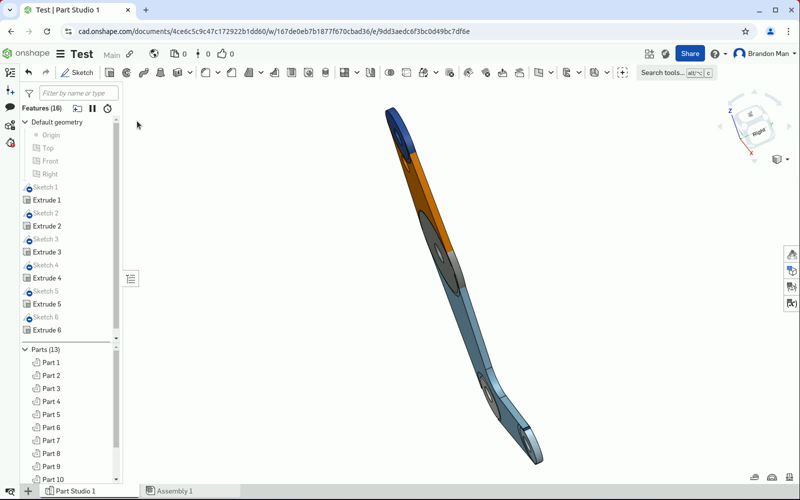
key(right, 2)
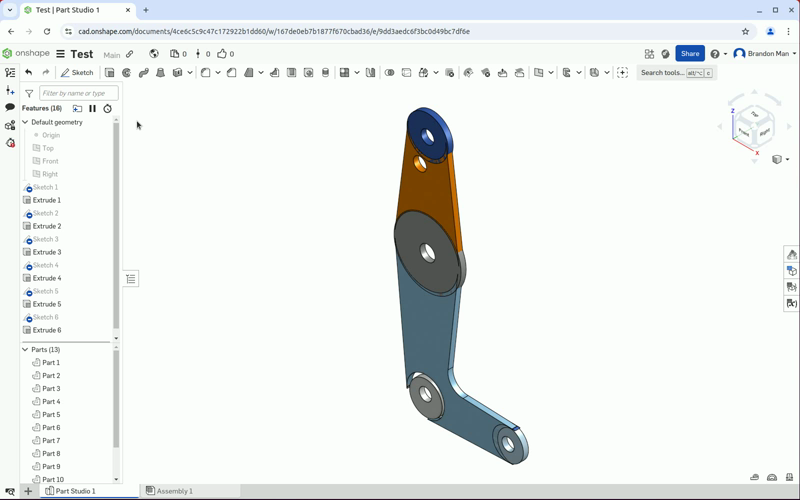
mouse_move(69, 189)
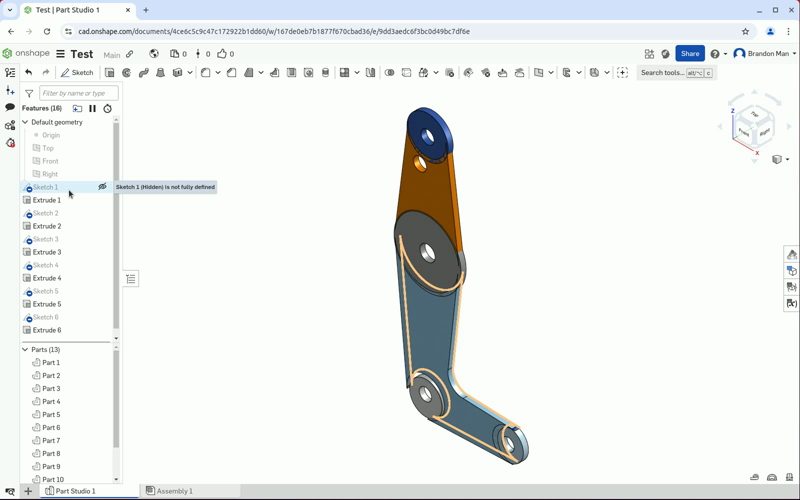
click(69, 189)